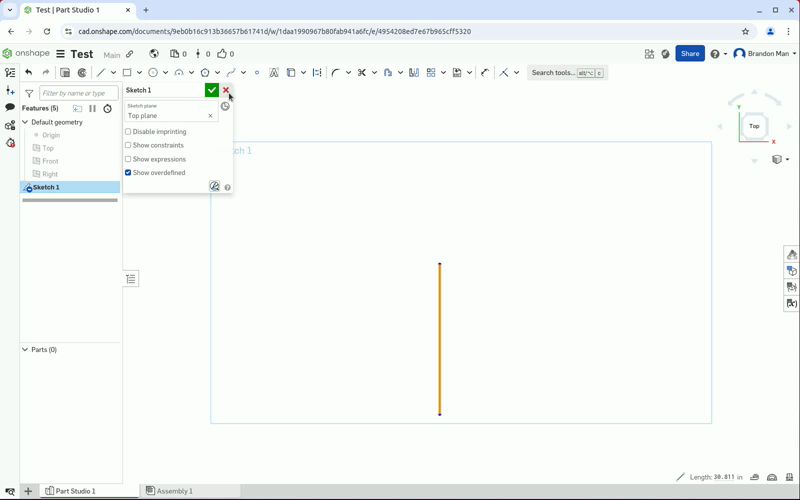
key(shift+h)
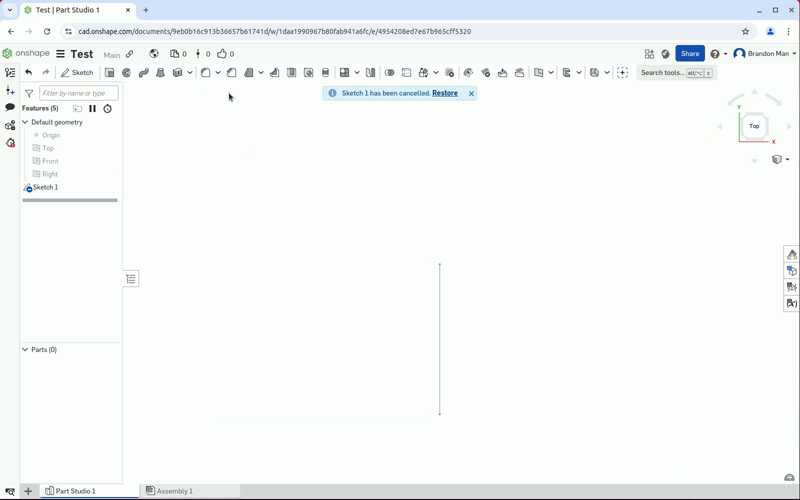
key(shift+s)
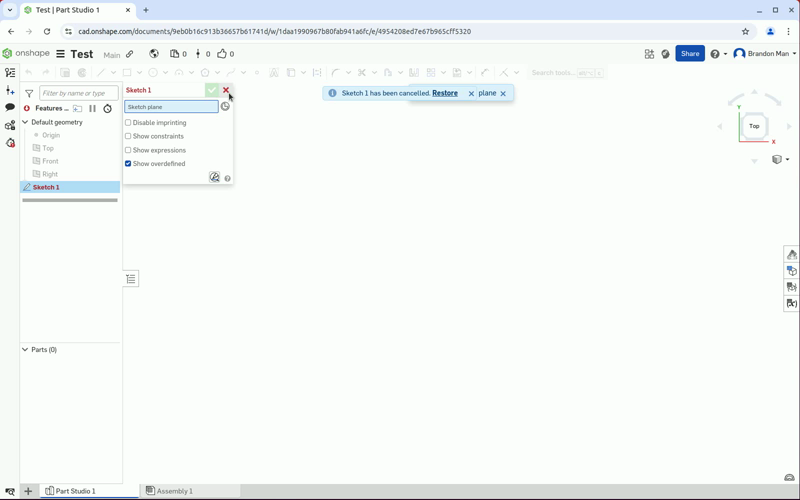
mouse_move(73, 150)
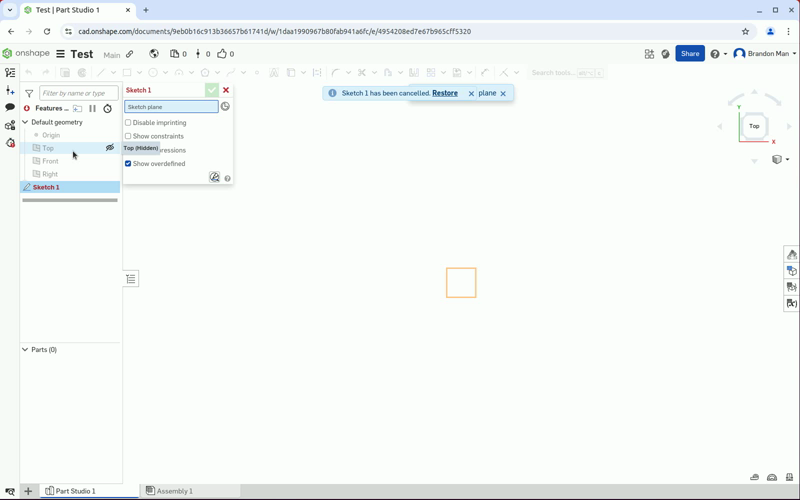
click(73, 150)
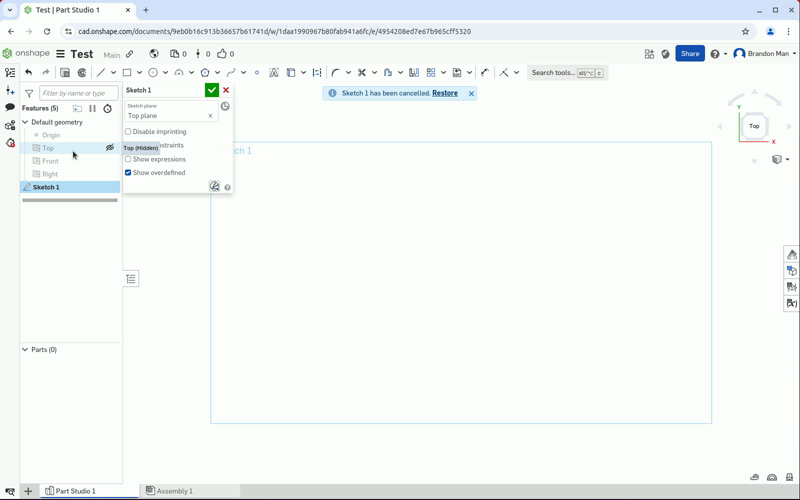
mouse_move(73, 352)
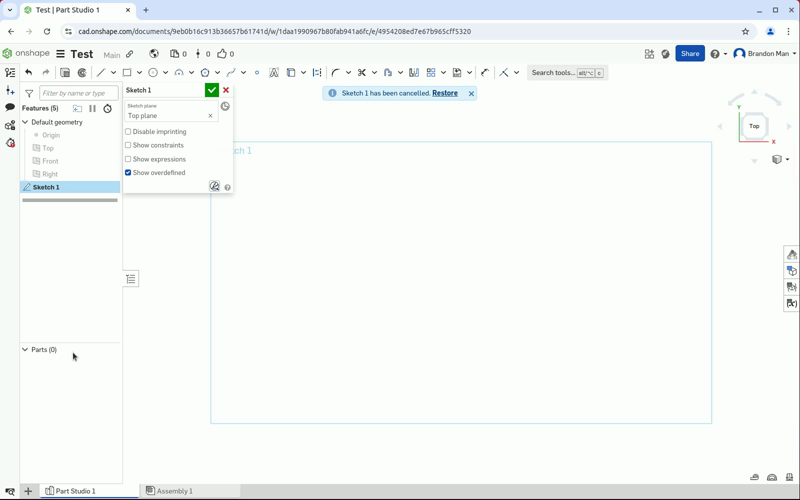
key(y)
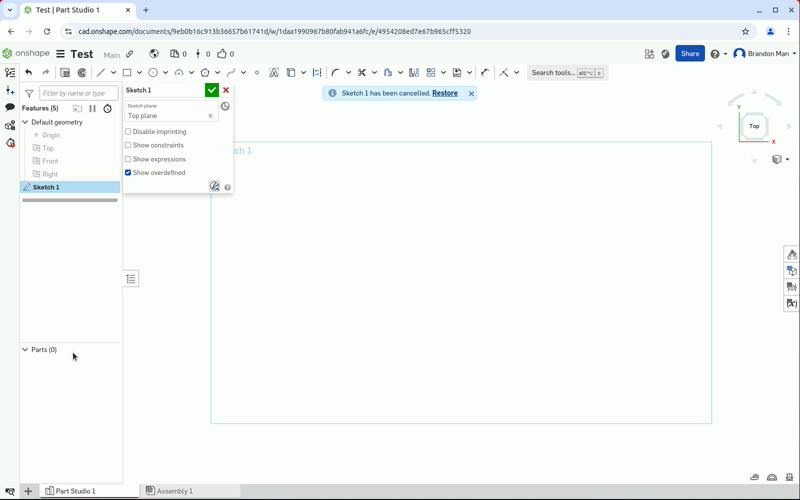
key(a)
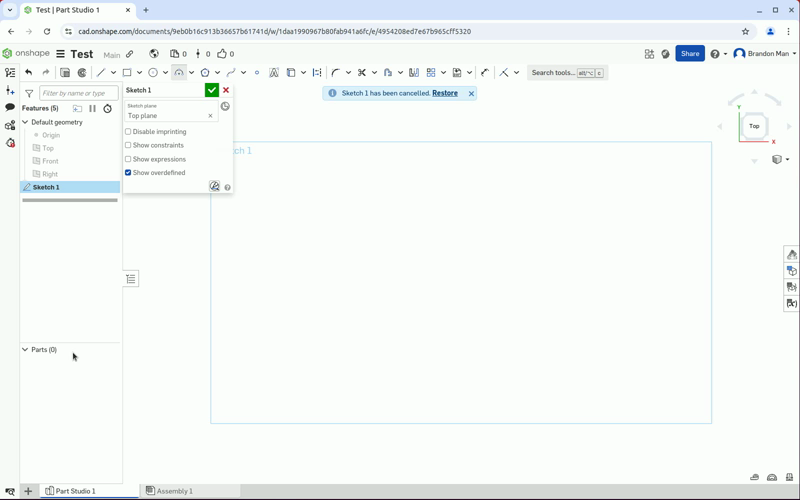
key_down(shift)
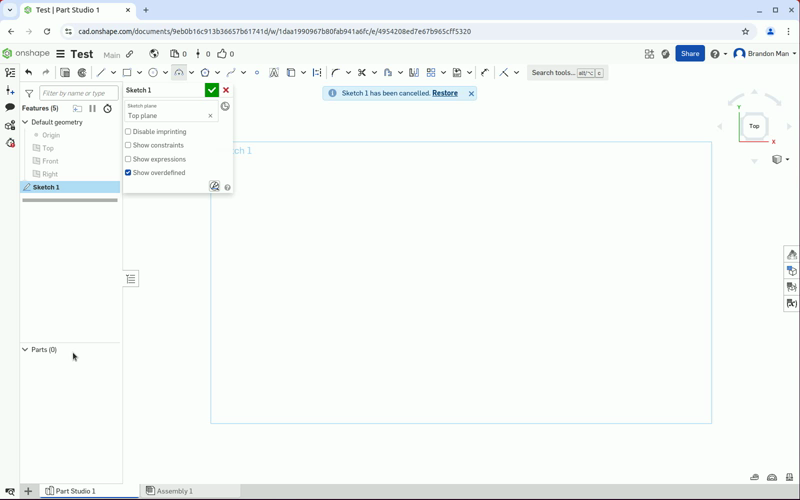
mouse_move(451, 295)
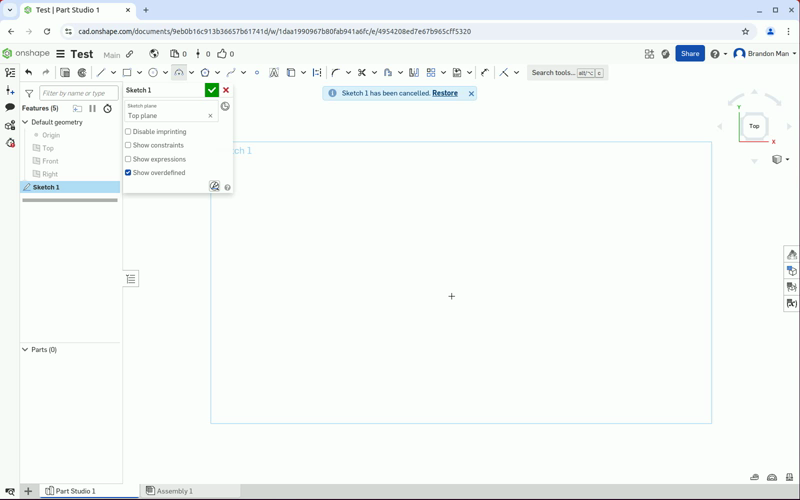
click(451, 295)
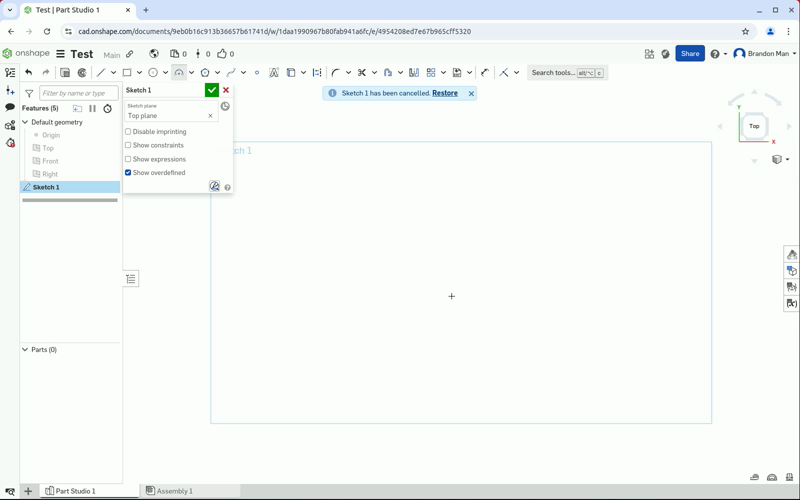
key_up(shift)
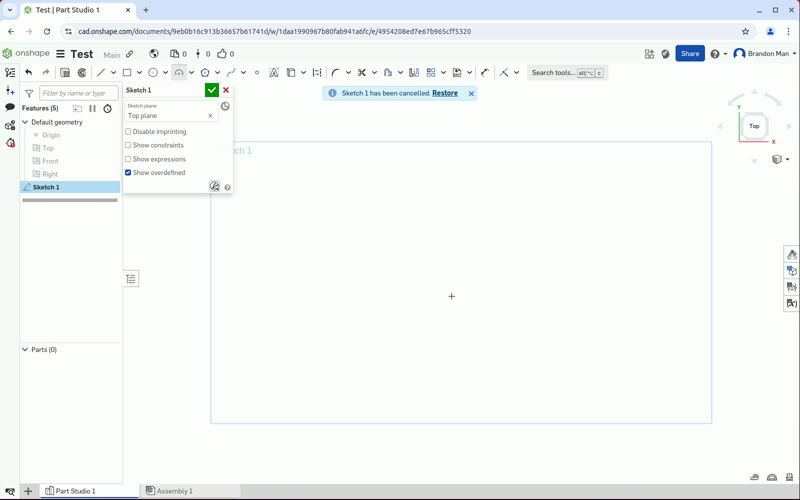
key_down(shift)
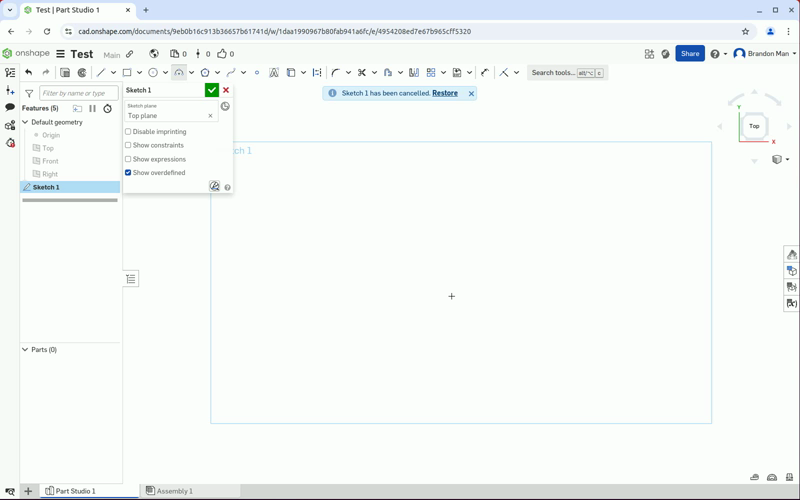
mouse_move(452, 296)
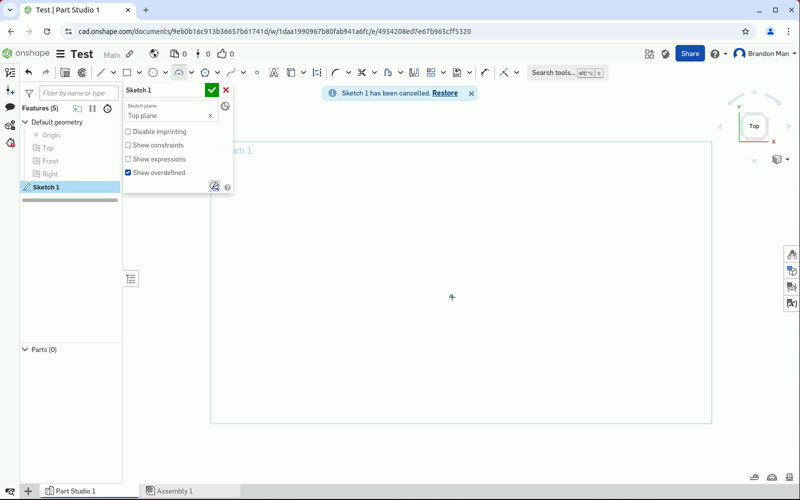
scroll(6)
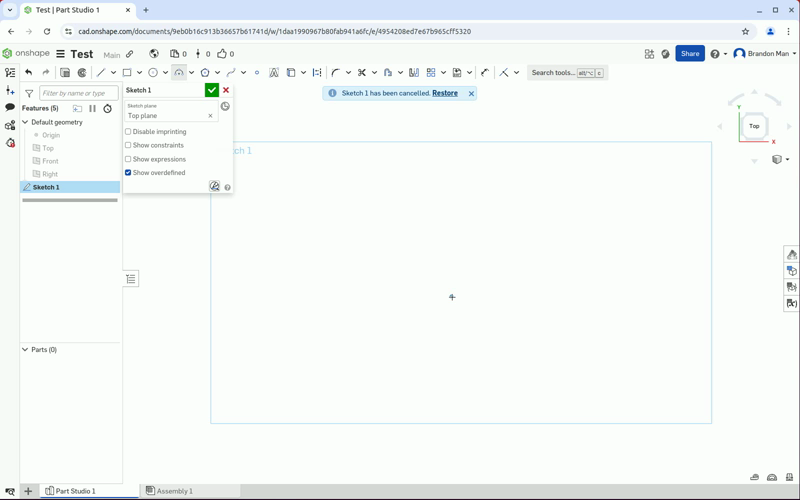
scroll(6)
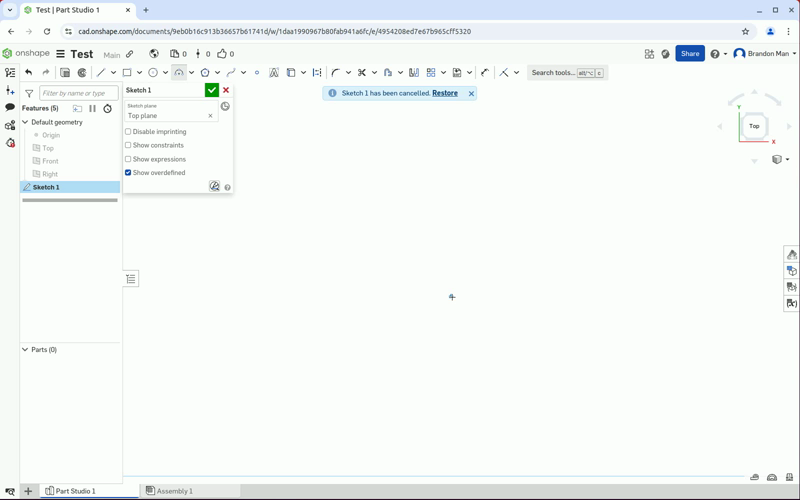
scroll(6)
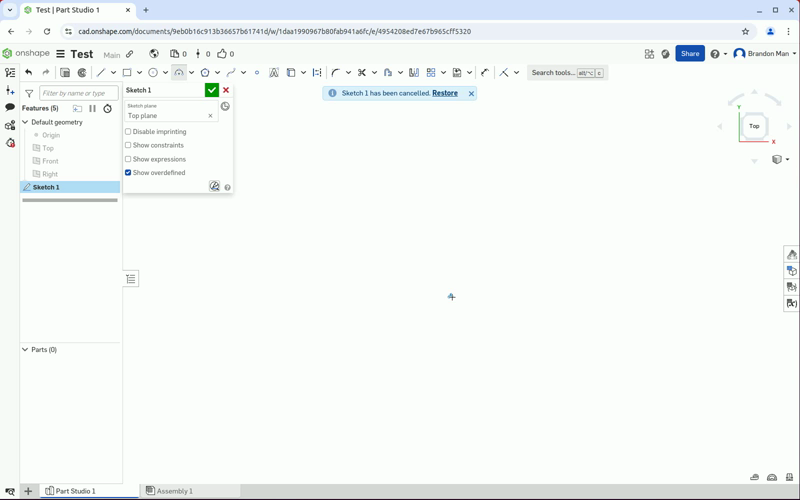
scroll(6)
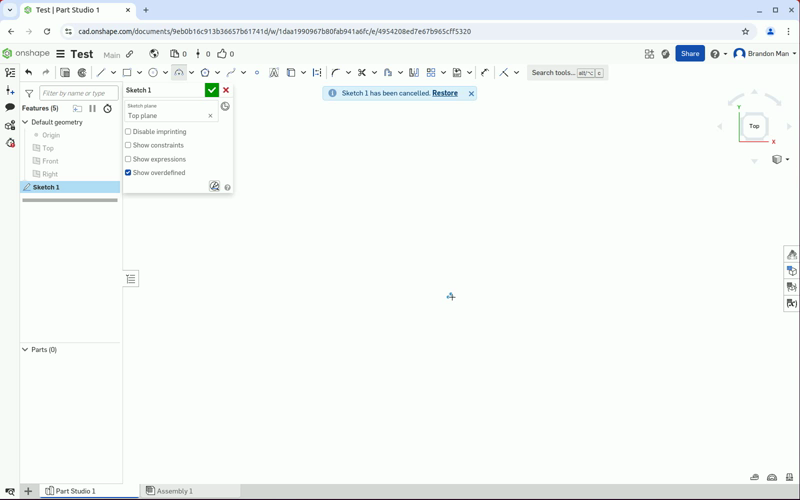
scroll(6)
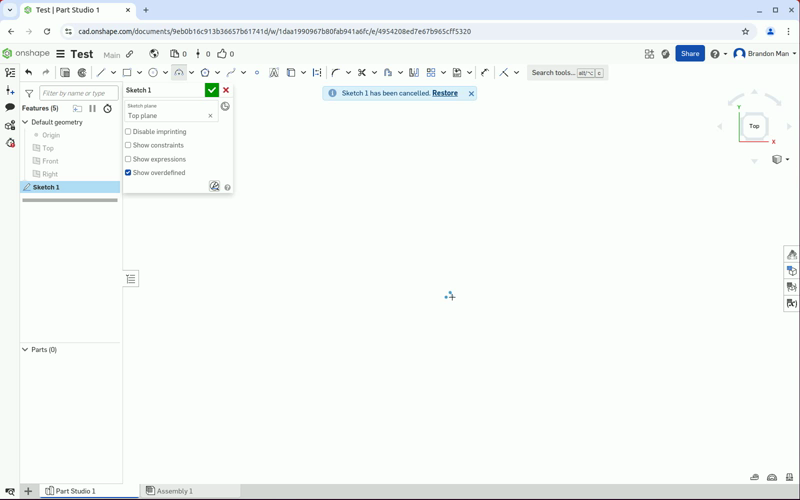
scroll(6)
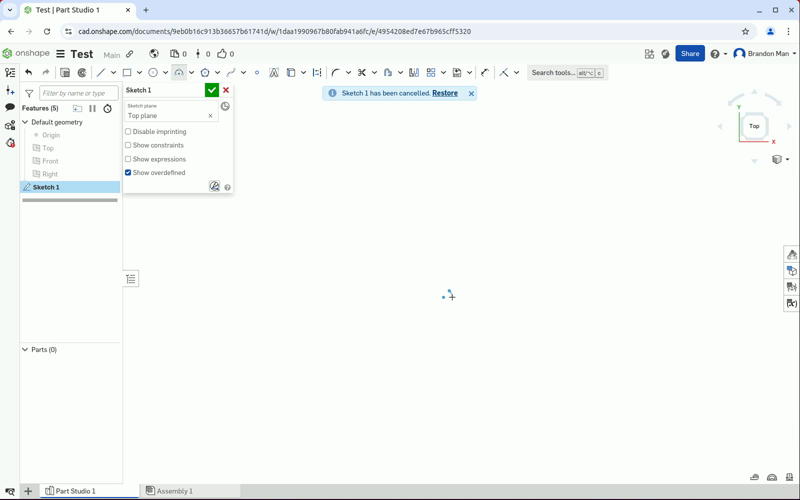
scroll(6)
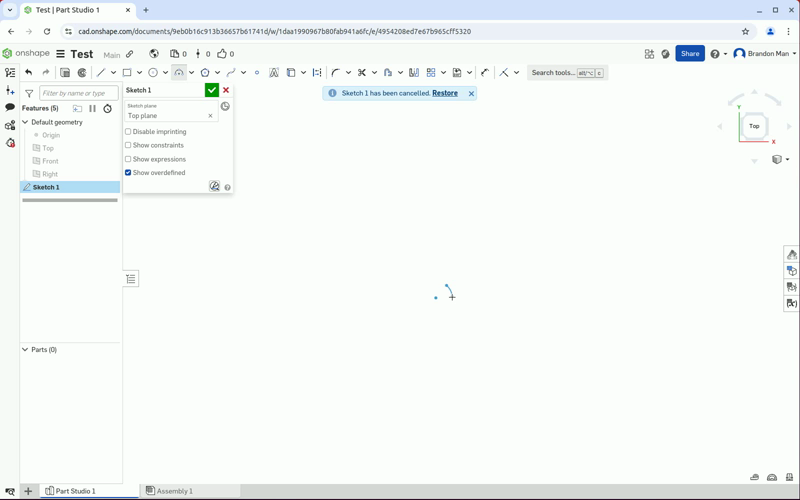
click(452, 296)
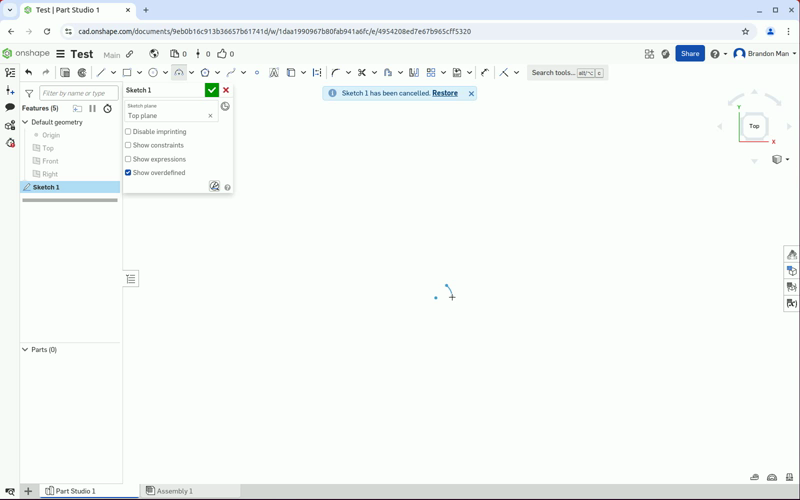
scroll(-6)
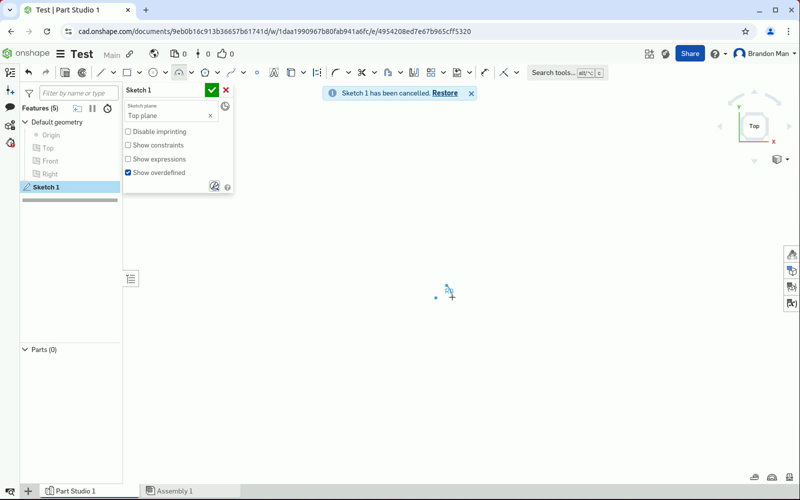
scroll(-6)
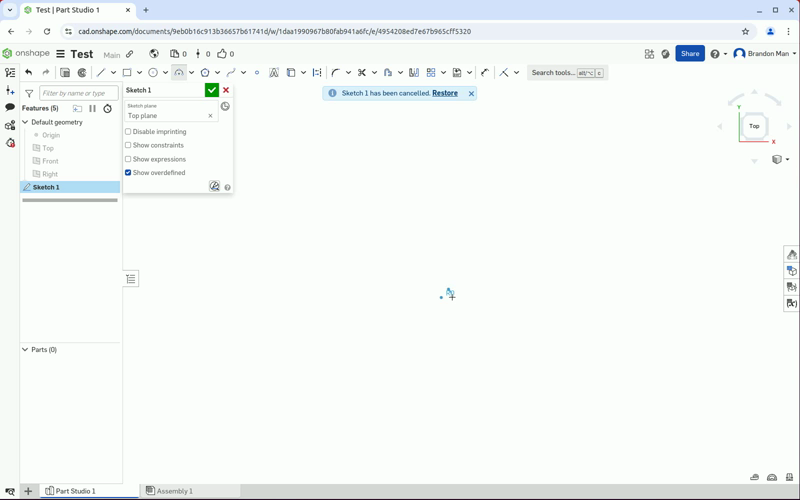
scroll(-6)
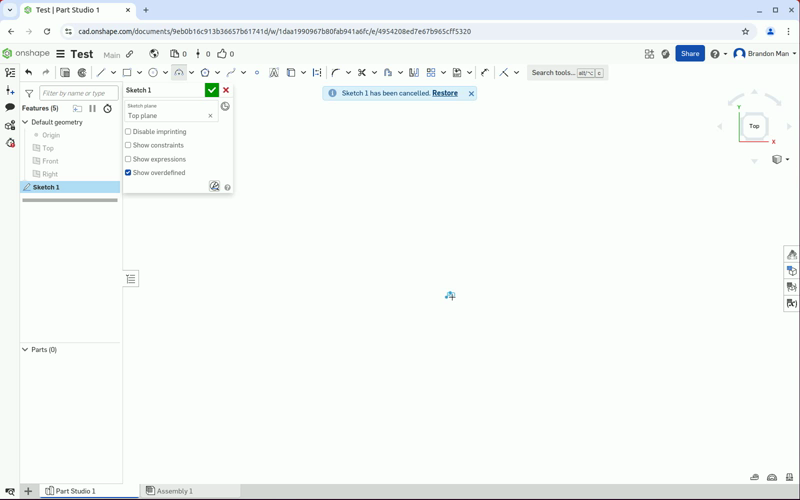
scroll(-6)
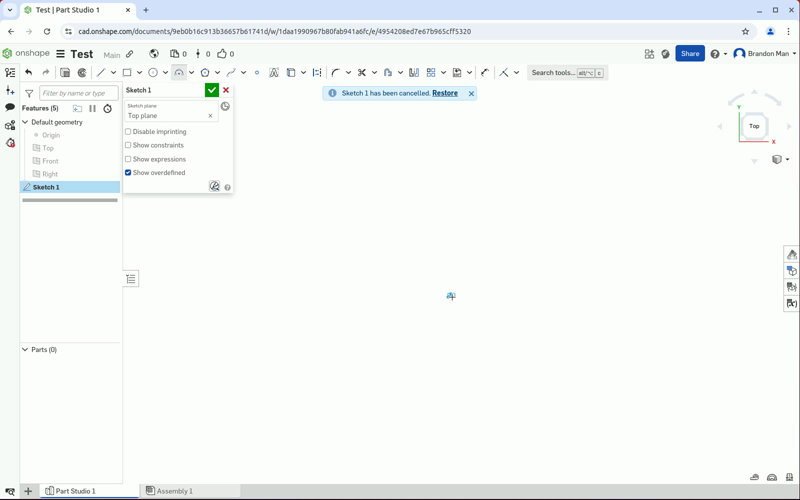
scroll(-6)
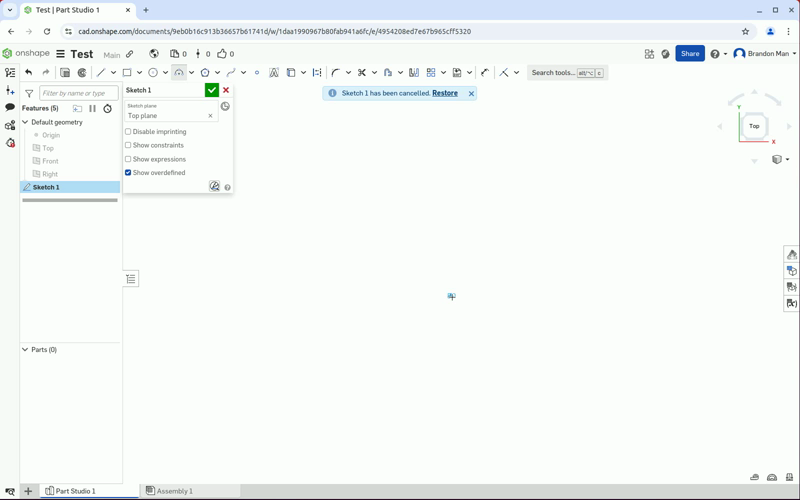
scroll(-6)
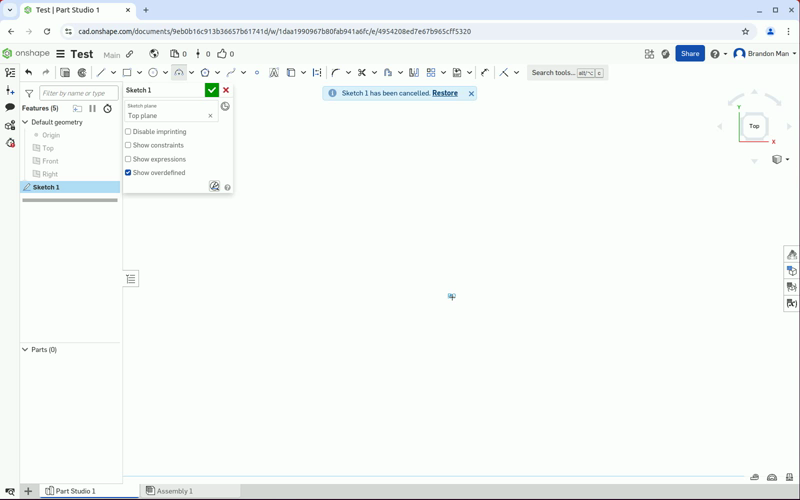
scroll(-6)
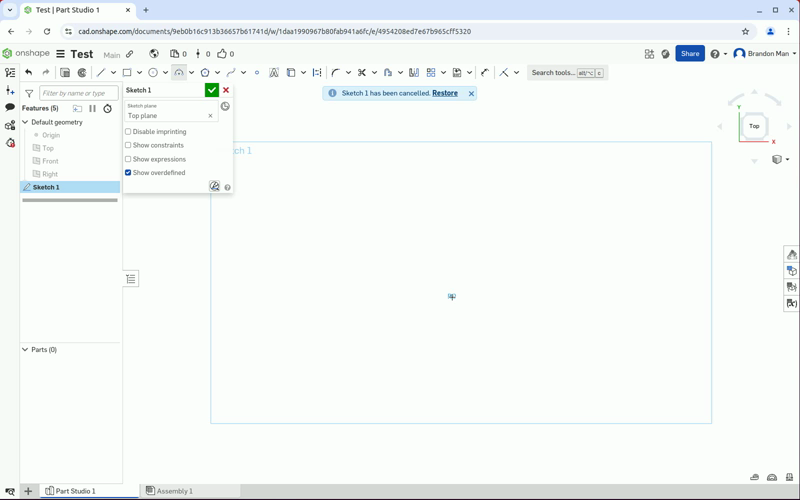
mouse_move(451, 296)
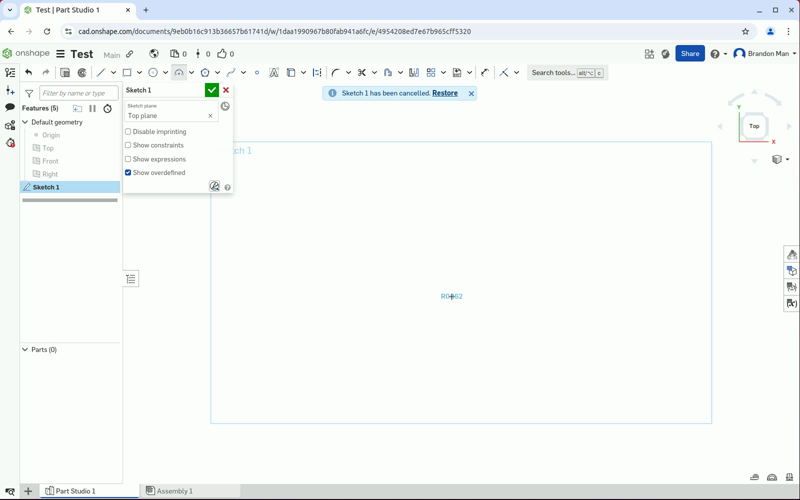
scroll(6)
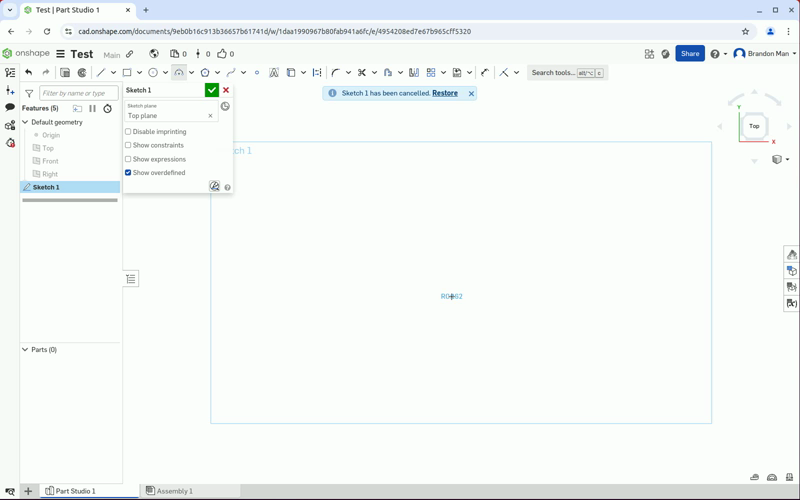
scroll(6)
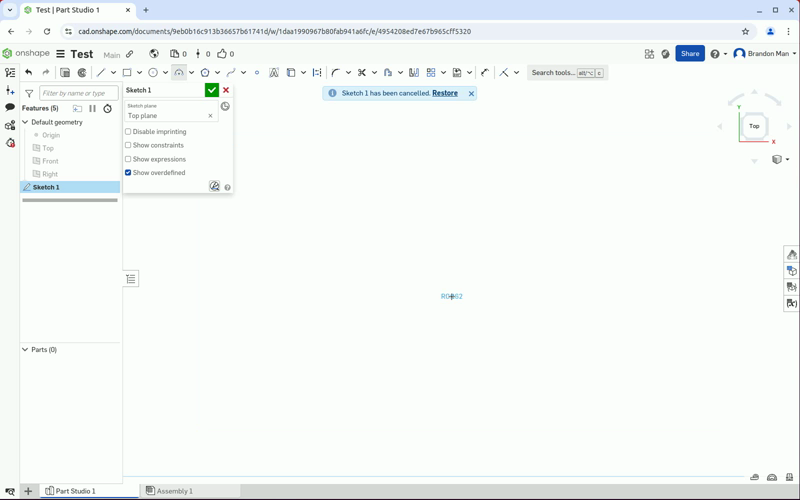
scroll(6)
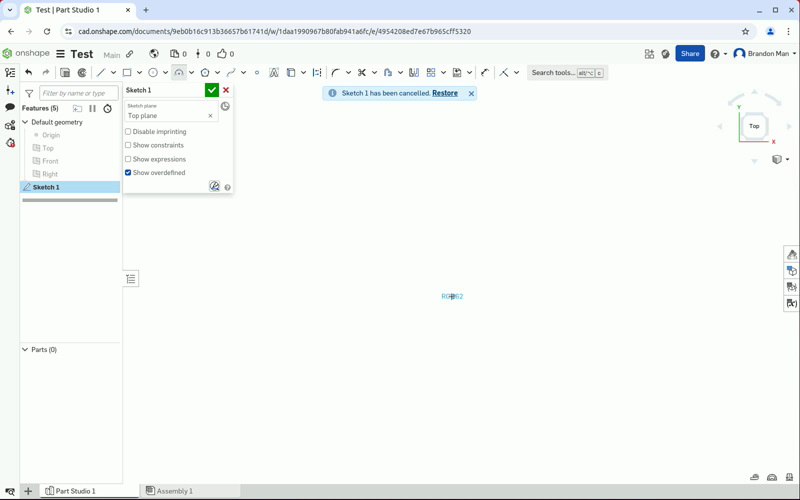
scroll(6)
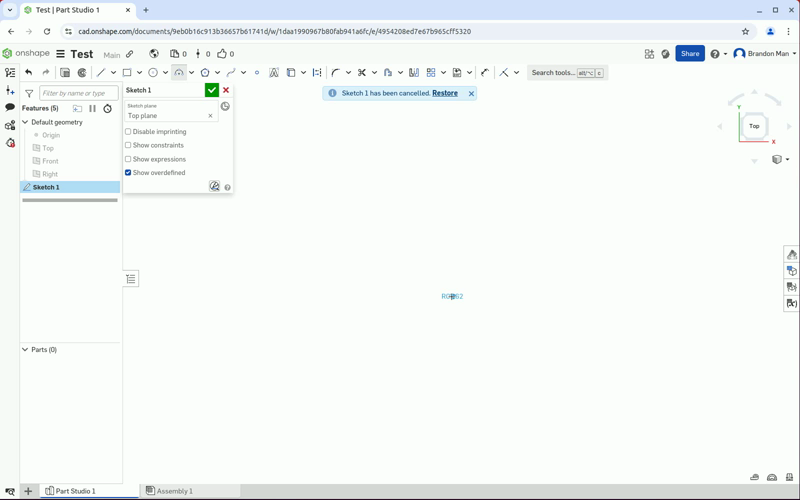
scroll(6)
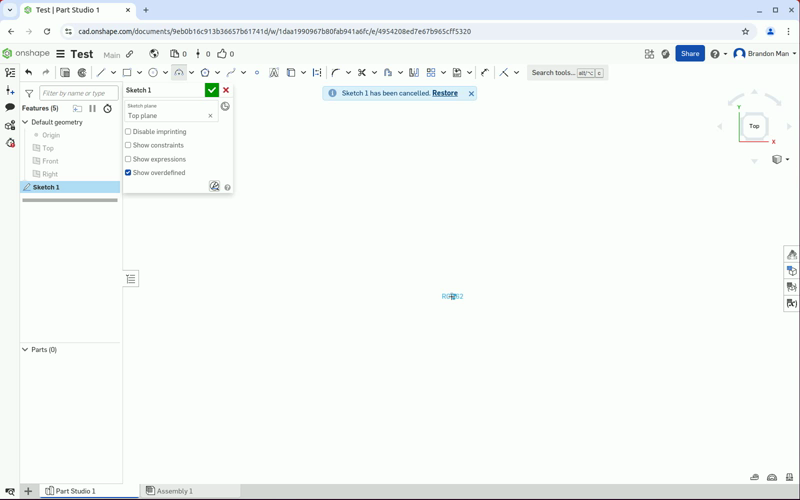
scroll(6)
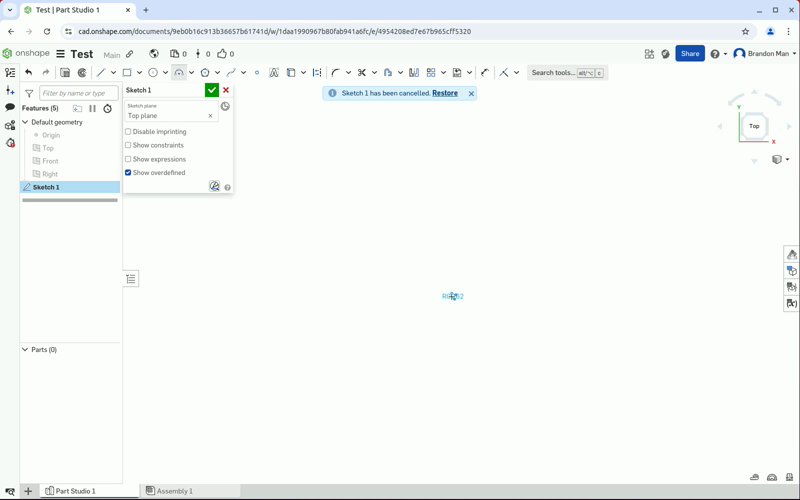
scroll(6)
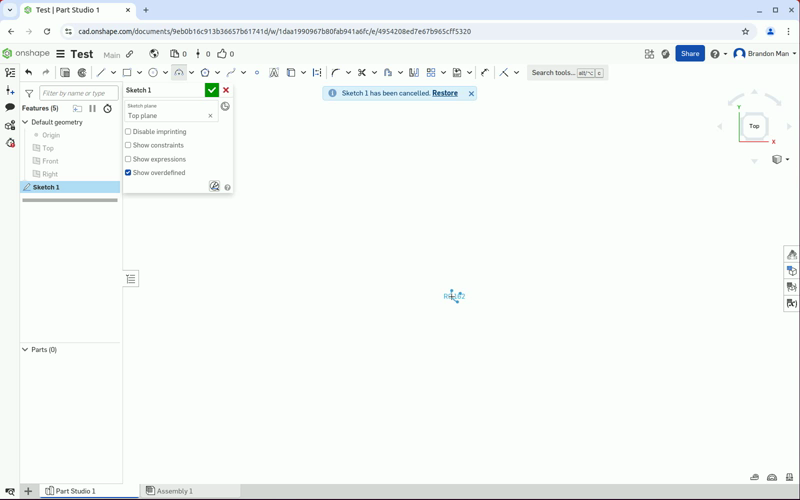
click(451, 296)
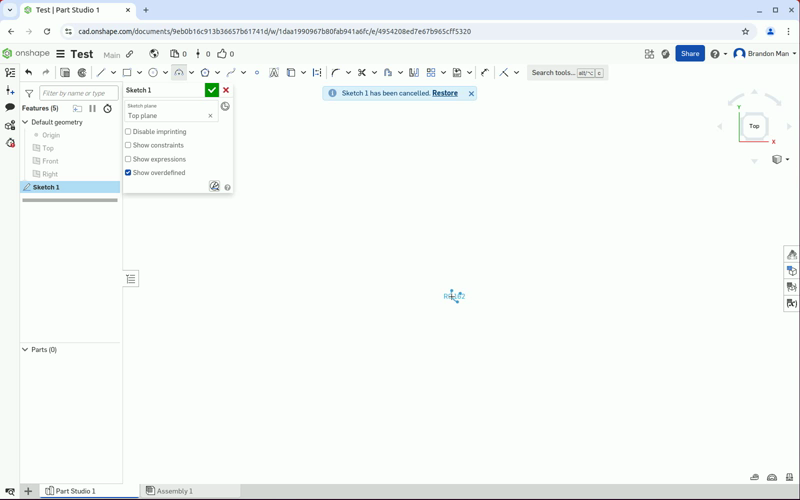
scroll(-6)
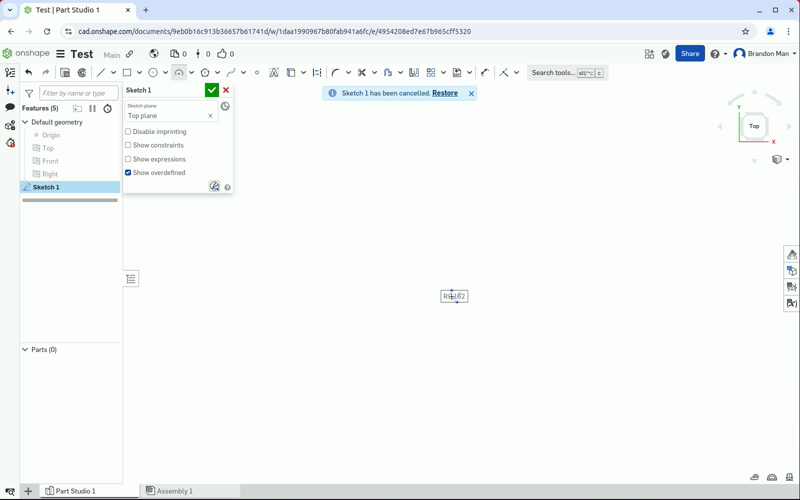
scroll(-6)
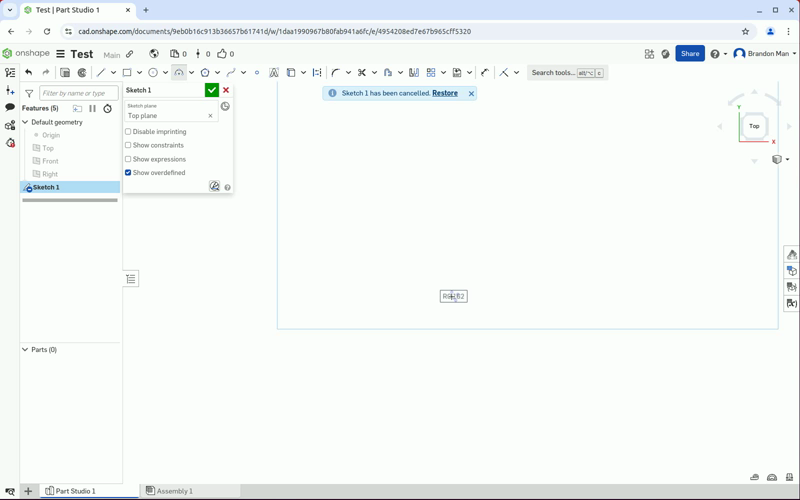
scroll(-6)
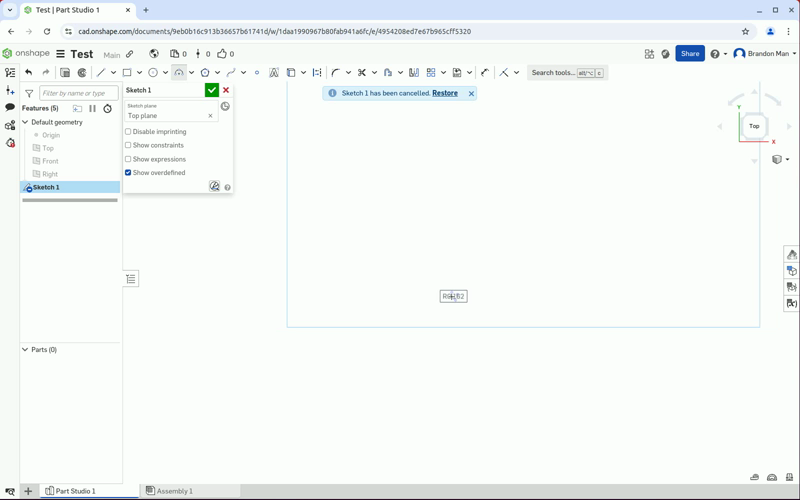
scroll(-6)
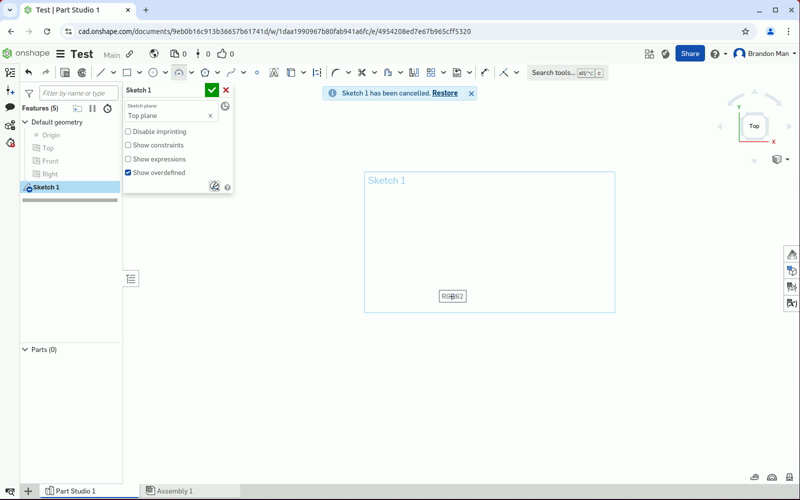
scroll(-6)
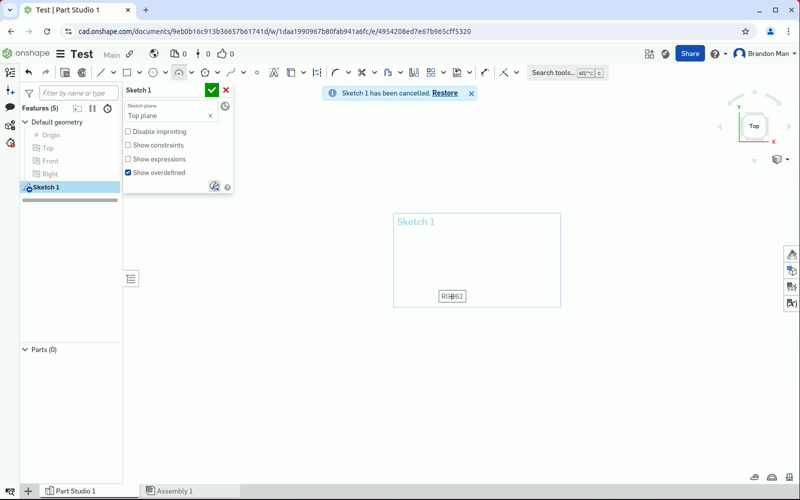
scroll(-6)
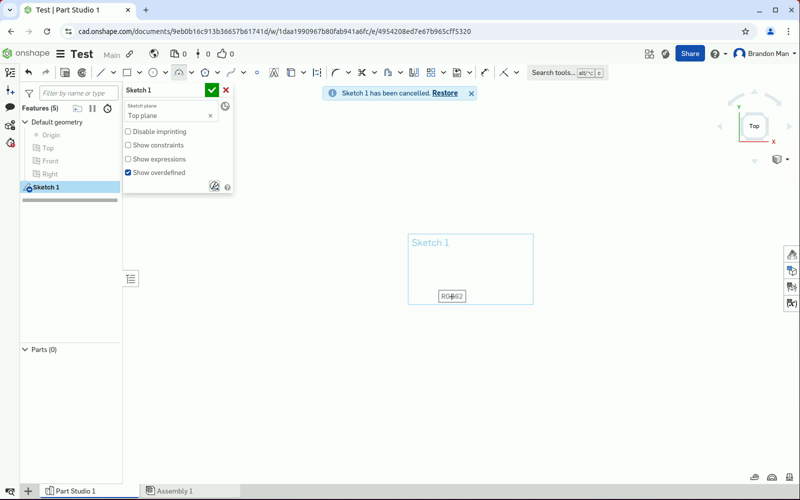
scroll(-6)
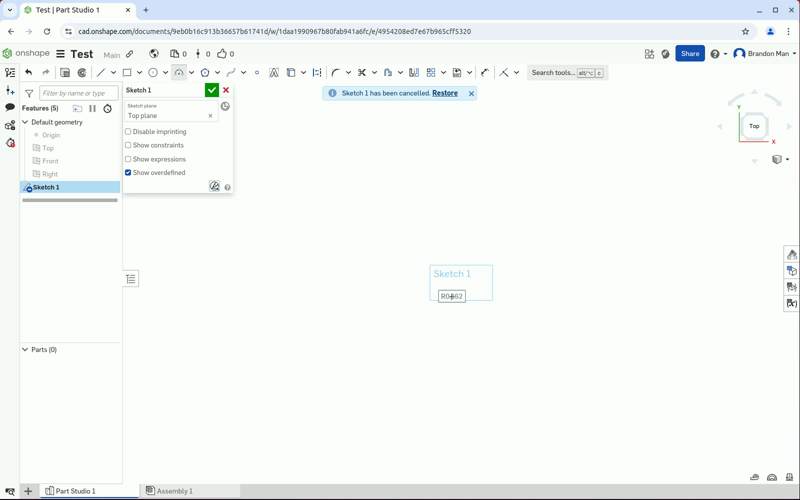
key_up(shift)
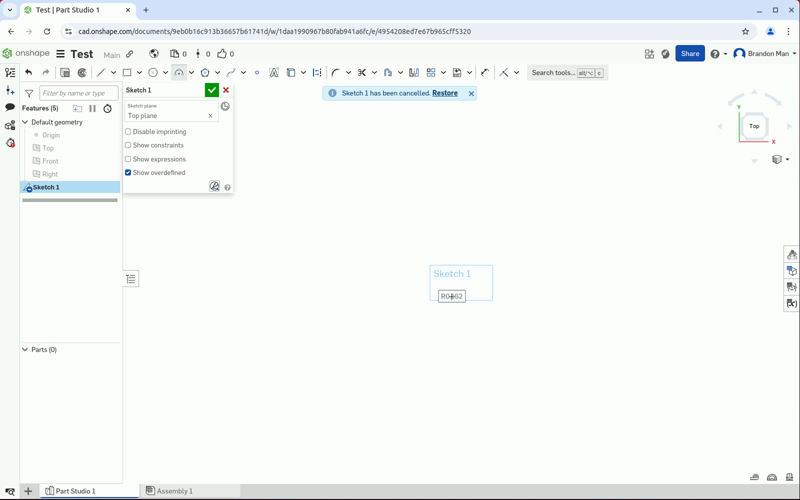
key(esc)
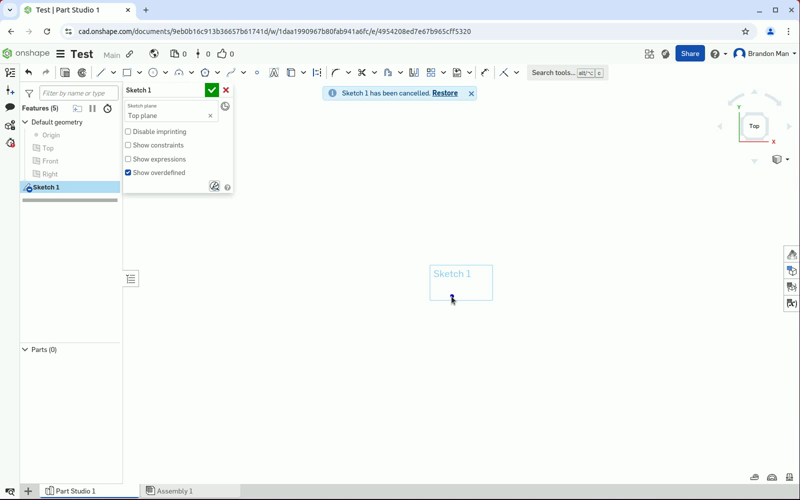
key(l)
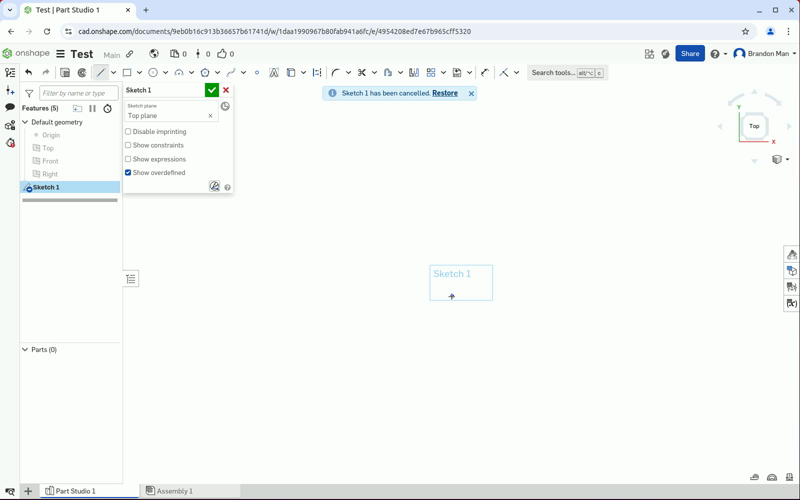
mouse_move(452, 296)
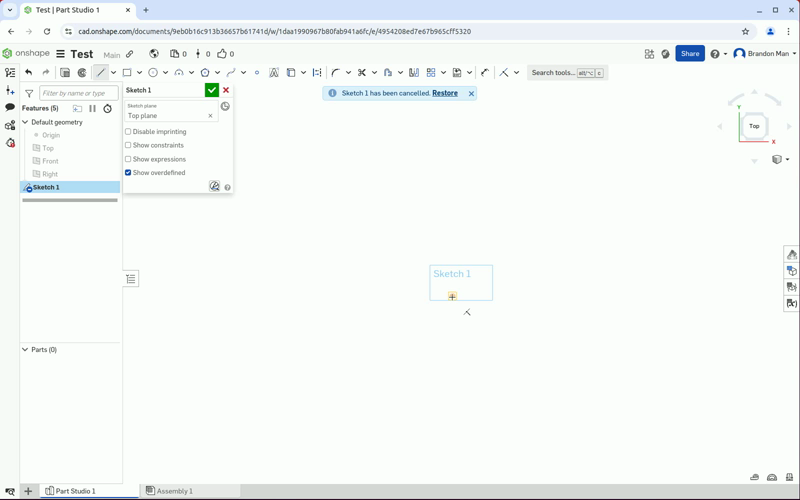
scroll(6)
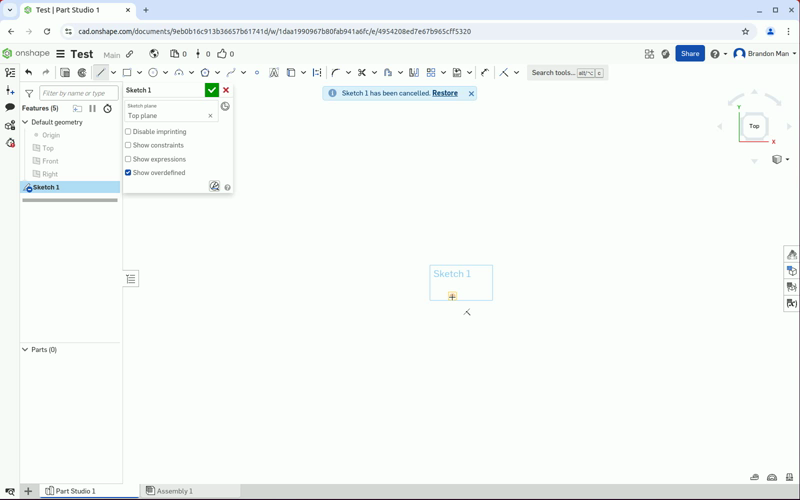
scroll(6)
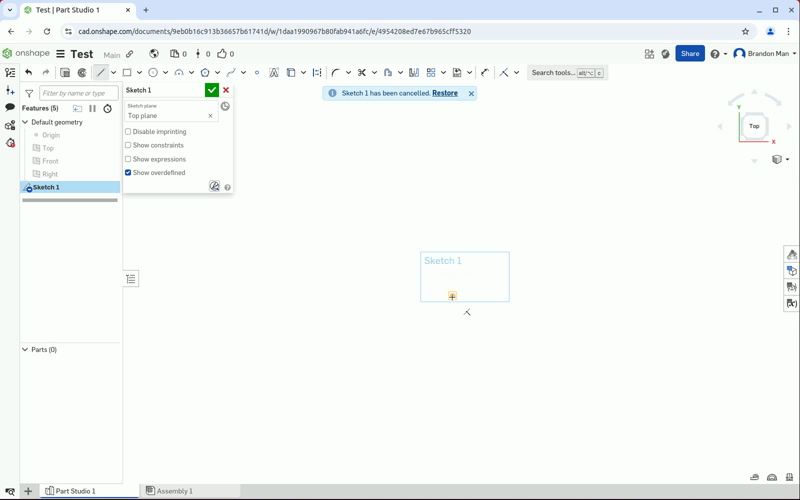
scroll(6)
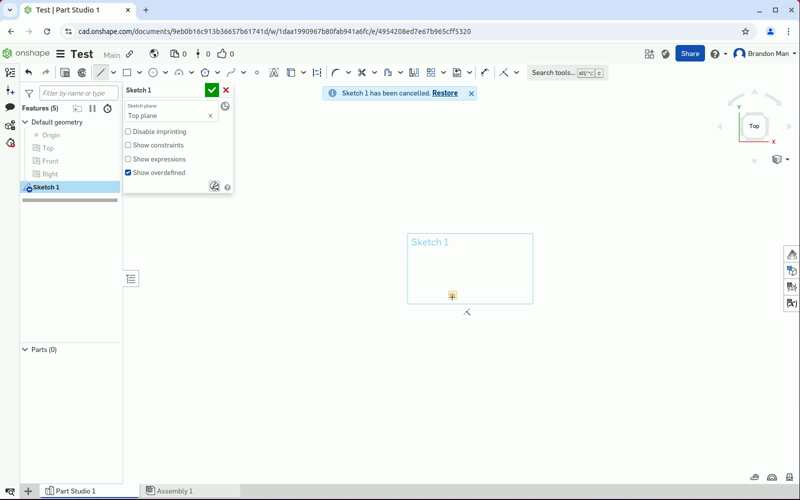
scroll(6)
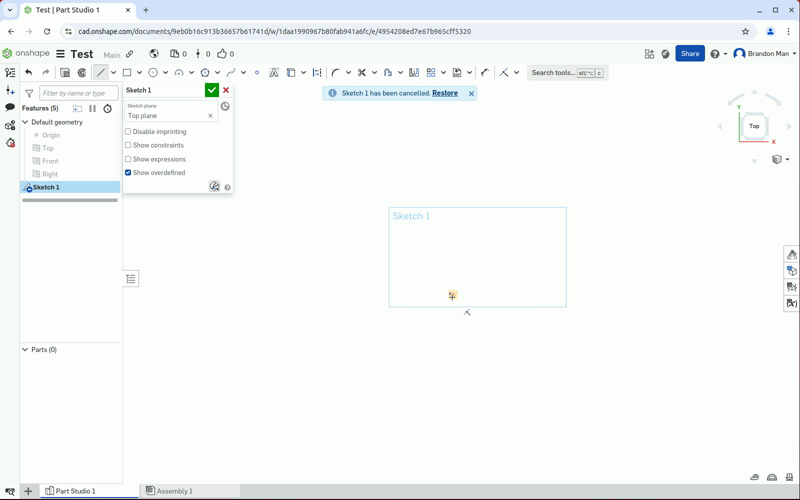
scroll(6)
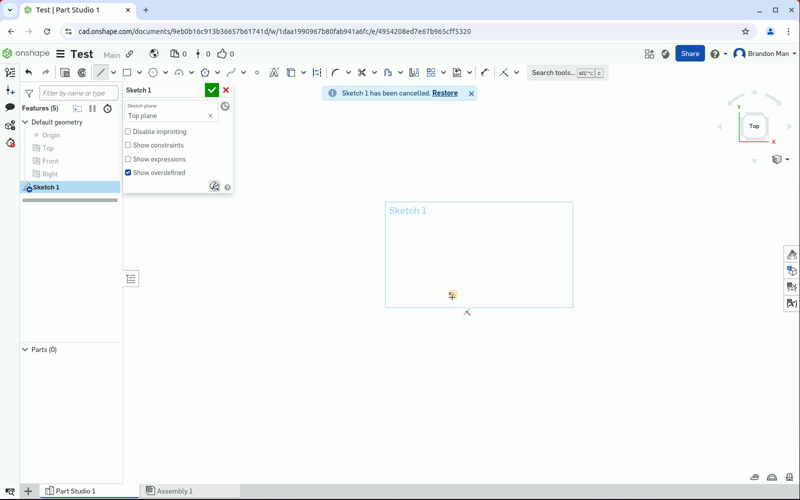
scroll(6)
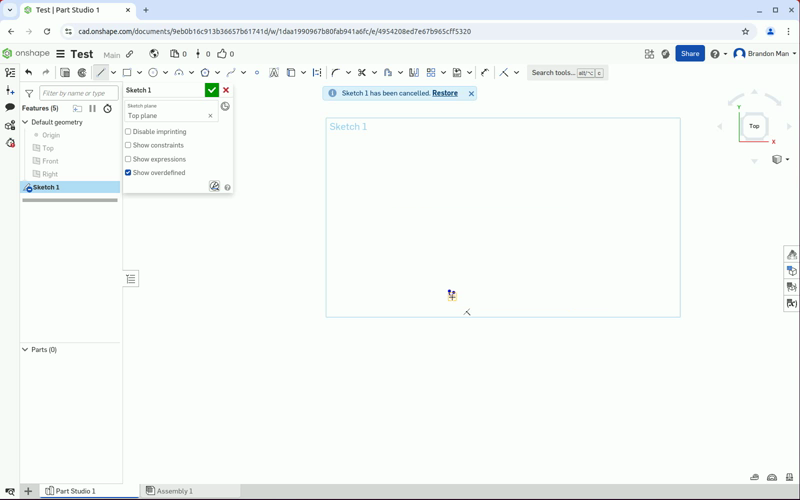
scroll(6)
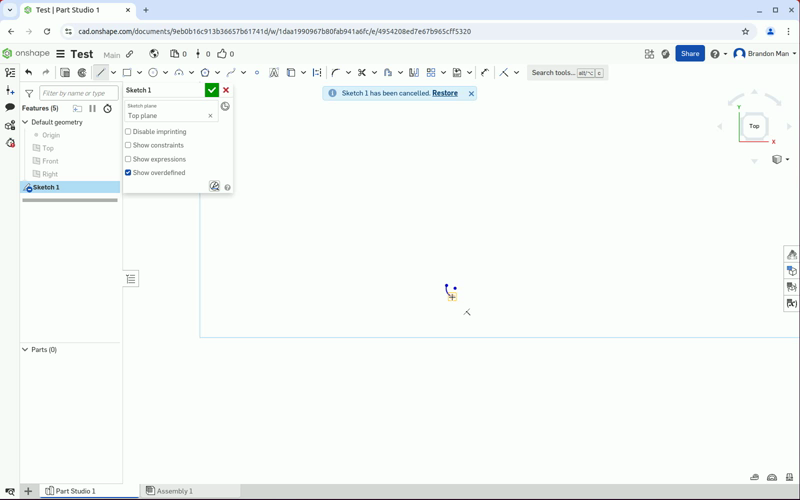
click(452, 296)
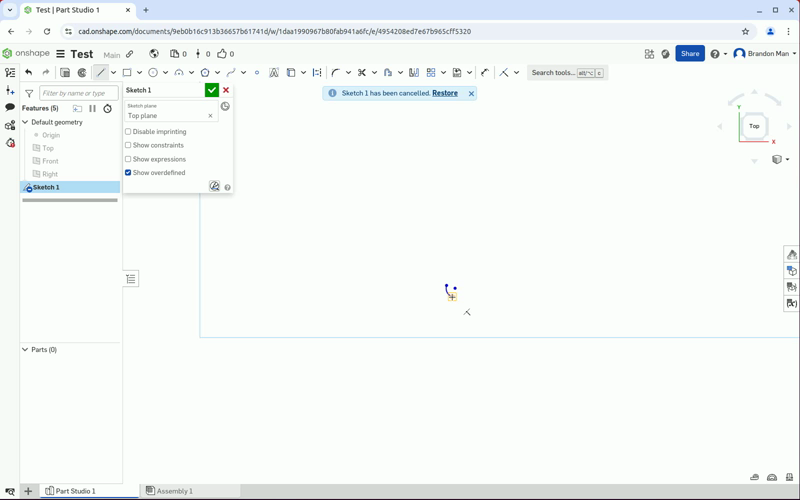
scroll(-6)
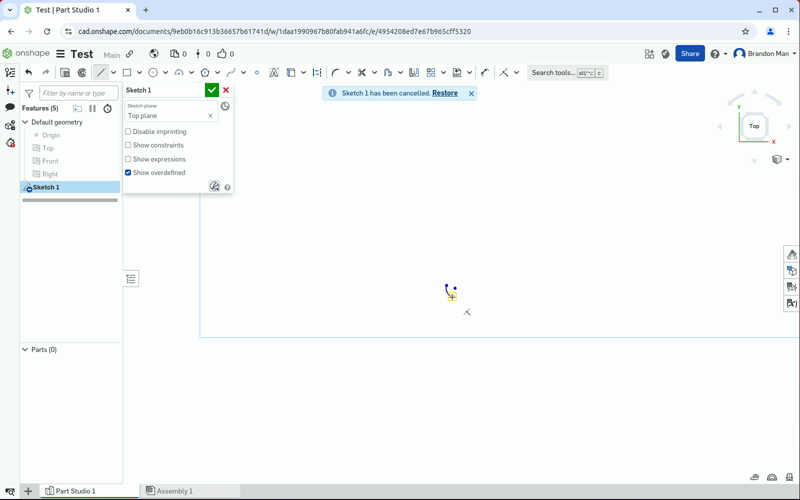
scroll(-6)
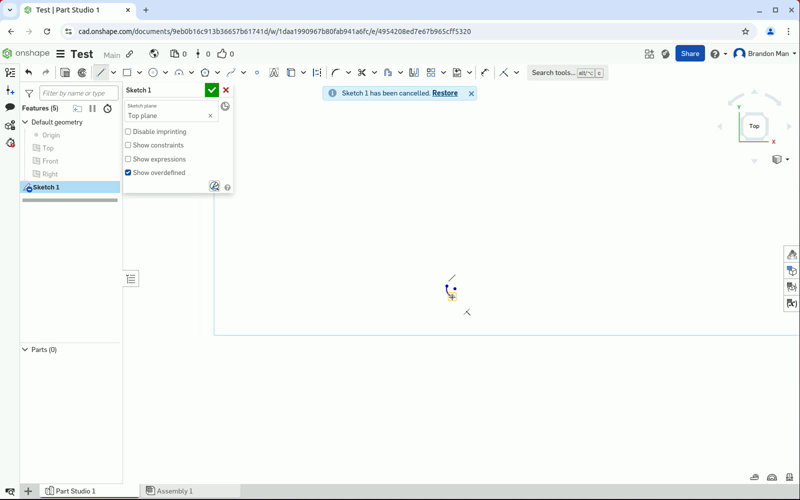
scroll(-6)
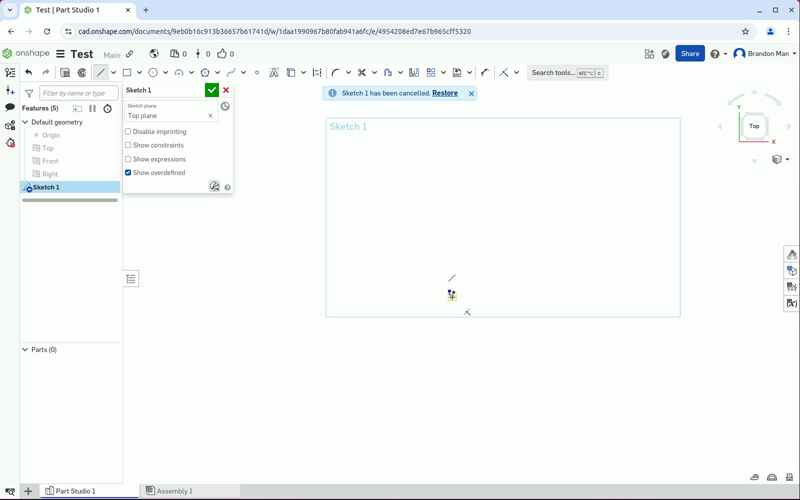
scroll(-6)
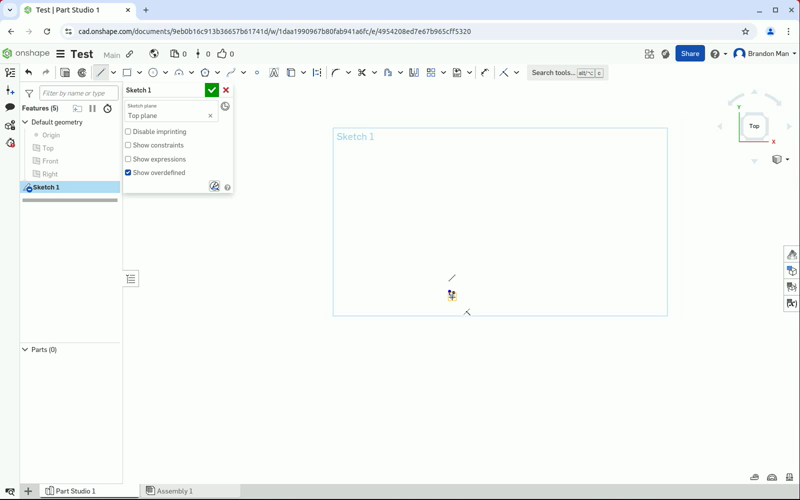
scroll(-6)
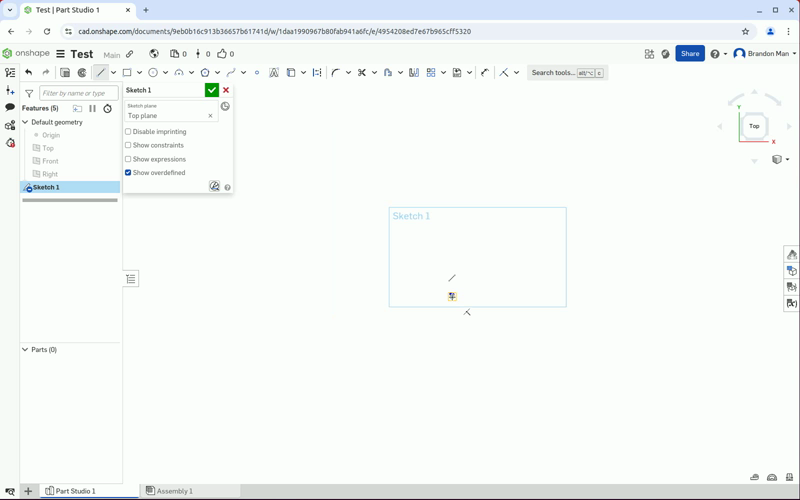
scroll(-6)
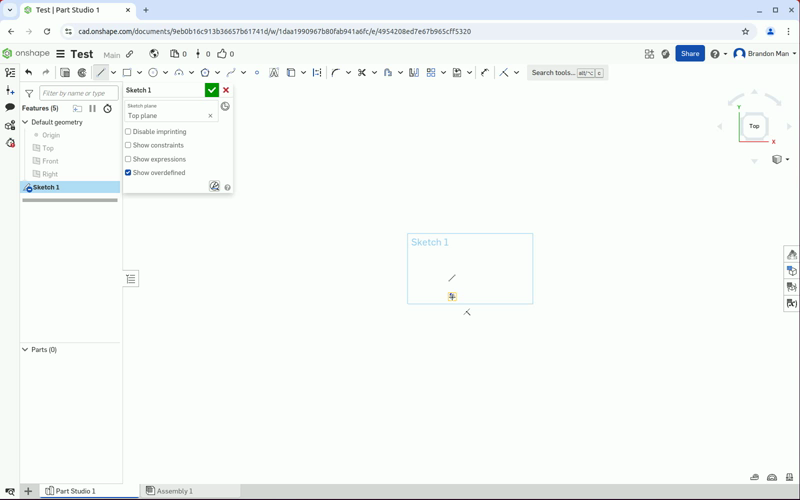
scroll(-6)
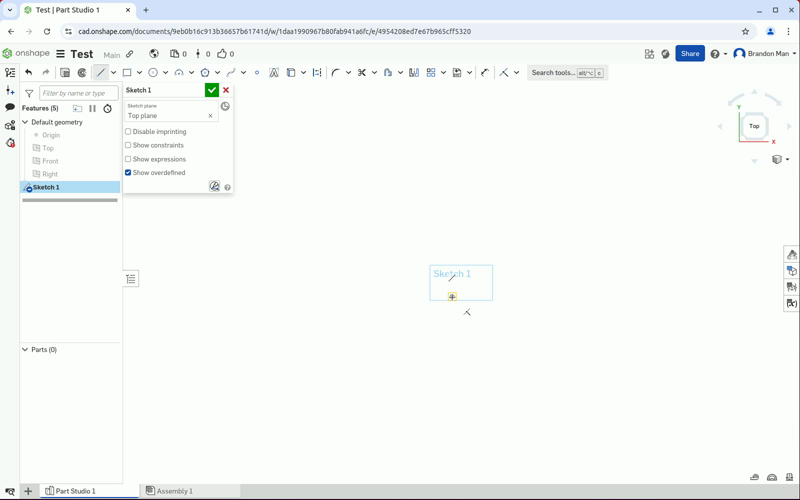
key_down(shift)
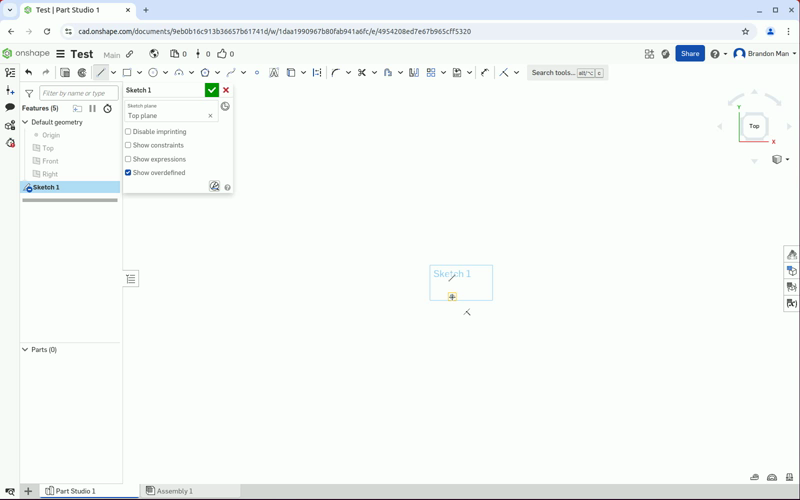
mouse_move(482, 296)
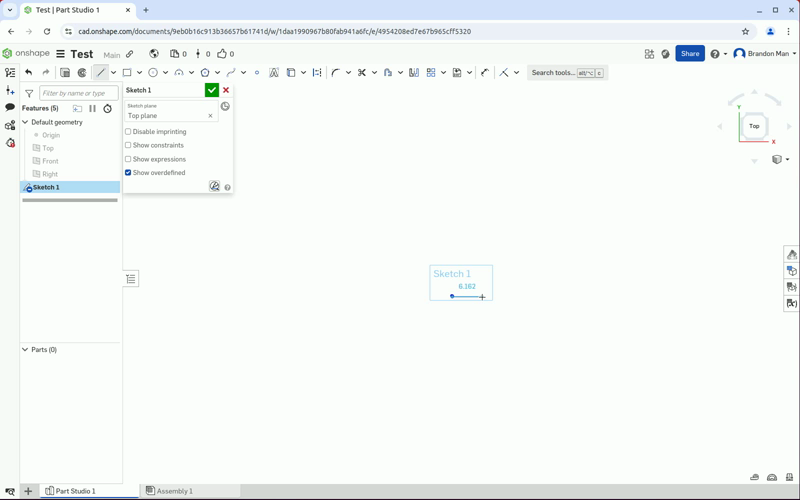
mouse_move(469, 296)
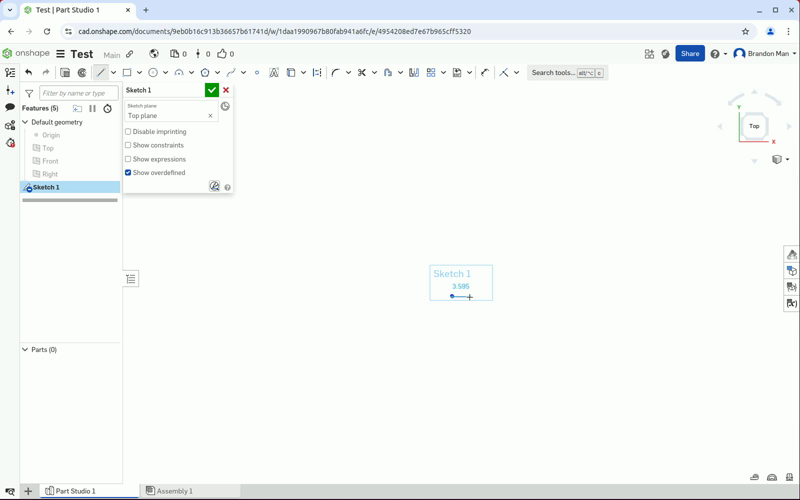
click(469, 296)
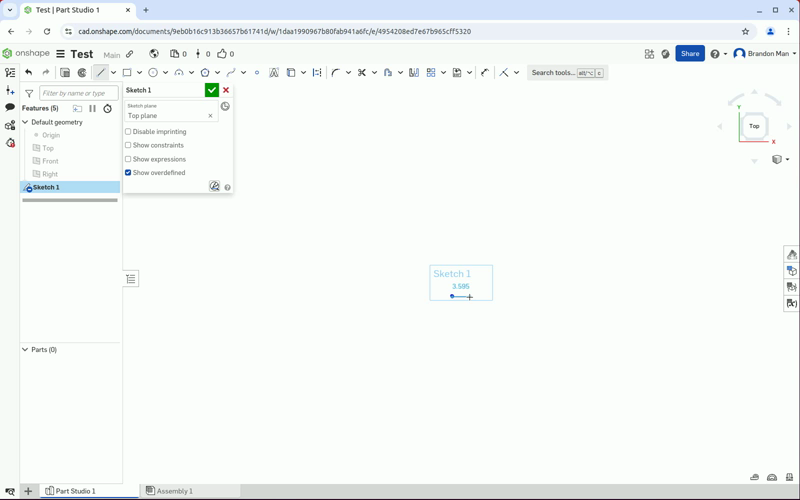
key_up(shift)
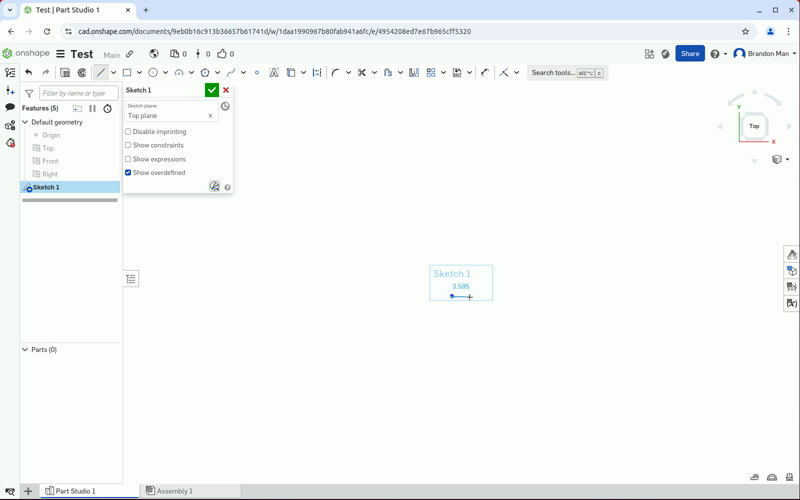
key(esc)
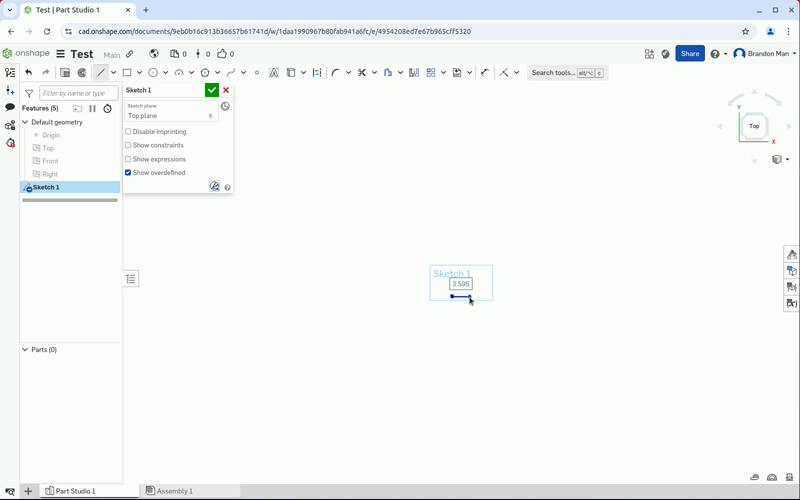
key(a)
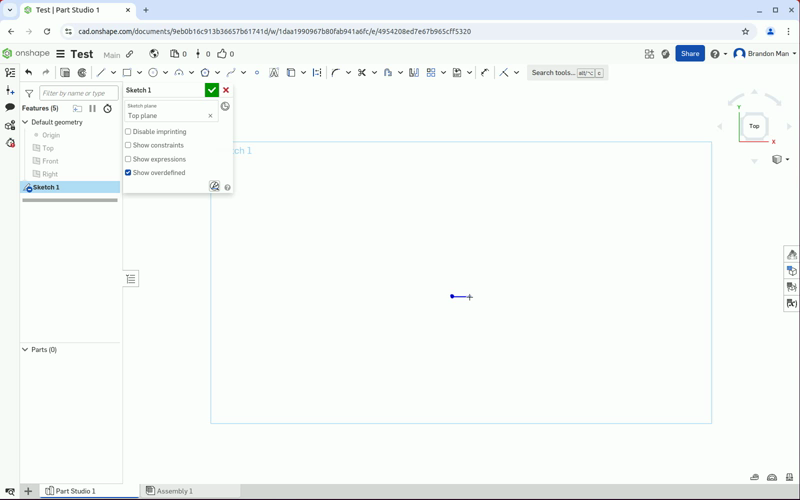
mouse_move(469, 296)
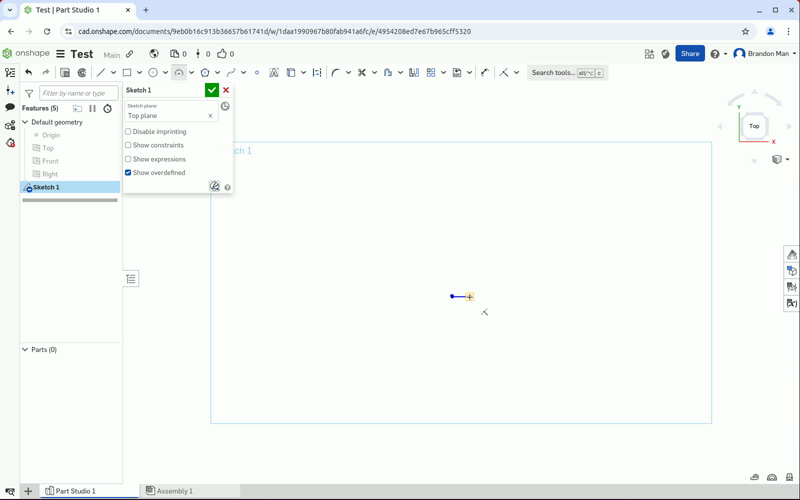
click(469, 296)
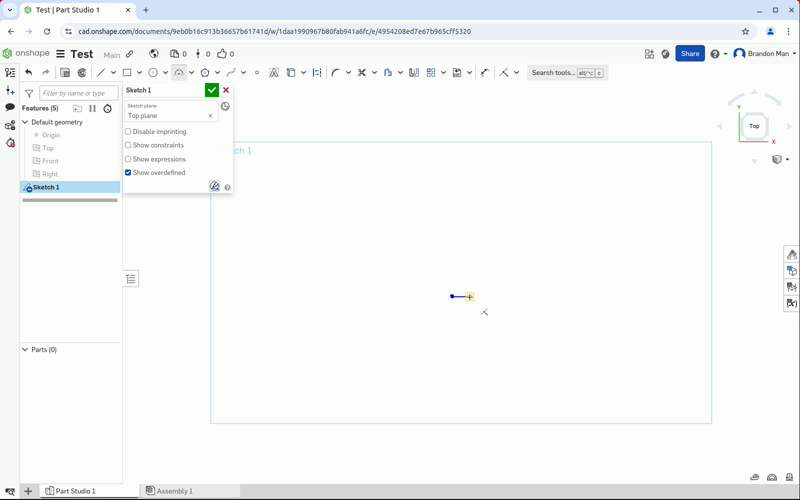
key_down(shift)
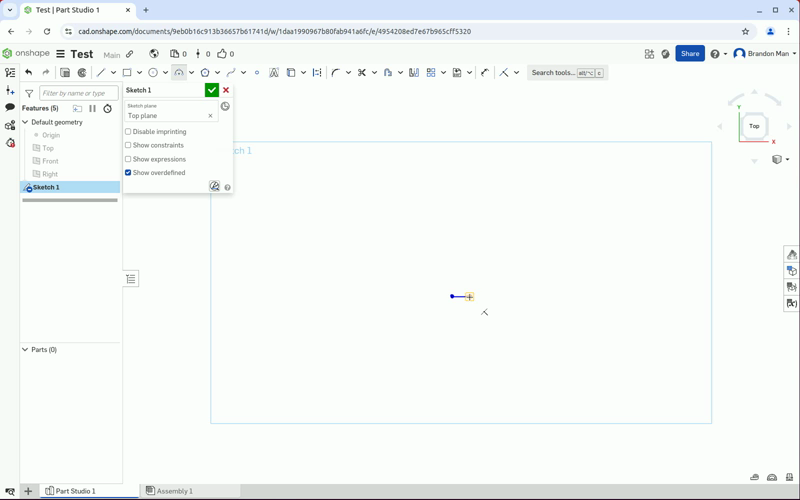
mouse_move(470, 295)
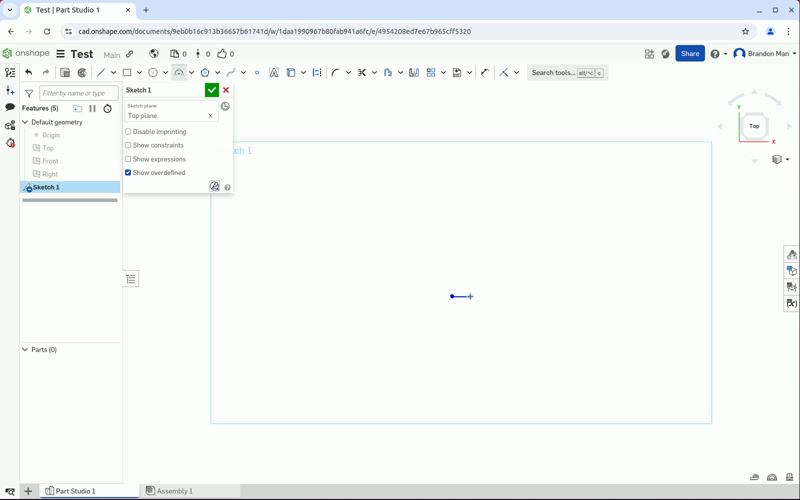
scroll(6)
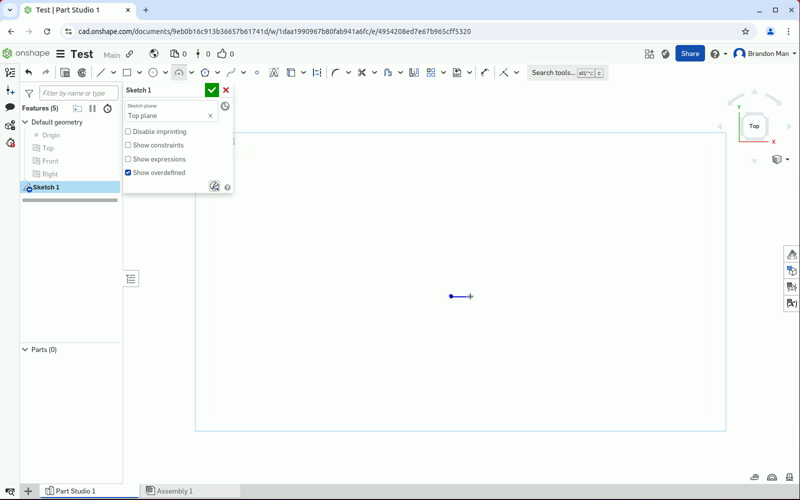
scroll(6)
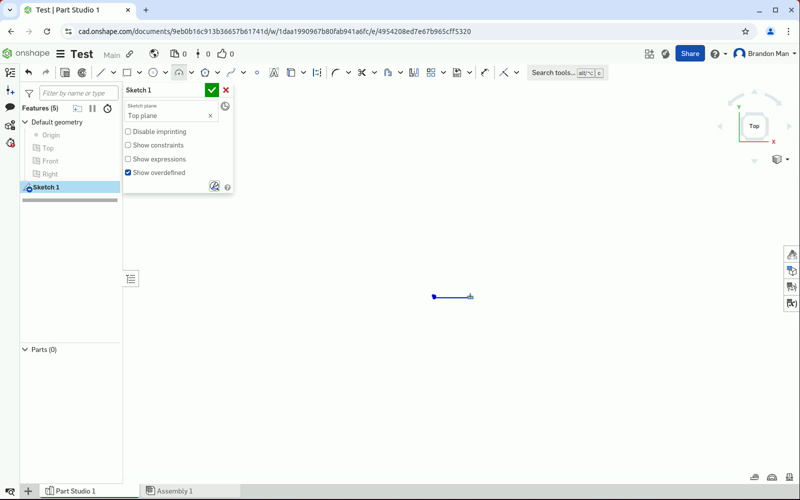
scroll(6)
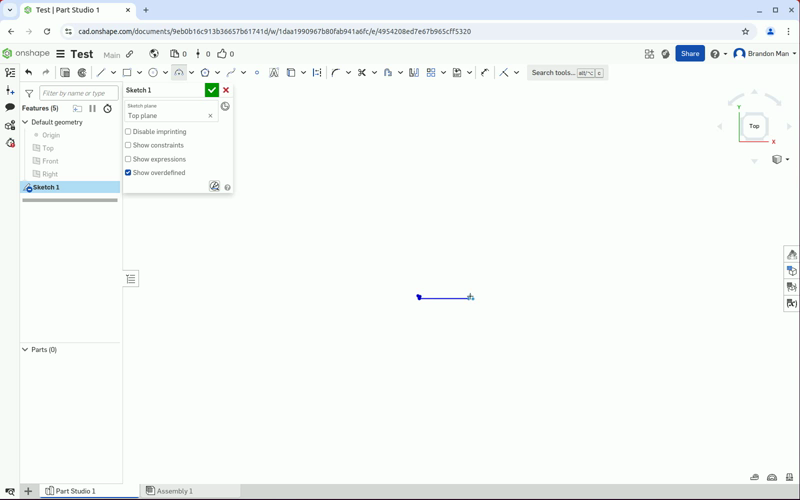
scroll(6)
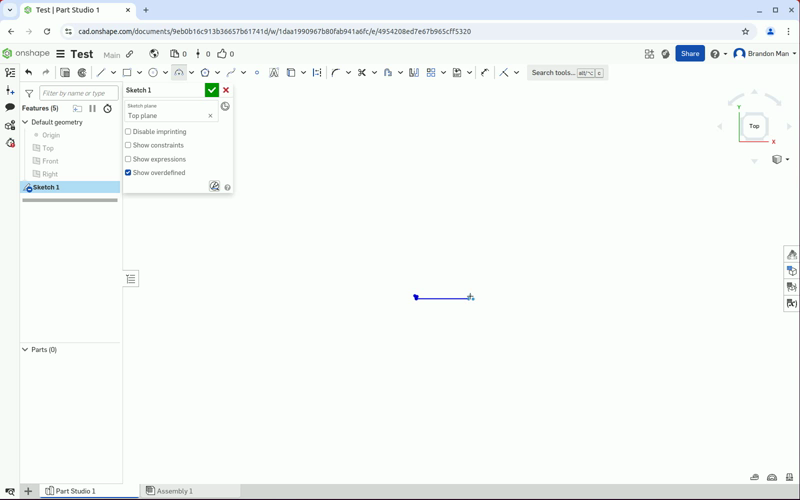
scroll(6)
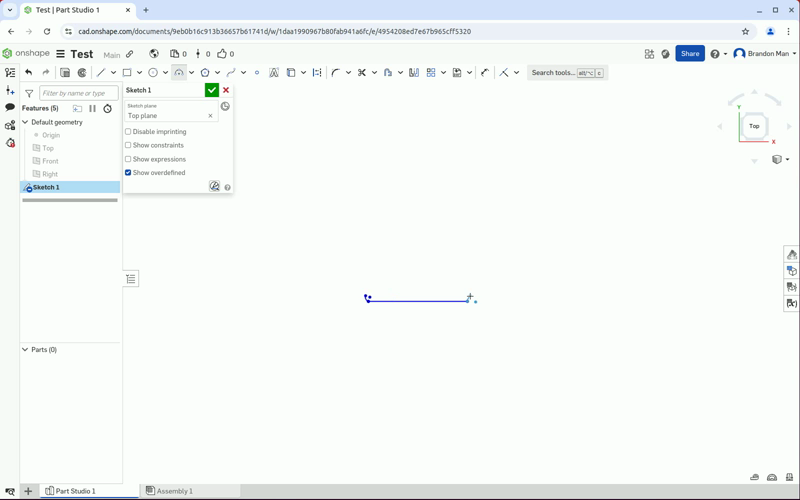
scroll(6)
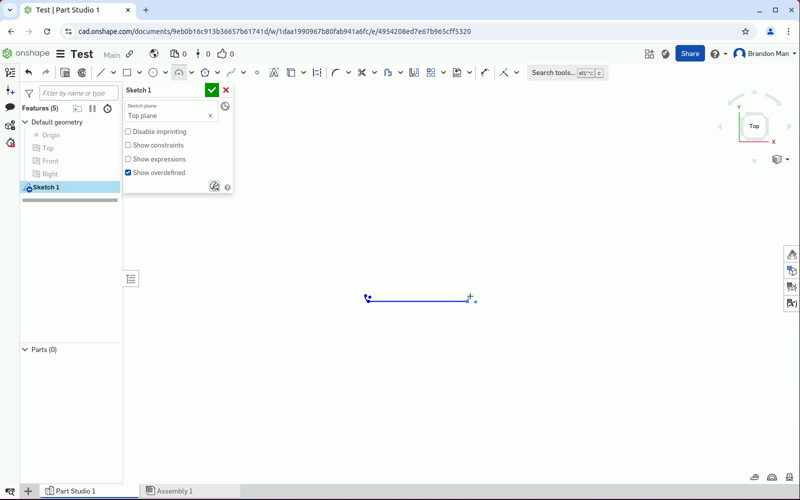
scroll(6)
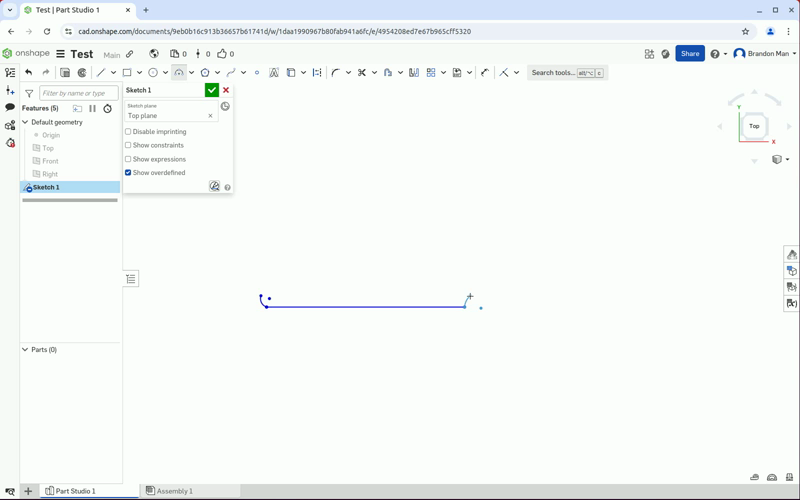
click(470, 295)
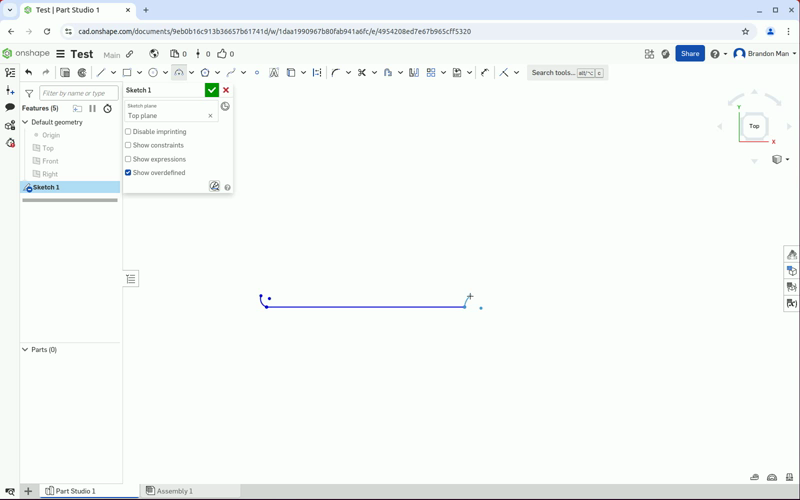
scroll(-6)
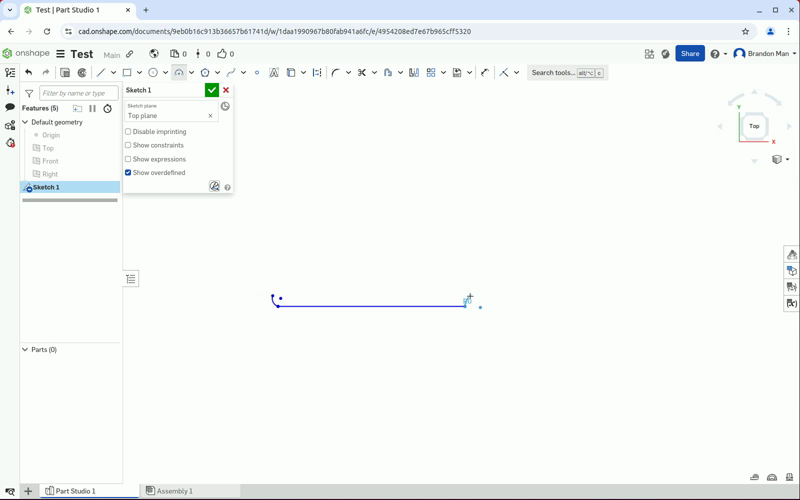
scroll(-6)
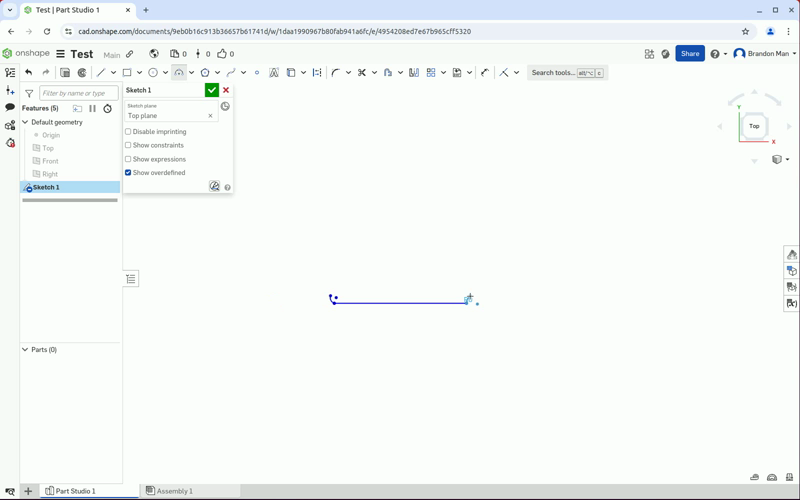
scroll(-6)
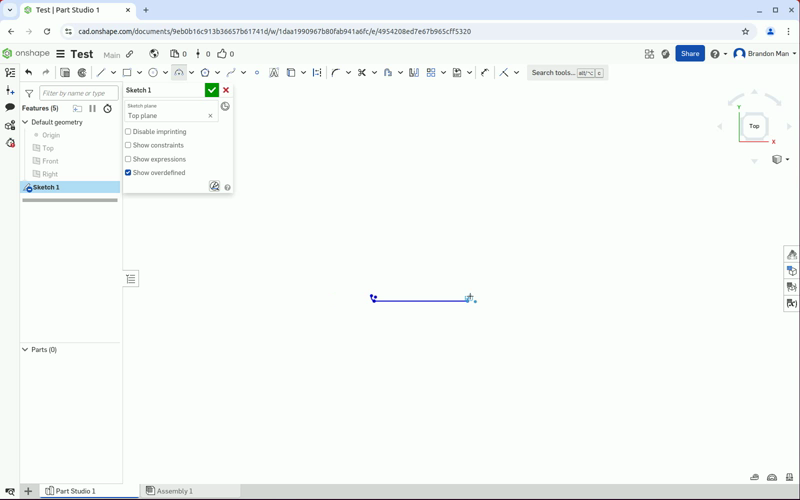
scroll(-6)
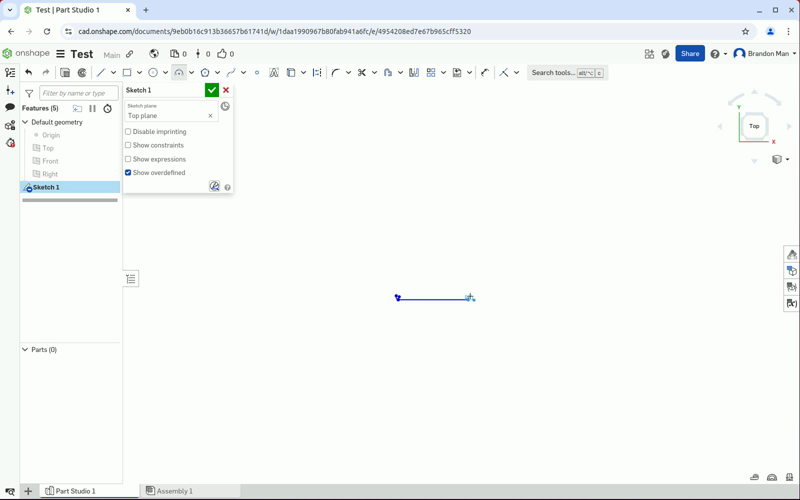
scroll(-6)
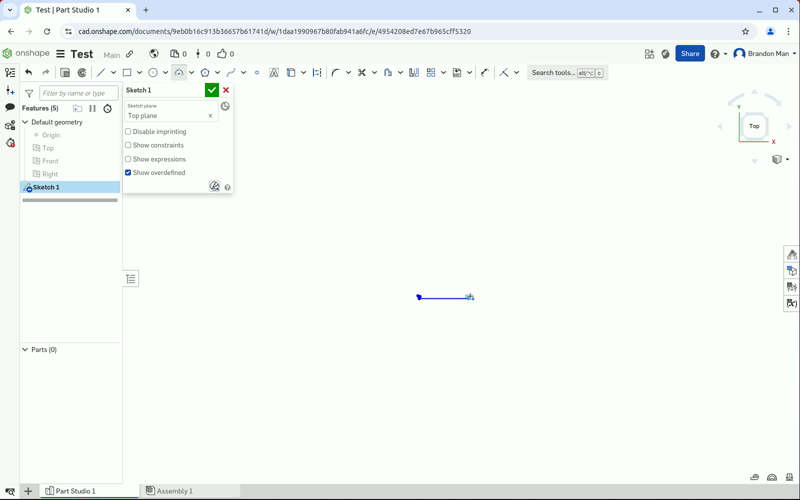
scroll(-6)
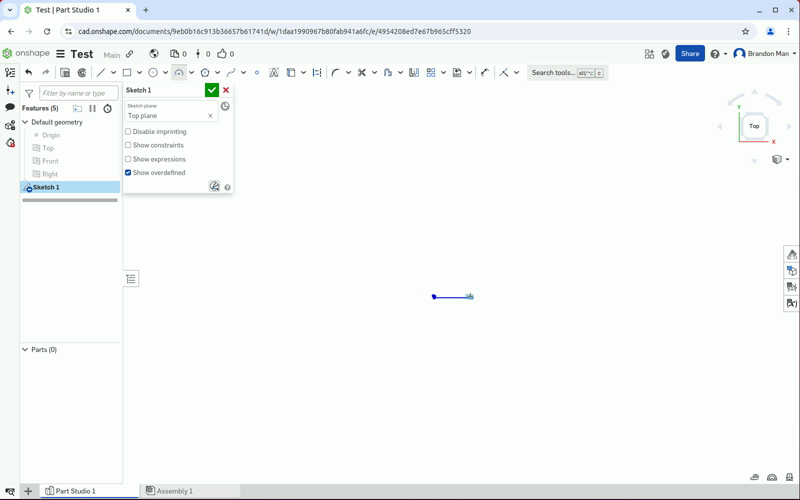
scroll(-6)
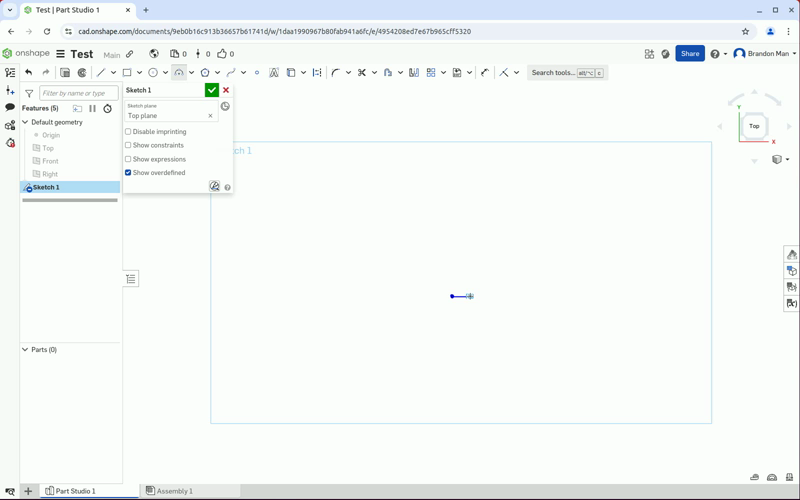
mouse_move(470, 296)
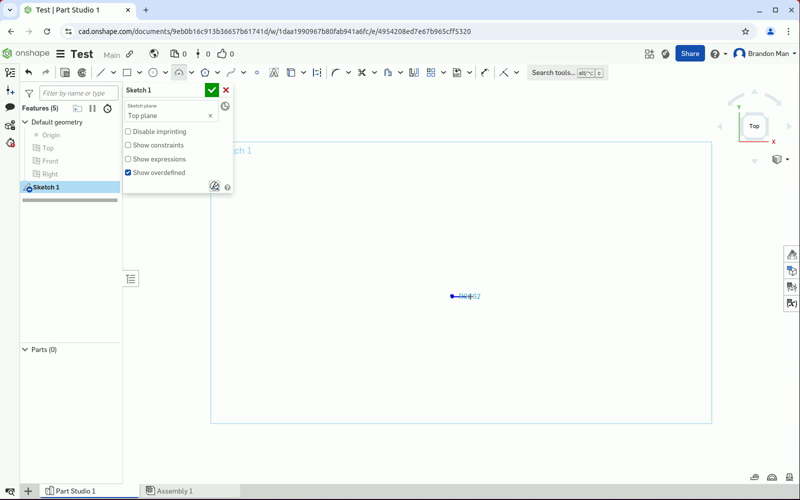
scroll(6)
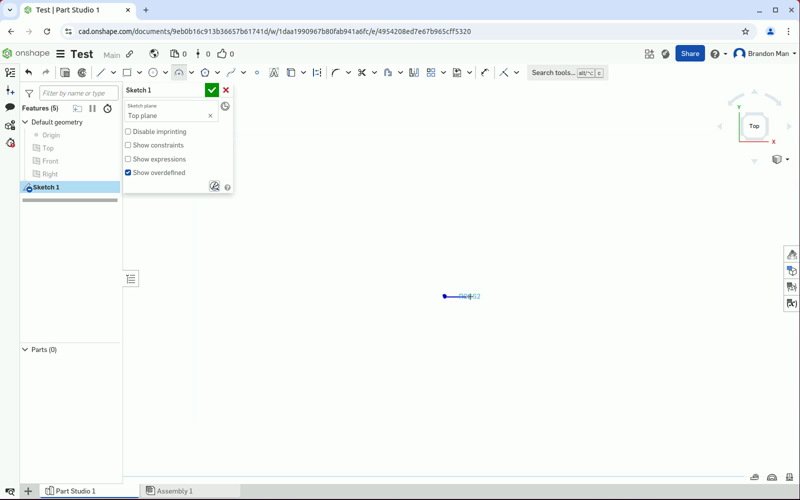
scroll(6)
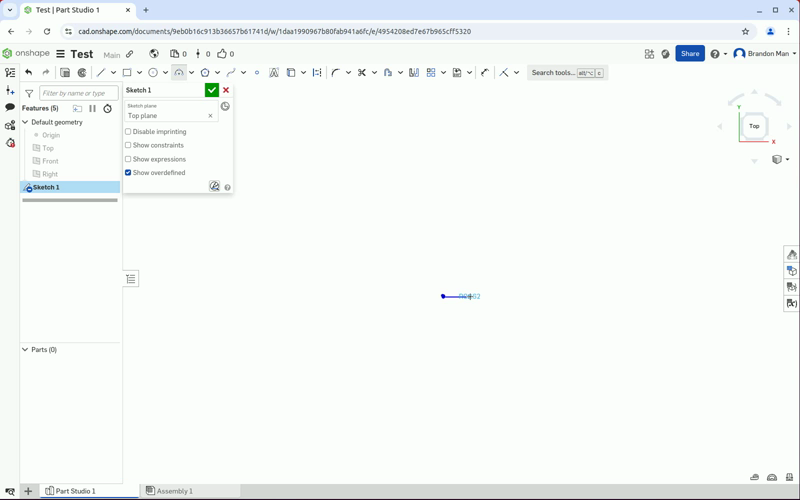
scroll(6)
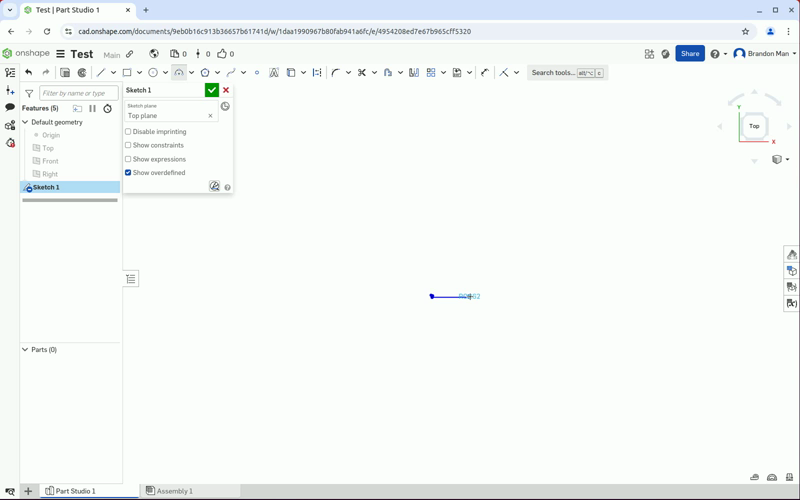
scroll(6)
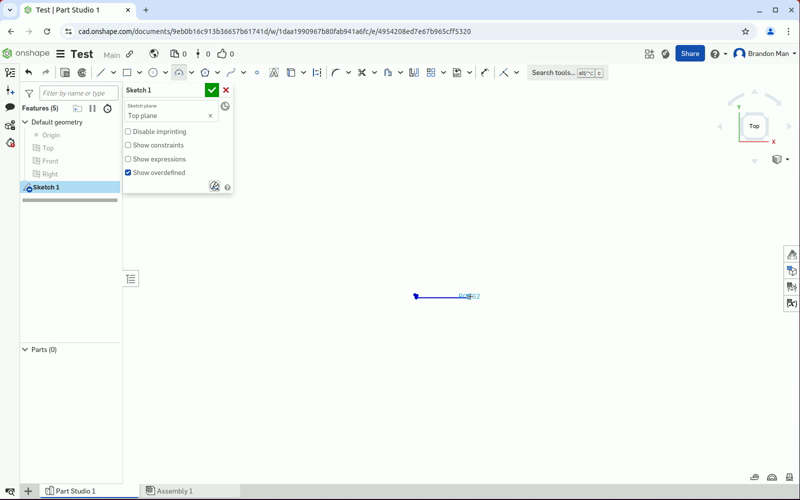
scroll(6)
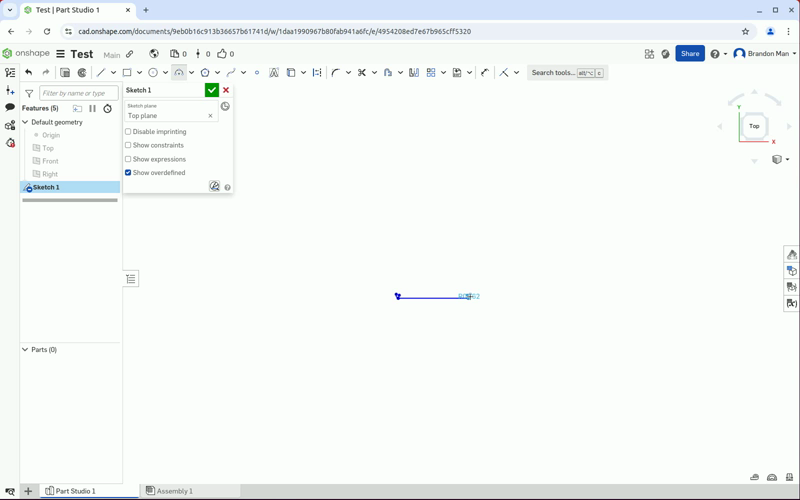
scroll(6)
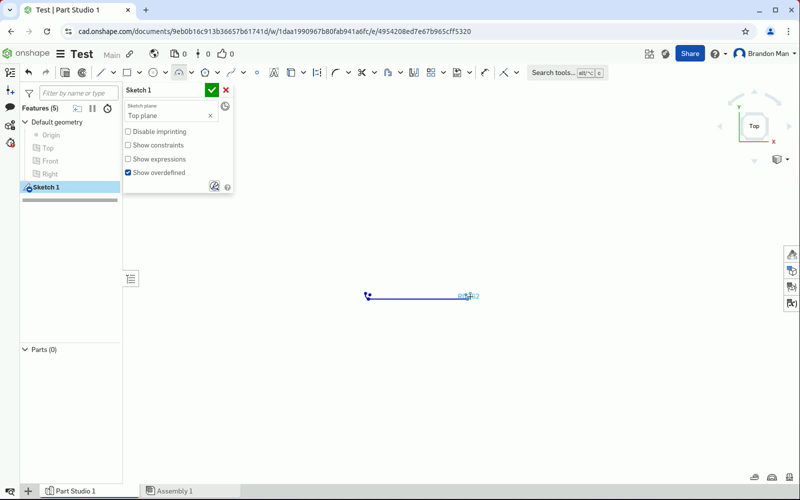
scroll(6)
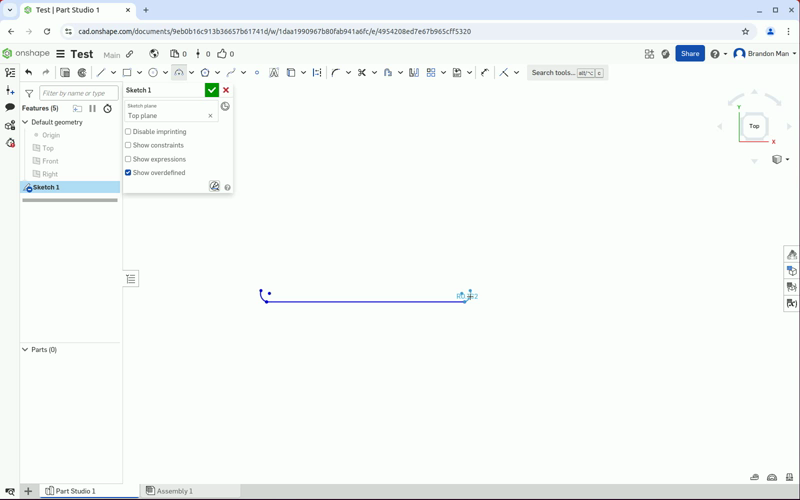
click(470, 296)
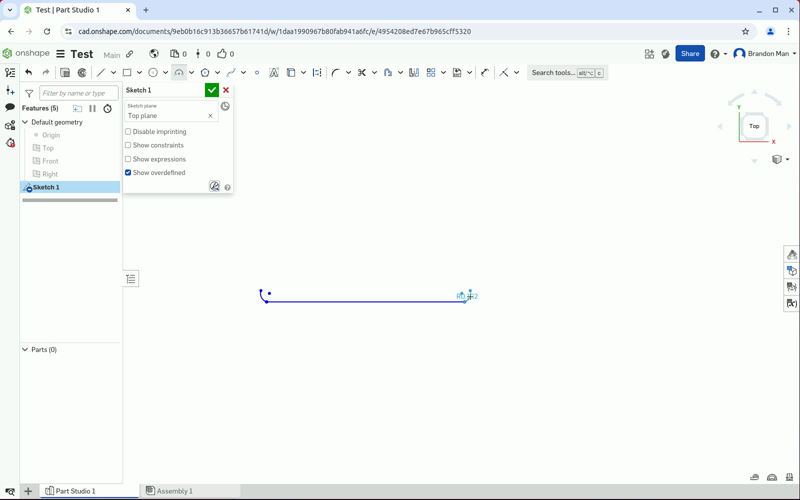
scroll(-6)
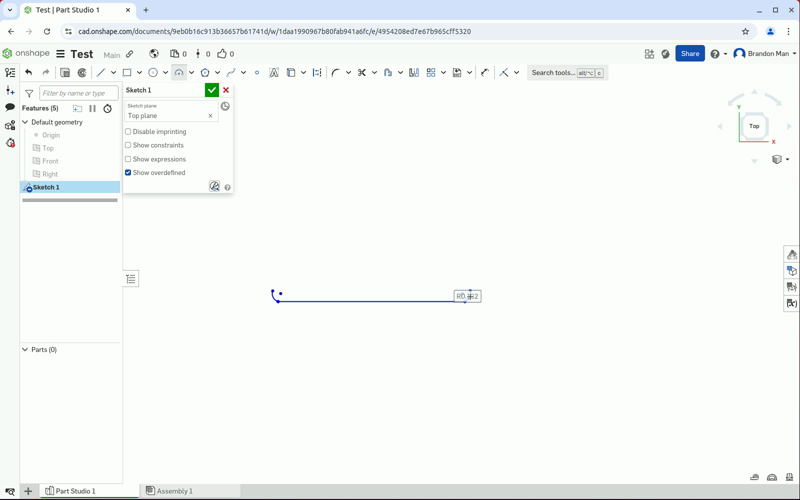
scroll(-6)
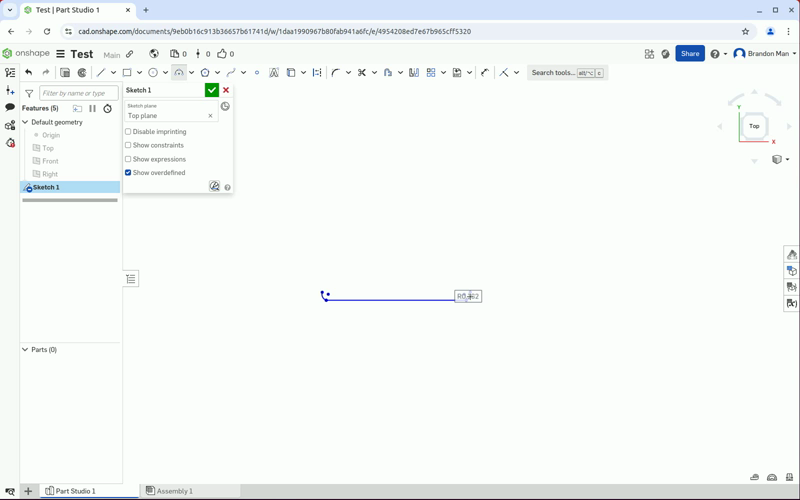
scroll(-6)
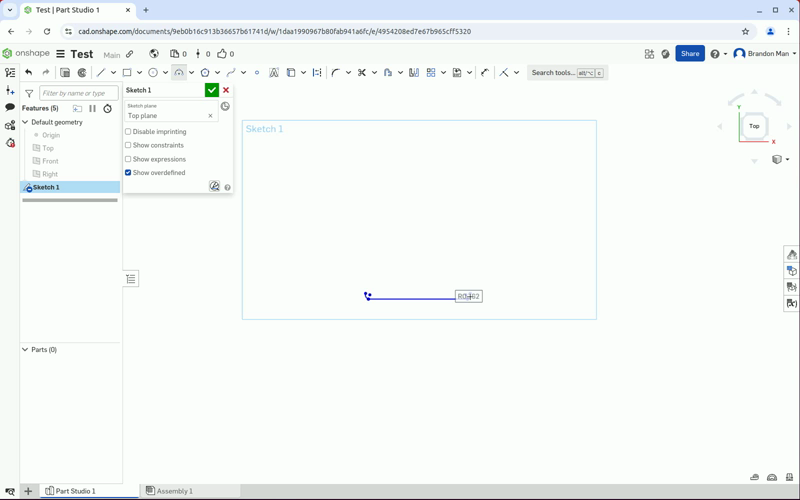
scroll(-6)
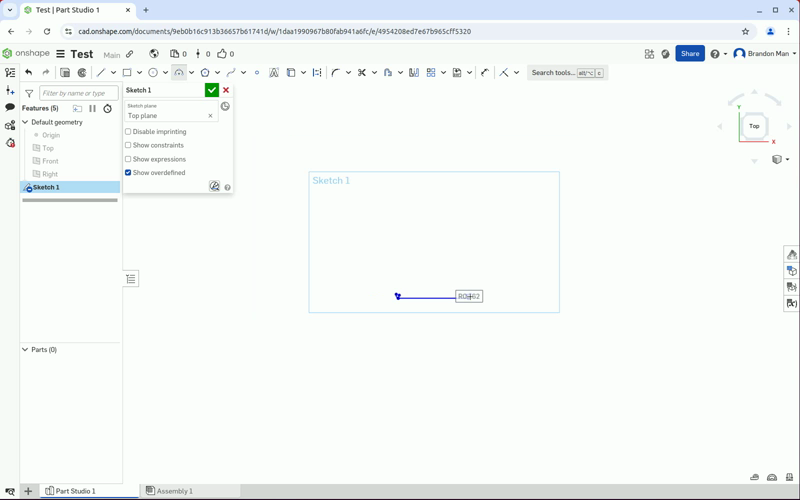
scroll(-6)
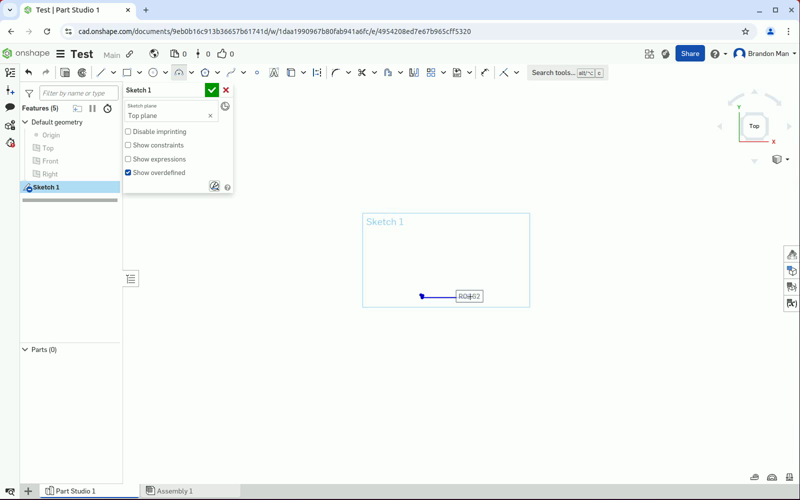
scroll(-6)
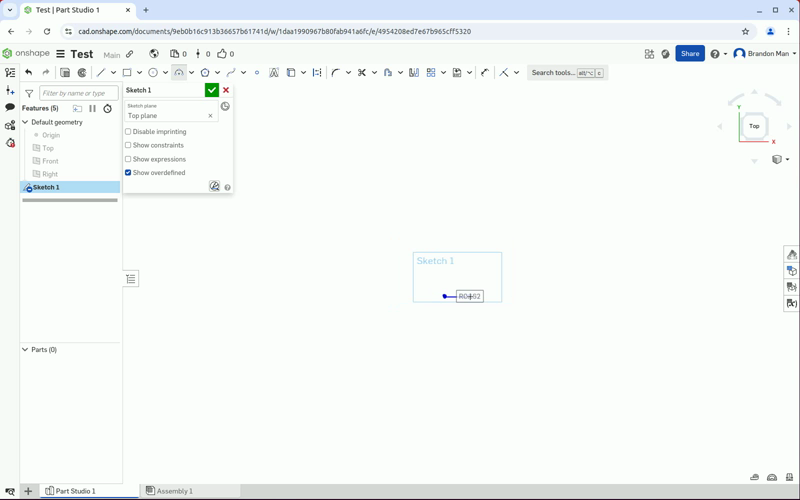
scroll(-6)
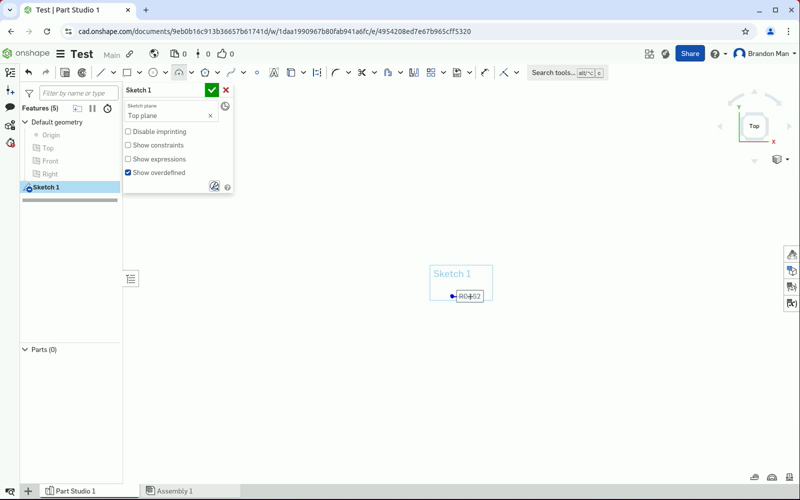
key_up(shift)
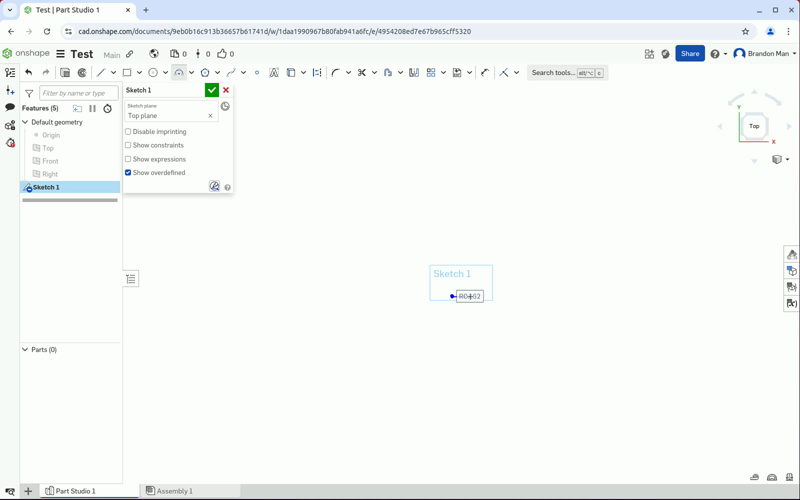
key(esc)
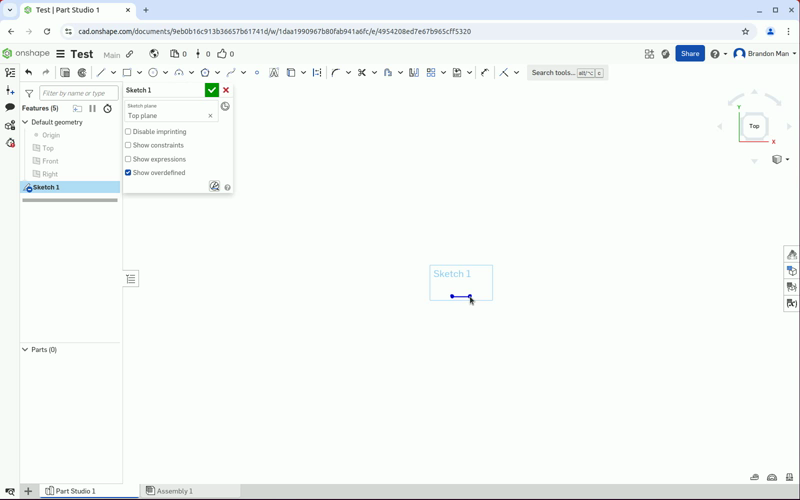
key(l)
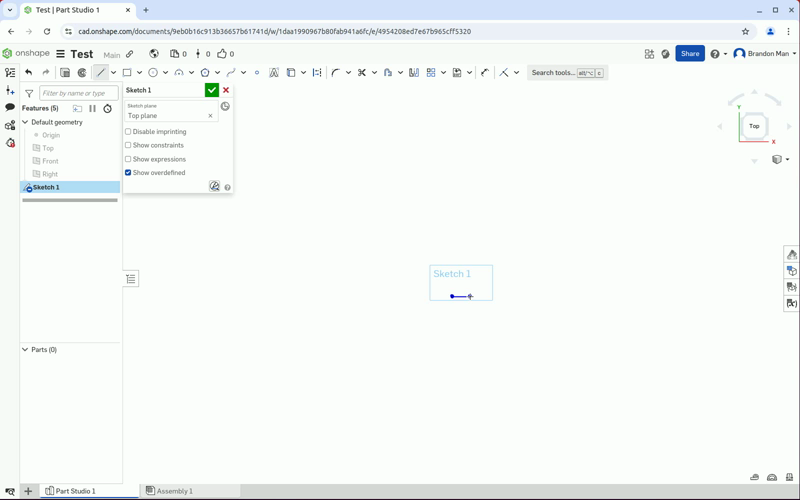
mouse_move(470, 295)
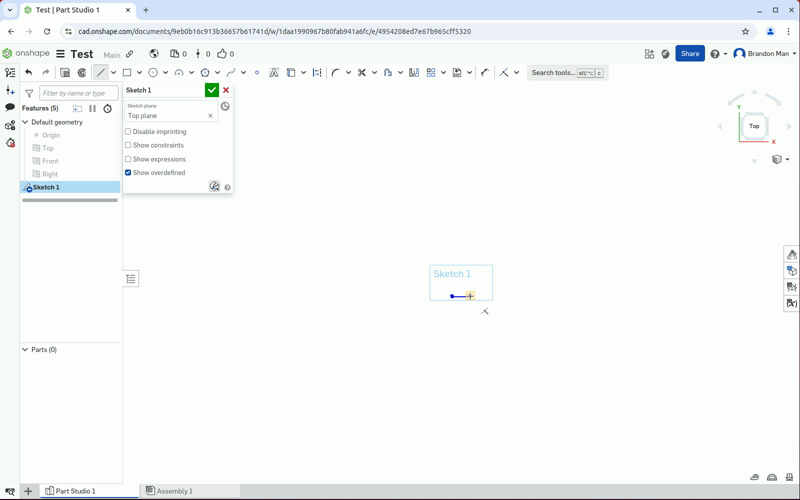
scroll(6)
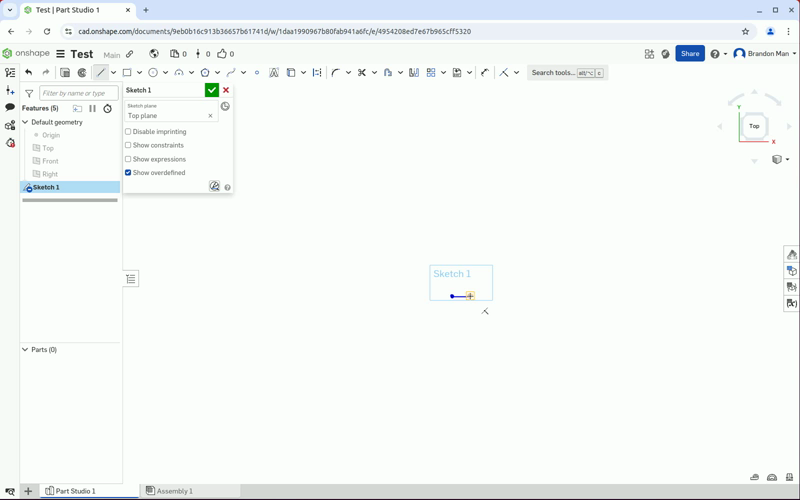
scroll(6)
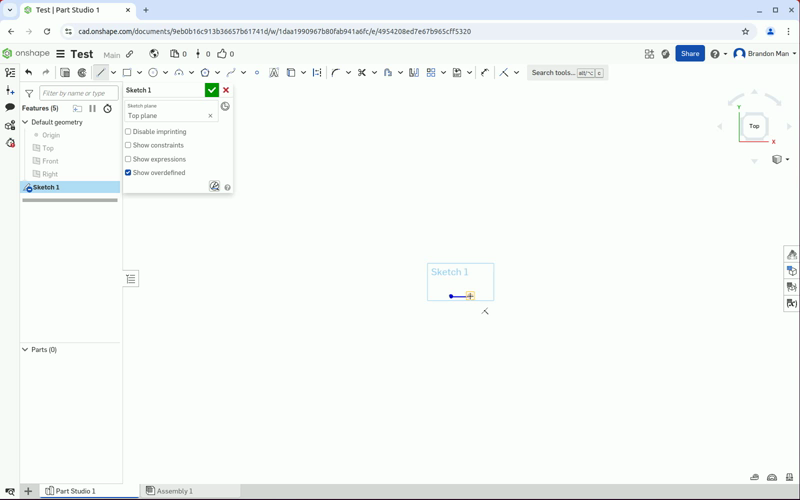
scroll(6)
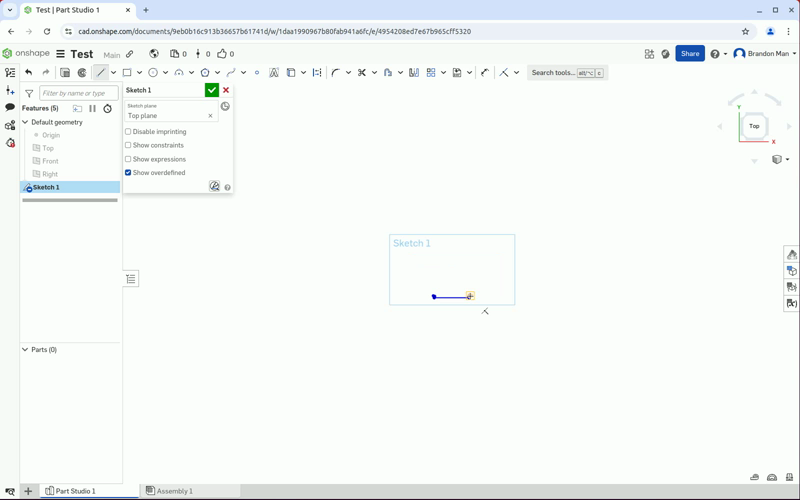
scroll(6)
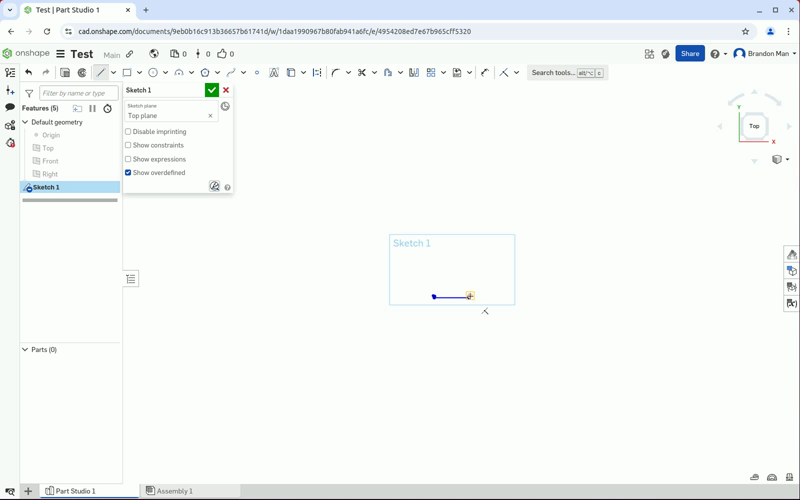
scroll(6)
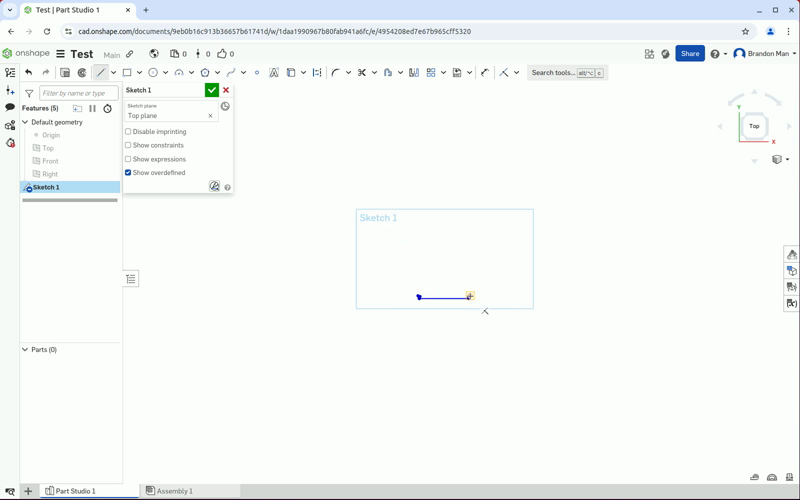
scroll(6)
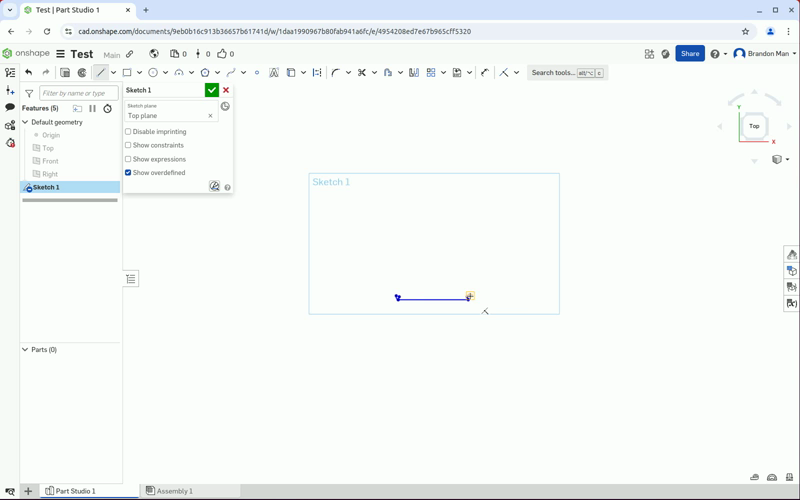
scroll(6)
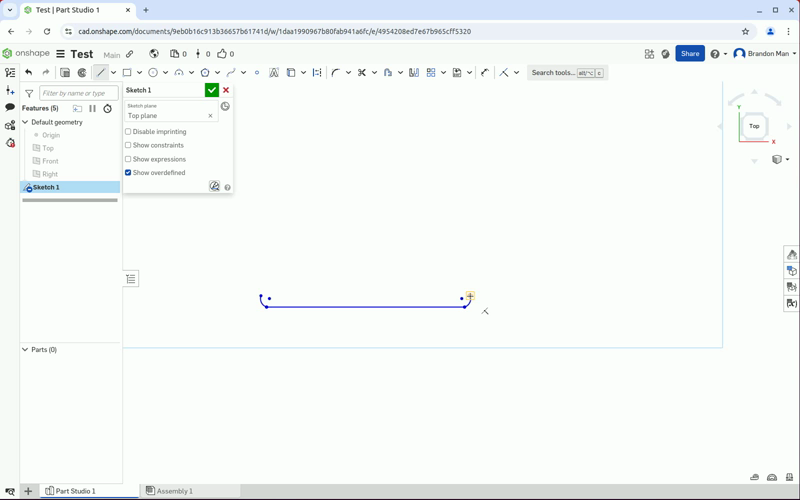
click(470, 295)
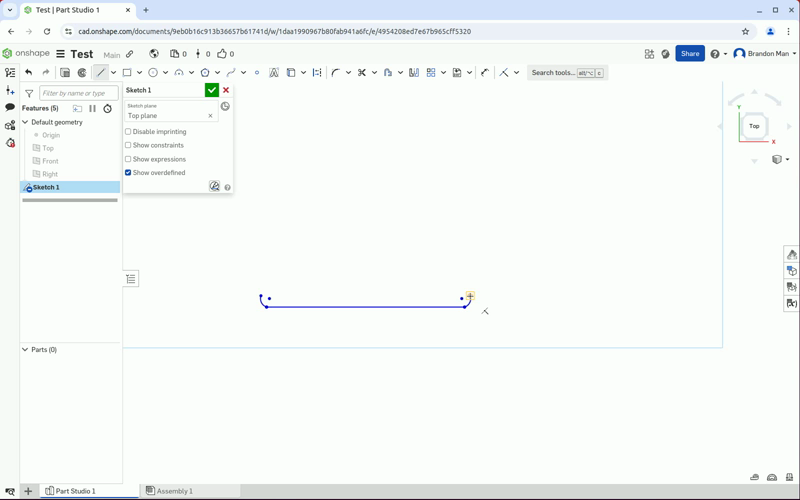
scroll(-6)
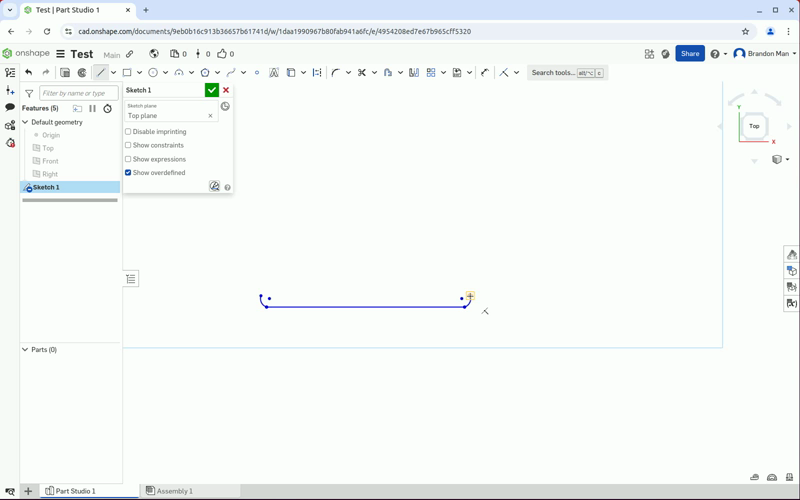
scroll(-6)
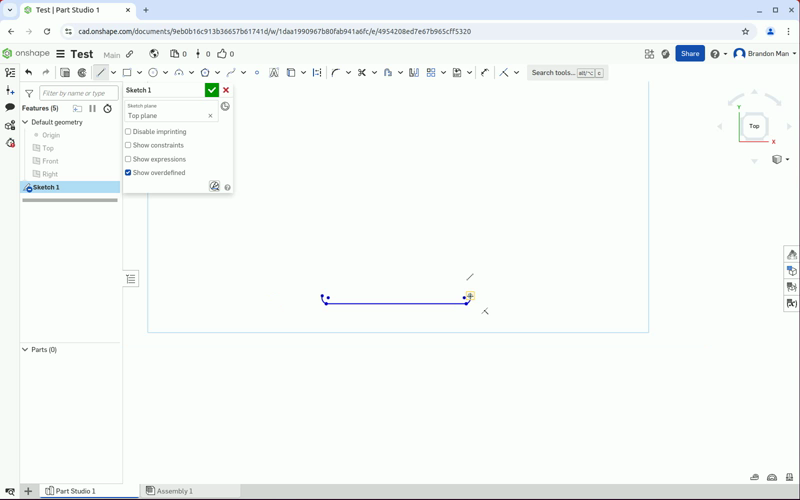
scroll(-6)
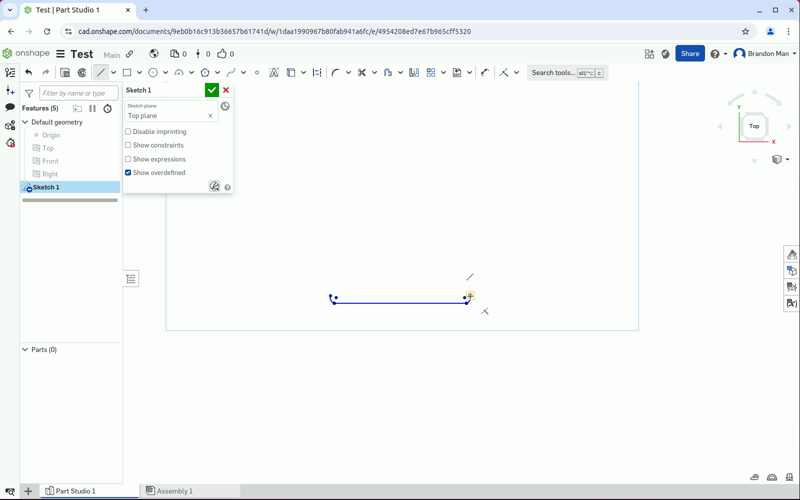
scroll(-6)
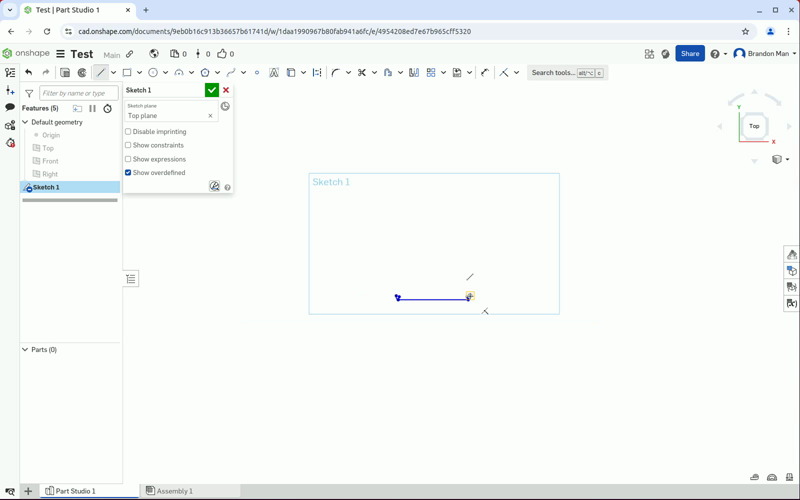
scroll(-6)
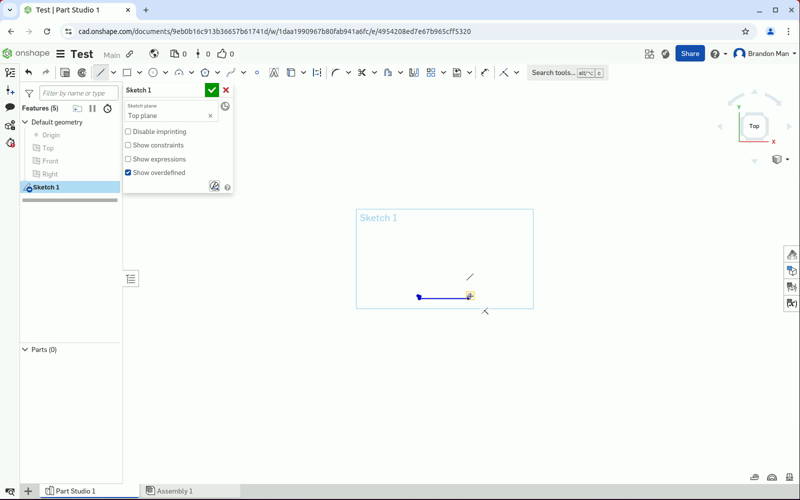
scroll(-6)
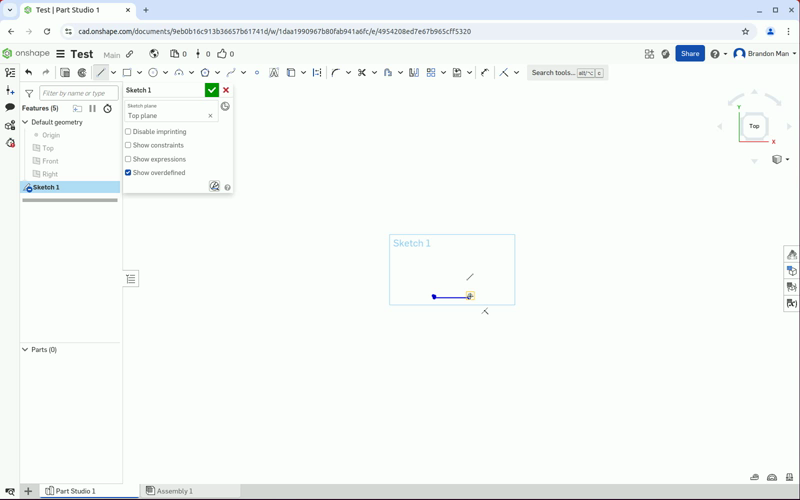
scroll(-6)
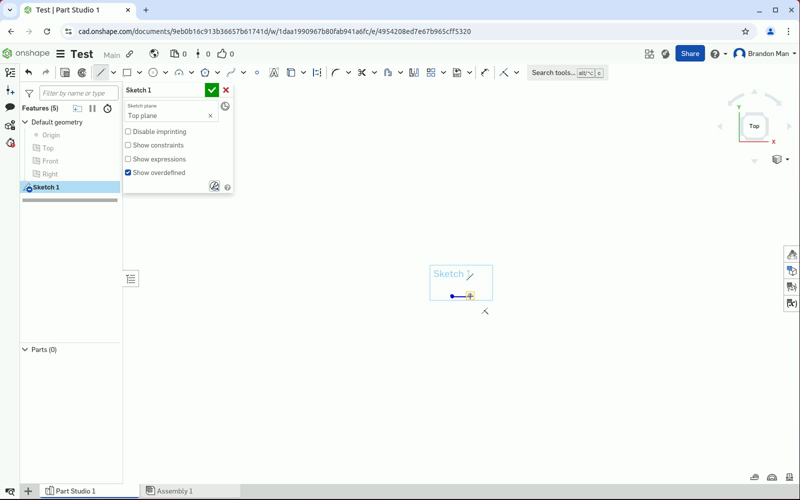
key_down(shift)
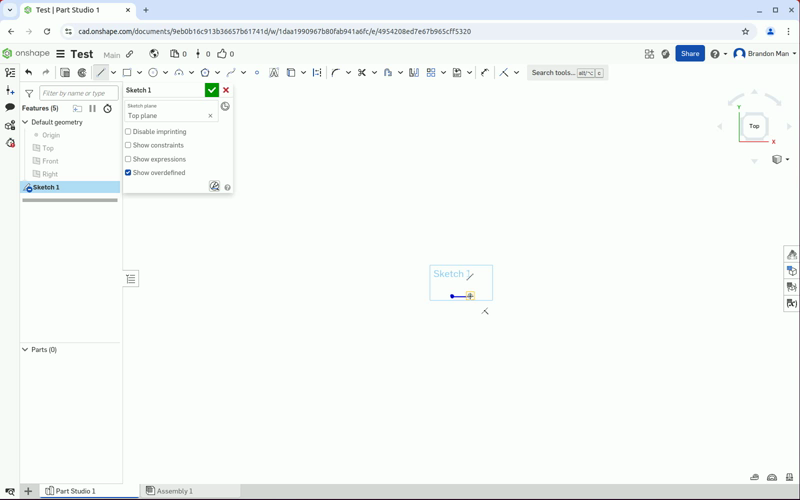
mouse_move(500, 295)
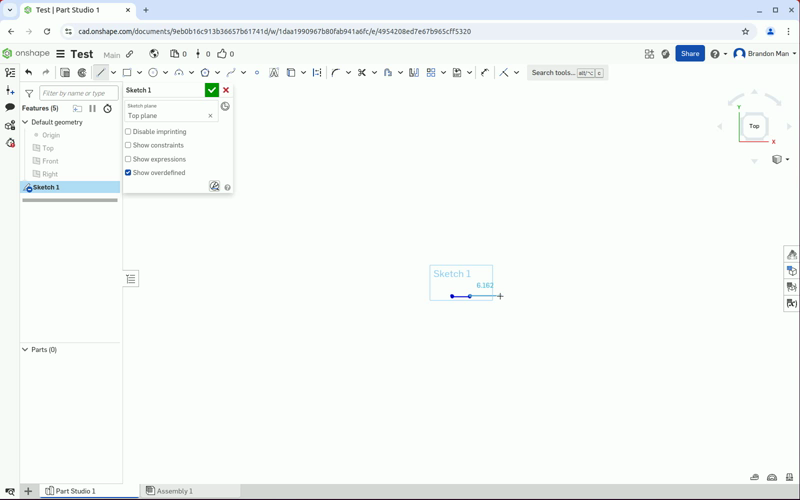
mouse_move(470, 268)
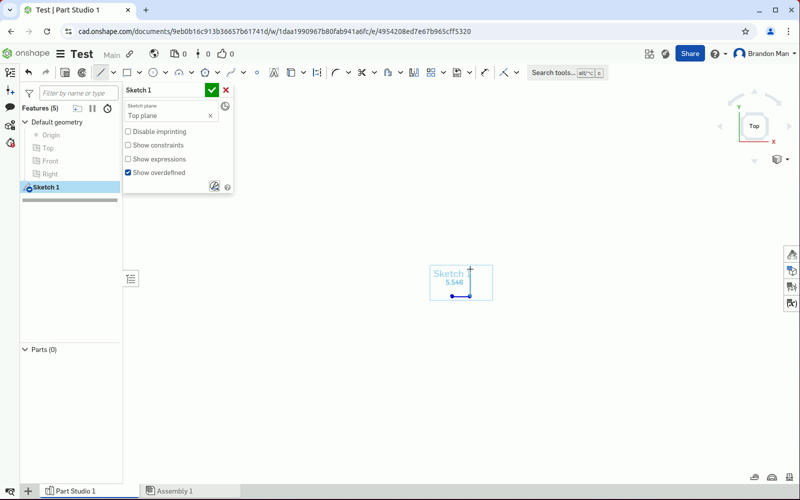
click(470, 268)
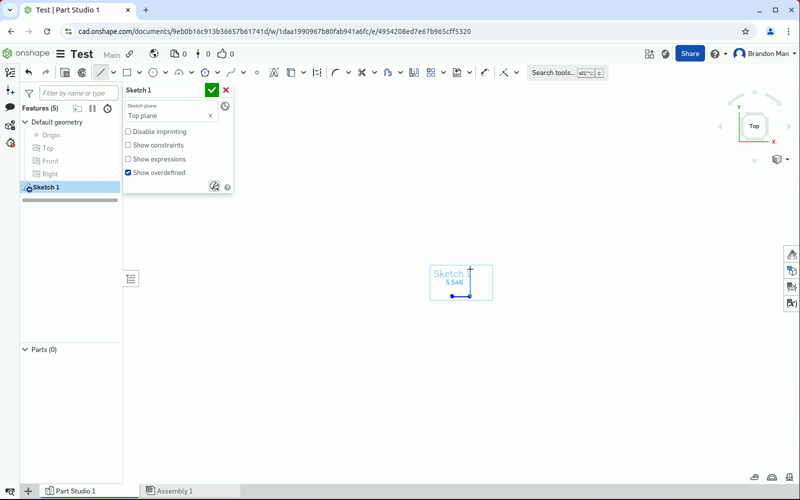
key_up(shift)
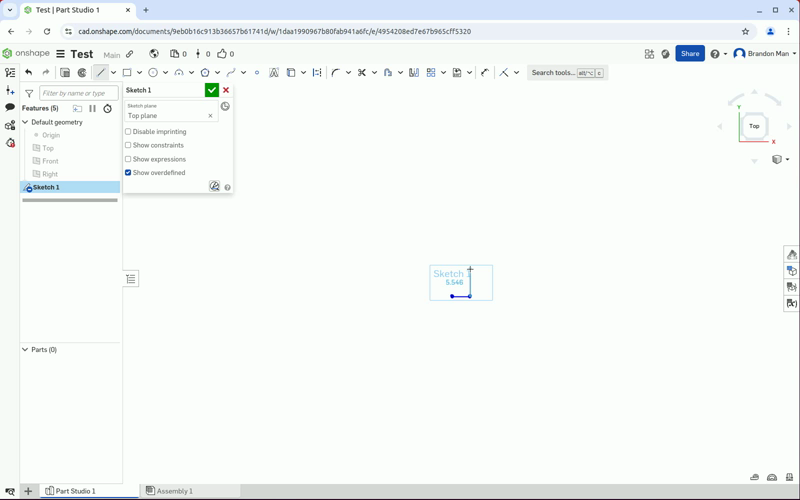
key(esc)
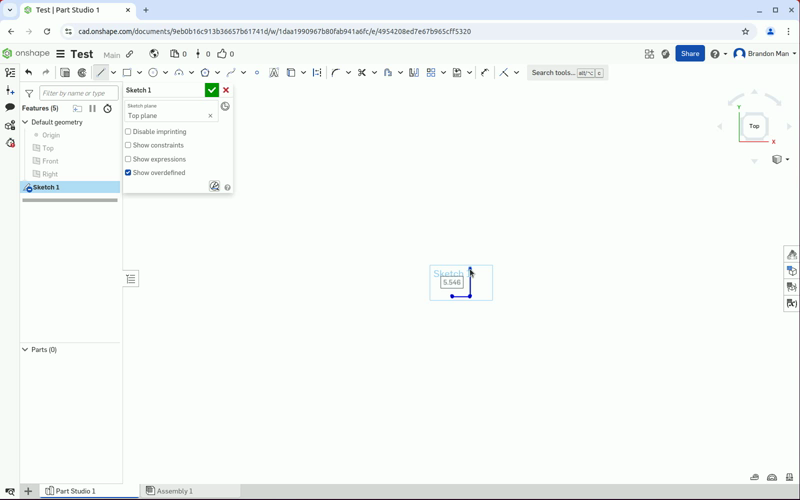
key(a)
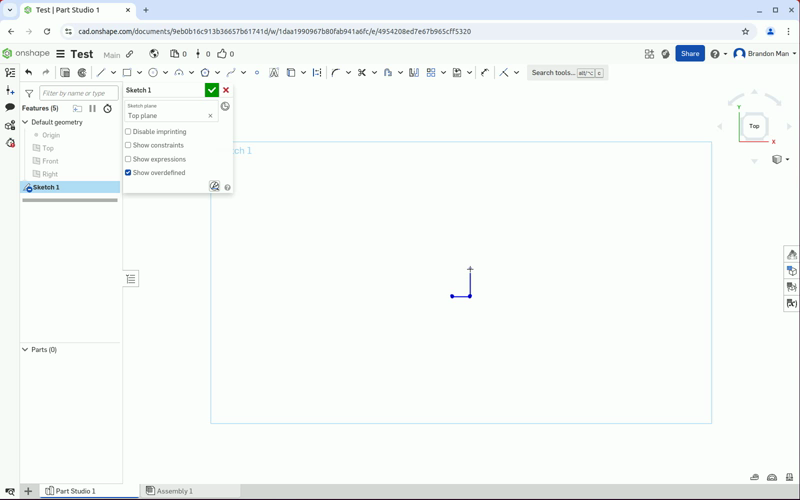
mouse_move(470, 268)
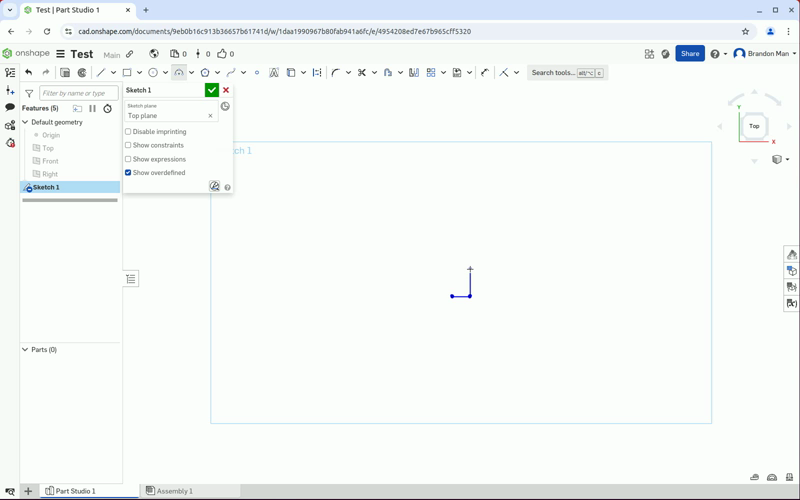
click(470, 268)
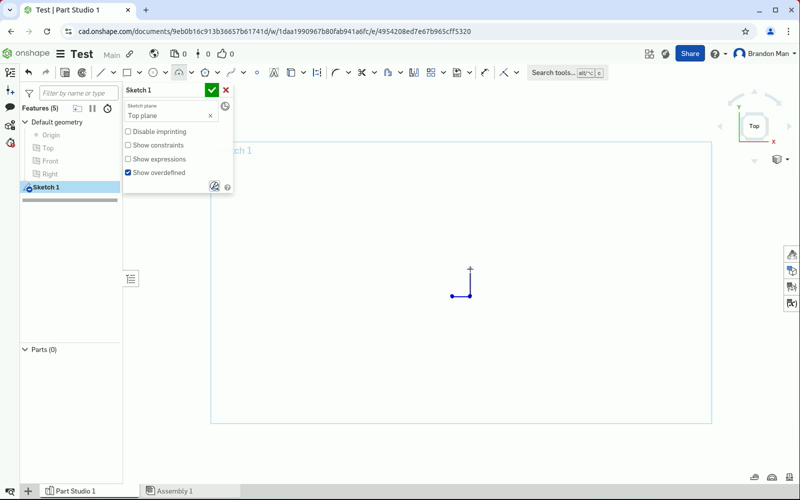
key_down(shift)
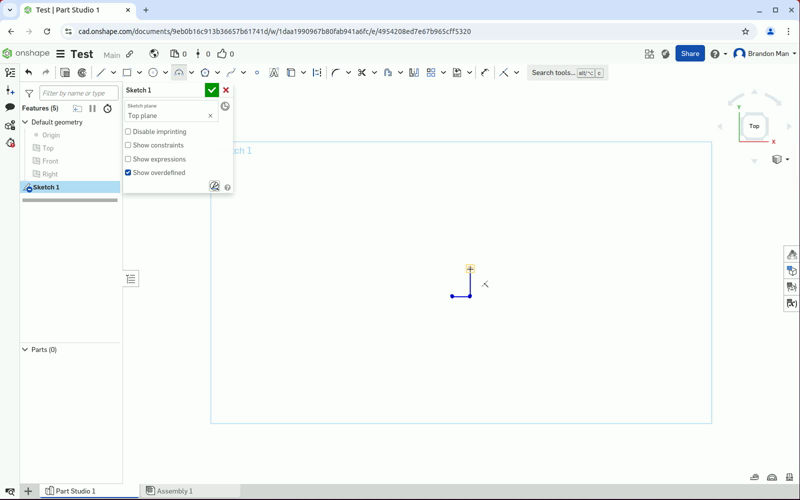
mouse_move(469, 267)
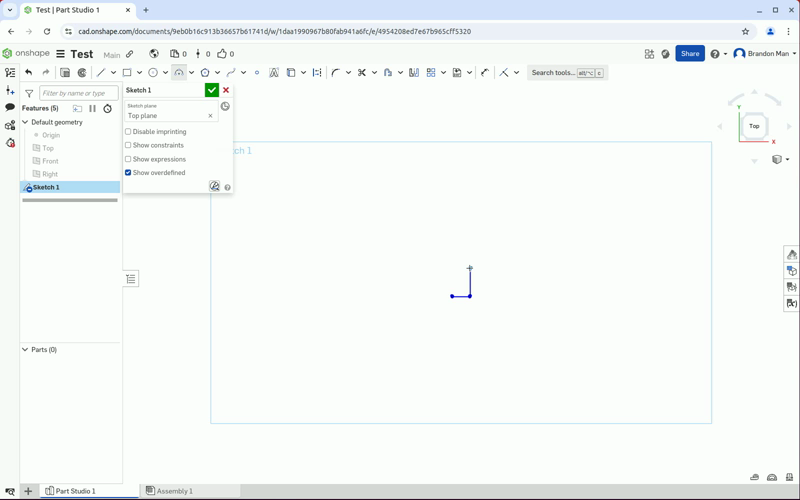
scroll(6)
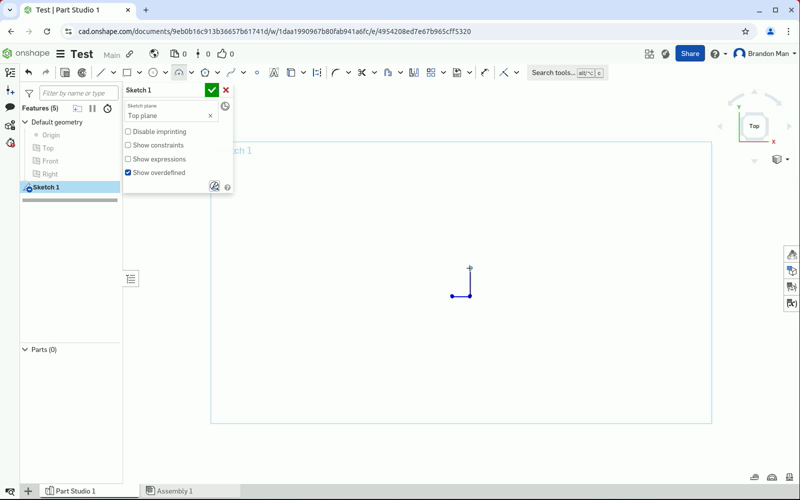
scroll(6)
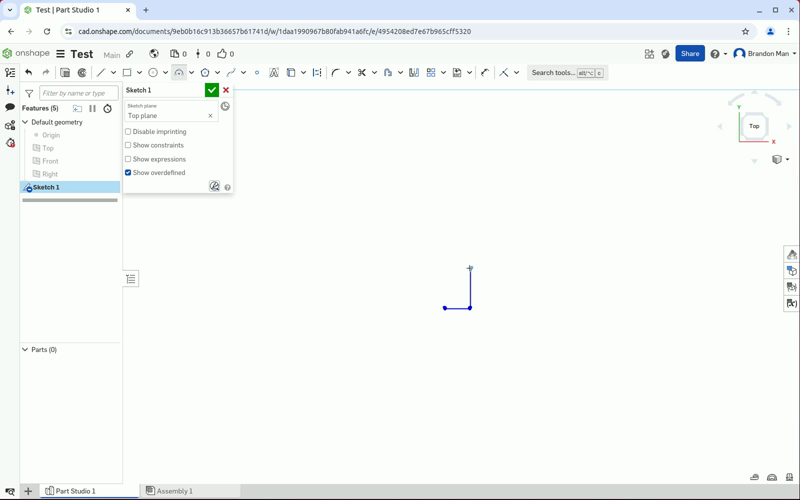
scroll(6)
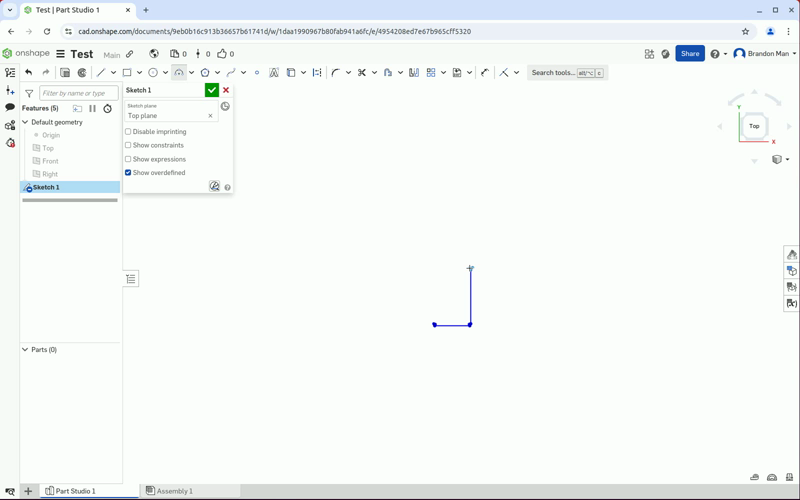
scroll(6)
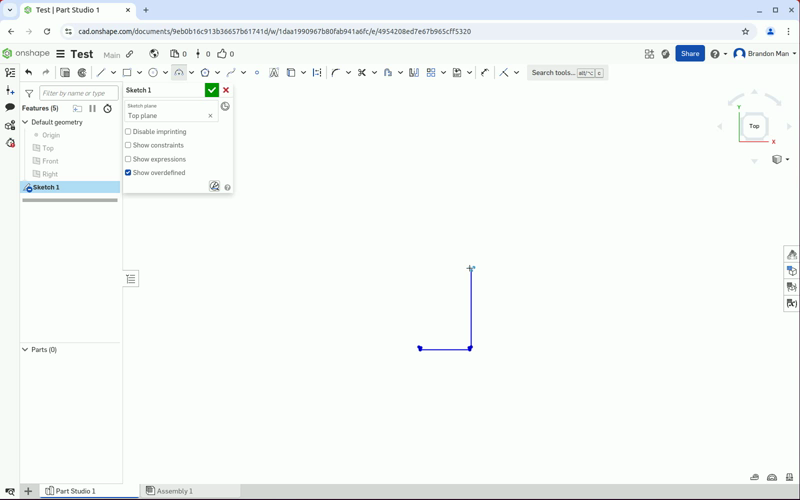
scroll(6)
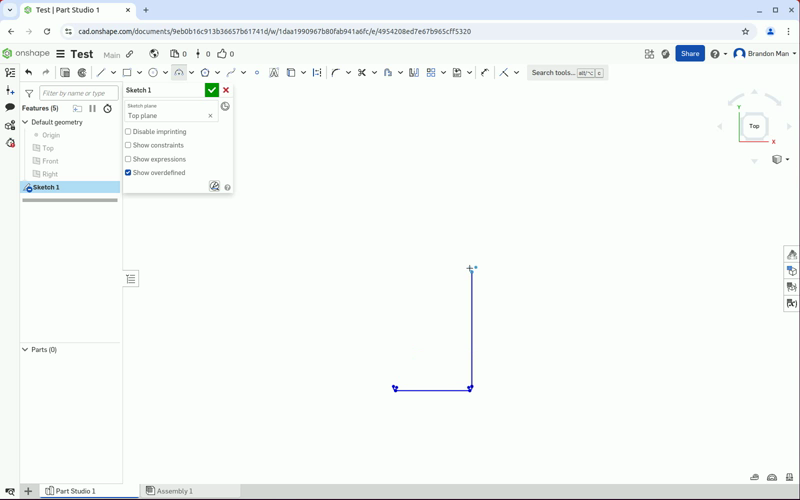
scroll(6)
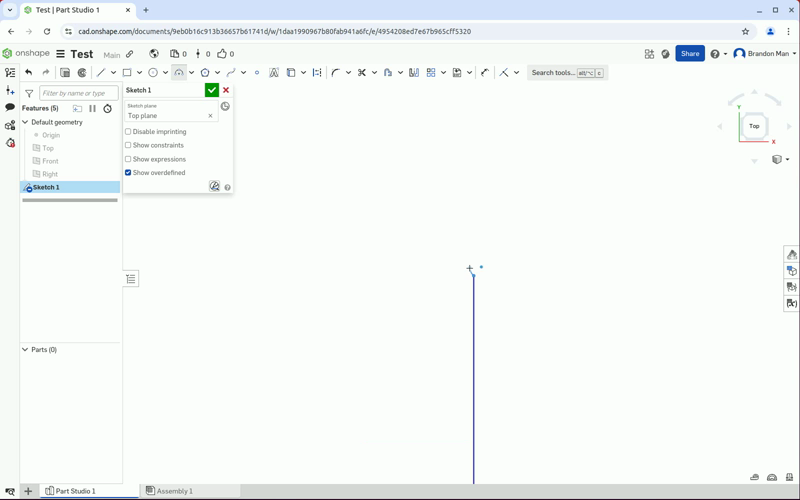
scroll(6)
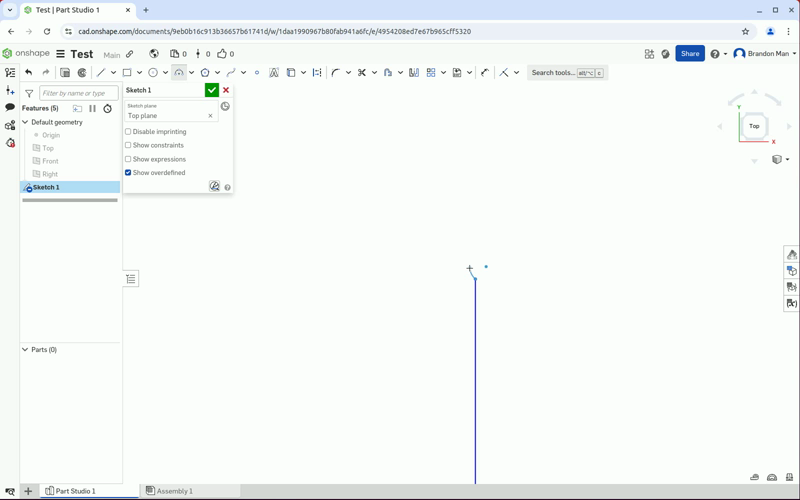
click(469, 267)
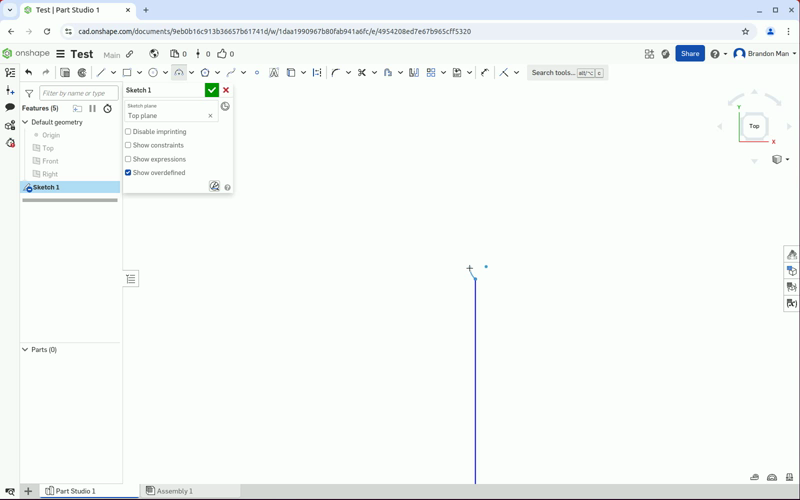
scroll(-6)
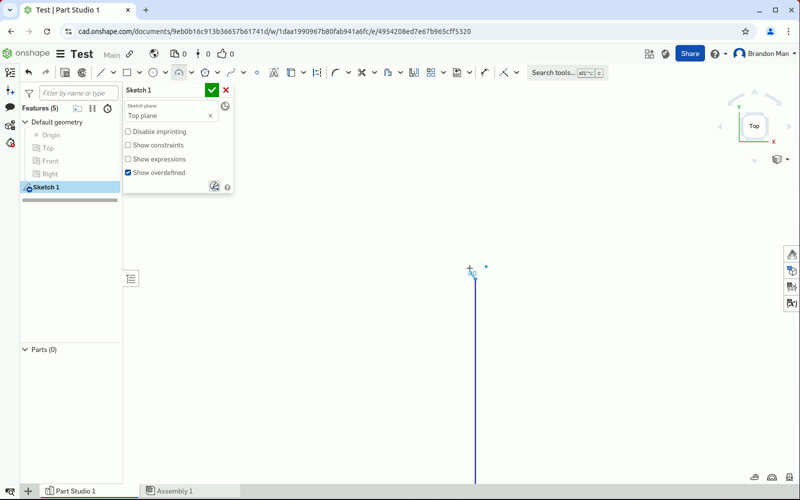
scroll(-6)
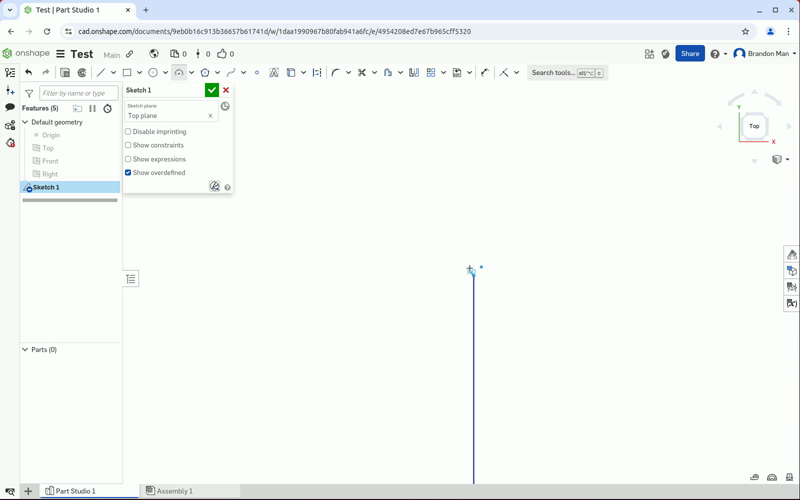
scroll(-6)
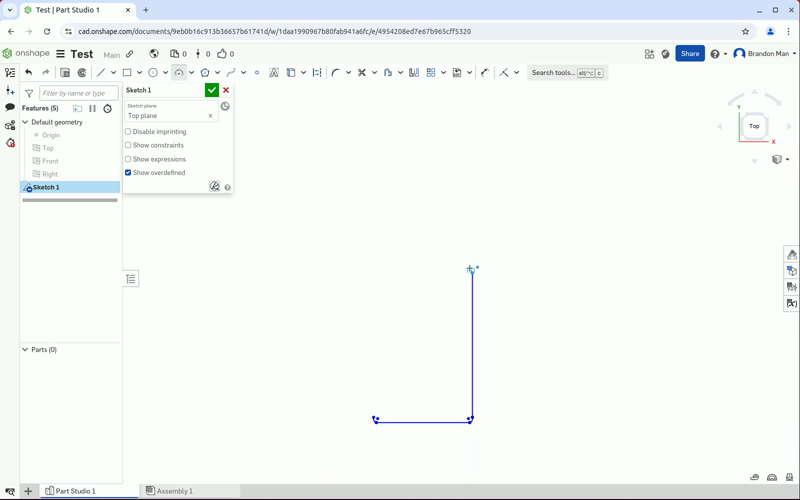
scroll(-6)
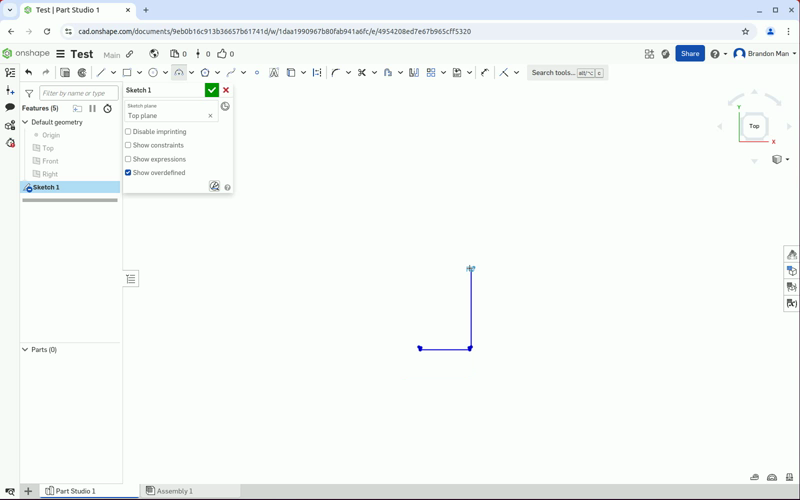
scroll(-6)
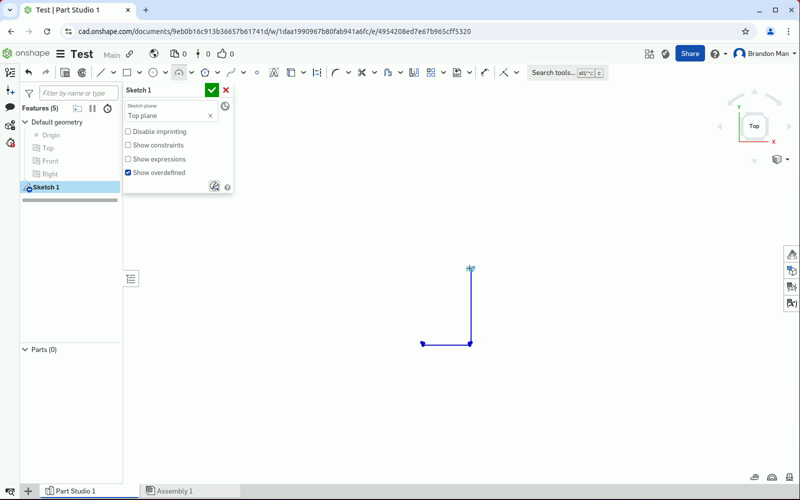
scroll(-6)
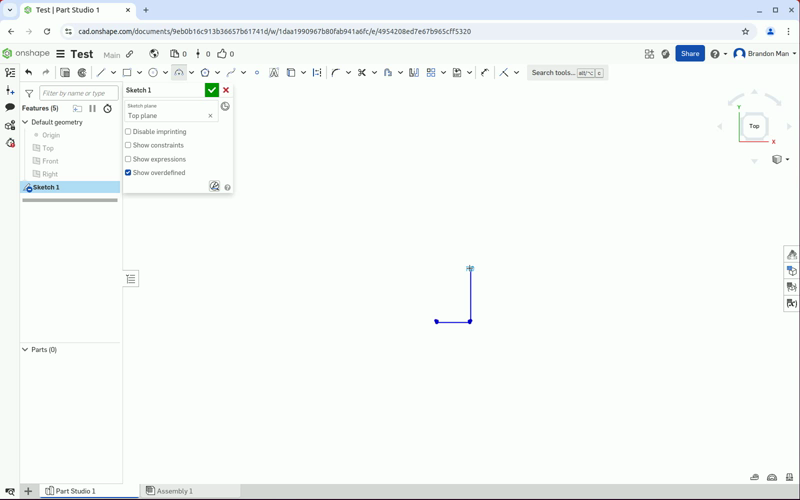
scroll(-6)
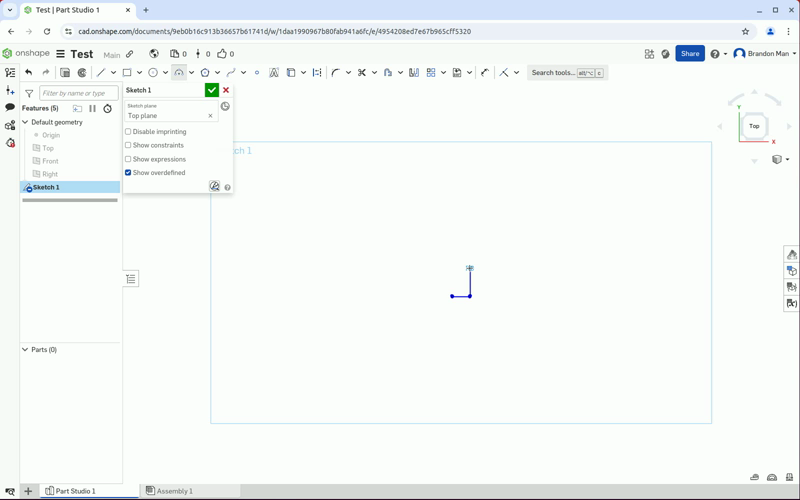
mouse_move(470, 268)
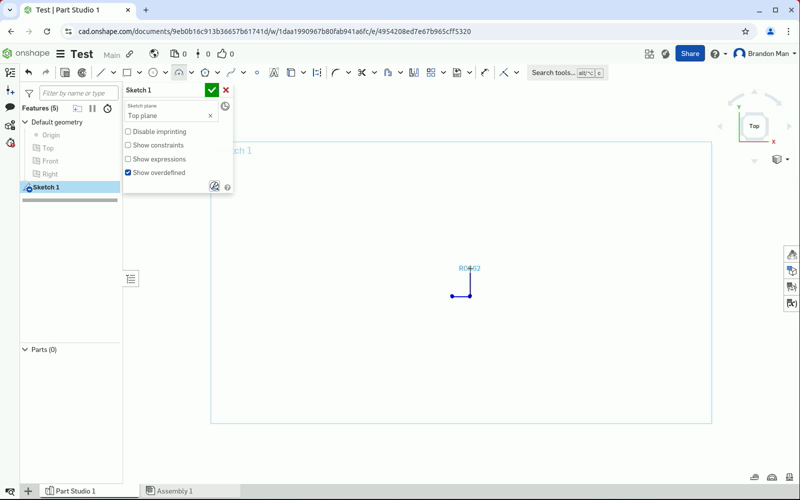
scroll(6)
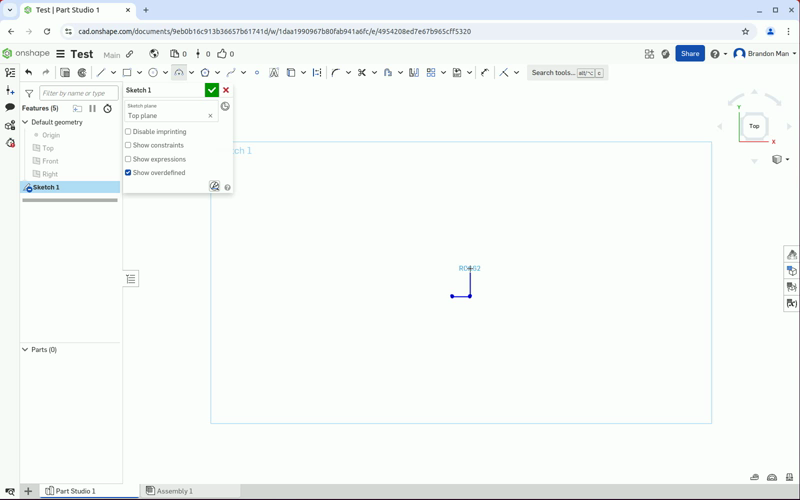
scroll(6)
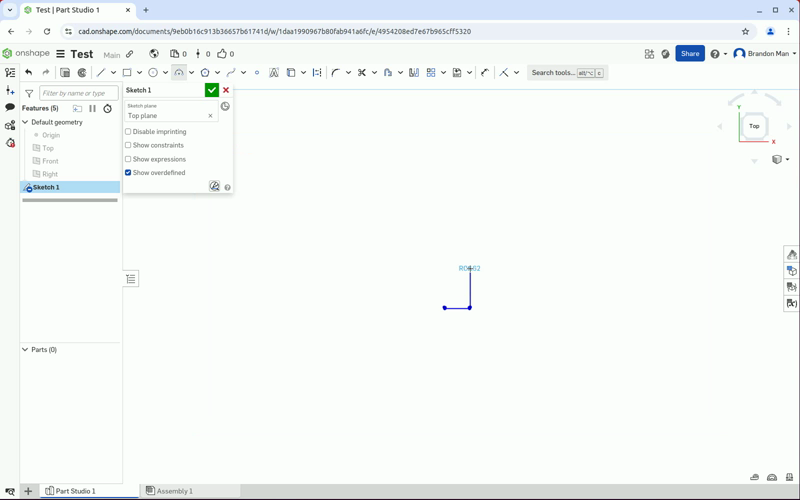
scroll(6)
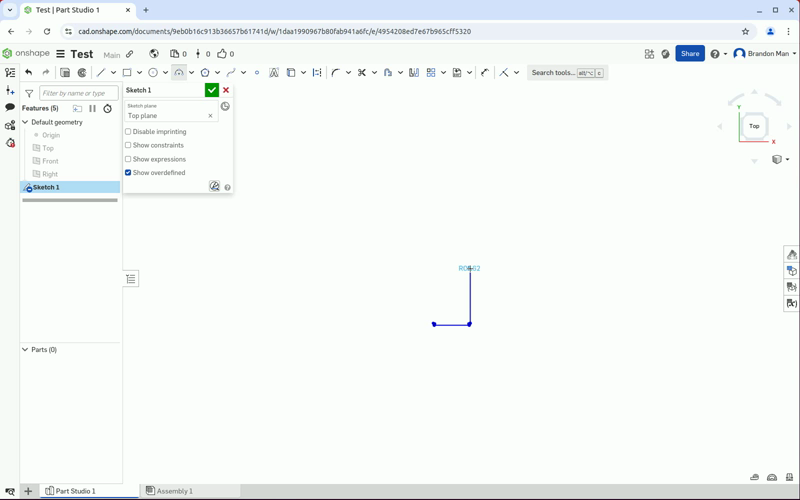
scroll(6)
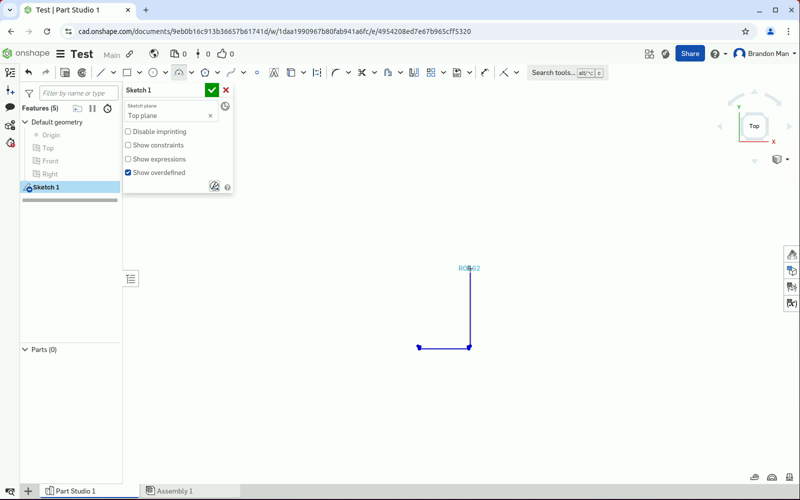
scroll(6)
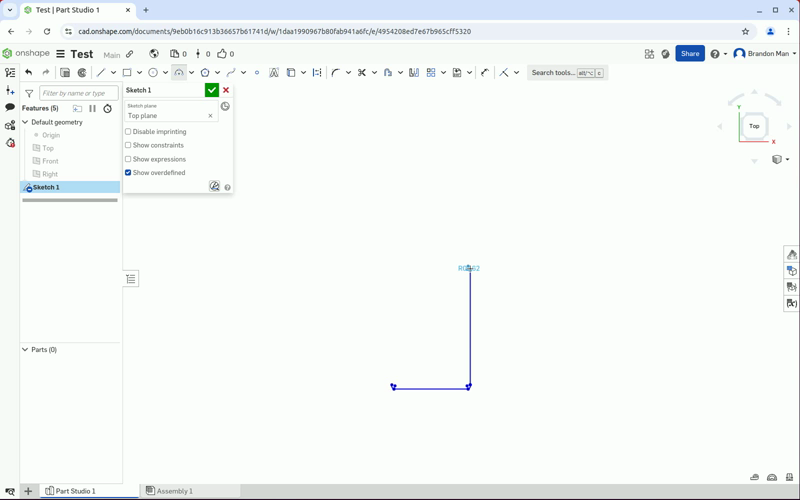
scroll(6)
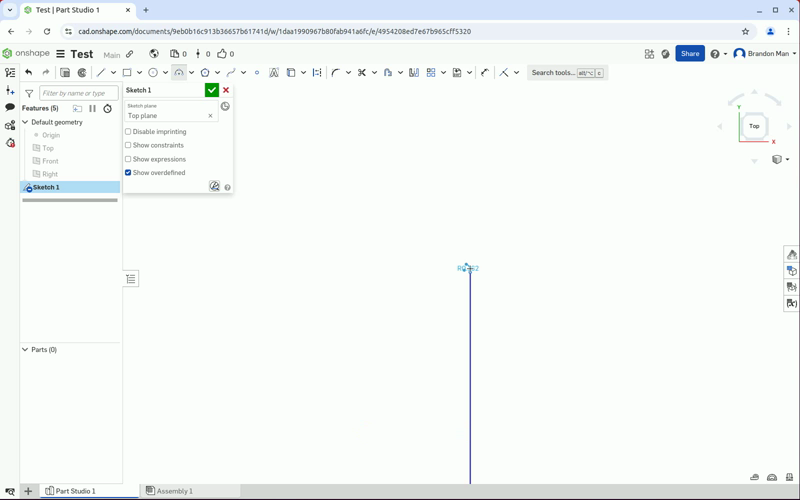
scroll(6)
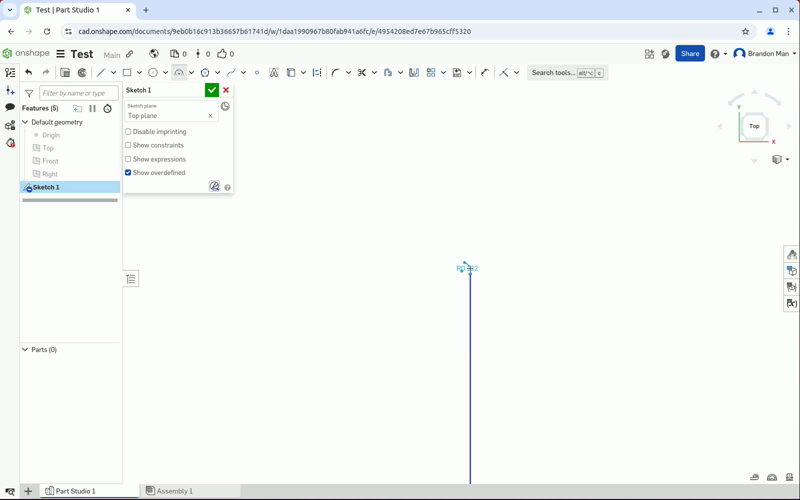
click(470, 268)
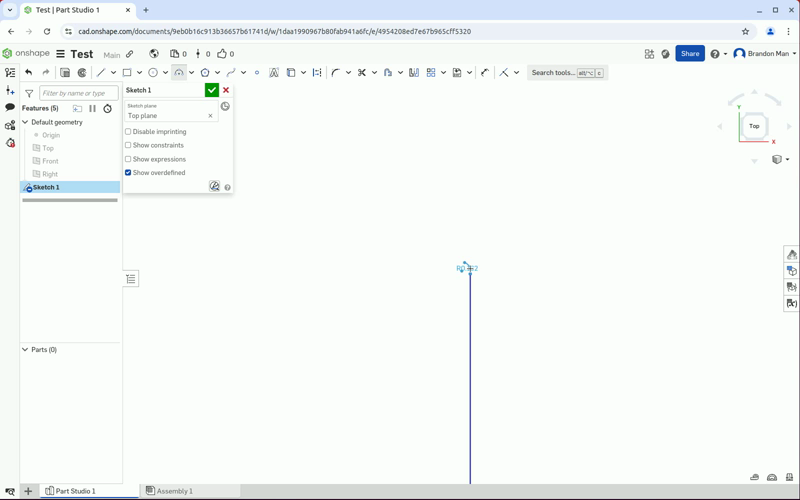
scroll(-6)
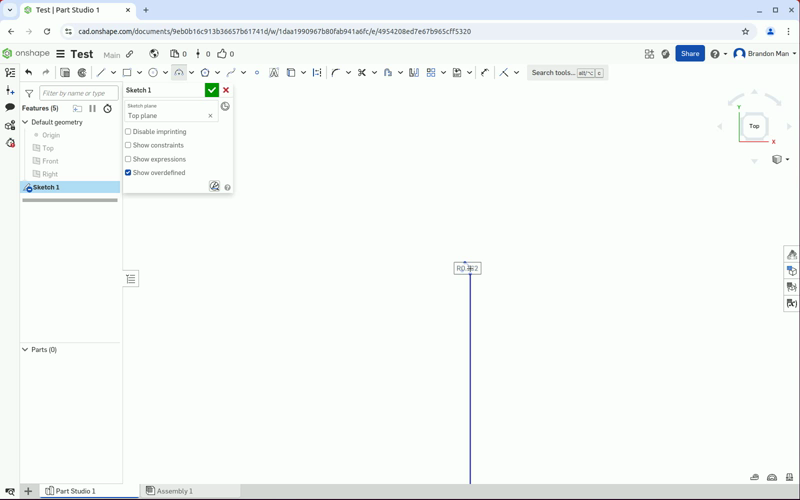
scroll(-6)
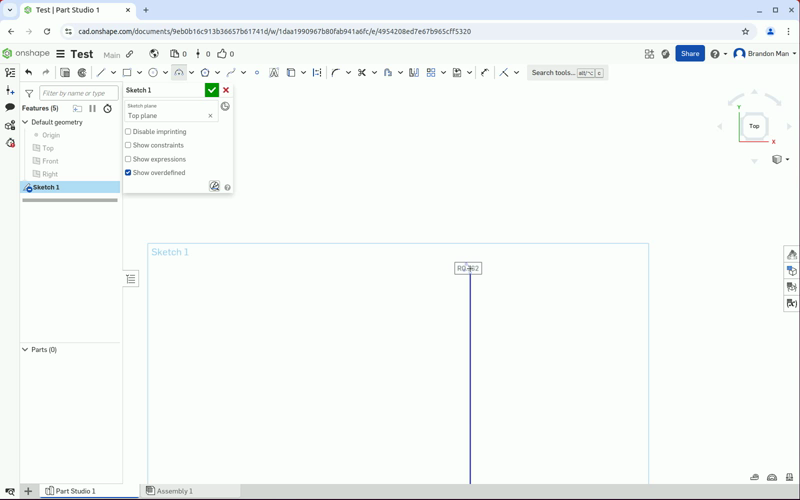
scroll(-6)
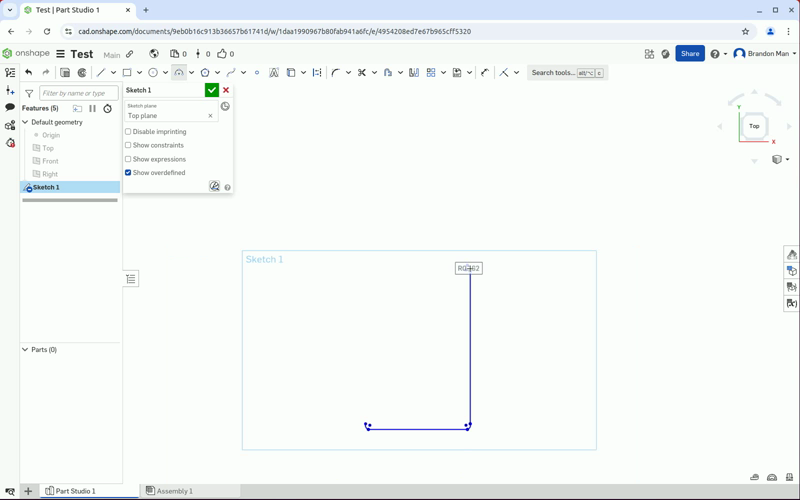
scroll(-6)
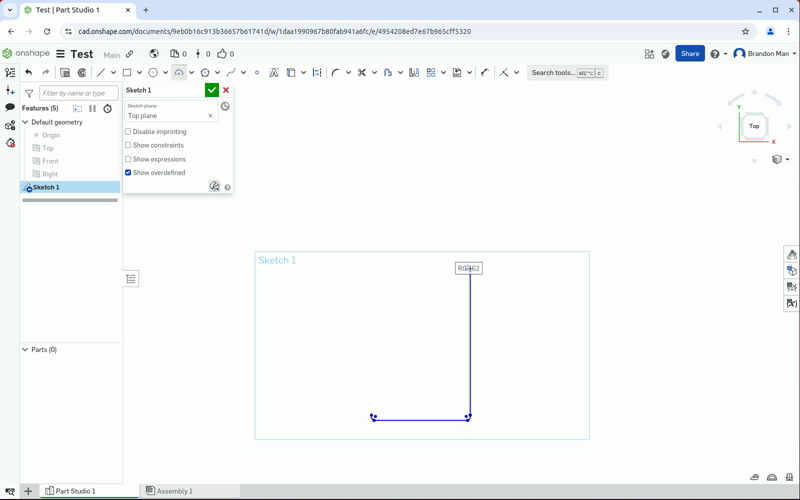
scroll(-6)
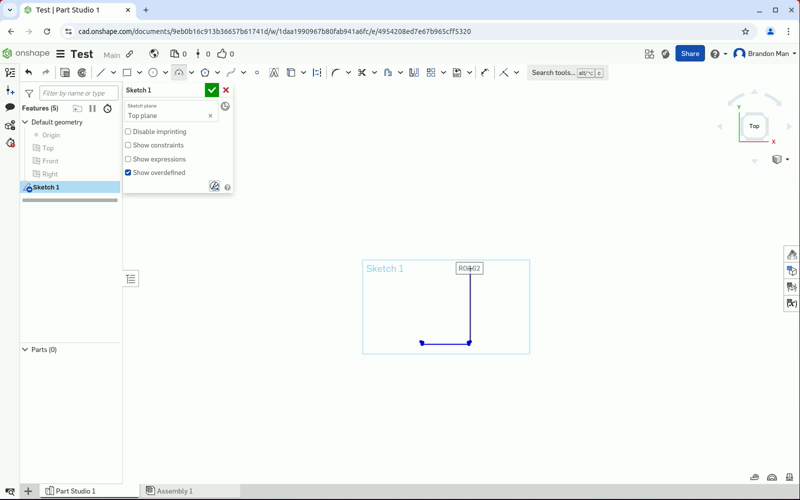
scroll(-6)
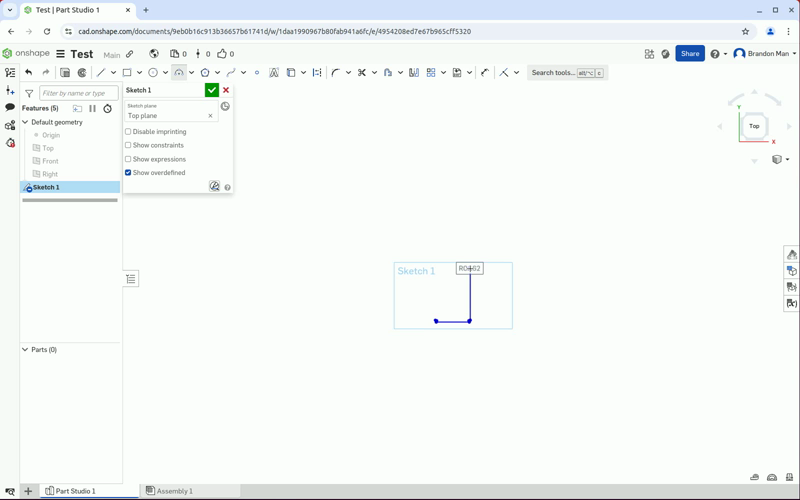
scroll(-6)
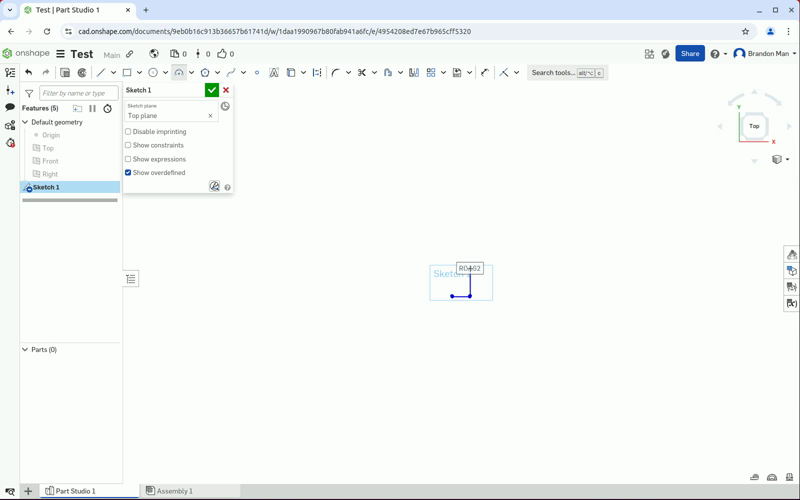
key_up(shift)
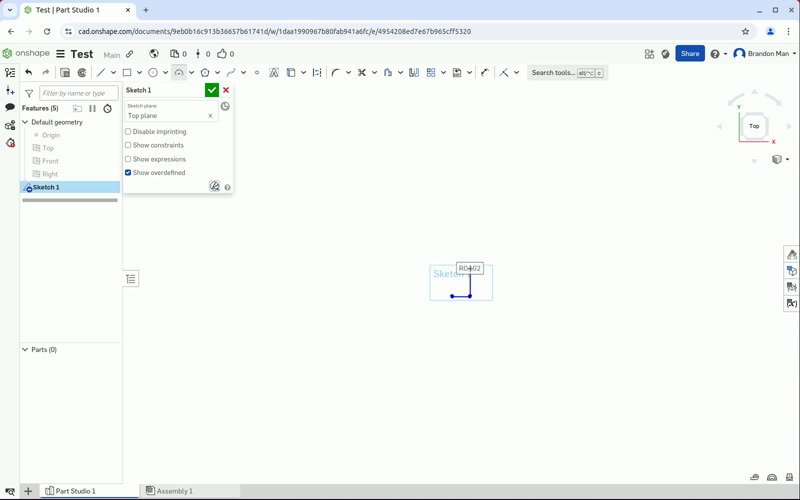
key(esc)
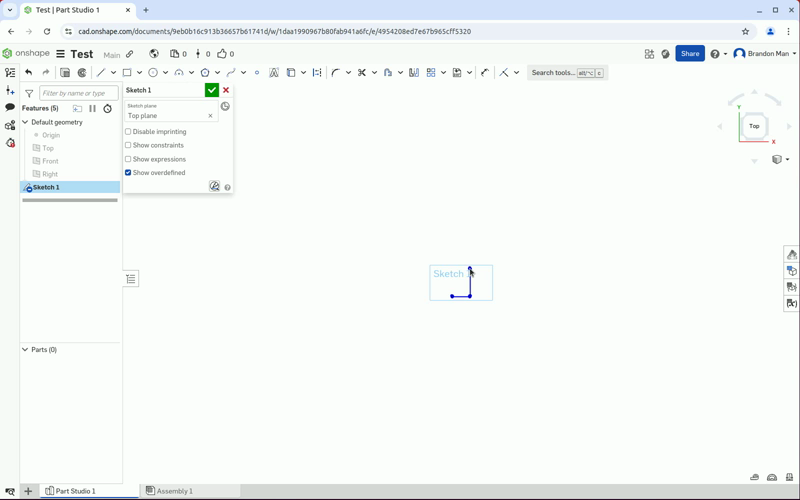
key(l)
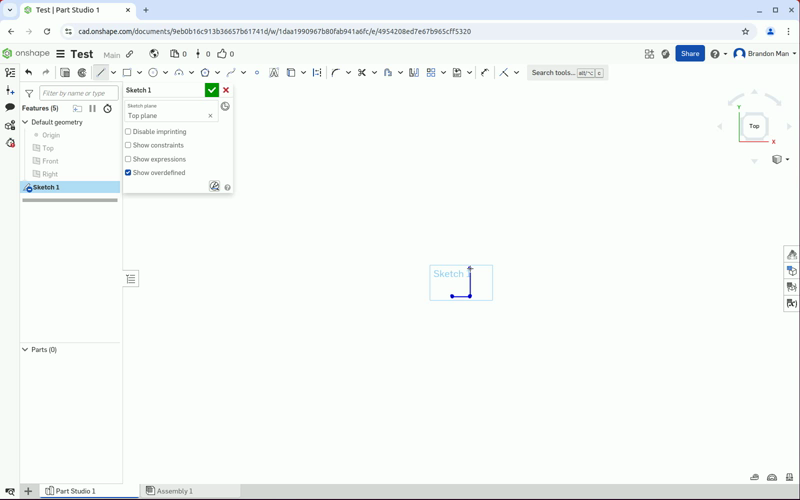
mouse_move(469, 267)
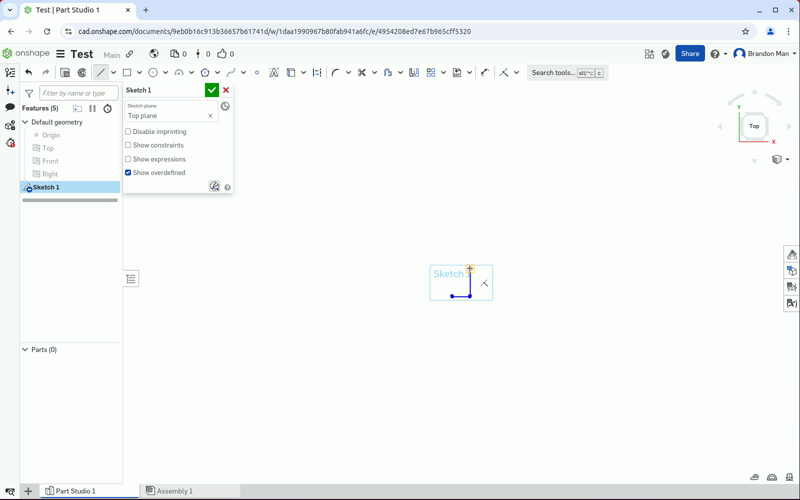
scroll(6)
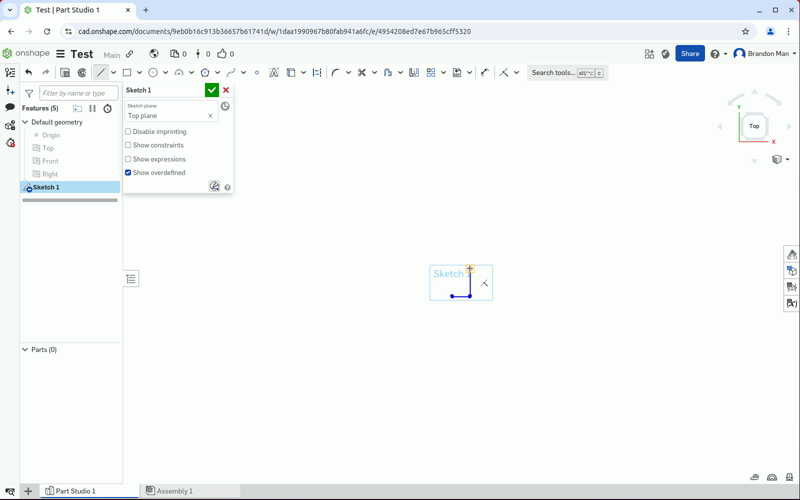
scroll(6)
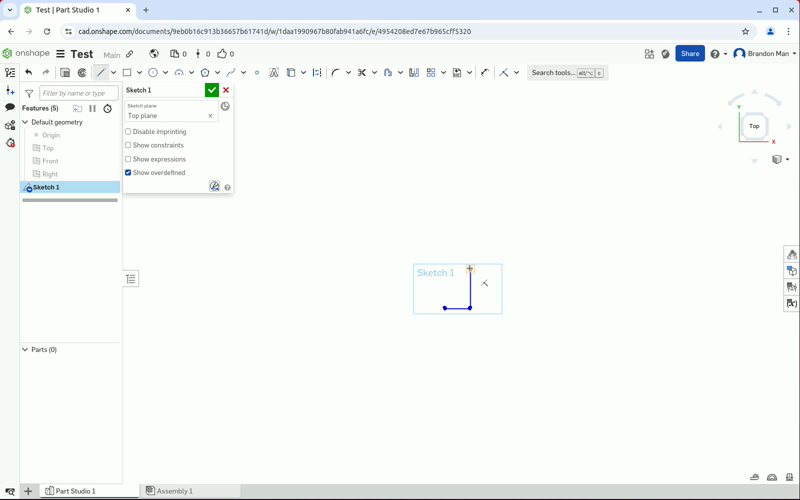
scroll(6)
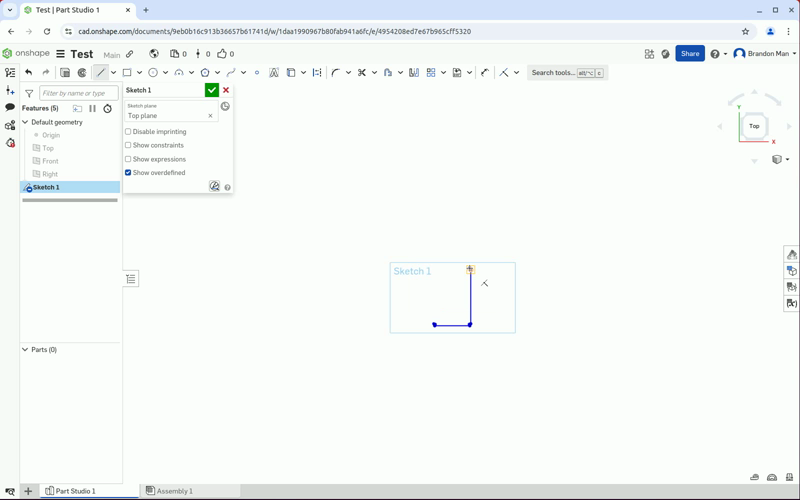
scroll(6)
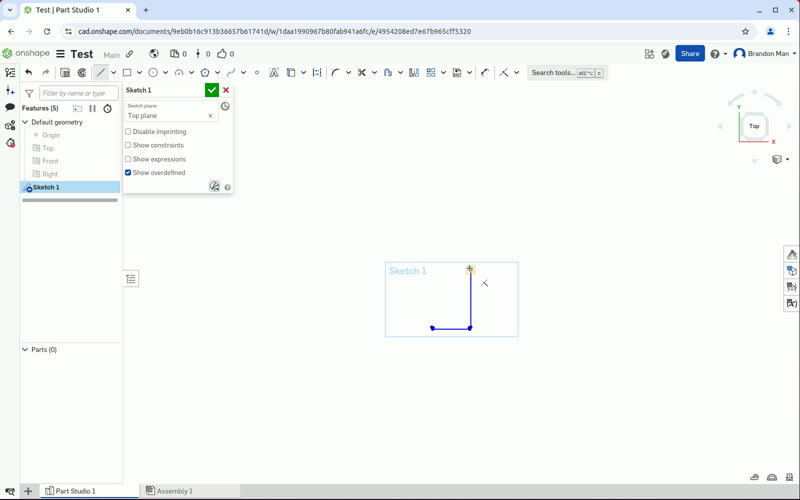
scroll(6)
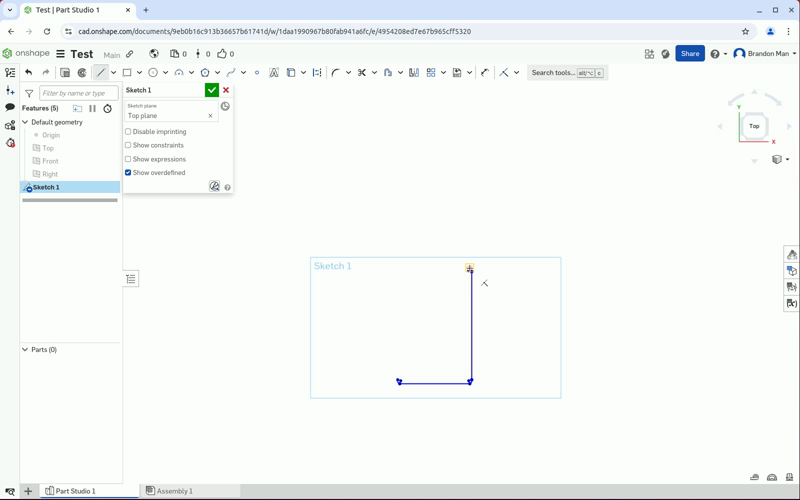
scroll(6)
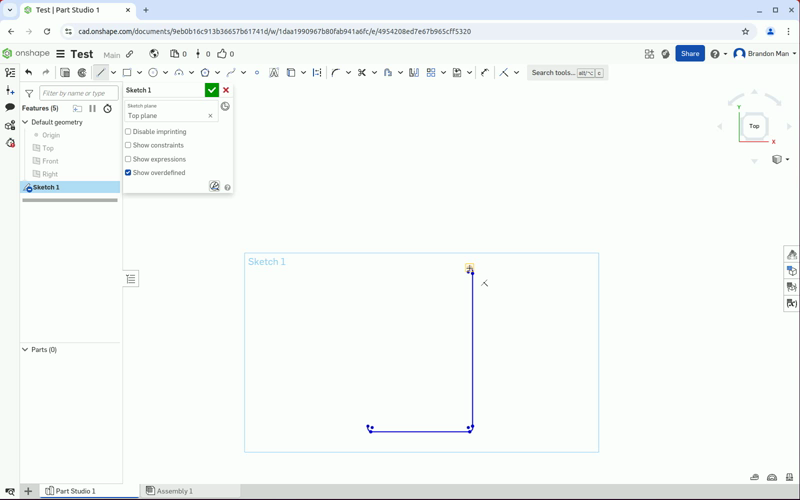
scroll(6)
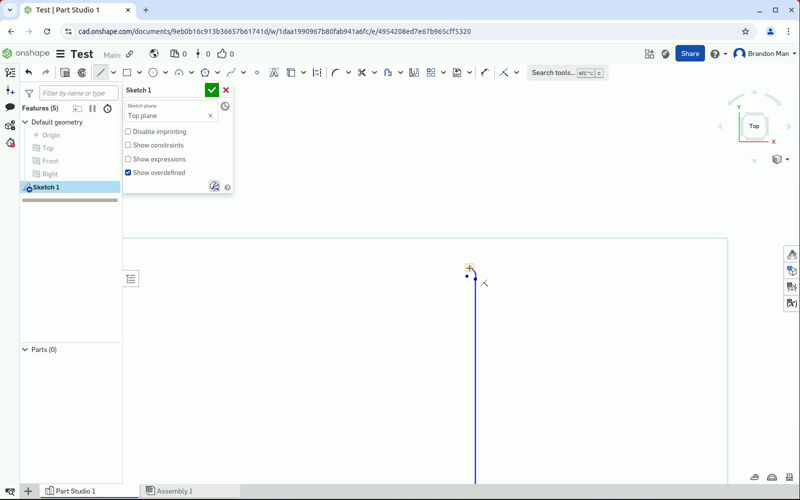
click(469, 267)
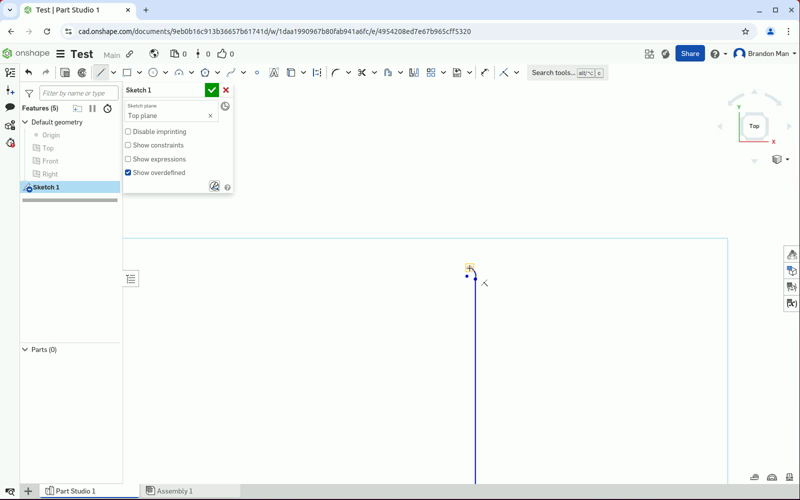
scroll(-6)
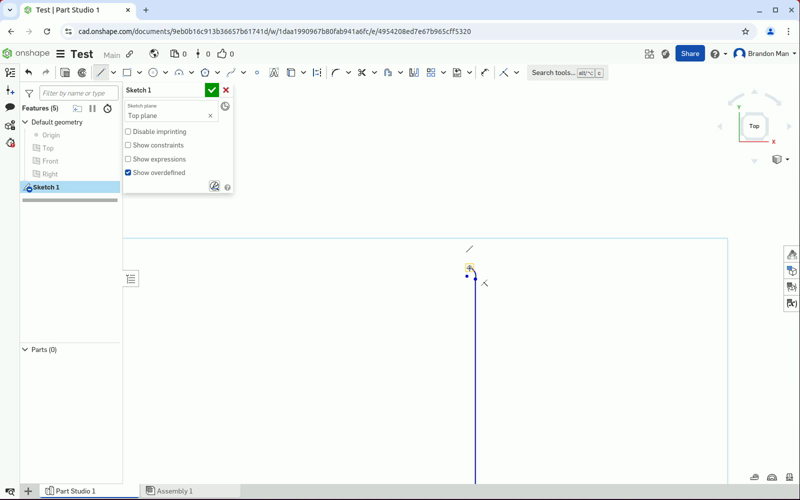
scroll(-6)
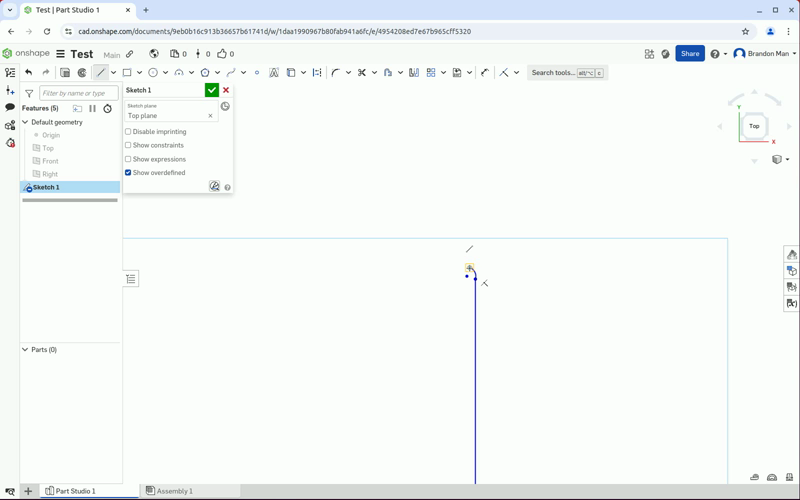
scroll(-6)
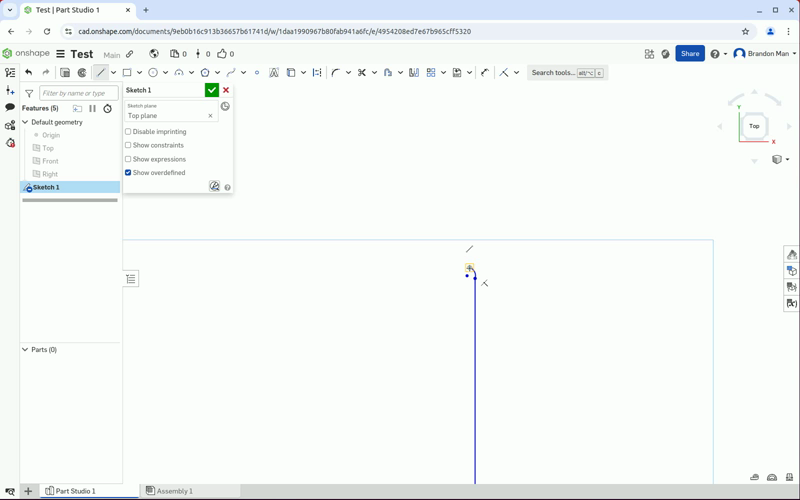
scroll(-6)
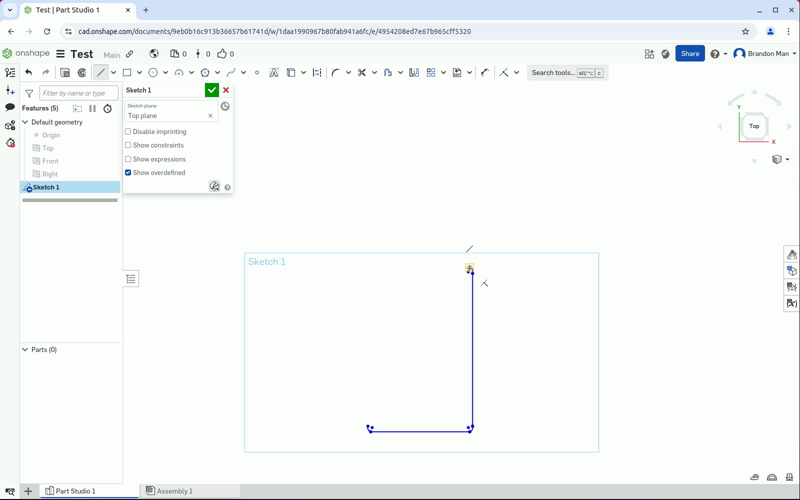
scroll(-6)
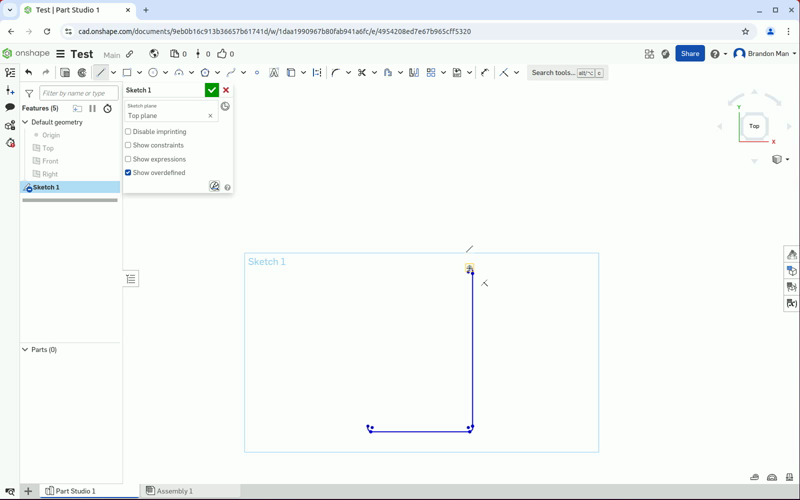
scroll(-6)
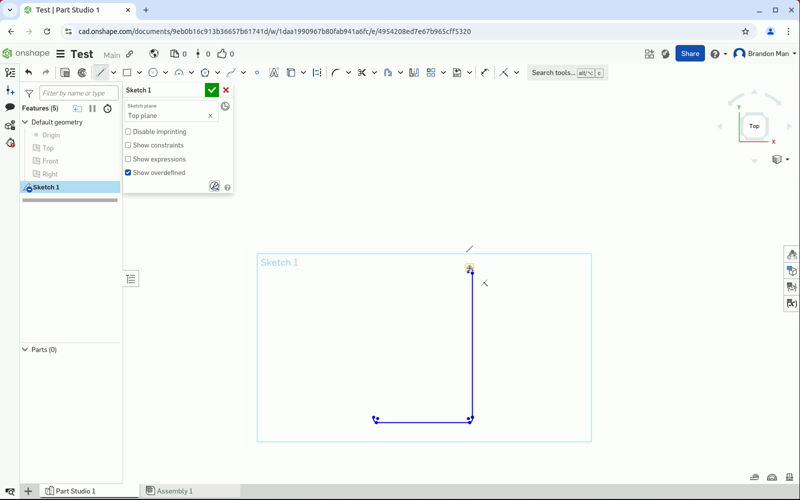
scroll(-6)
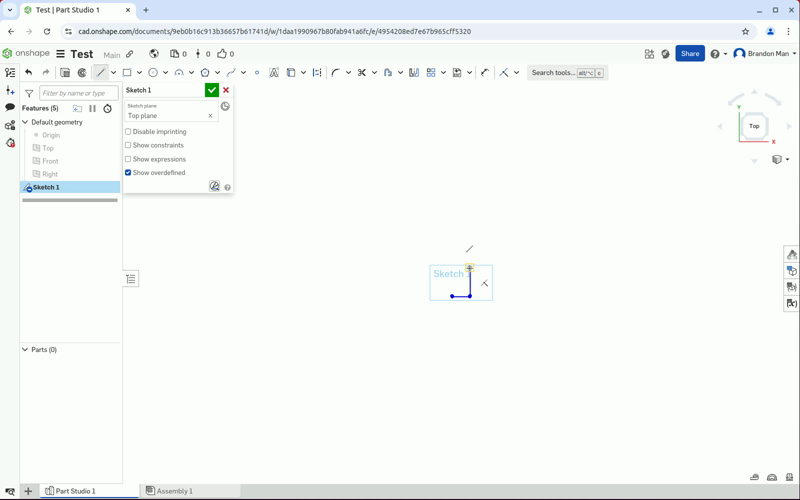
key_down(shift)
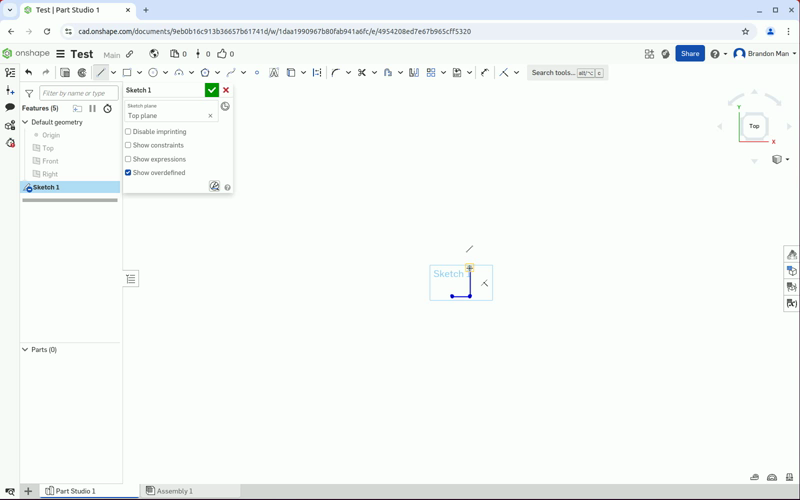
mouse_move(499, 267)
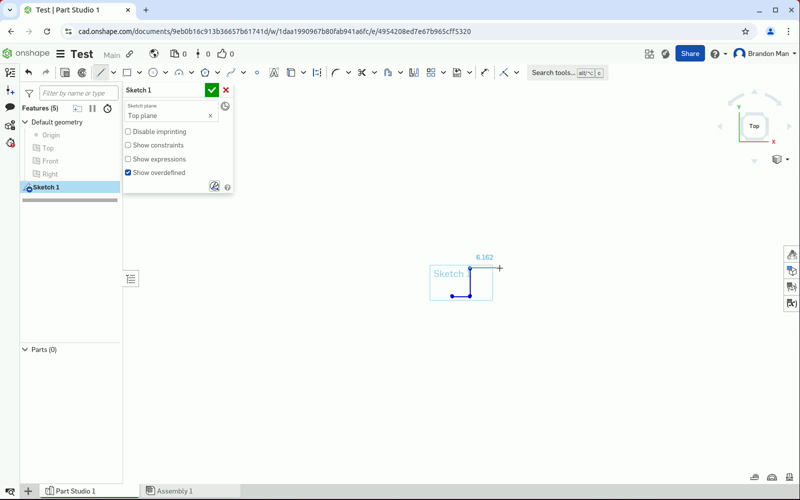
mouse_move(452, 267)
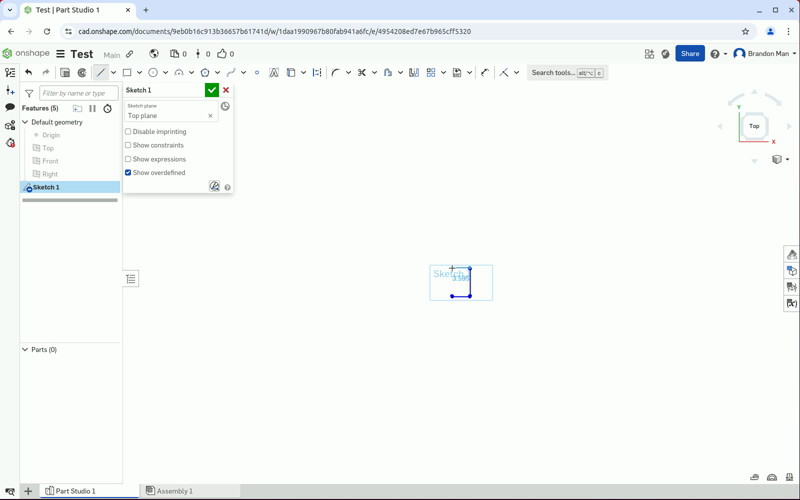
click(452, 267)
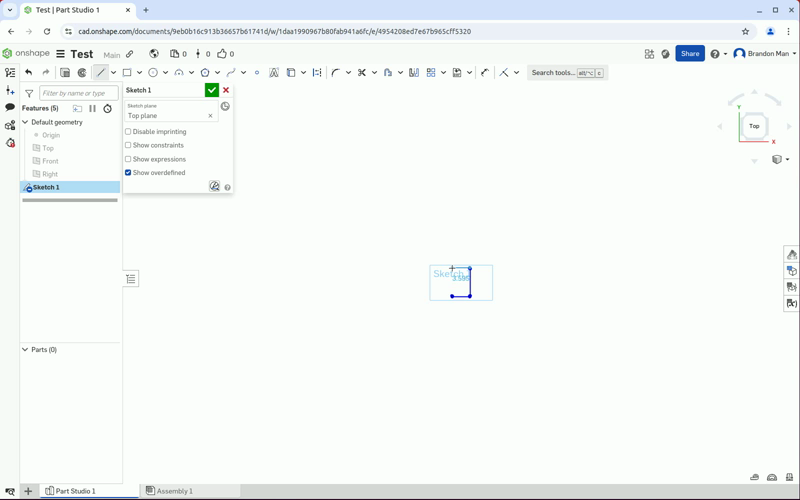
key_up(shift)
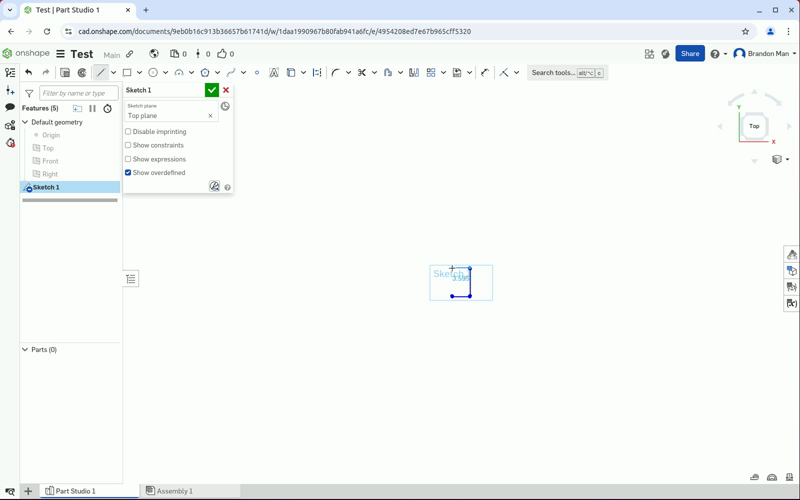
key(esc)
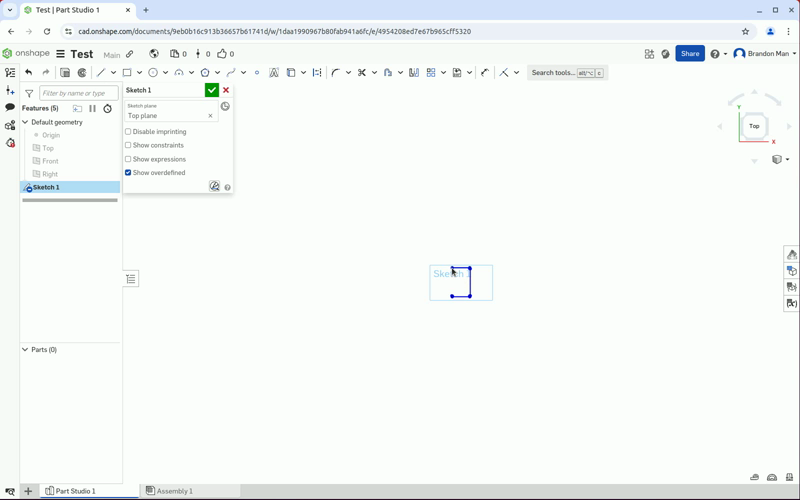
key(a)
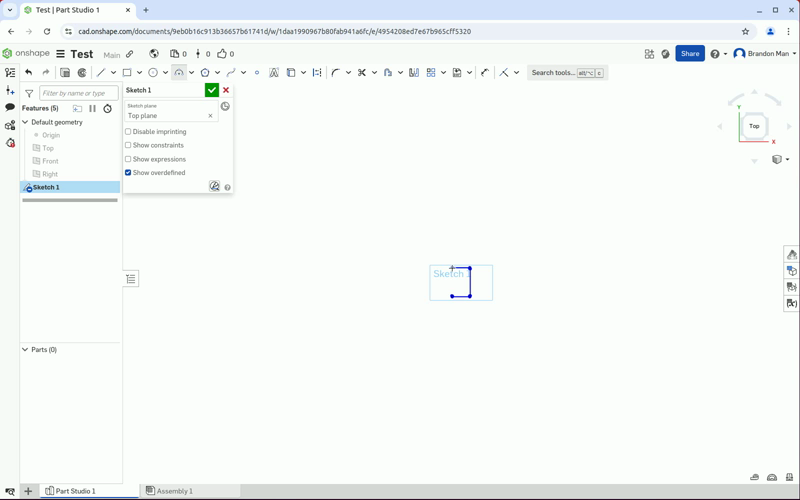
mouse_move(452, 267)
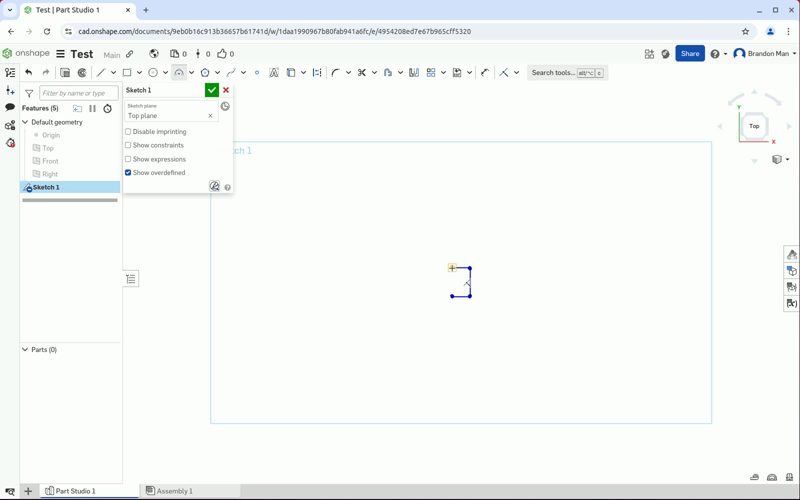
click(452, 267)
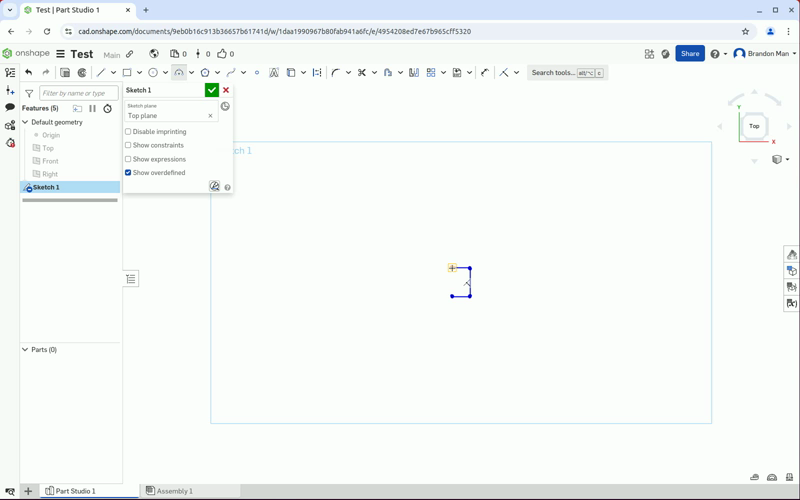
key_down(shift)
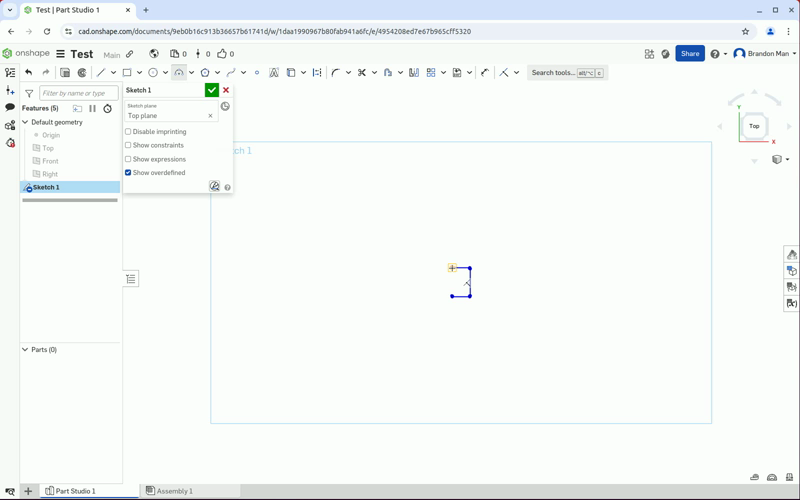
mouse_move(451, 268)
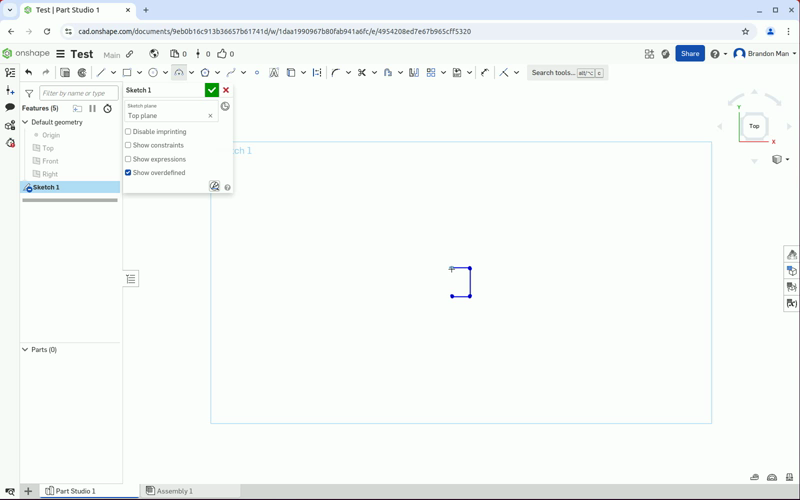
scroll(6)
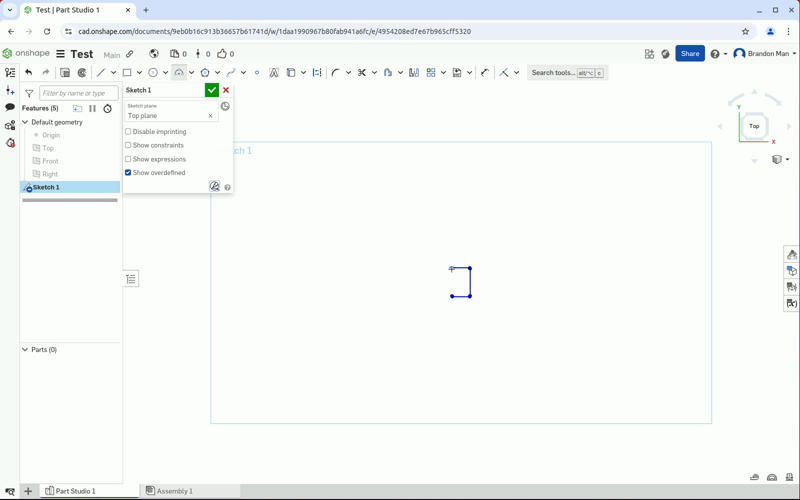
scroll(6)
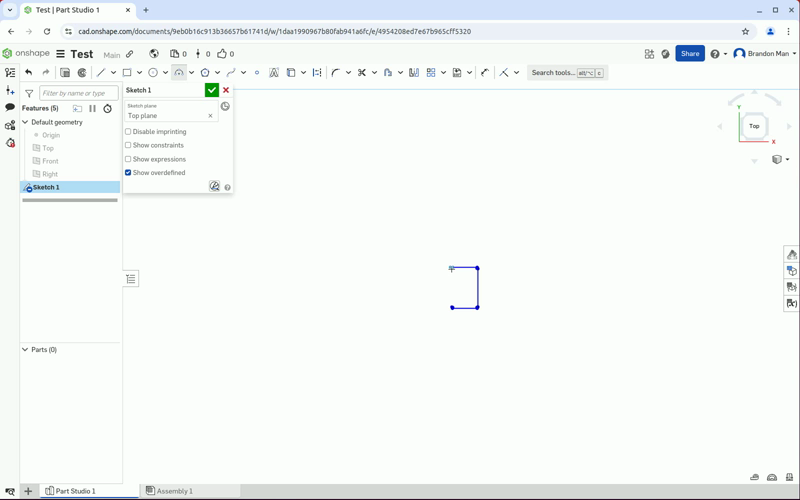
scroll(6)
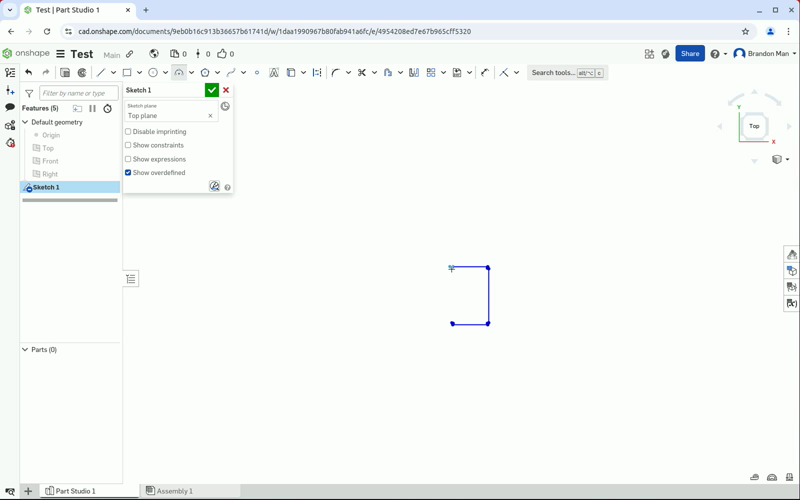
scroll(6)
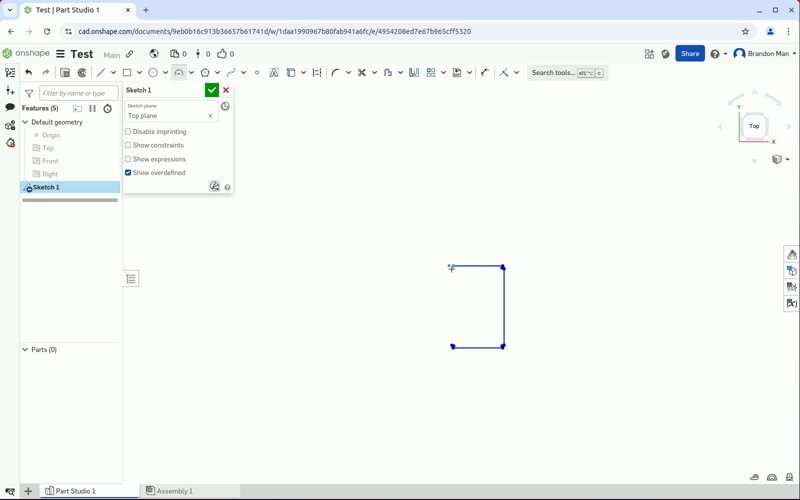
scroll(6)
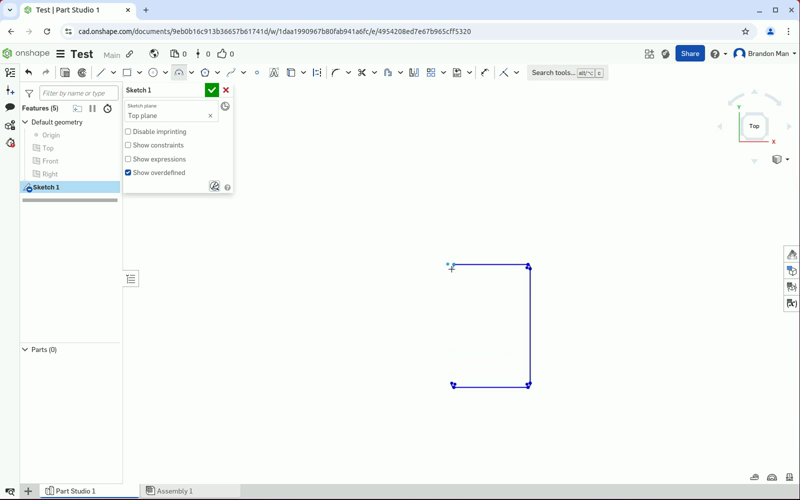
scroll(6)
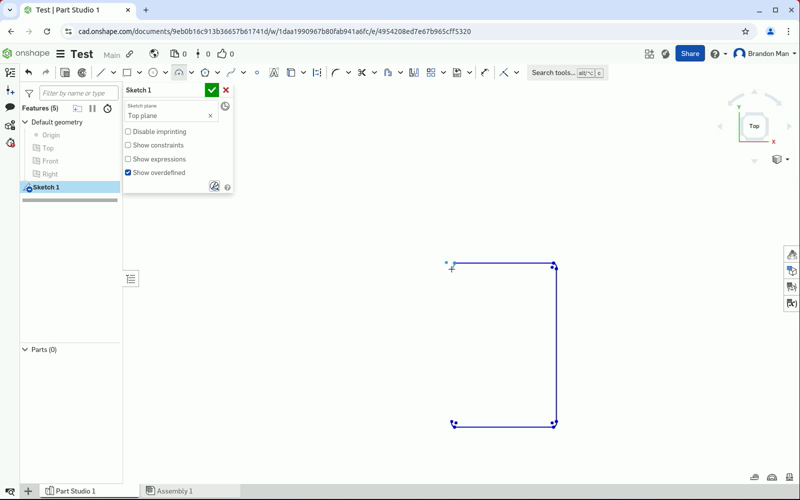
scroll(6)
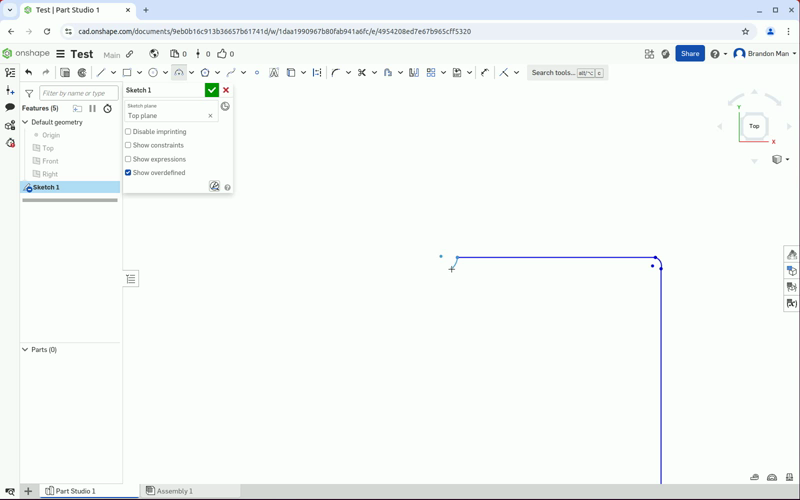
click(451, 268)
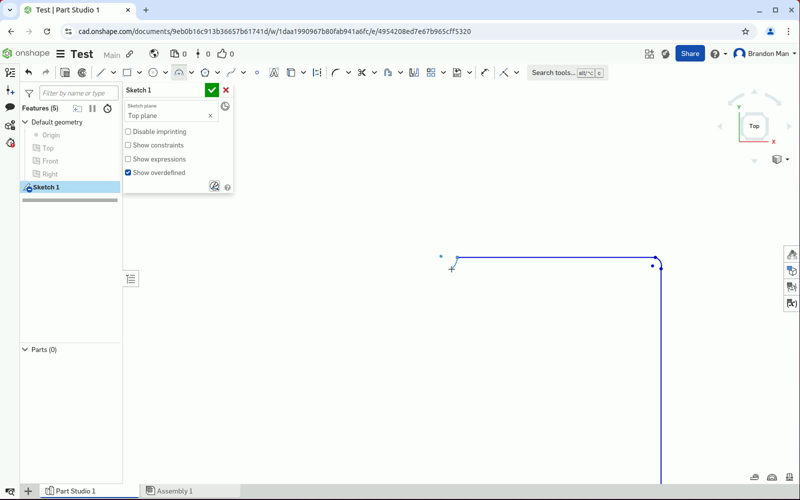
scroll(-6)
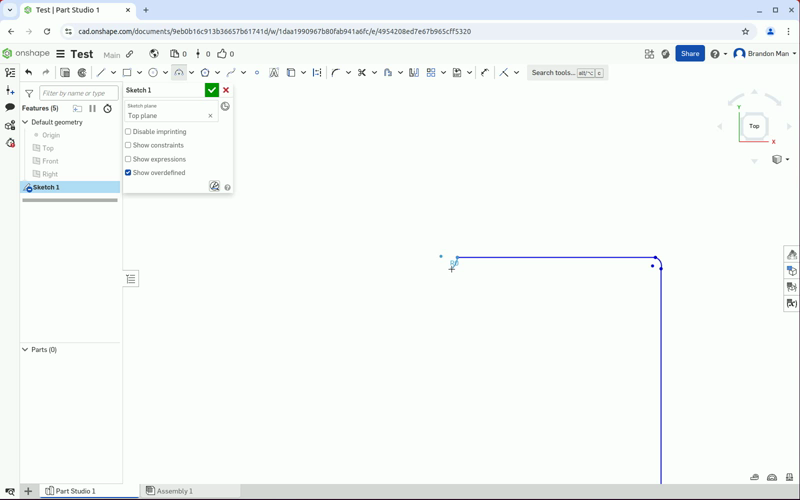
scroll(-6)
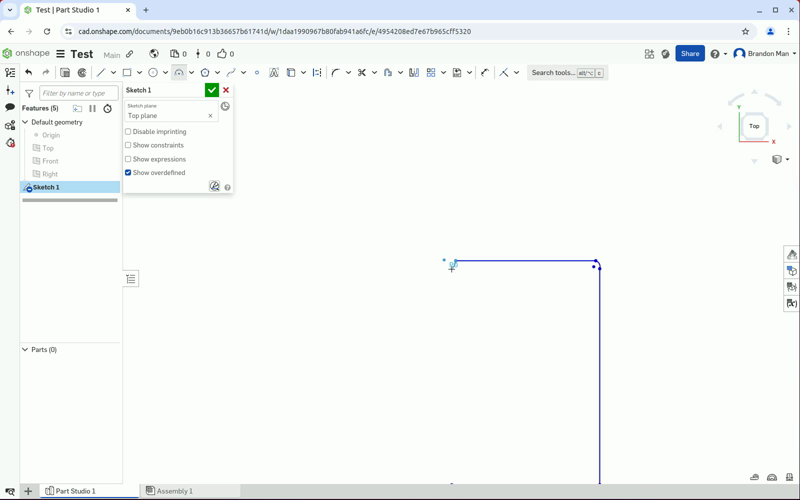
scroll(-6)
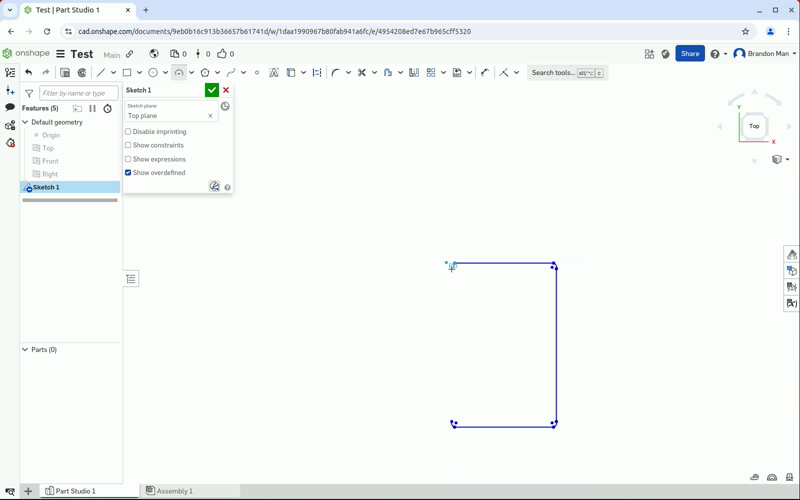
scroll(-6)
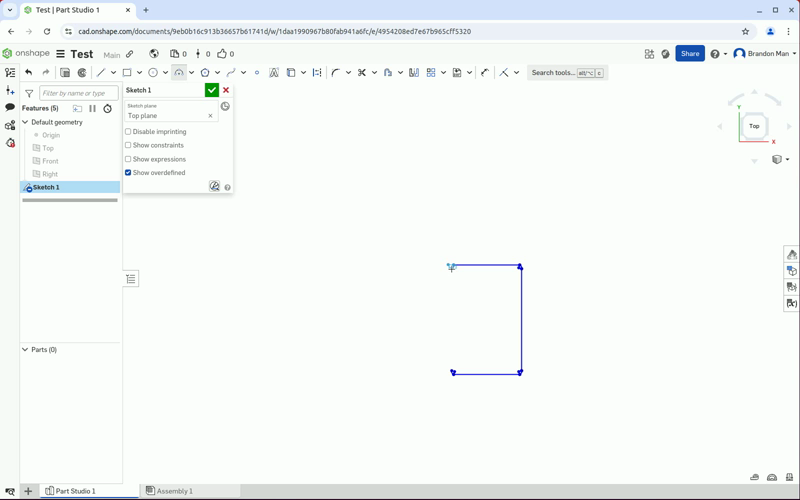
scroll(-6)
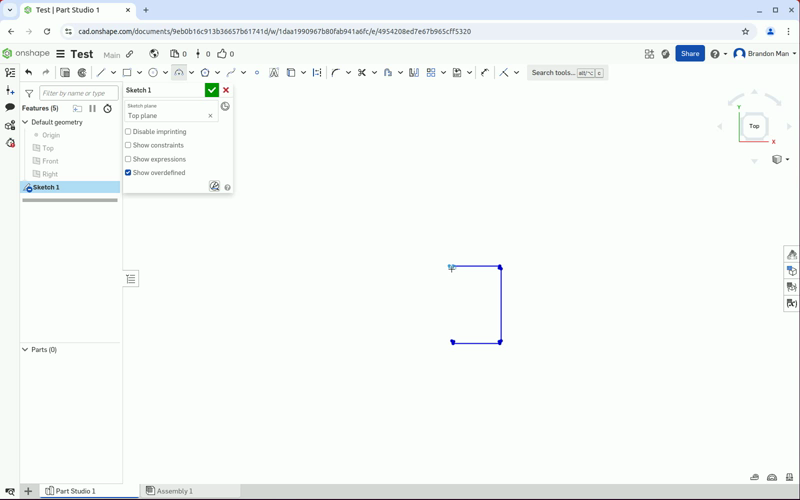
scroll(-6)
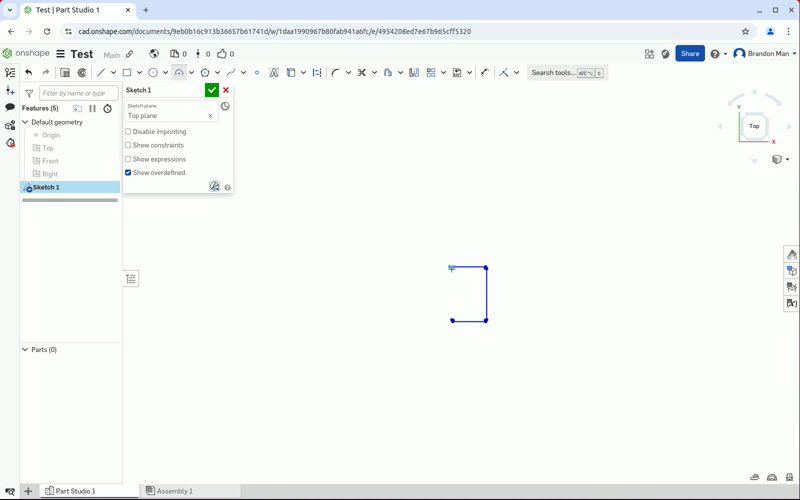
scroll(-6)
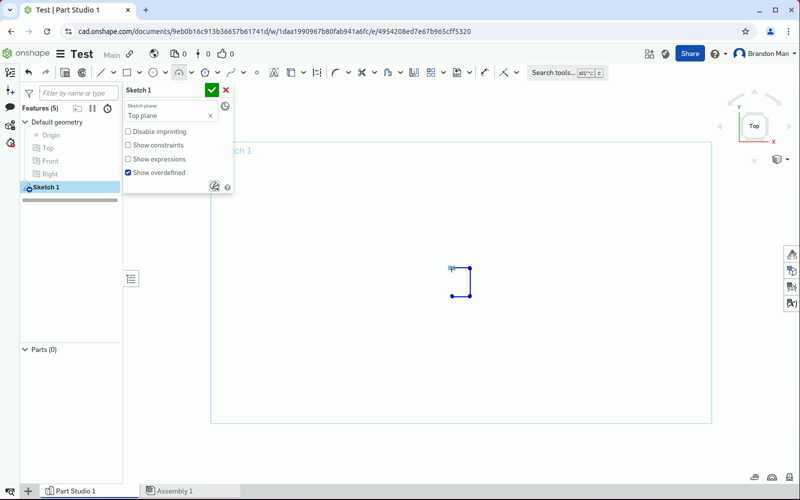
mouse_move(451, 268)
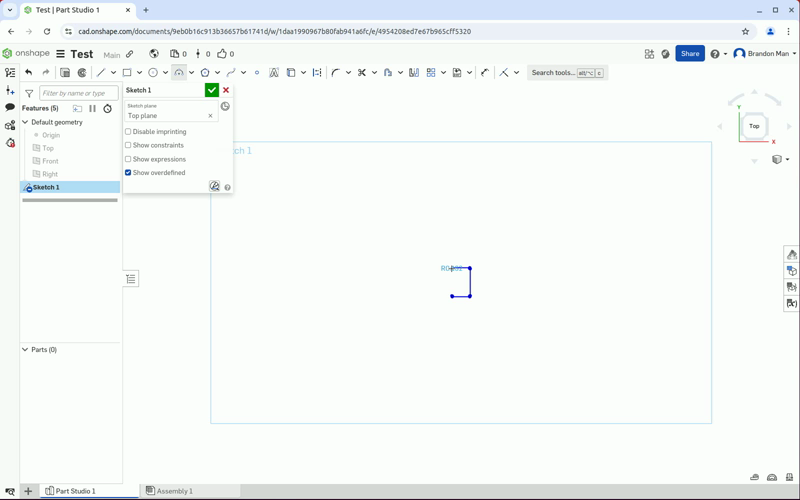
scroll(6)
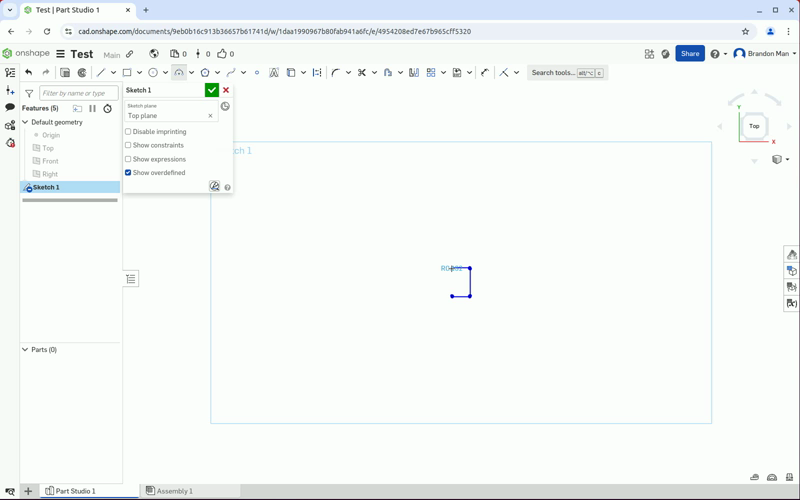
scroll(6)
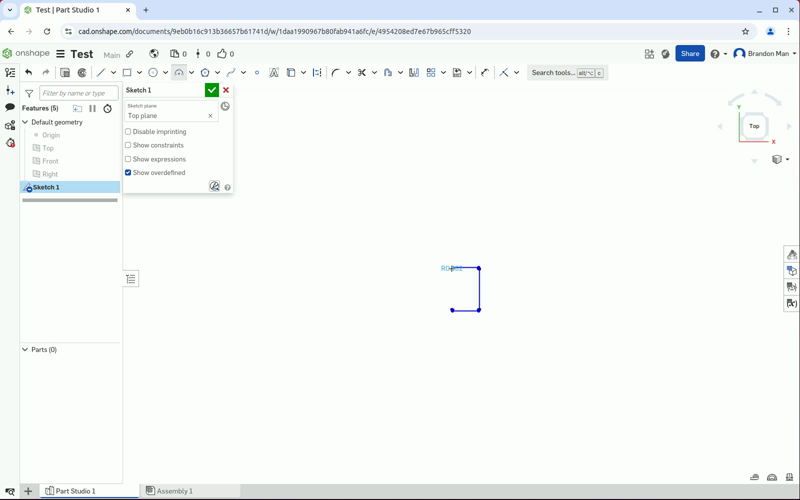
scroll(6)
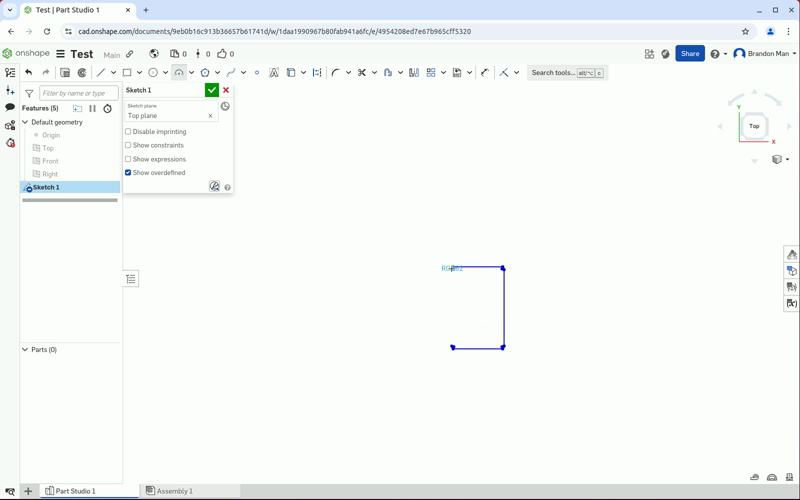
scroll(6)
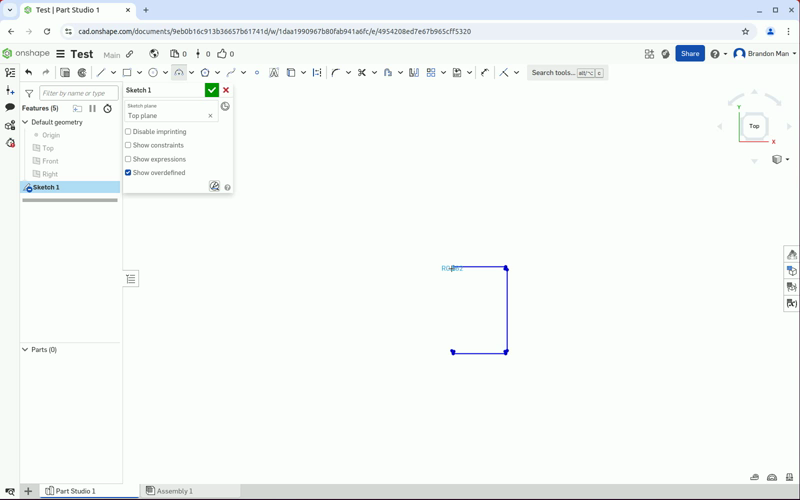
scroll(6)
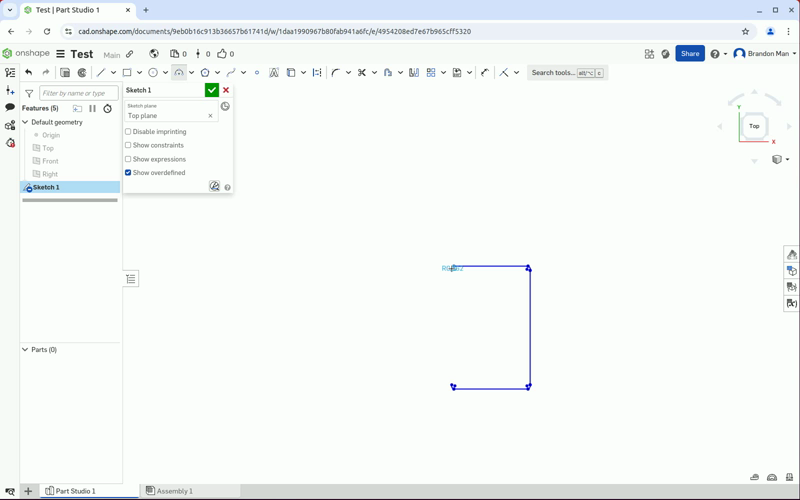
scroll(6)
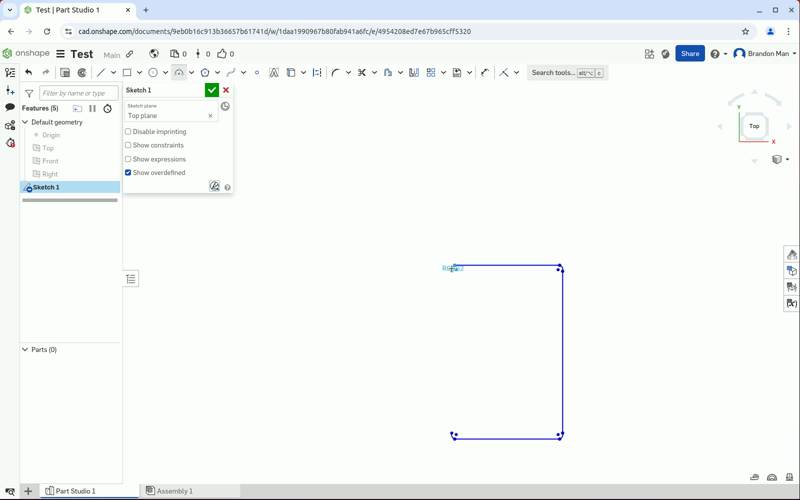
scroll(6)
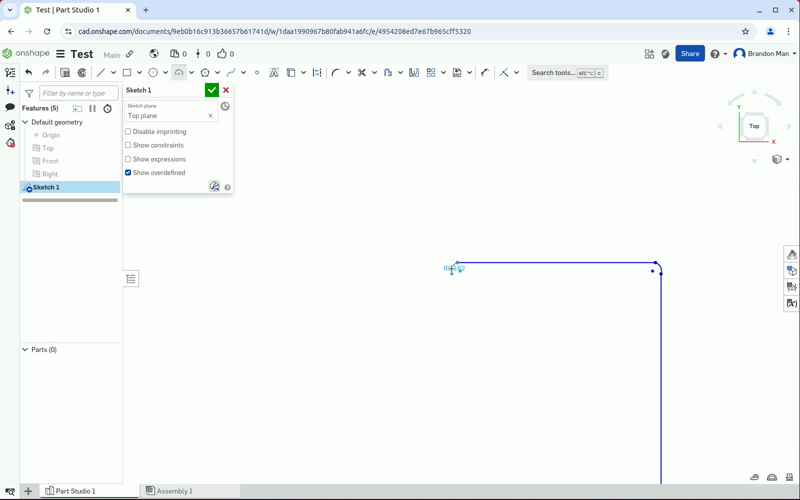
click(451, 268)
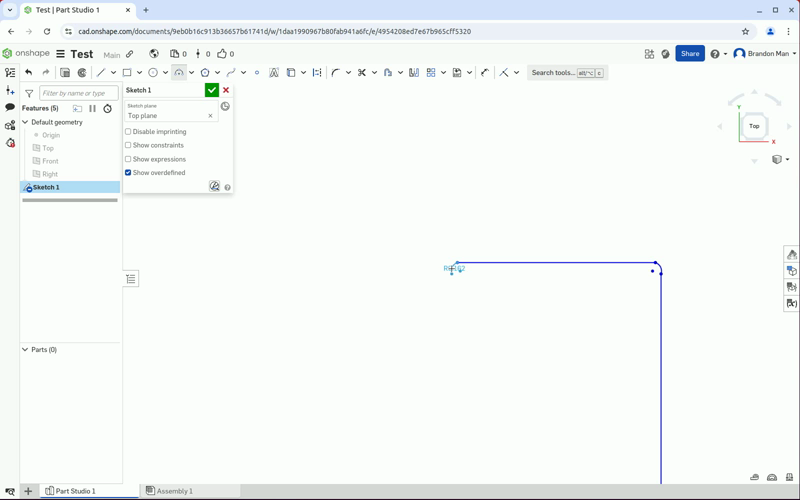
scroll(-6)
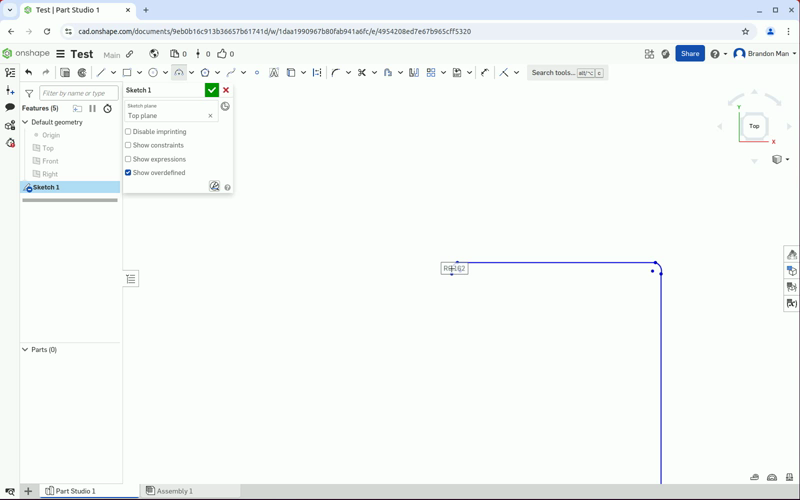
scroll(-6)
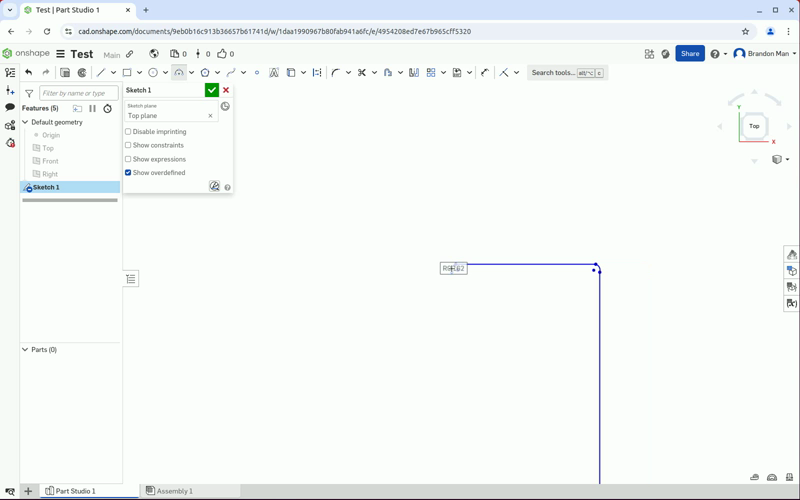
scroll(-6)
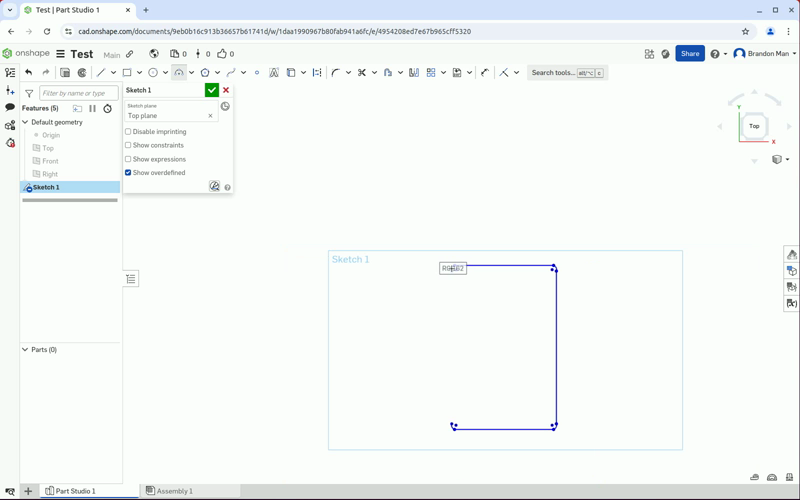
scroll(-6)
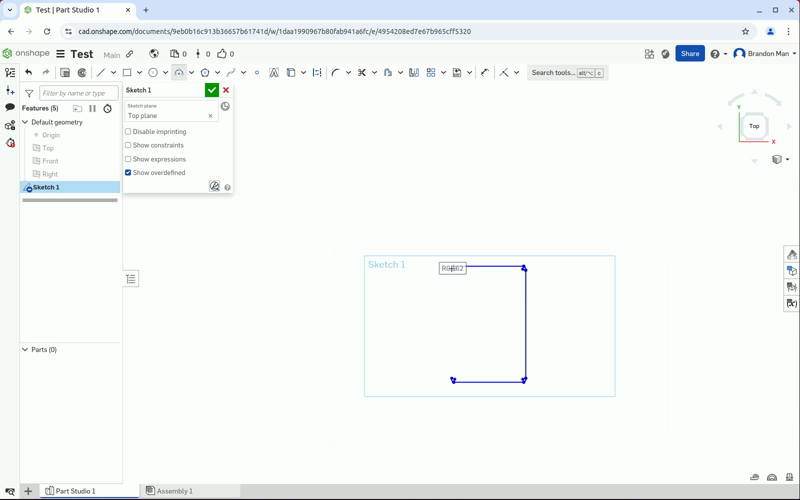
scroll(-6)
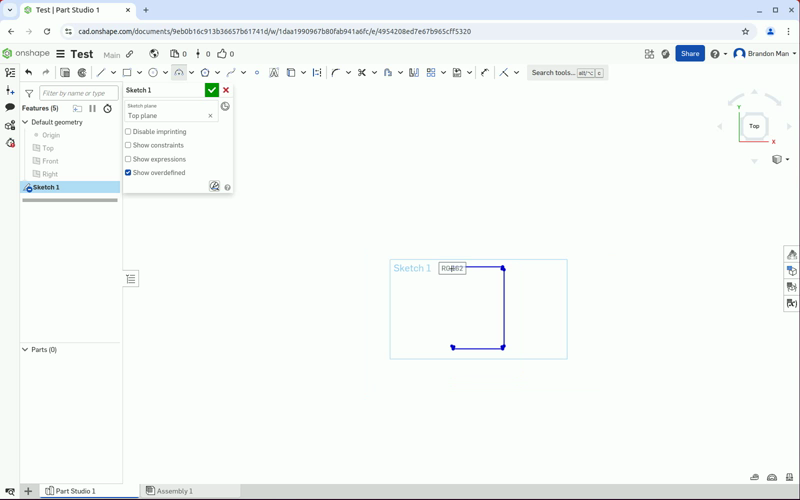
scroll(-6)
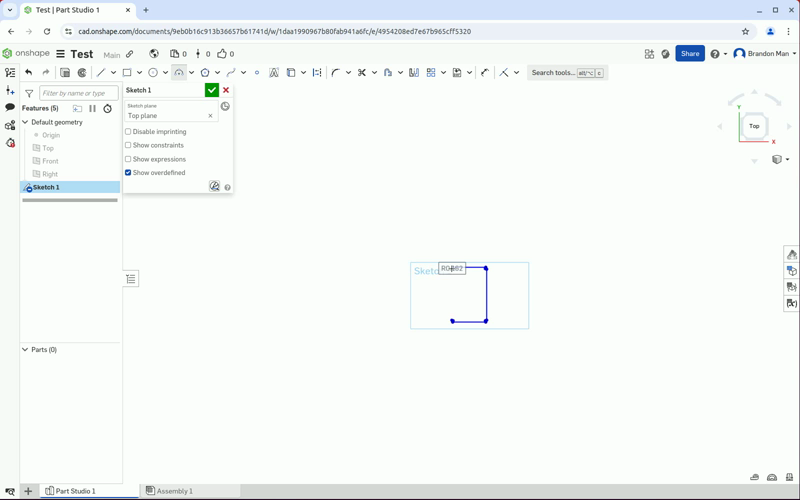
scroll(-6)
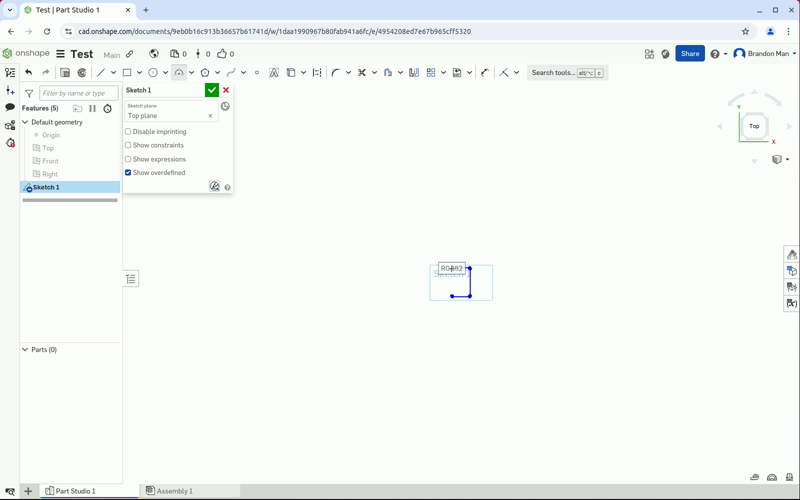
key_up(shift)
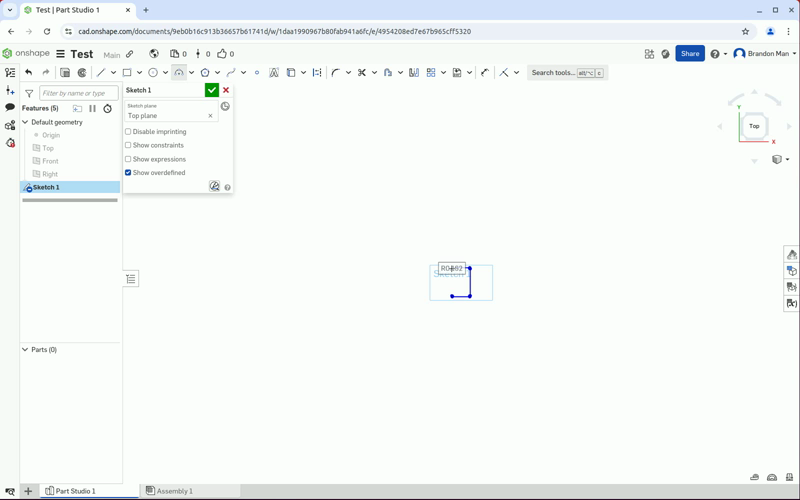
key(esc)
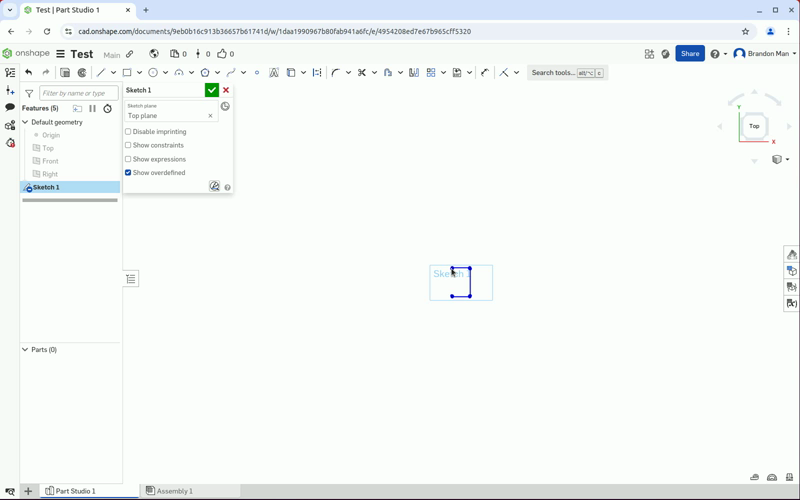
key(l)
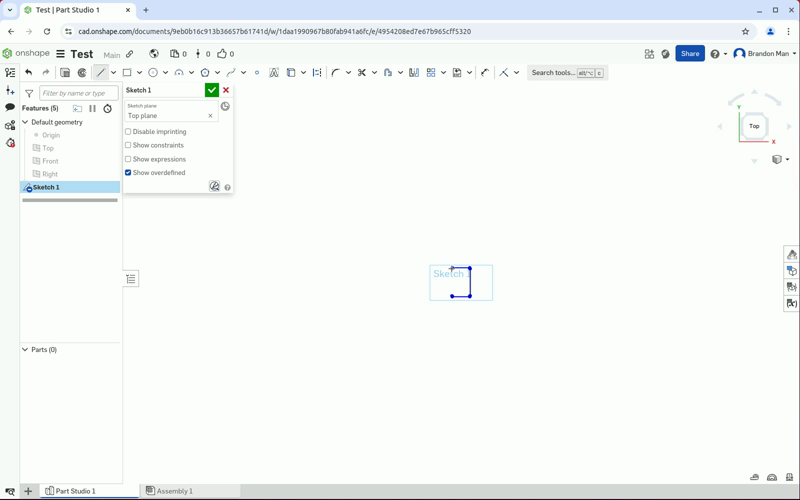
mouse_move(451, 268)
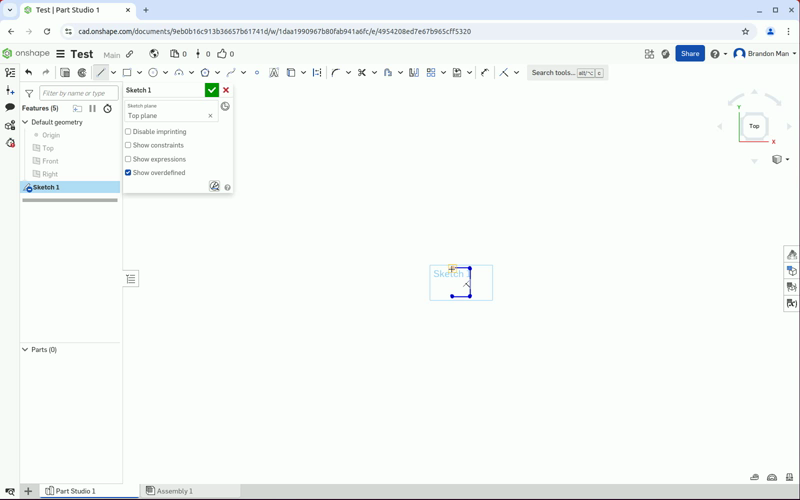
scroll(6)
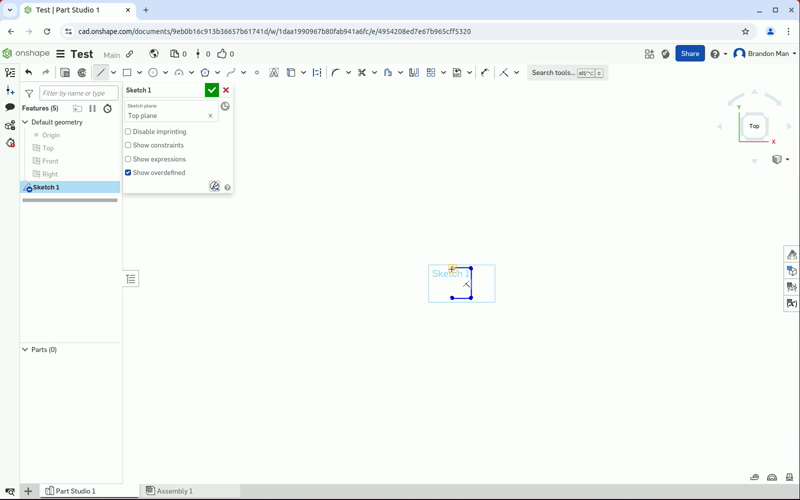
scroll(6)
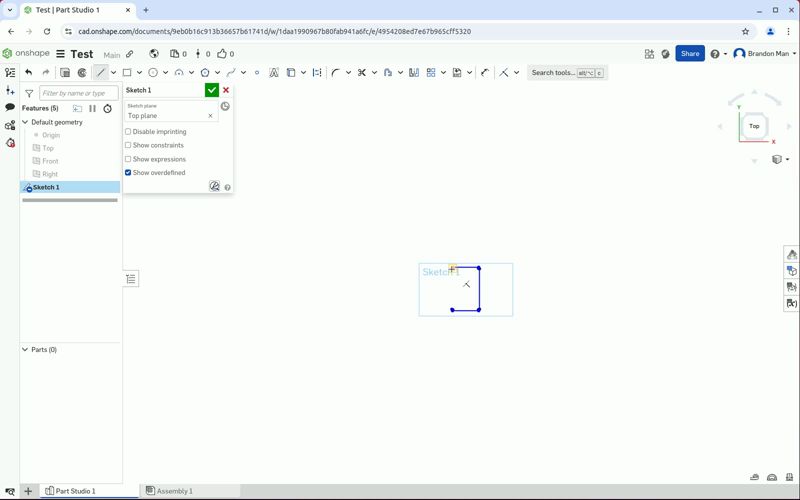
scroll(6)
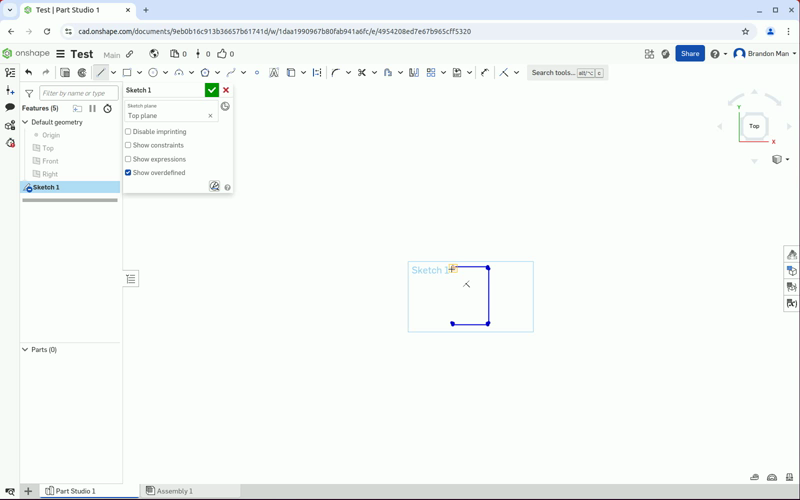
scroll(6)
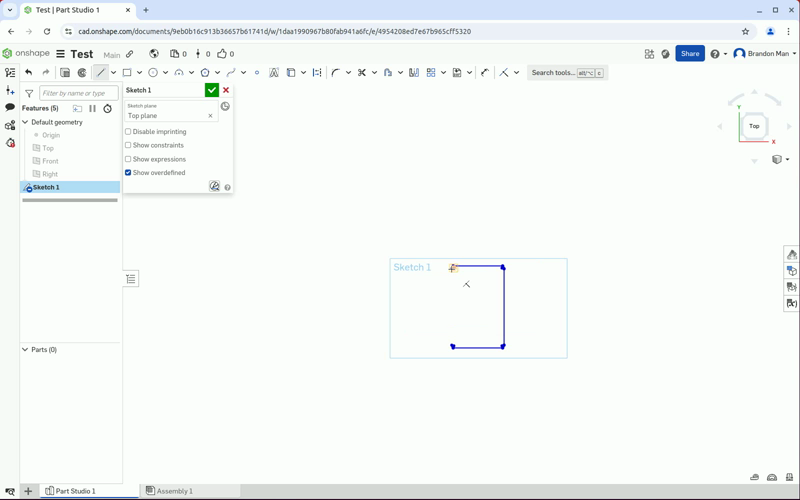
scroll(6)
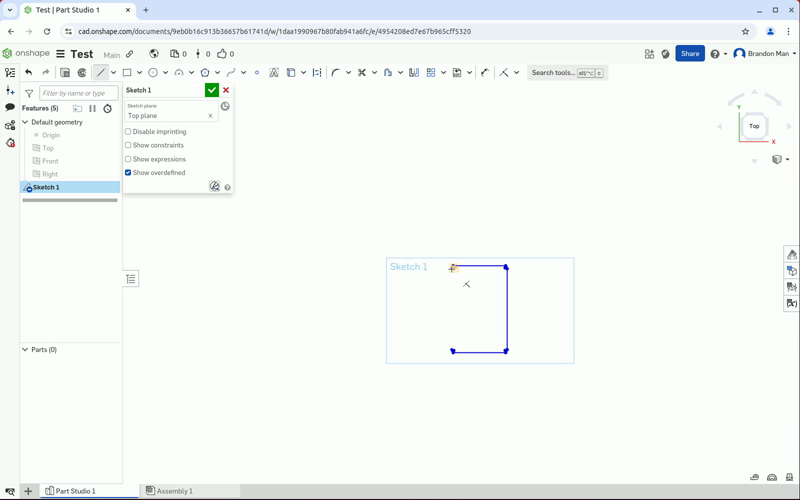
scroll(6)
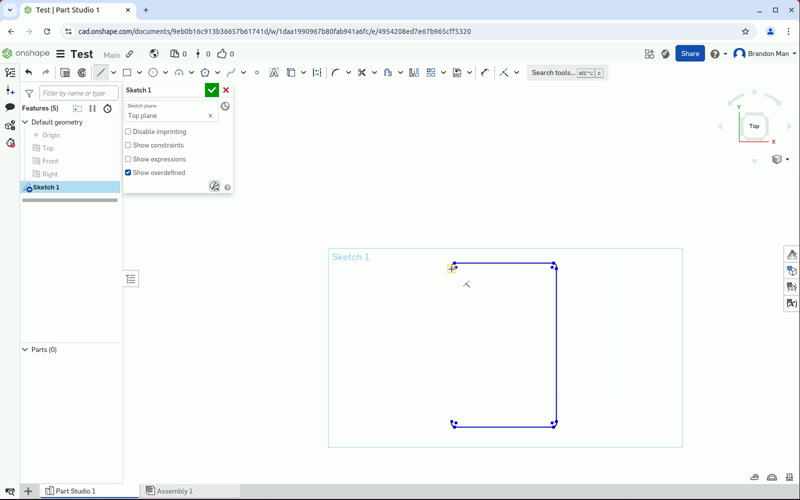
scroll(6)
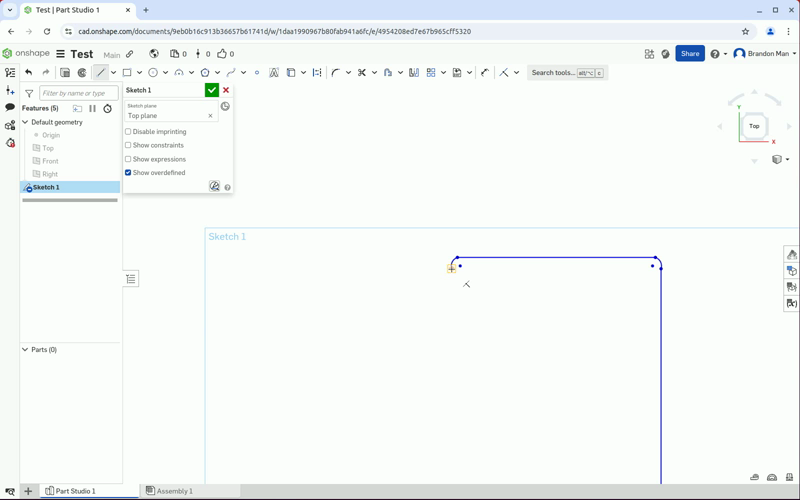
click(451, 268)
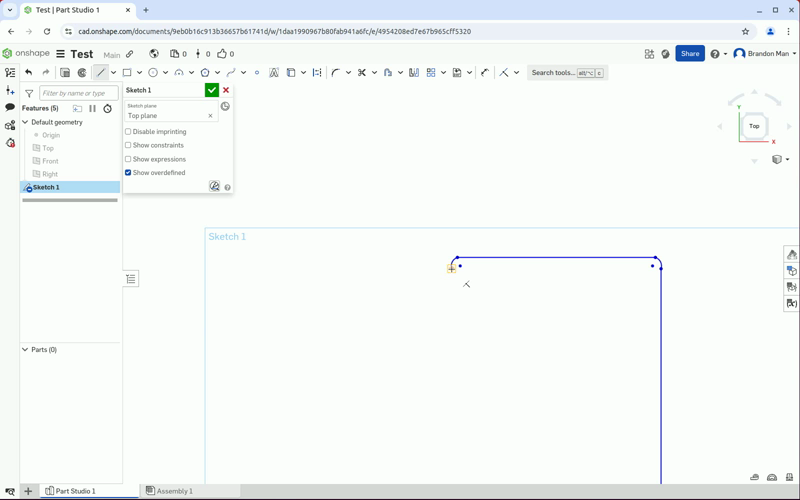
scroll(-6)
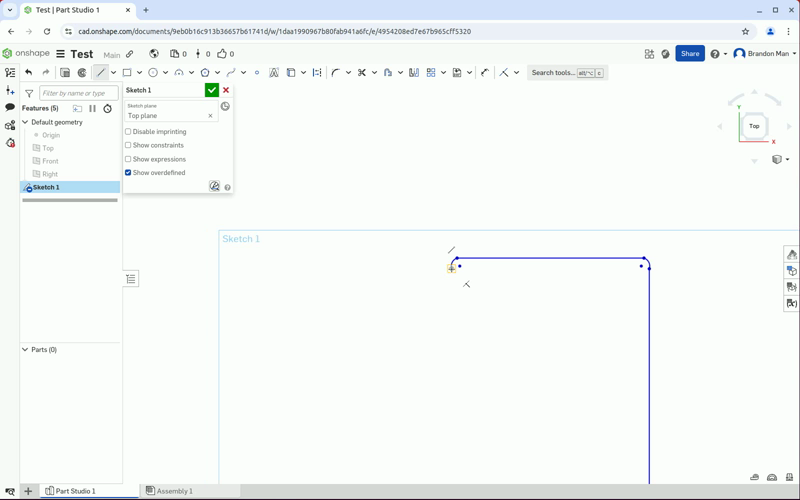
scroll(-6)
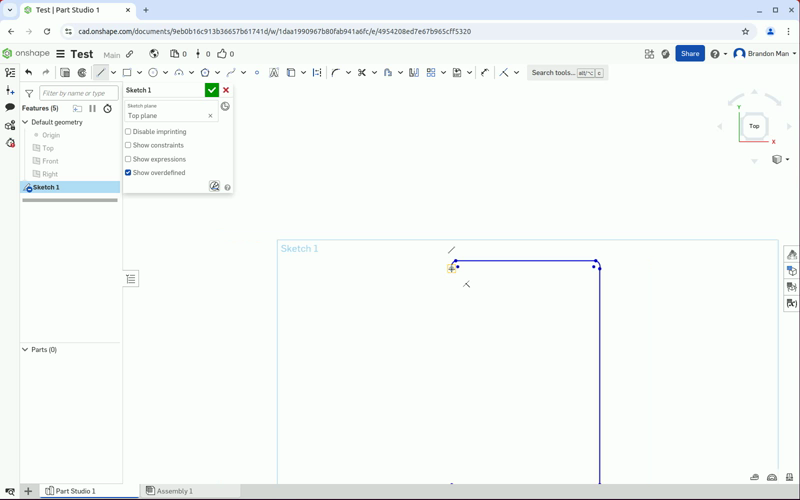
scroll(-6)
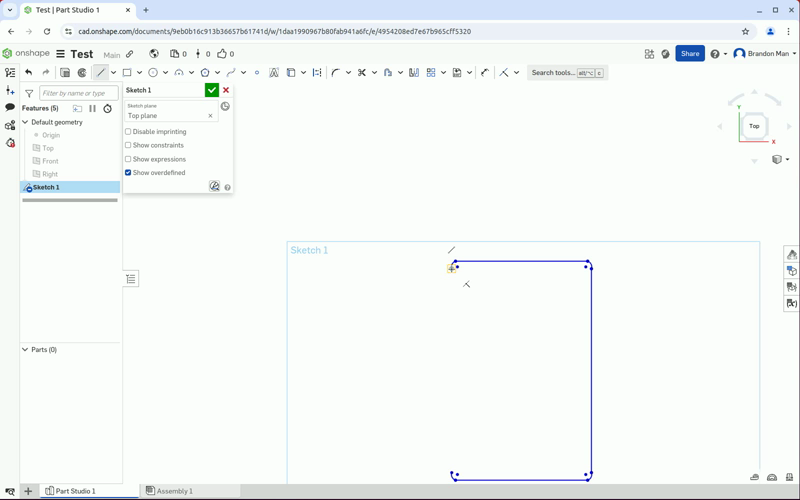
scroll(-6)
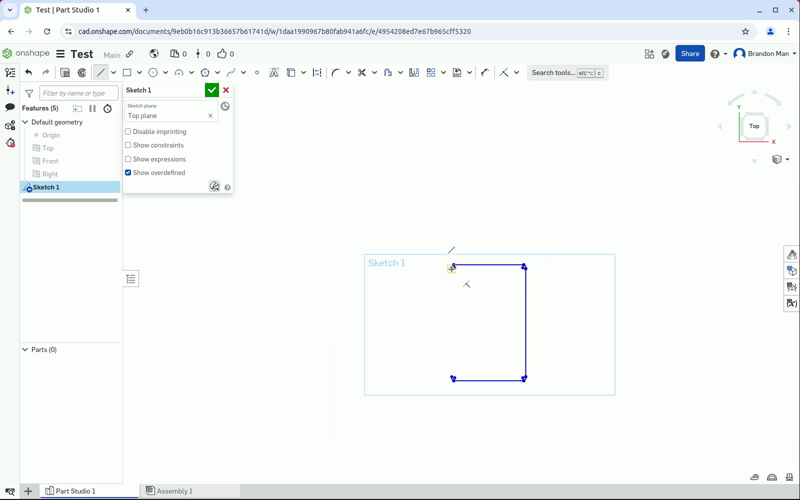
scroll(-6)
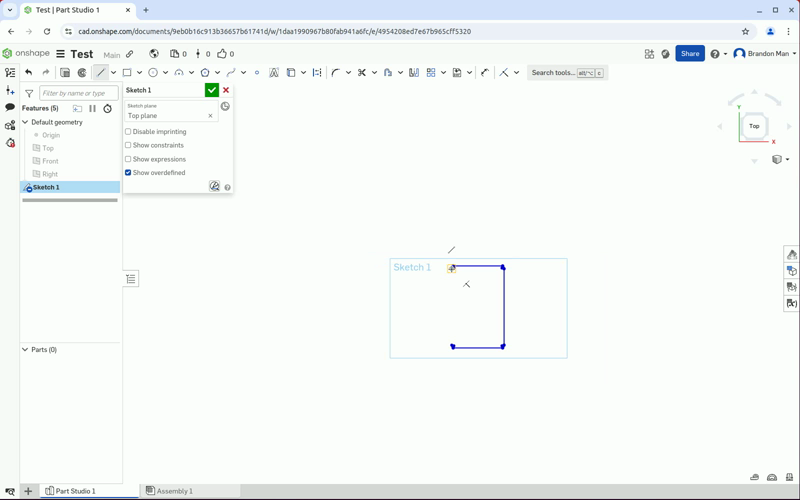
scroll(-6)
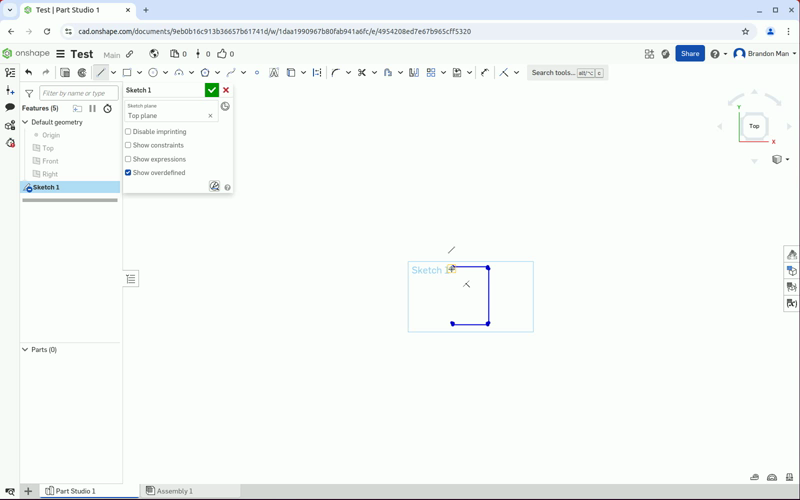
scroll(-6)
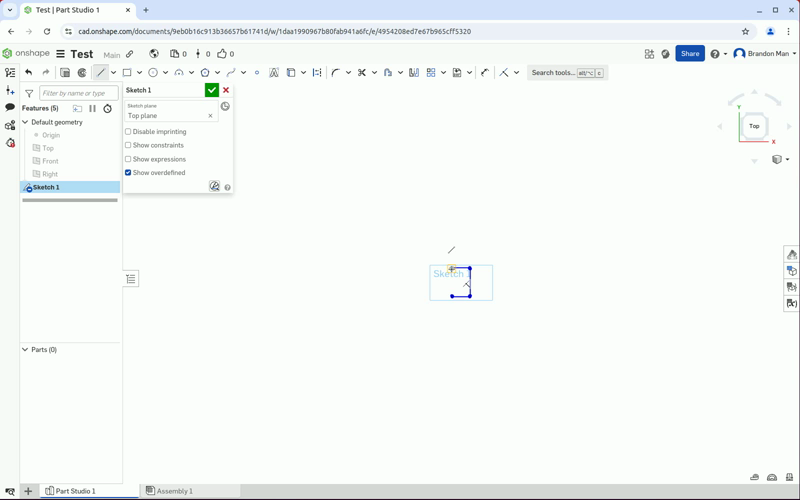
mouse_move(481, 268)
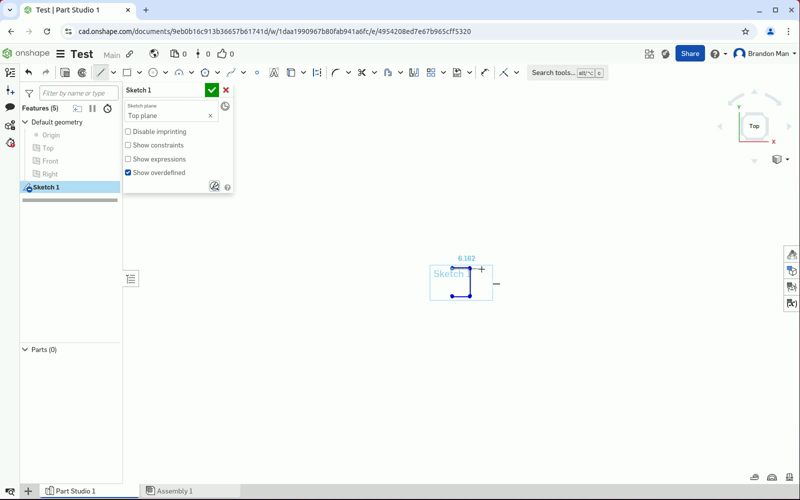
key_down(shift)
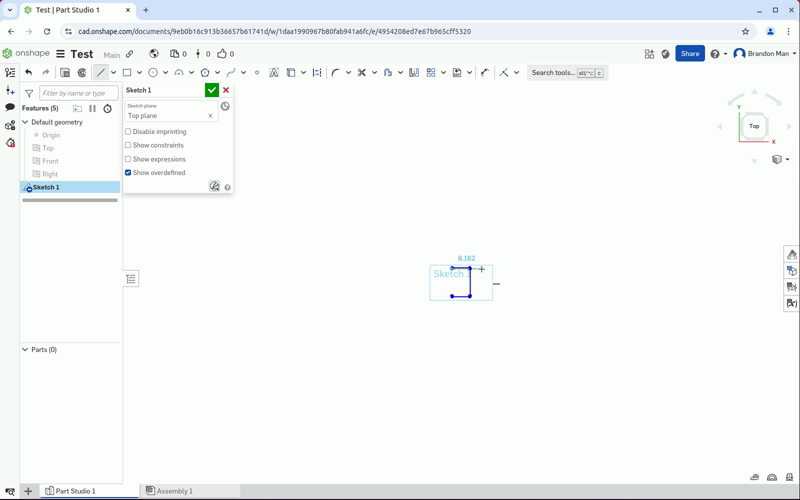
mouse_move(451, 295)
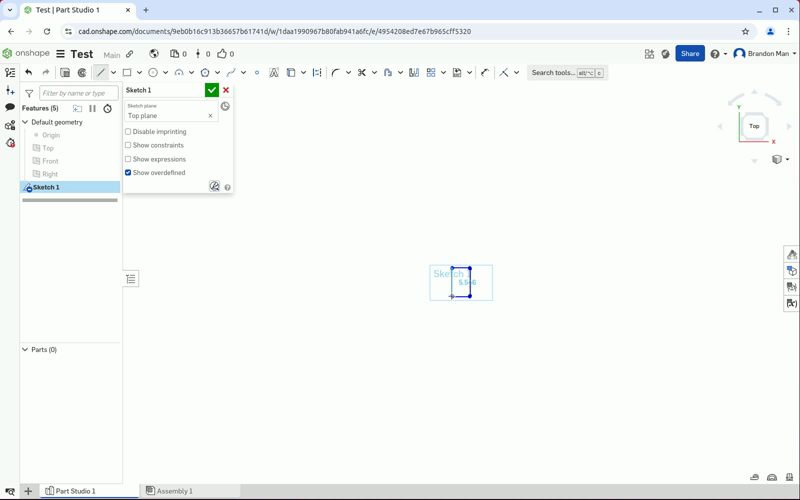
scroll(6)
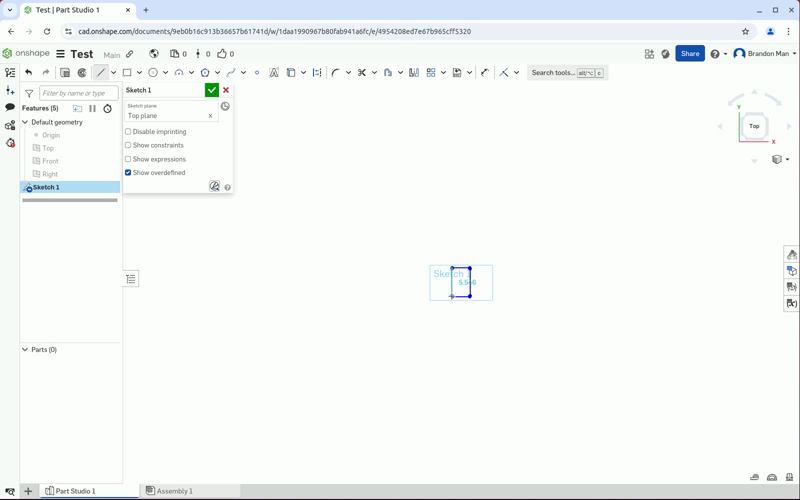
scroll(6)
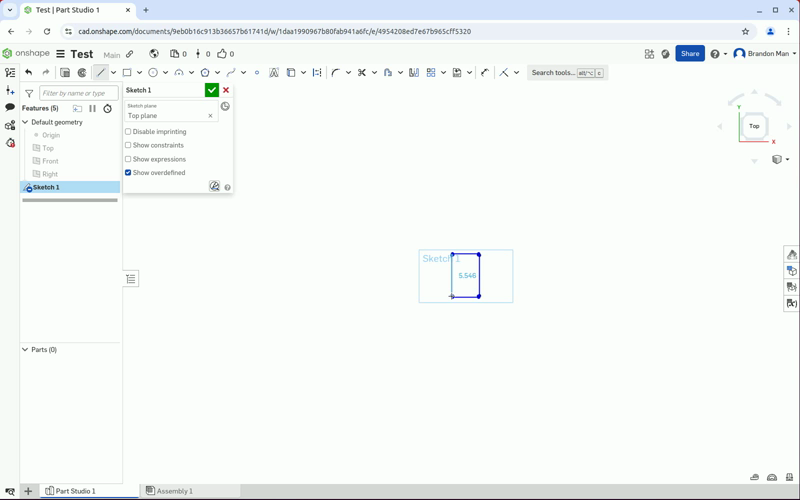
scroll(6)
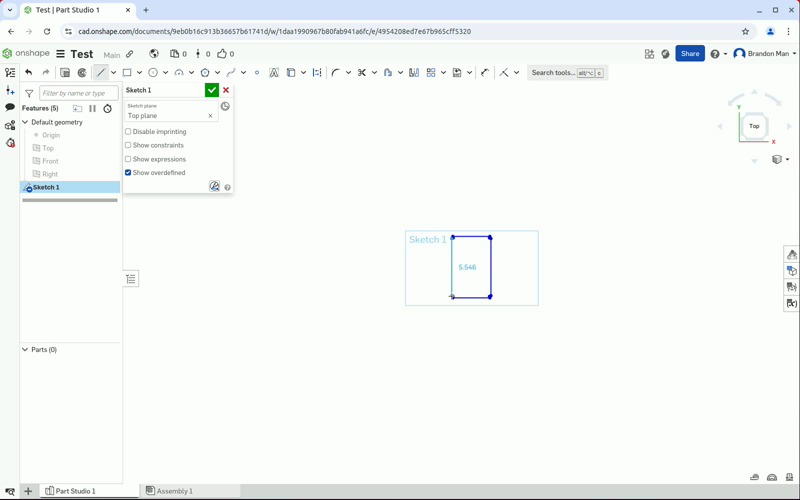
scroll(6)
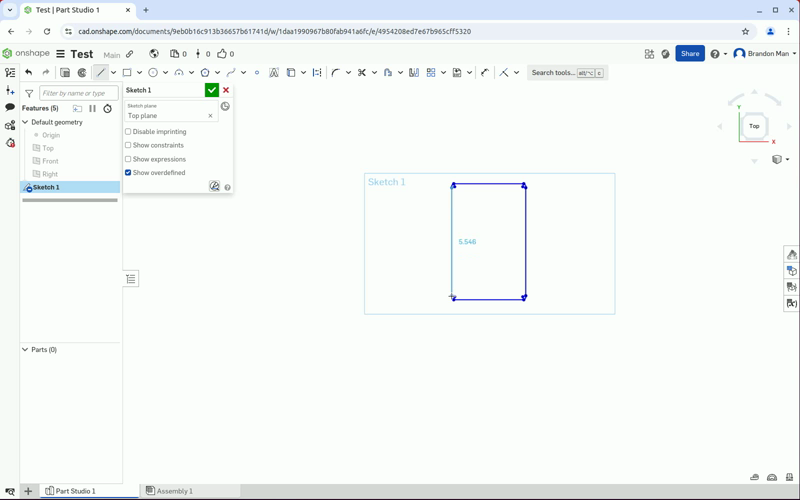
scroll(6)
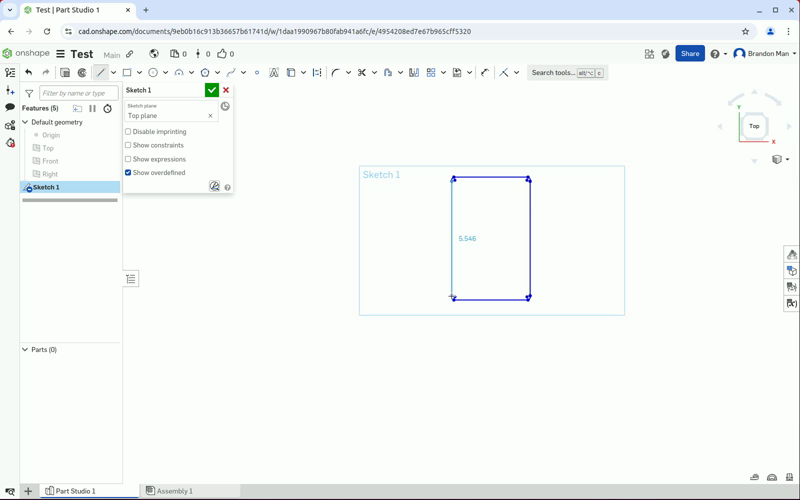
scroll(6)
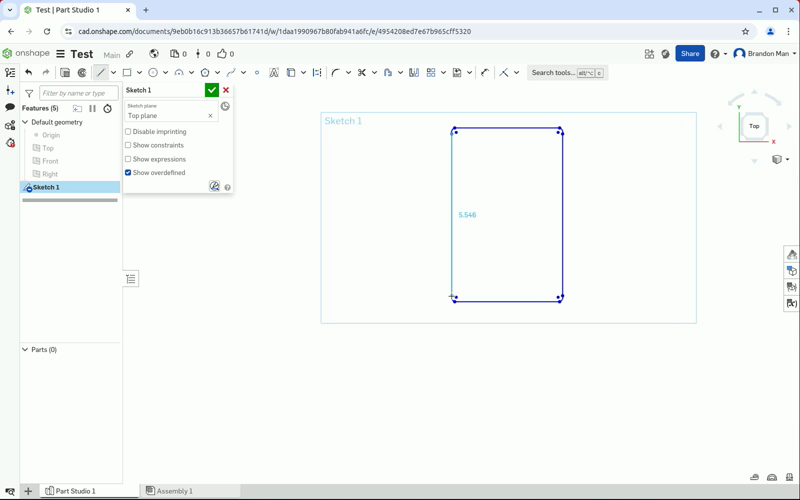
scroll(6)
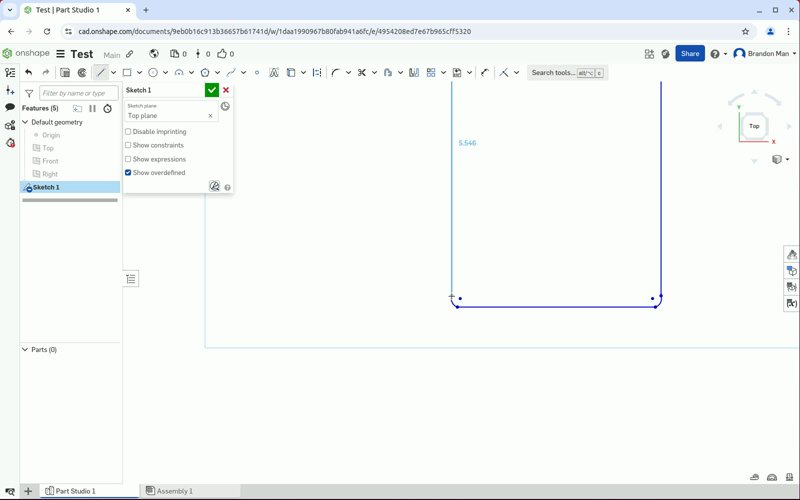
key_up(shift)
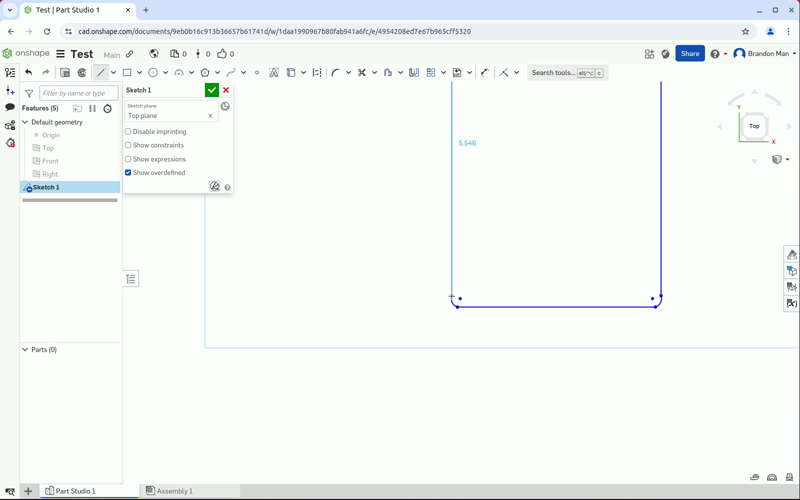
click(451, 295)
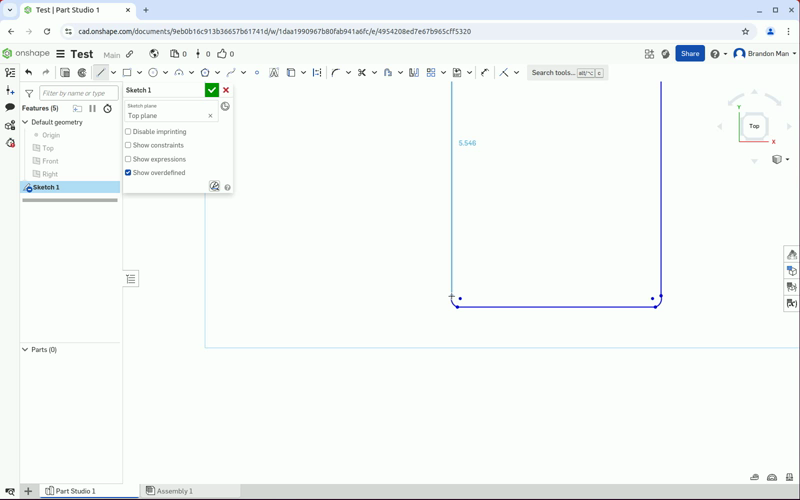
scroll(-6)
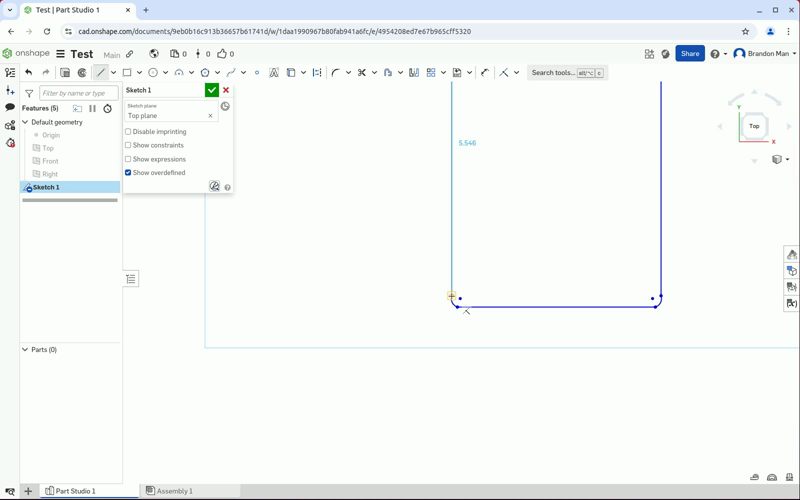
scroll(-6)
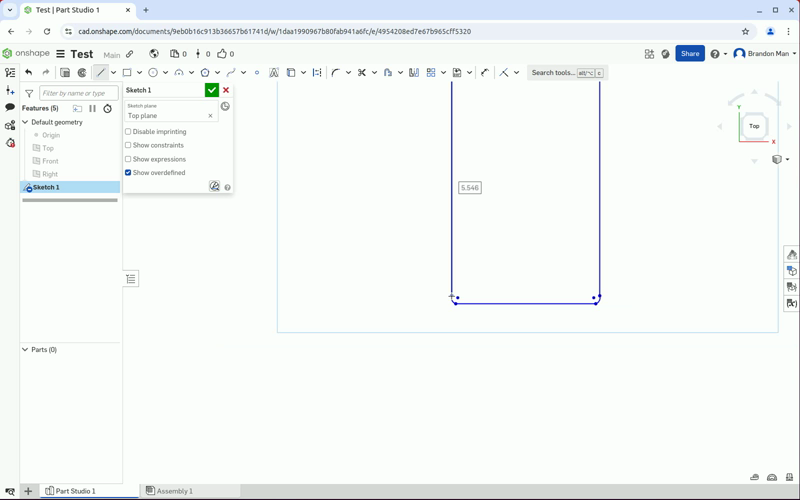
scroll(-6)
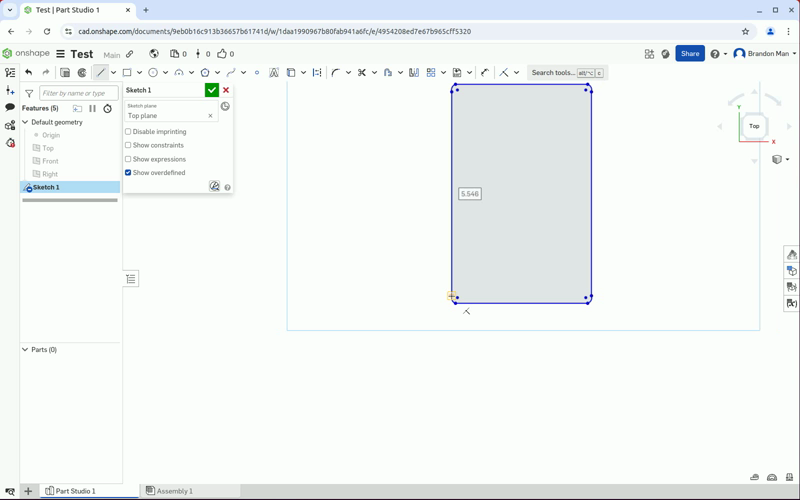
scroll(-6)
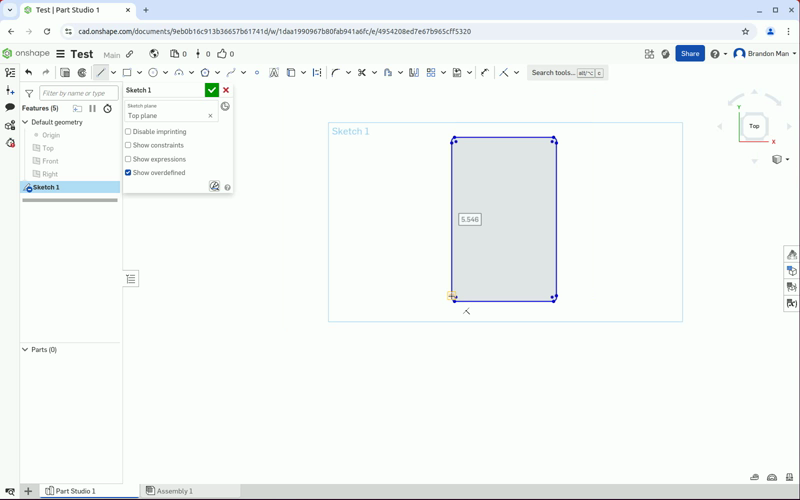
scroll(-6)
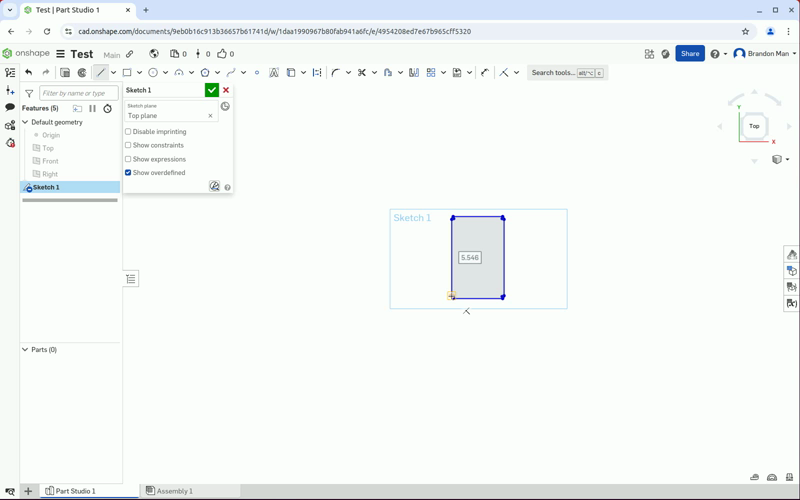
scroll(-6)
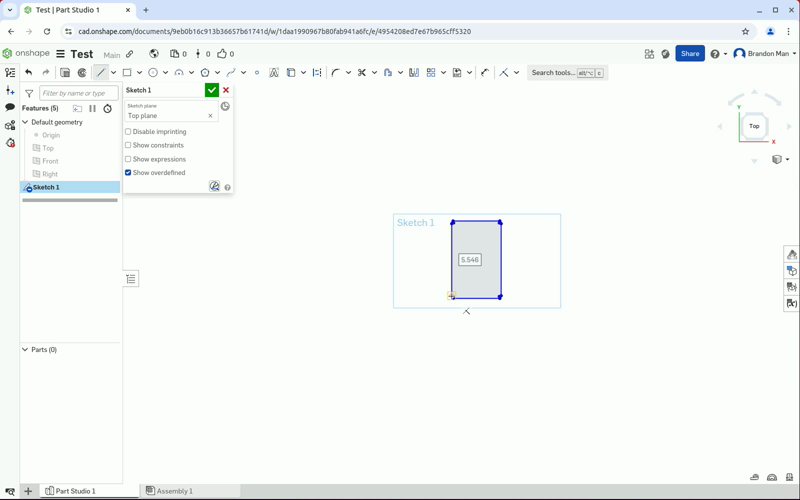
scroll(-6)
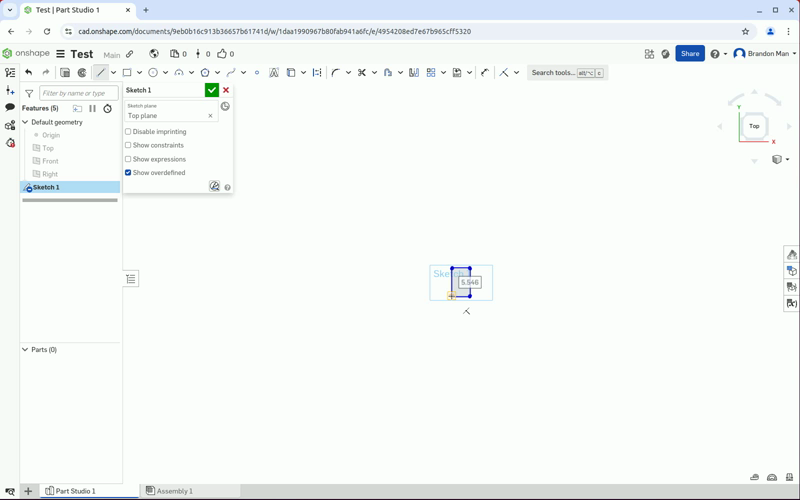
key(esc)
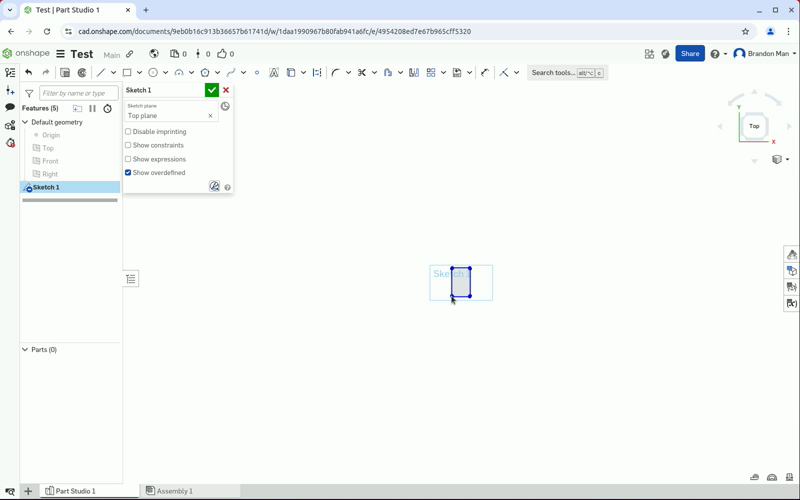
key(l)
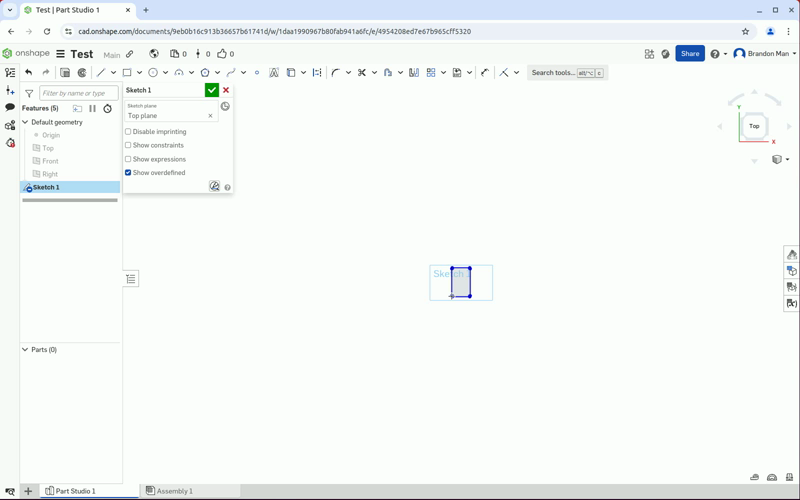
key_down(shift)
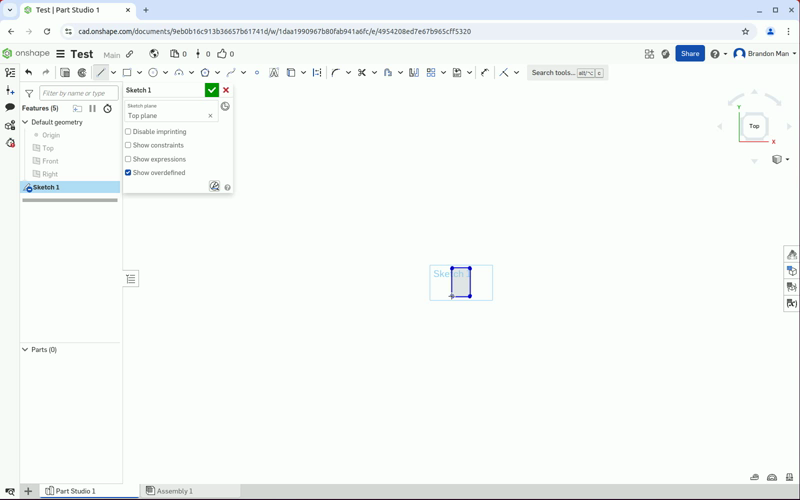
mouse_move(453, 294)
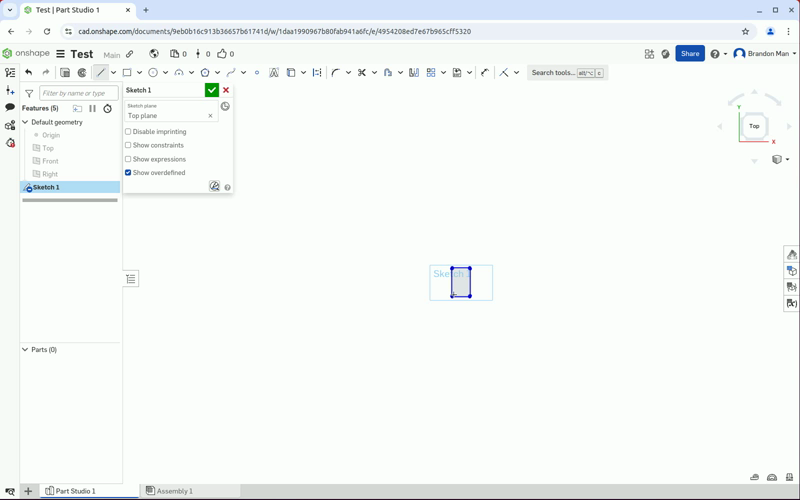
scroll(6)
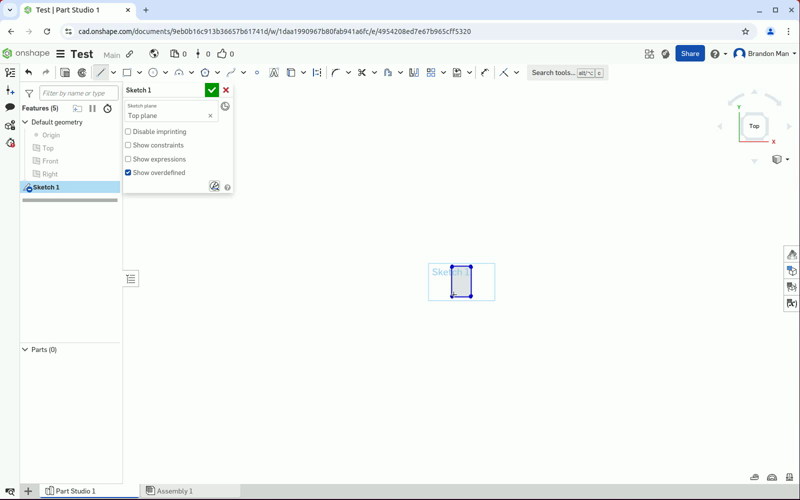
scroll(6)
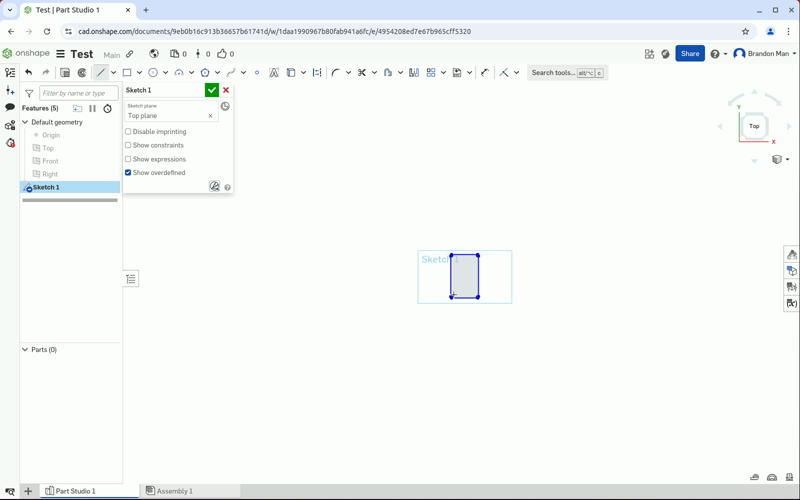
scroll(6)
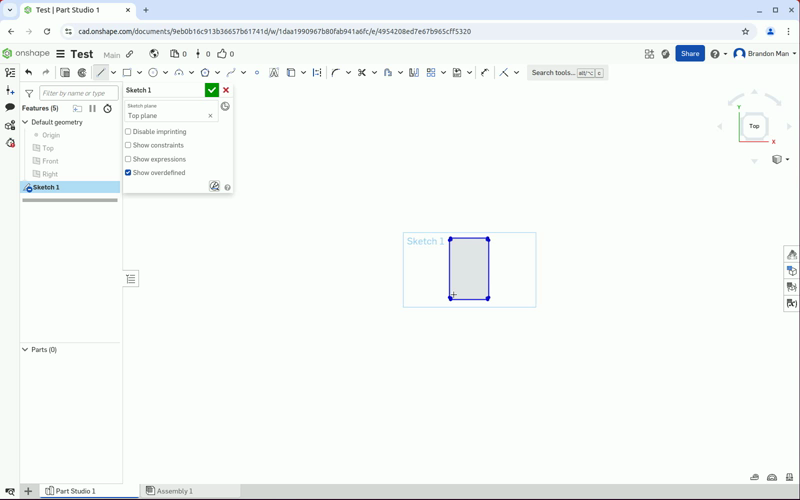
scroll(6)
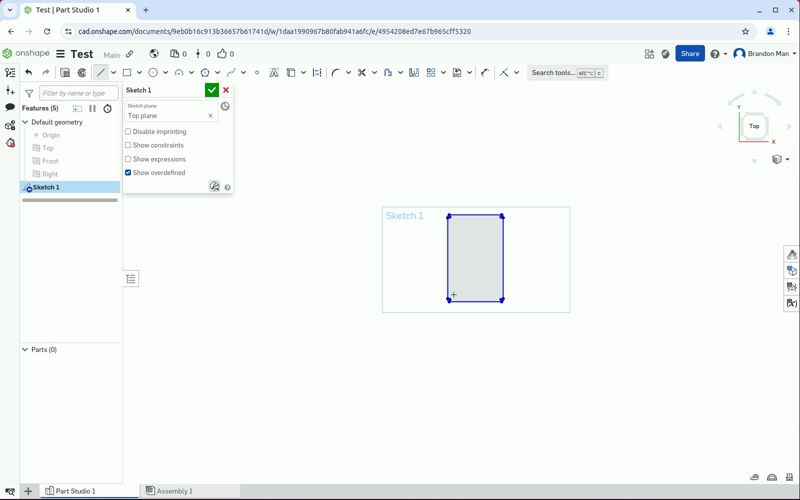
scroll(6)
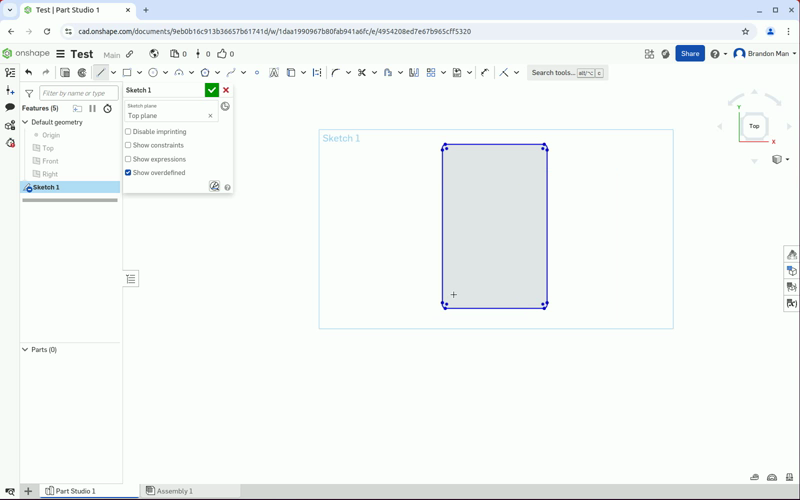
scroll(6)
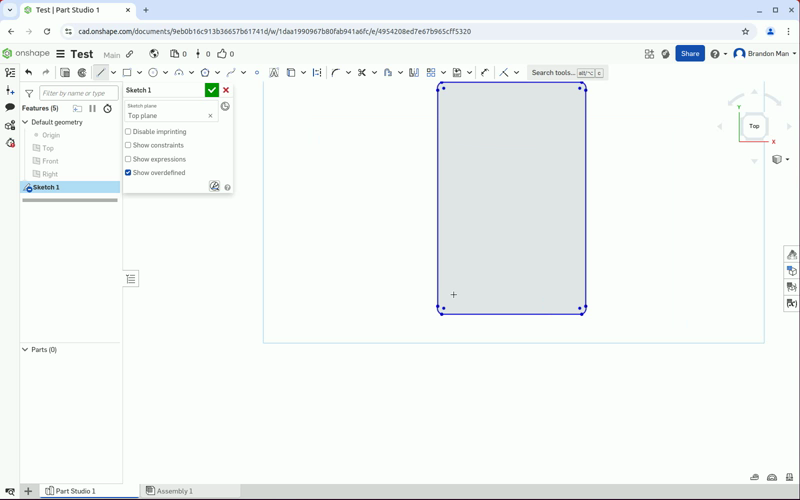
scroll(6)
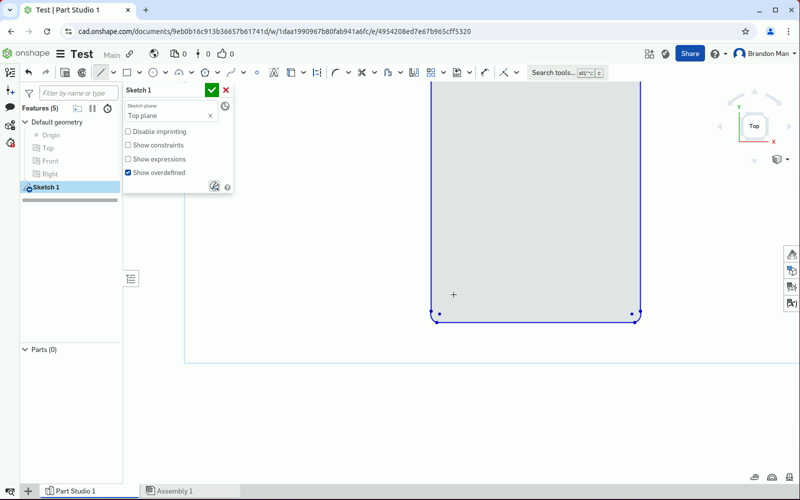
click(453, 294)
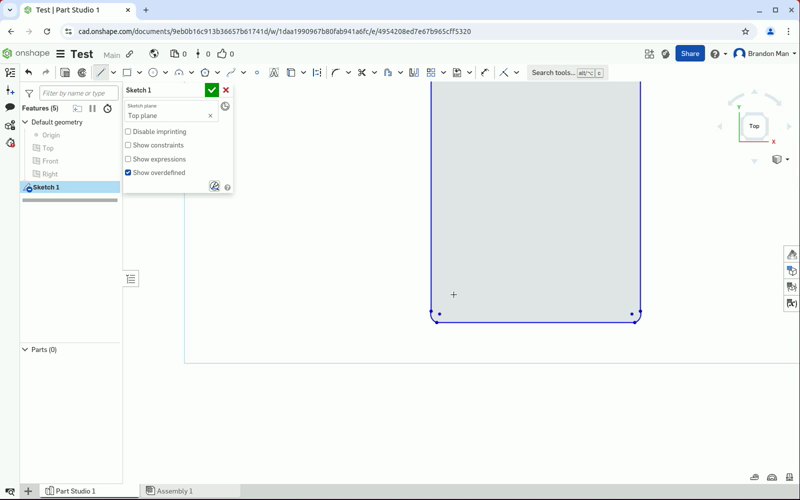
scroll(-6)
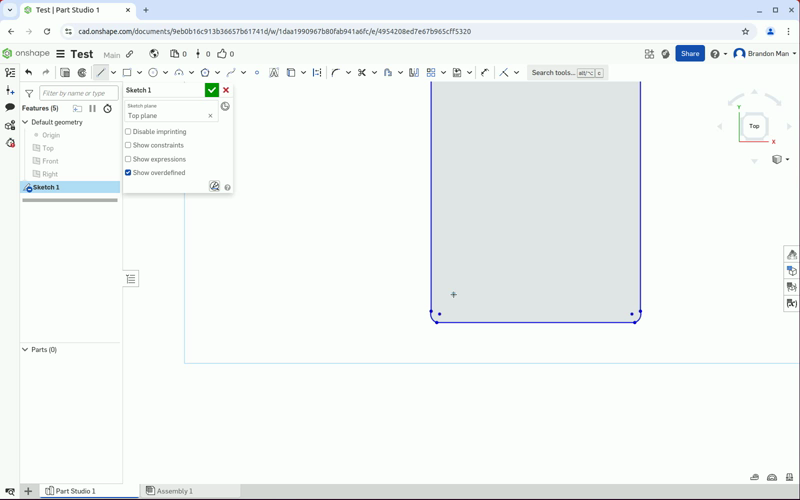
scroll(-6)
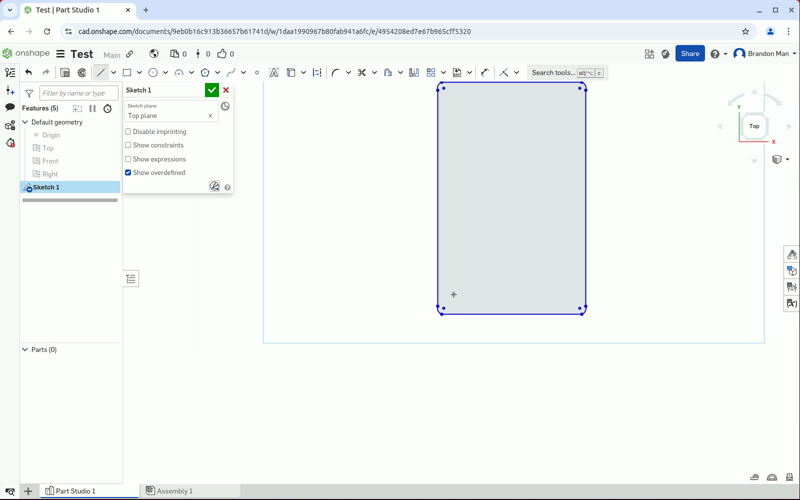
scroll(-6)
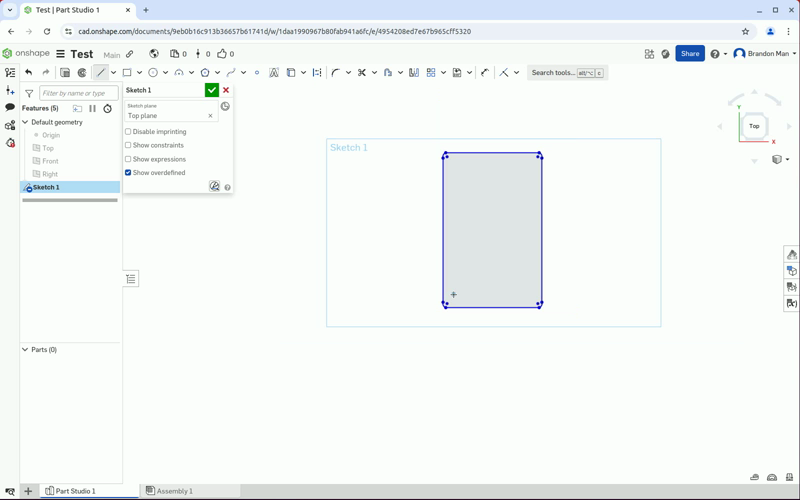
scroll(-6)
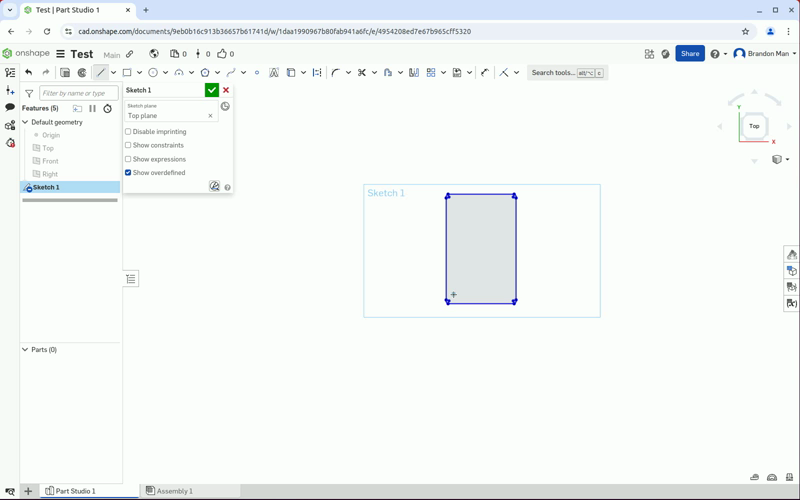
scroll(-6)
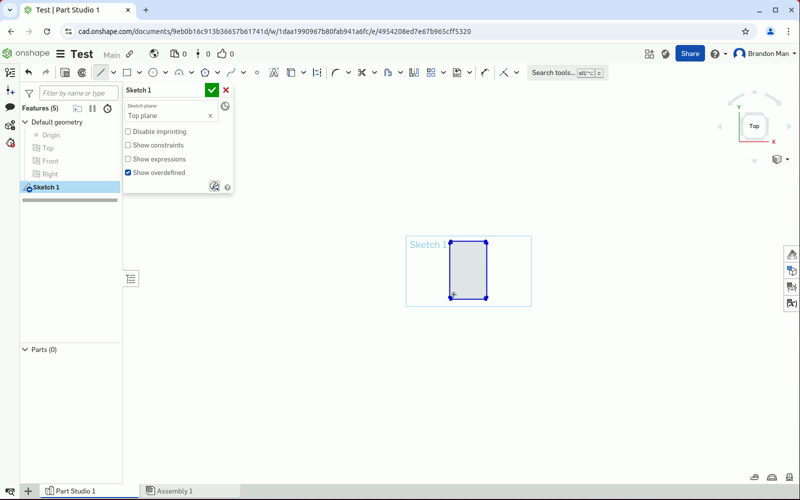
scroll(-6)
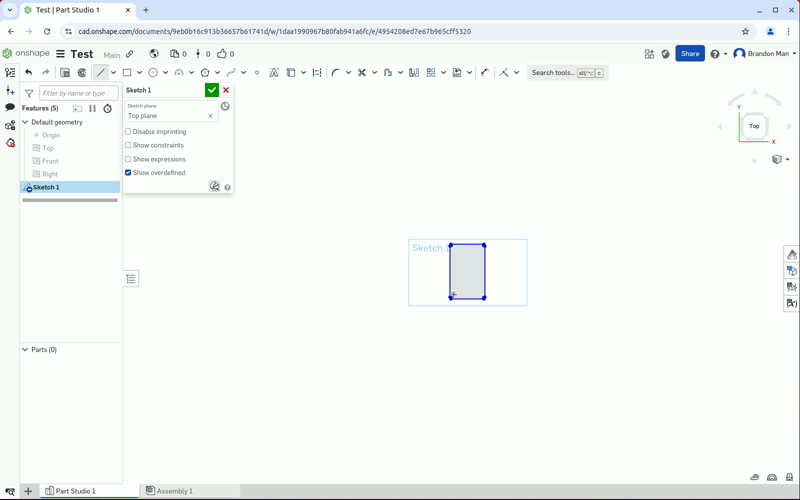
scroll(-6)
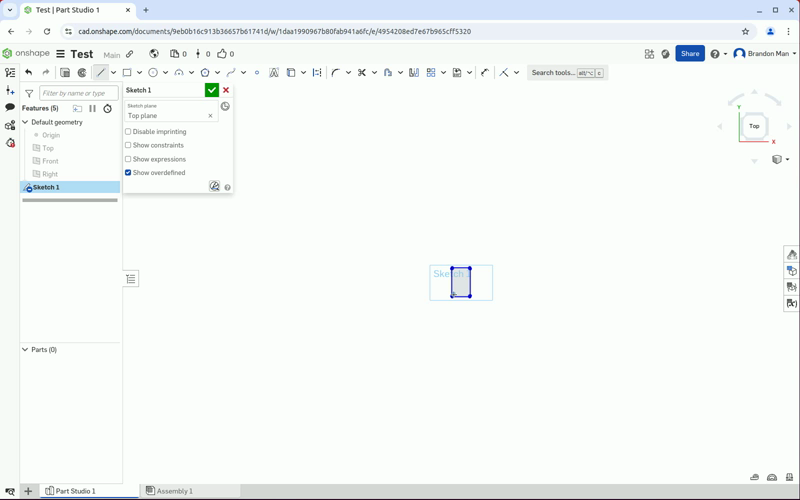
key_up(shift)
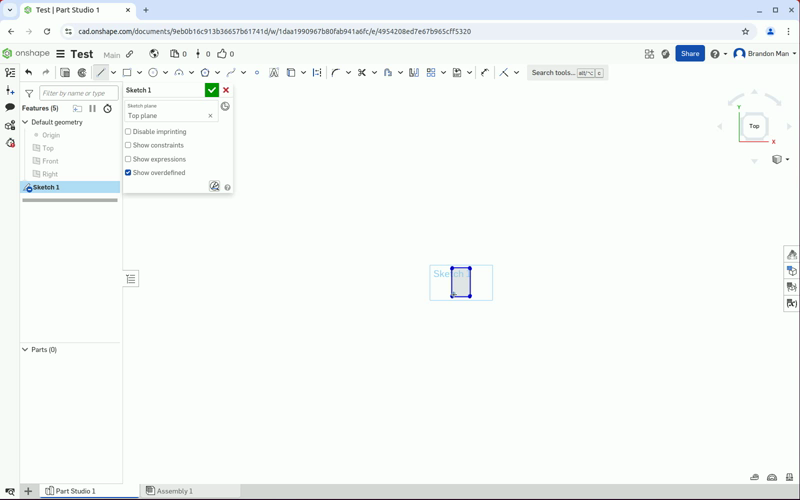
key_down(shift)
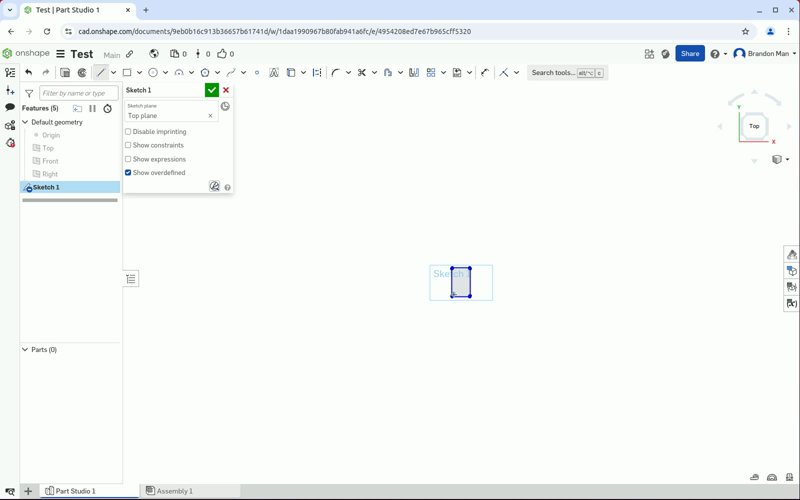
mouse_move(483, 294)
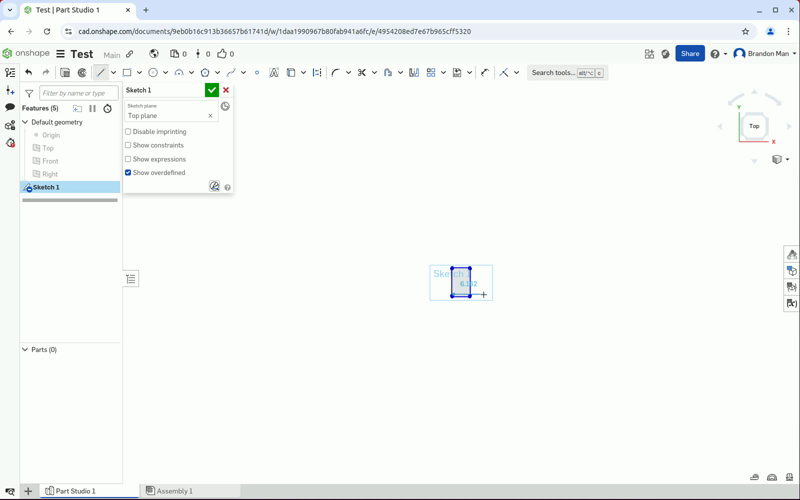
mouse_move(468, 294)
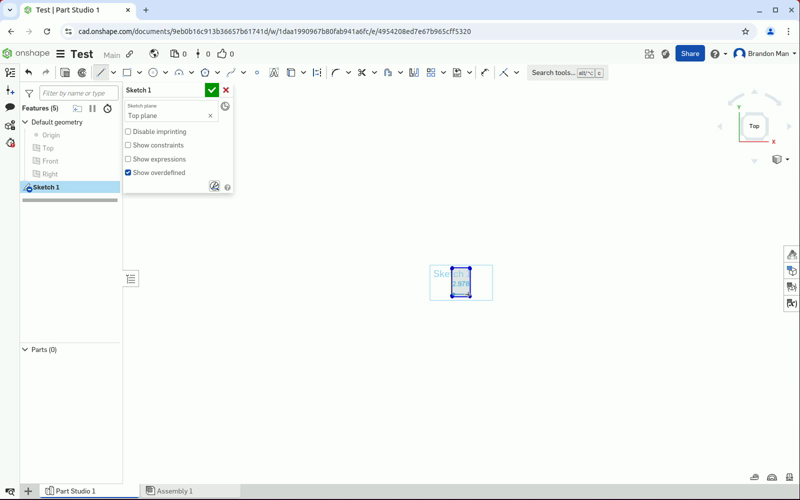
scroll(6)
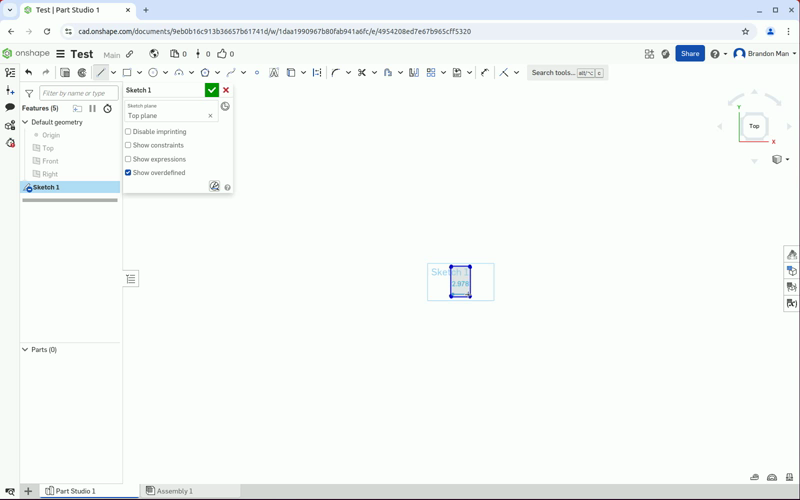
scroll(6)
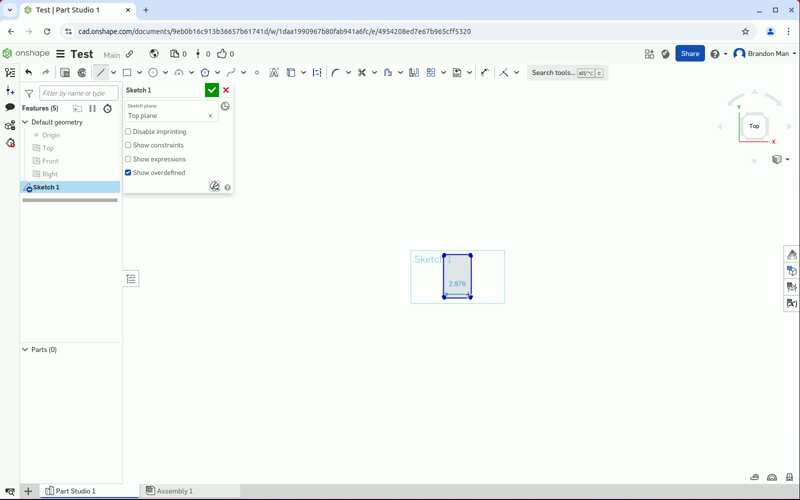
scroll(6)
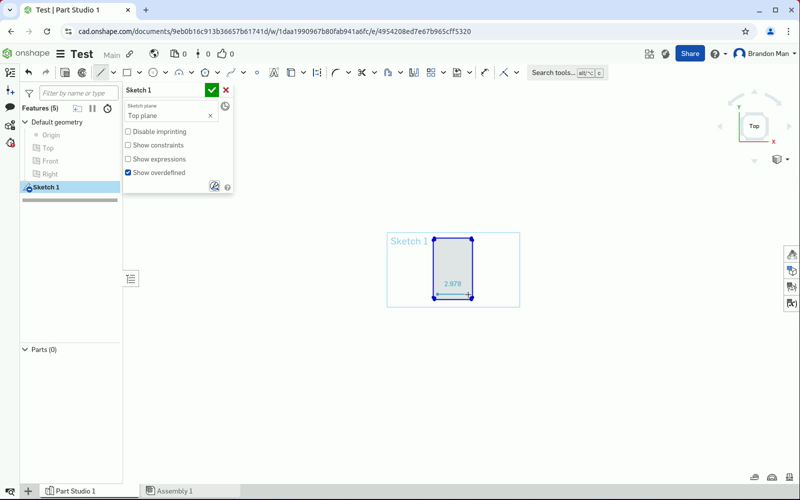
scroll(6)
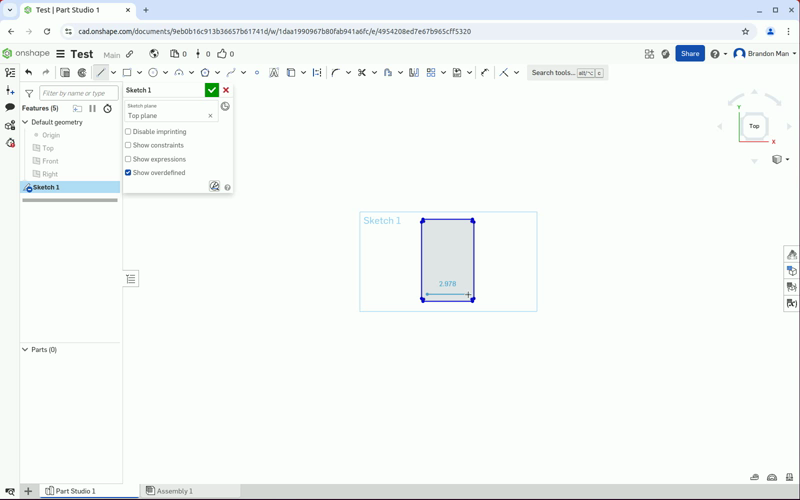
scroll(6)
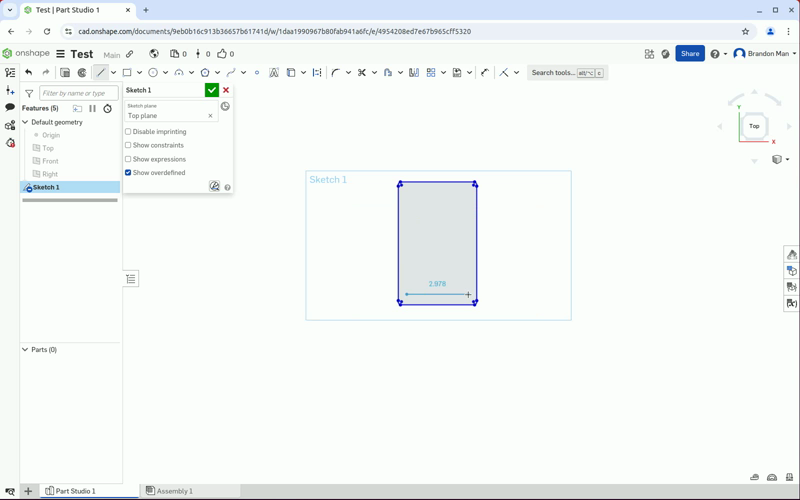
scroll(6)
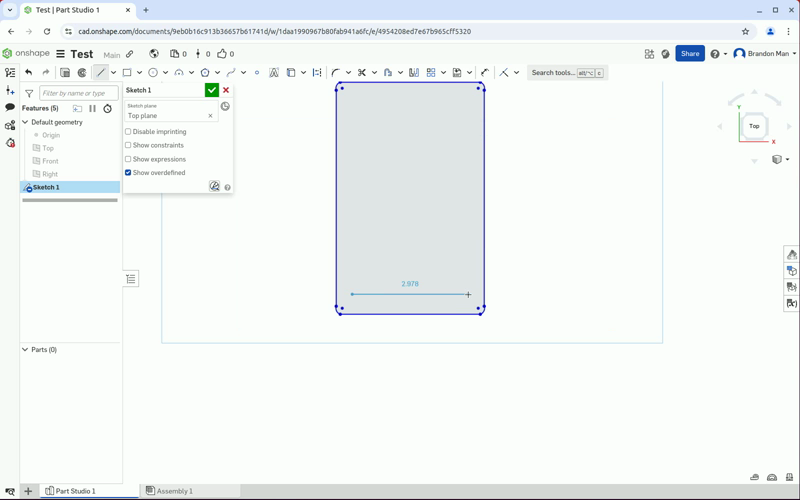
scroll(6)
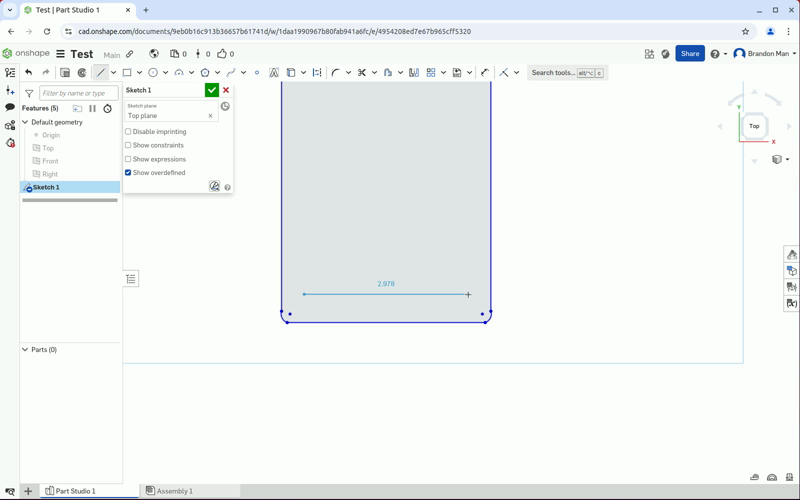
click(468, 294)
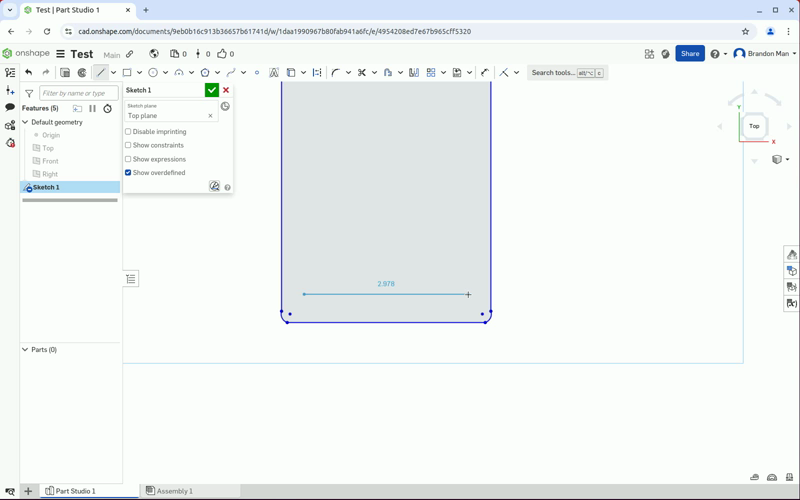
scroll(-6)
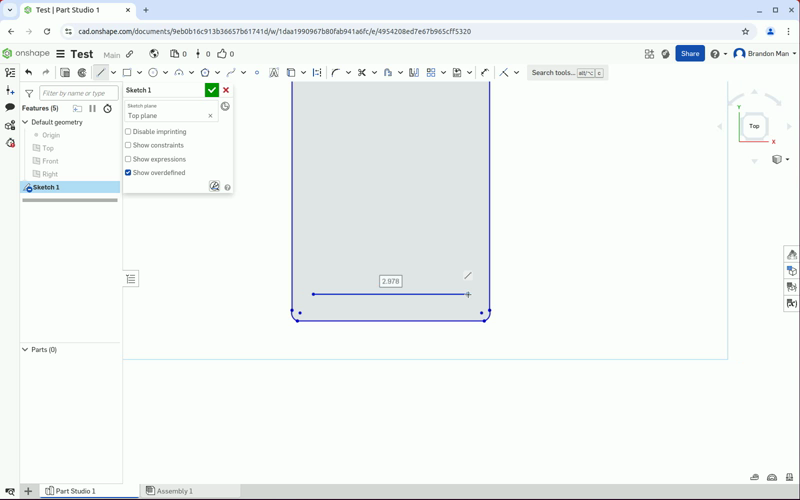
scroll(-6)
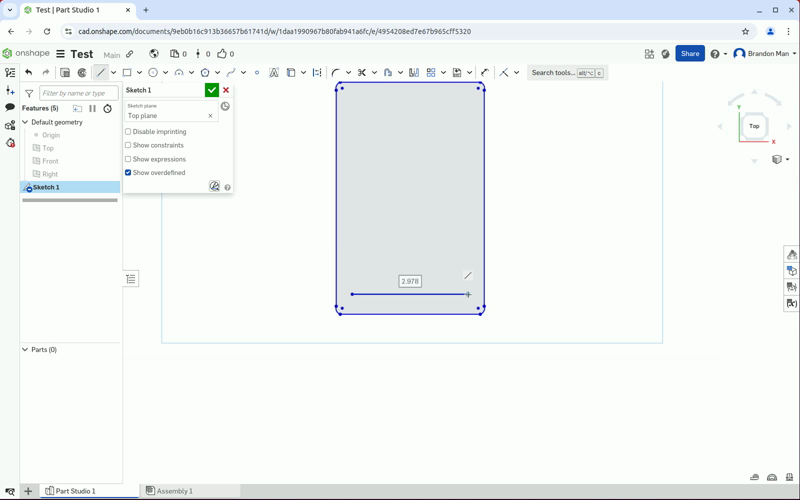
scroll(-6)
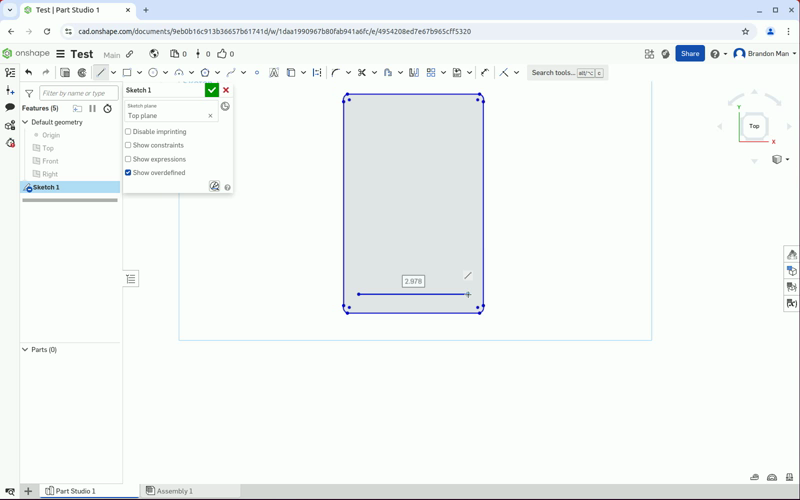
scroll(-6)
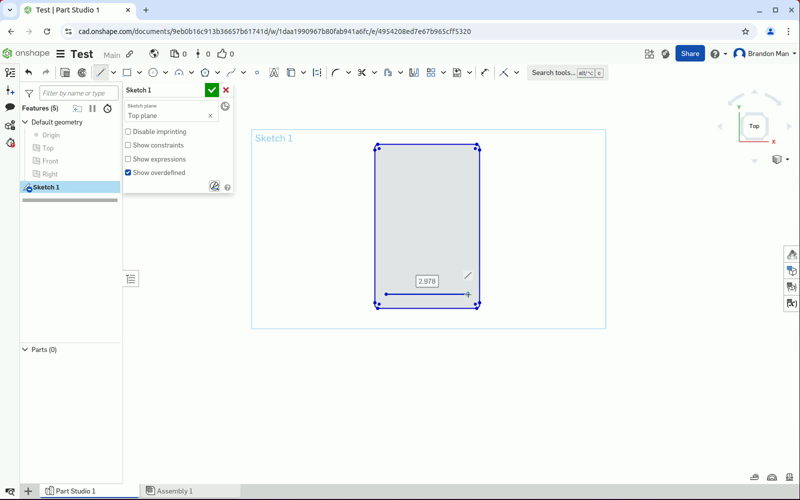
scroll(-6)
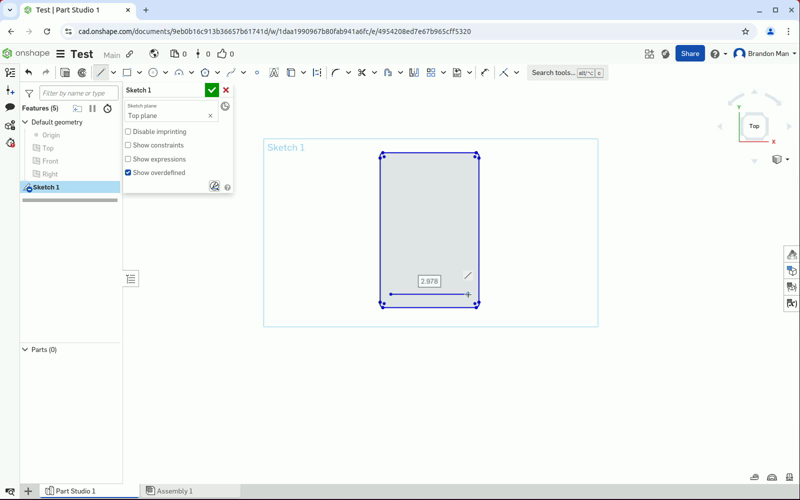
scroll(-6)
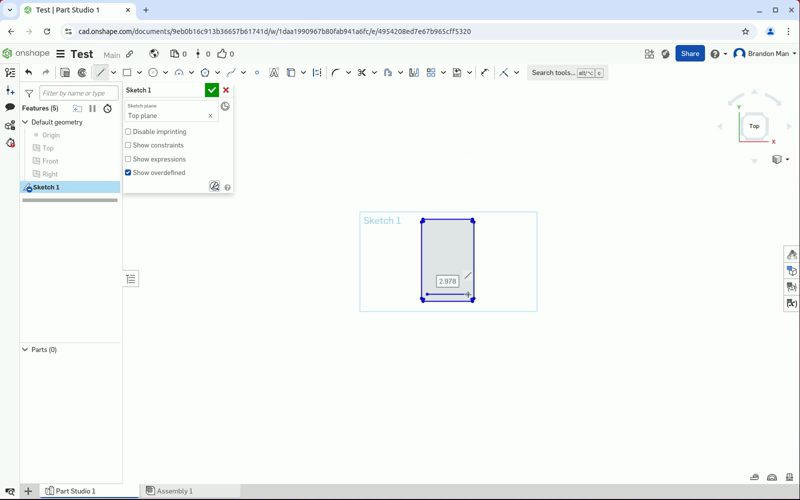
scroll(-6)
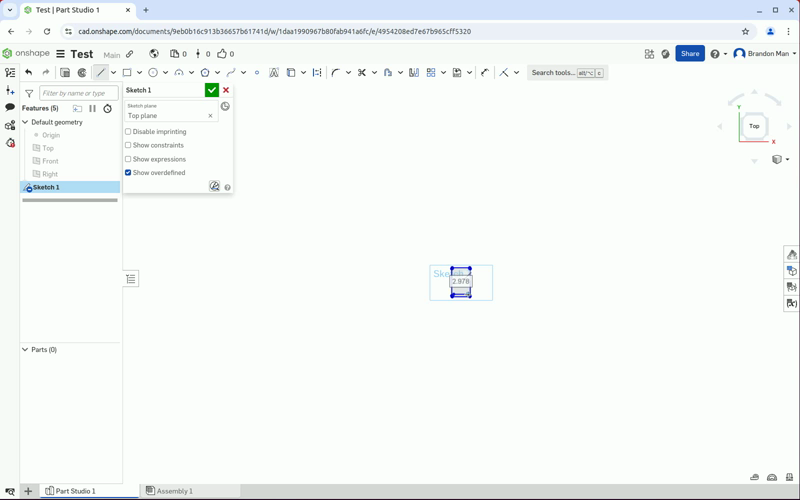
key_up(shift)
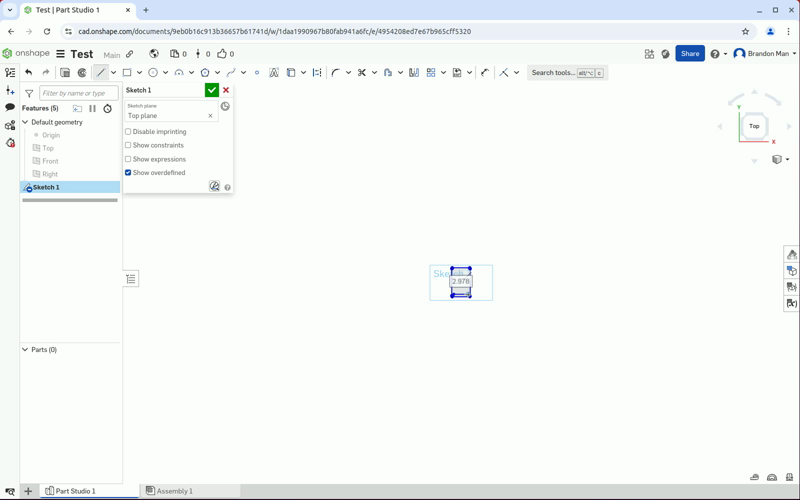
key_down(shift)
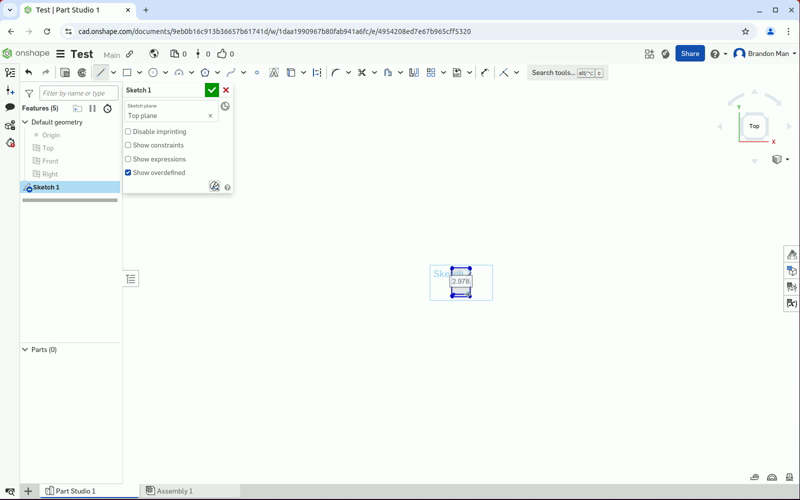
mouse_move(498, 294)
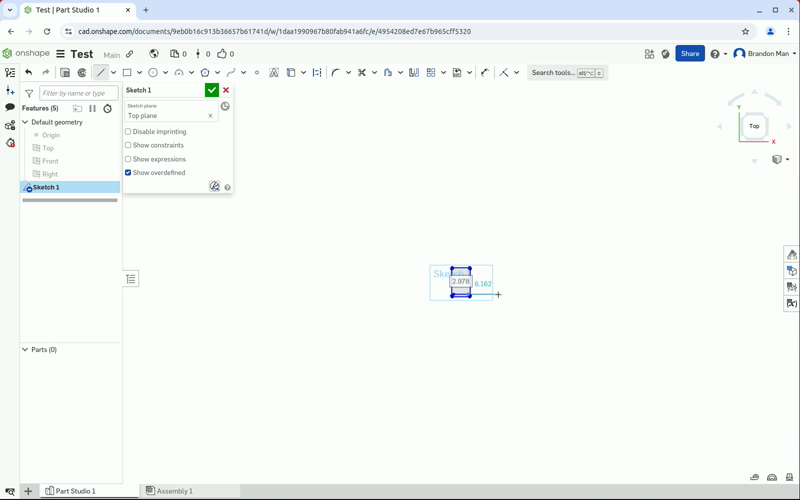
mouse_move(468, 270)
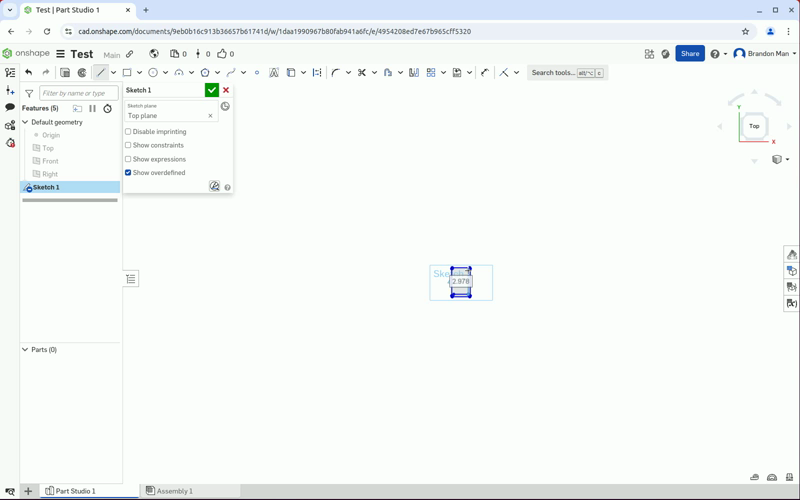
scroll(6)
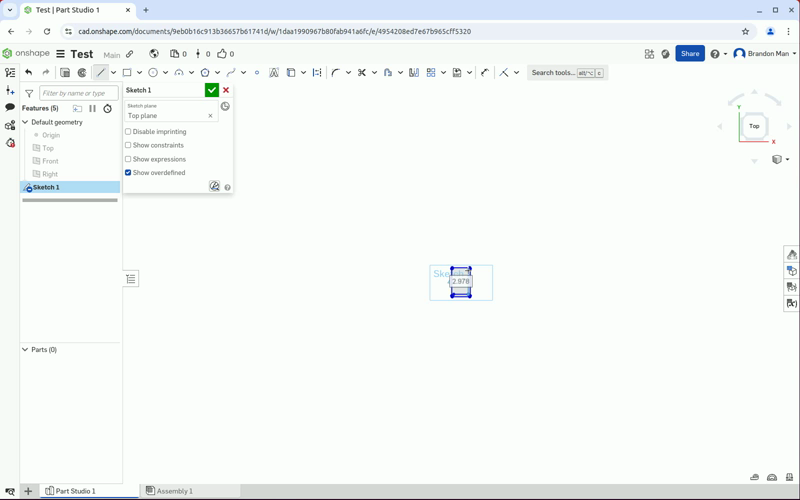
scroll(6)
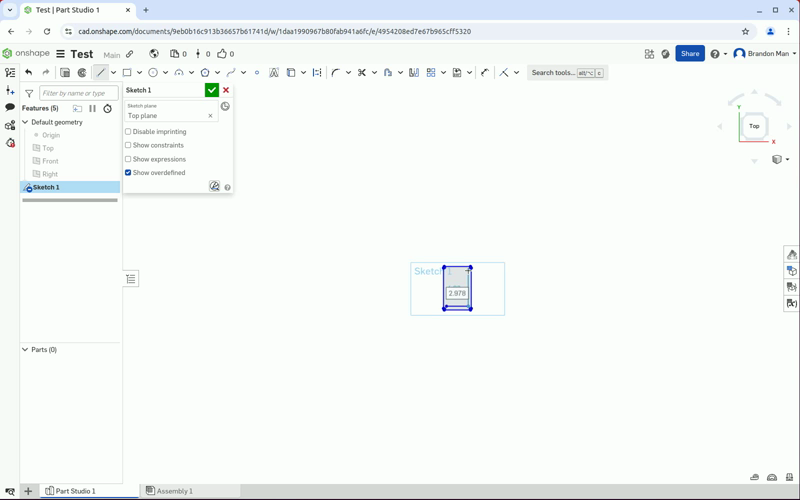
scroll(6)
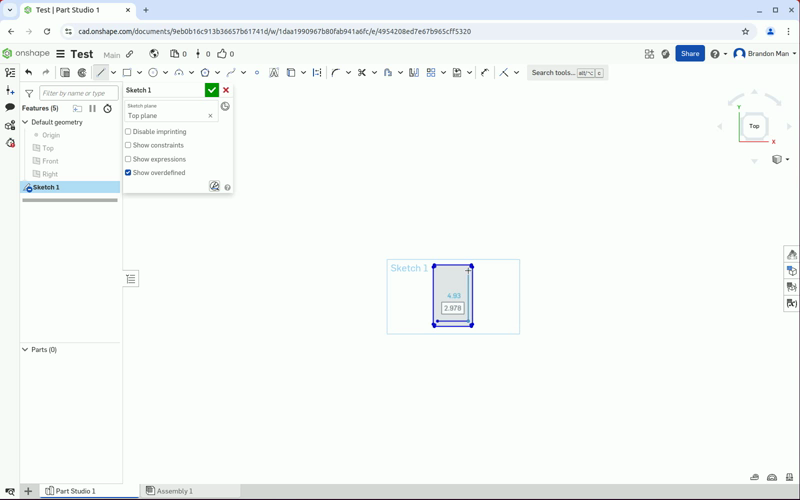
scroll(6)
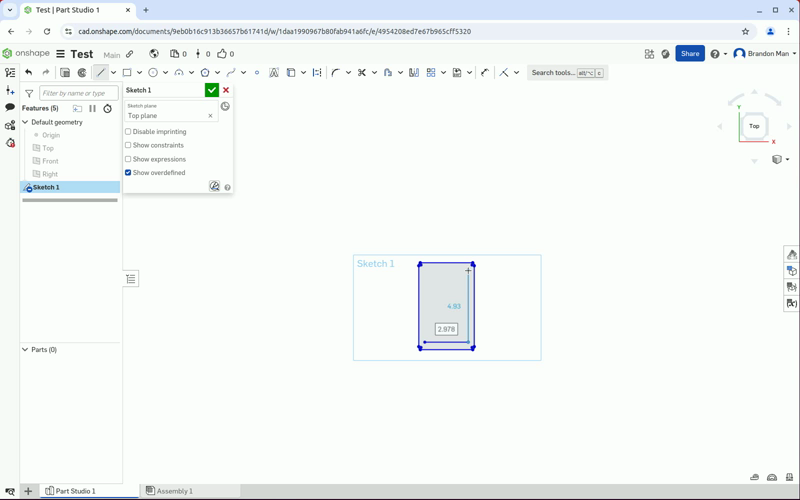
scroll(6)
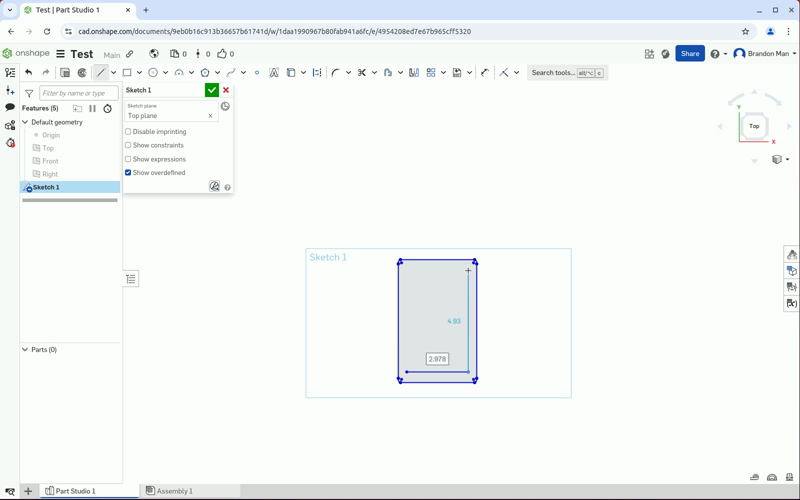
scroll(6)
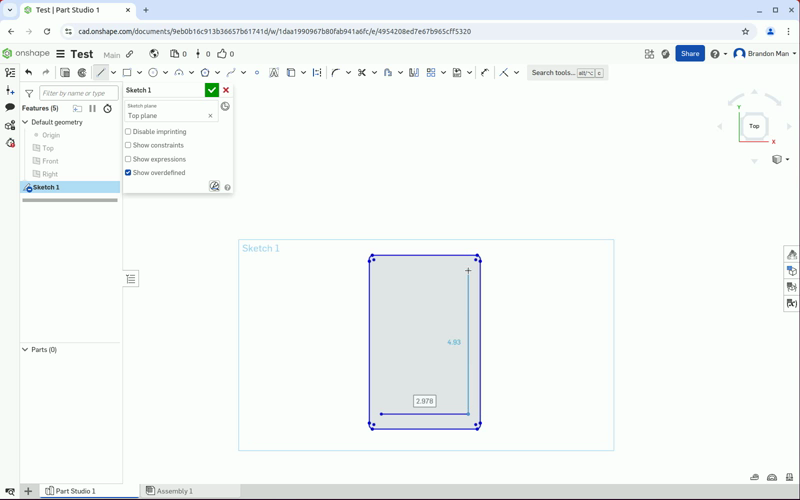
scroll(6)
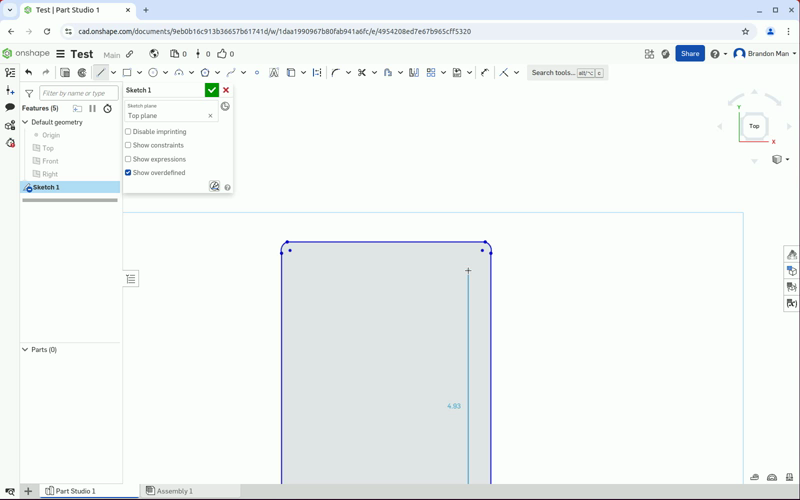
click(468, 270)
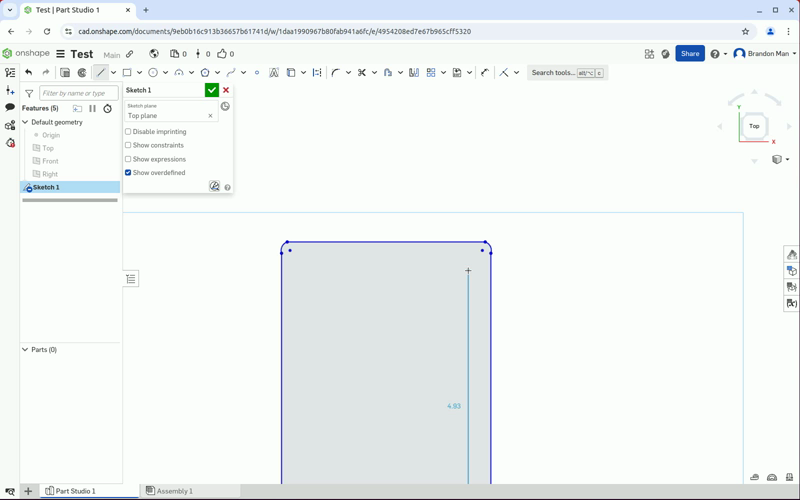
scroll(-6)
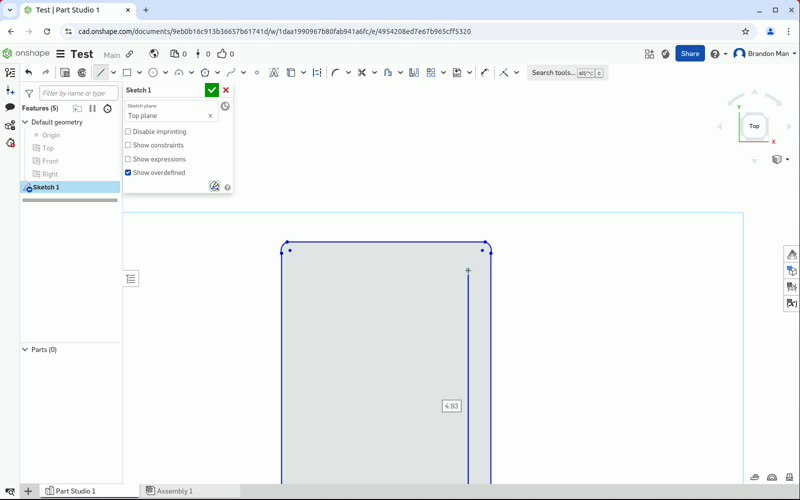
scroll(-6)
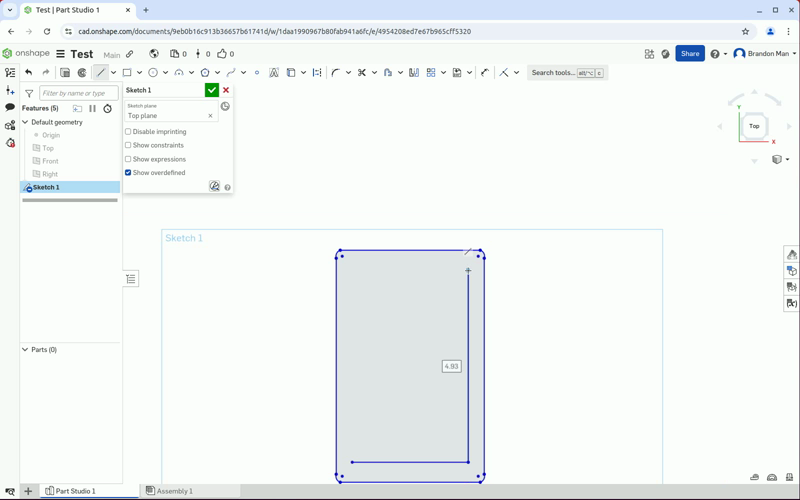
scroll(-6)
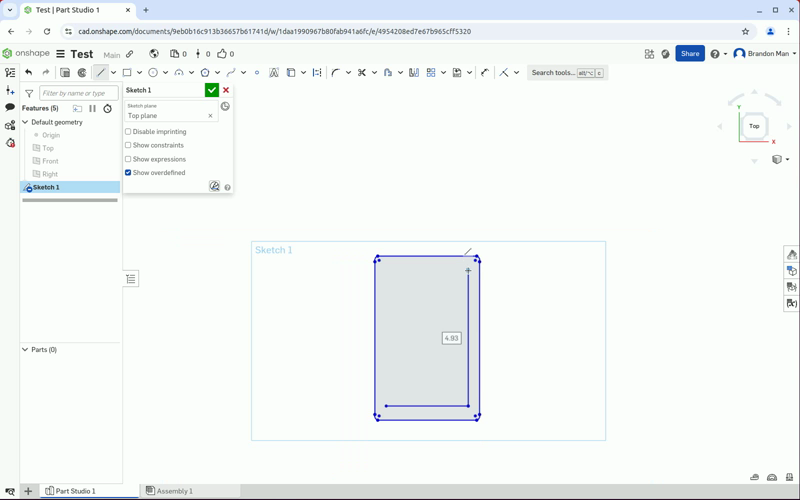
scroll(-6)
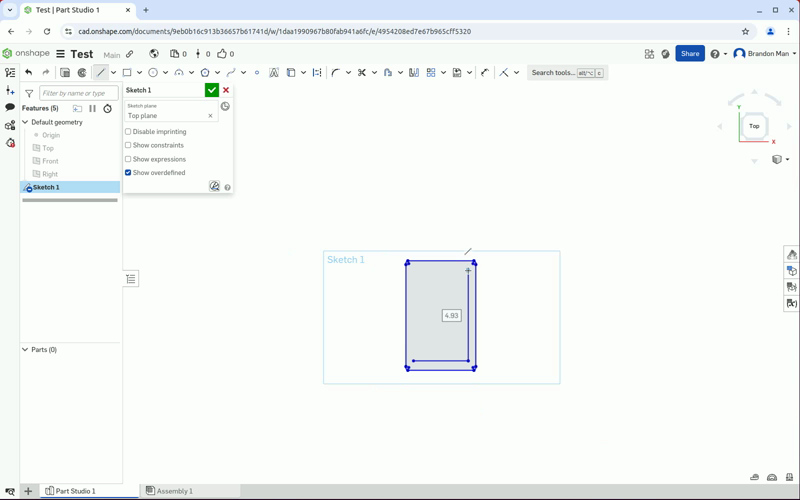
scroll(-6)
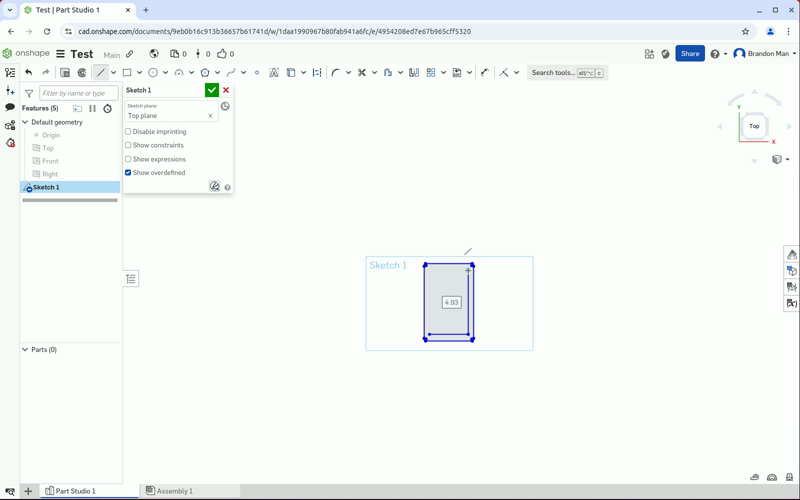
scroll(-6)
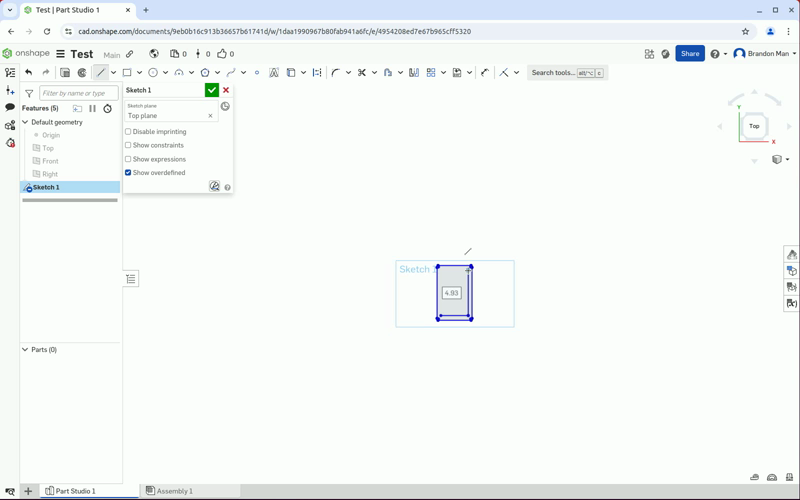
scroll(-6)
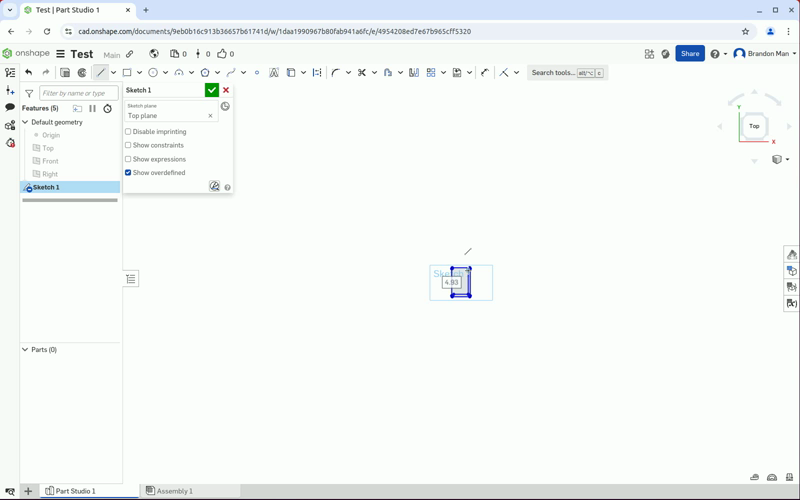
key_up(shift)
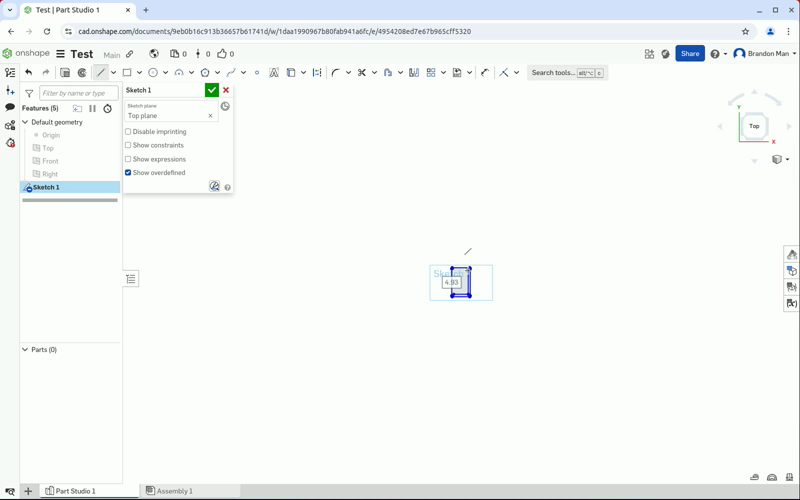
key_down(shift)
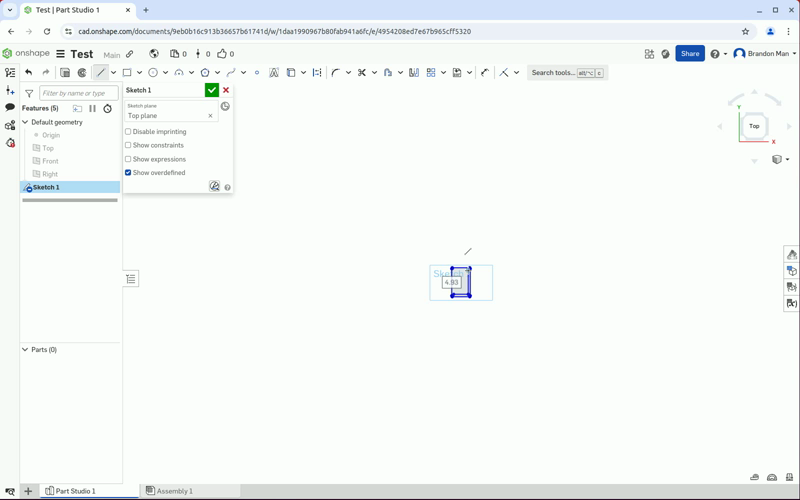
mouse_move(498, 270)
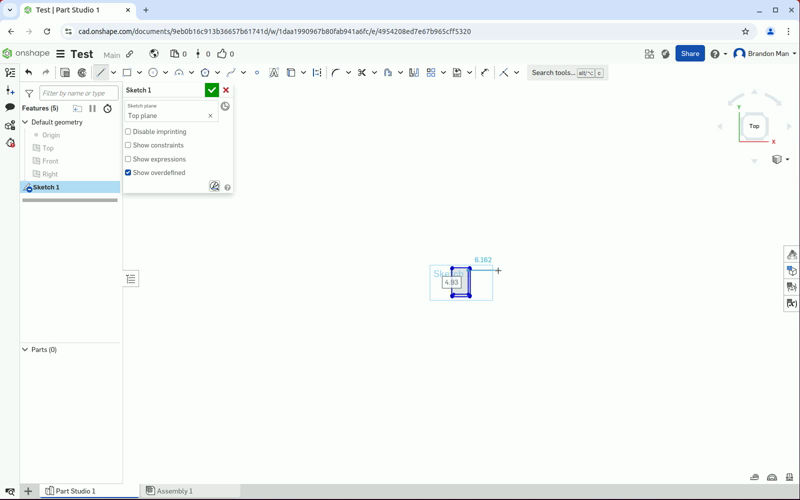
mouse_move(453, 270)
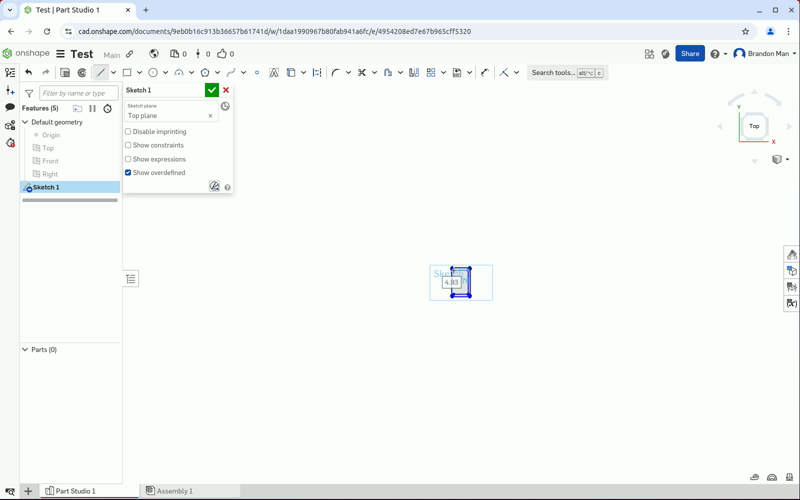
scroll(6)
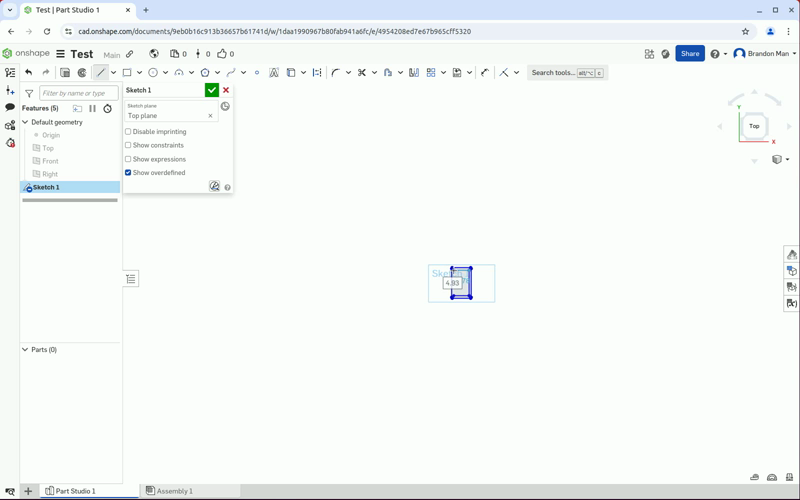
scroll(6)
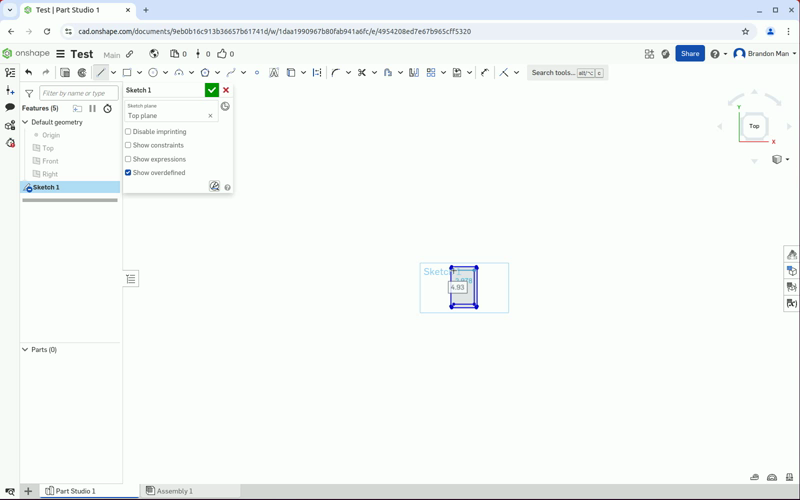
scroll(6)
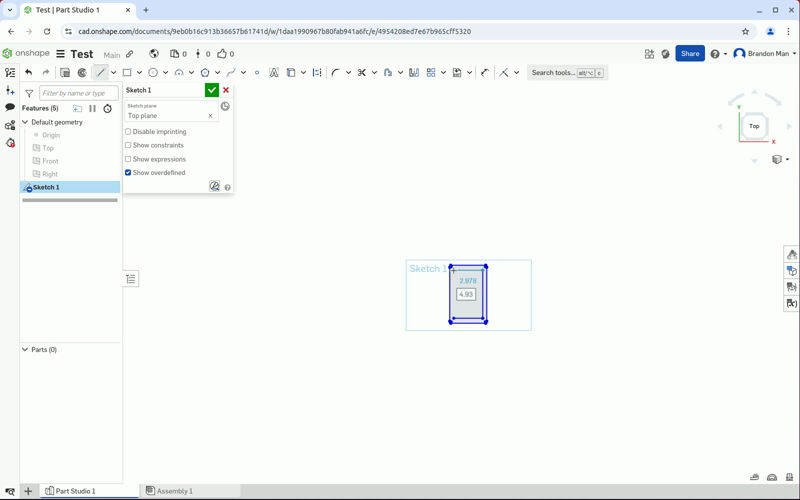
scroll(6)
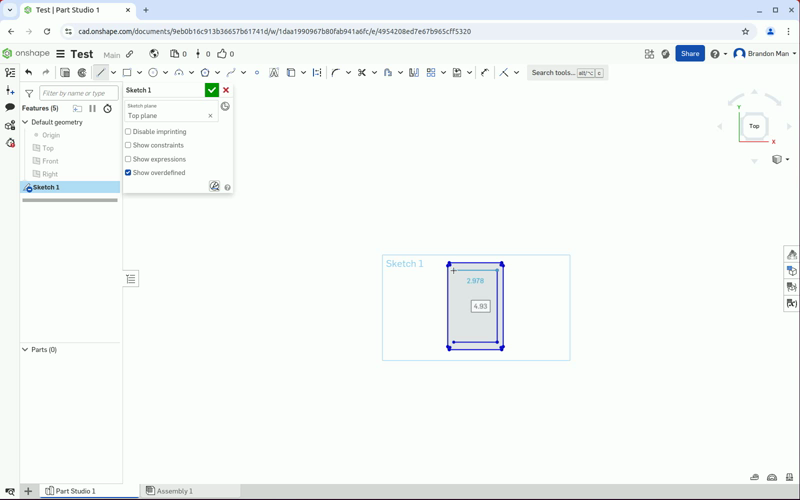
scroll(6)
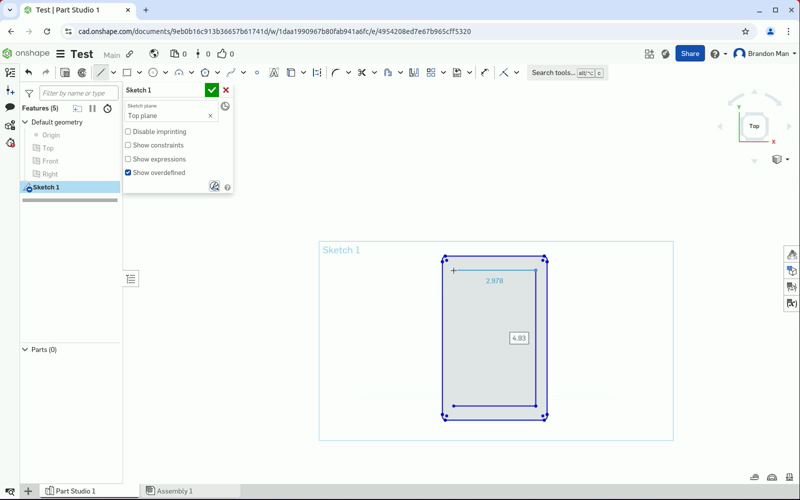
scroll(6)
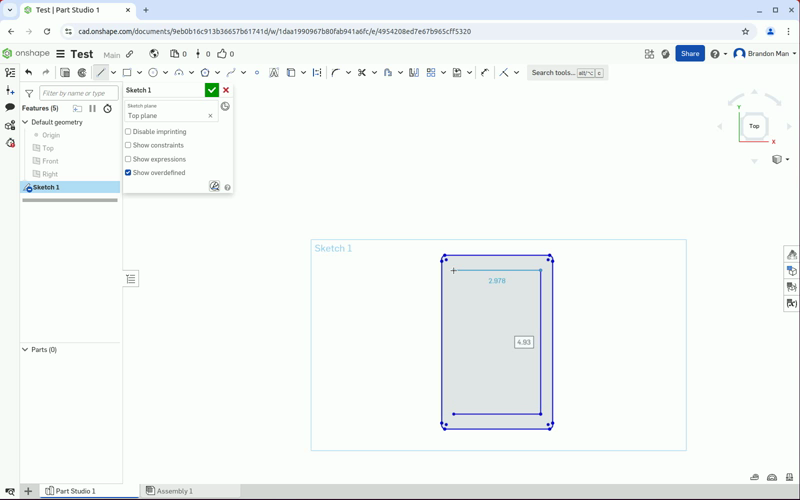
scroll(6)
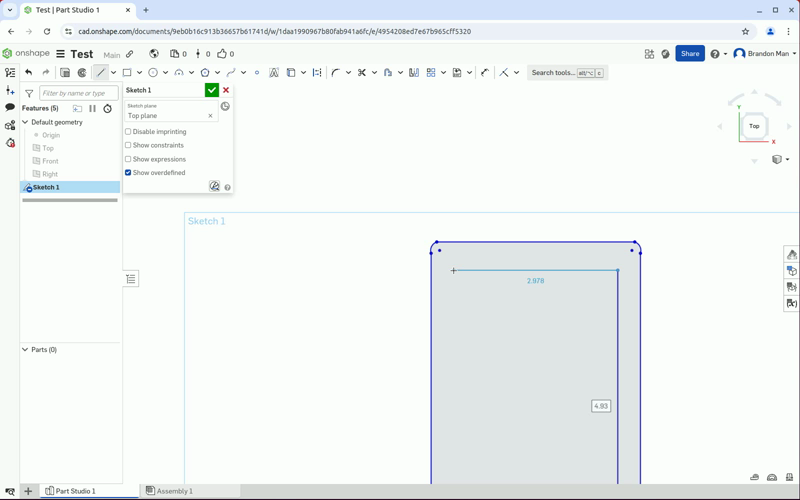
click(453, 270)
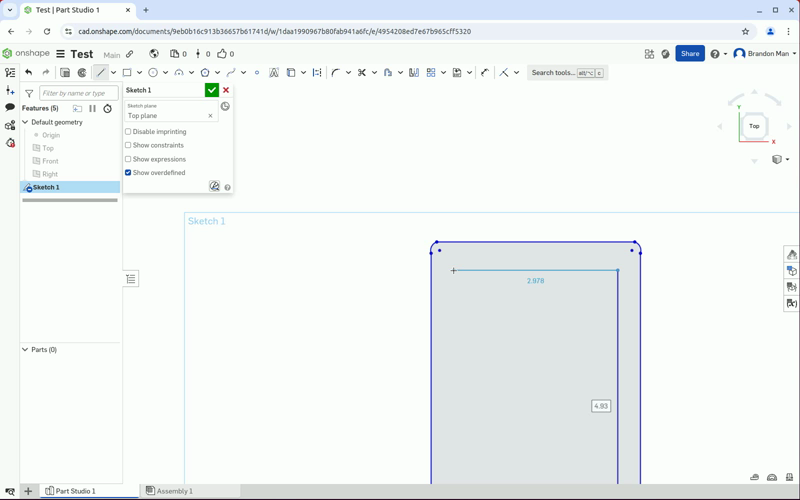
scroll(-6)
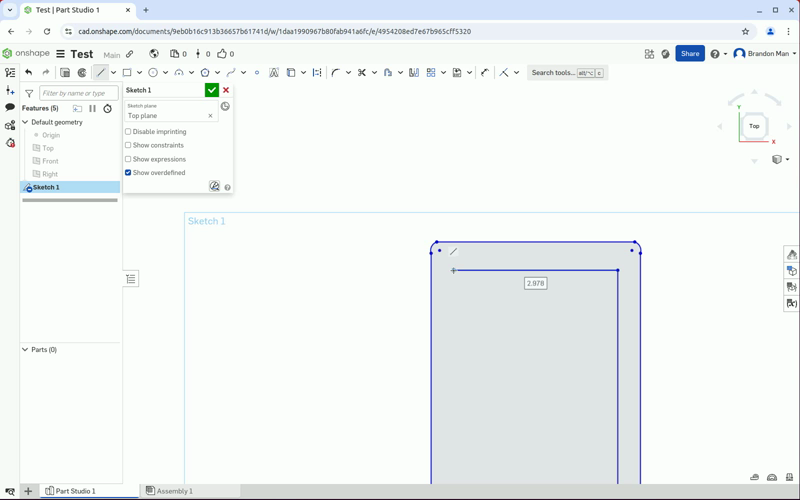
scroll(-6)
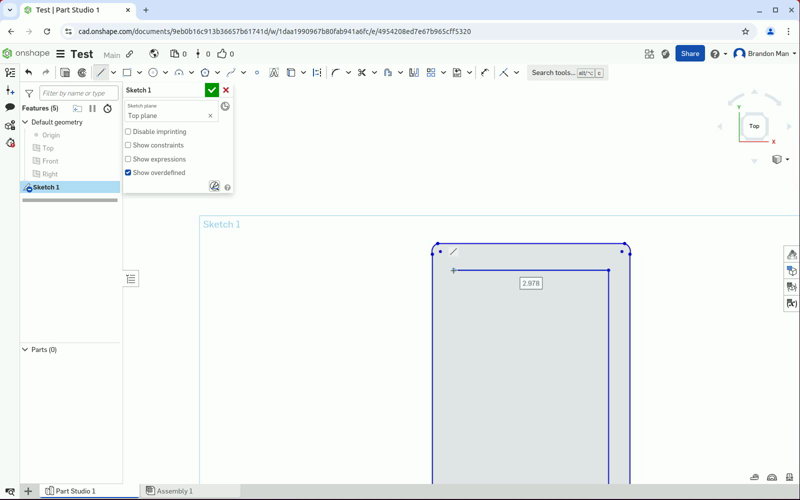
scroll(-6)
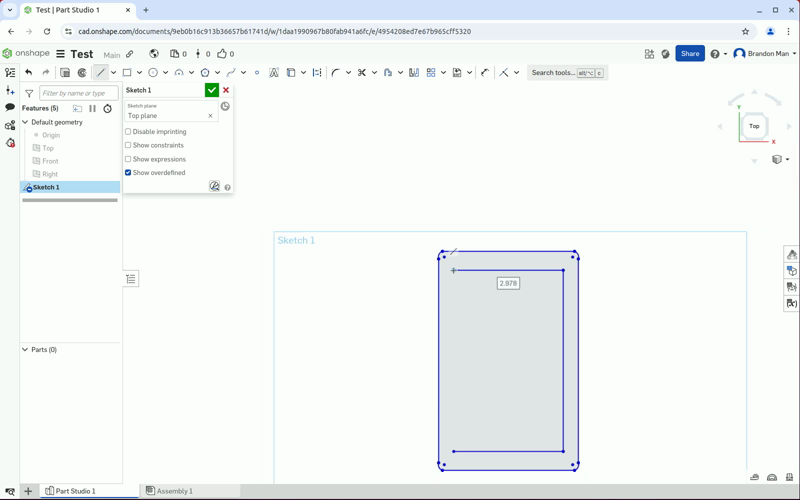
scroll(-6)
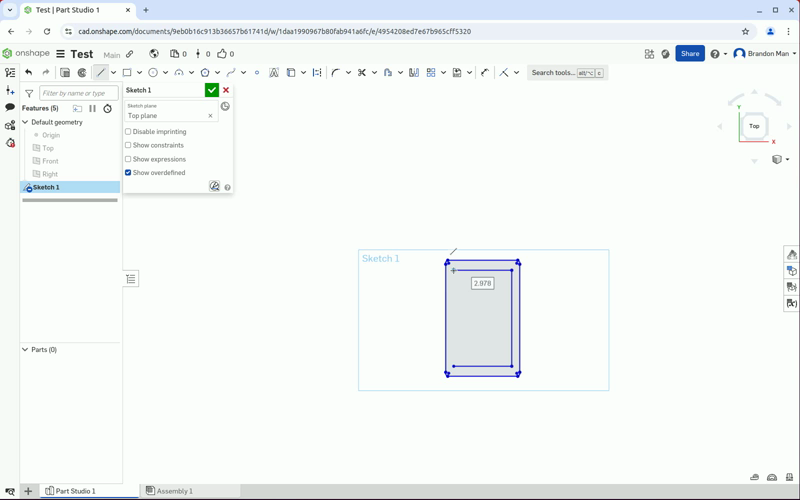
scroll(-6)
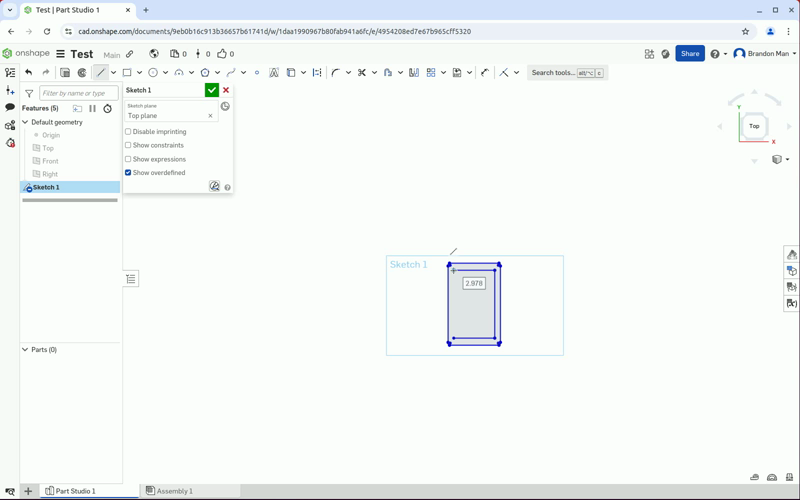
scroll(-6)
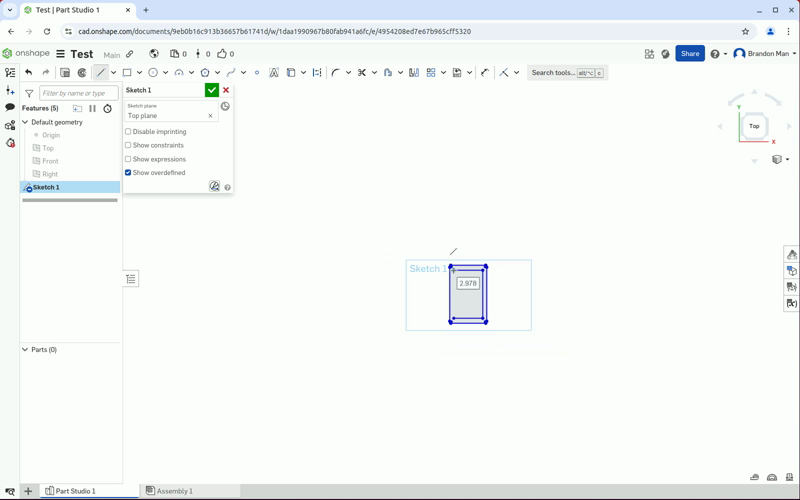
scroll(-6)
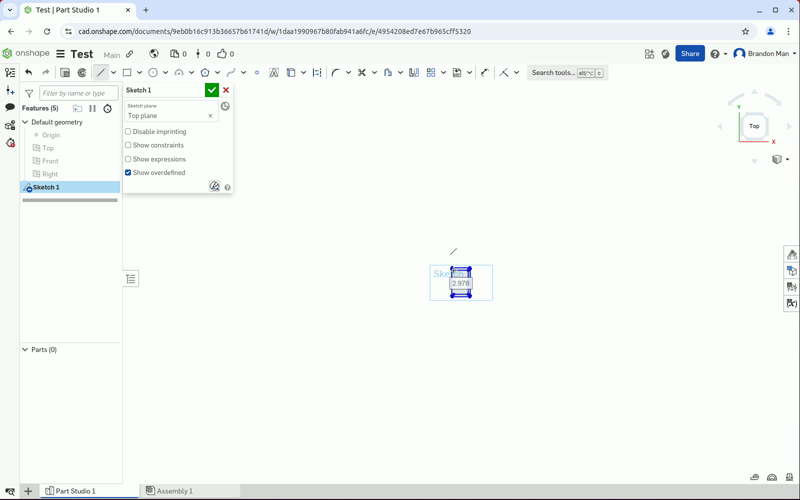
key_up(shift)
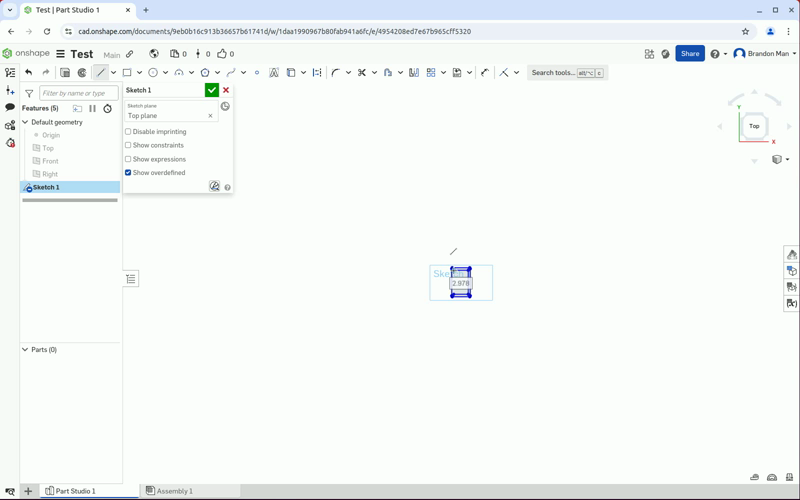
mouse_move(483, 270)
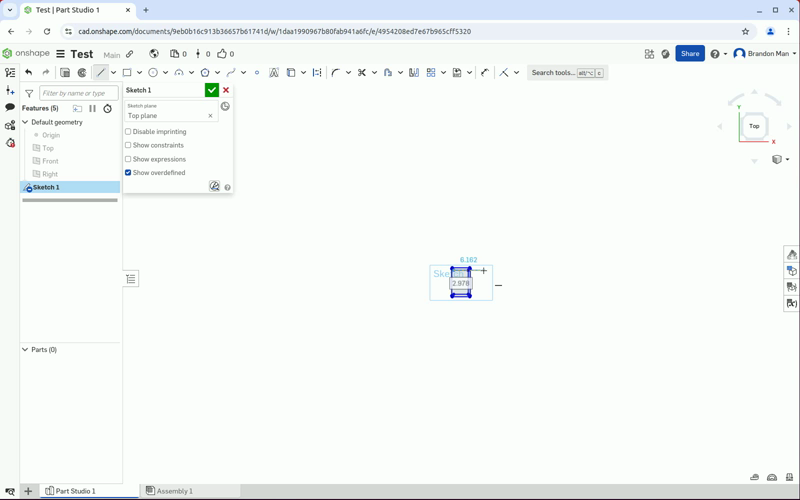
key_down(shift)
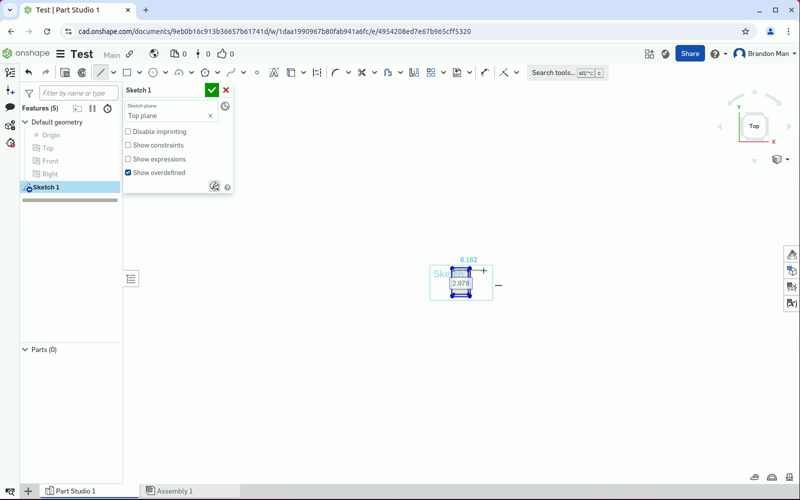
mouse_move(453, 294)
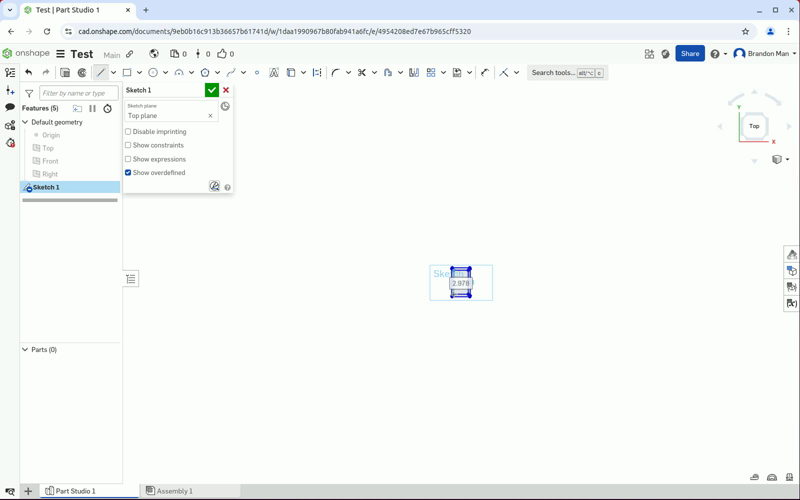
scroll(6)
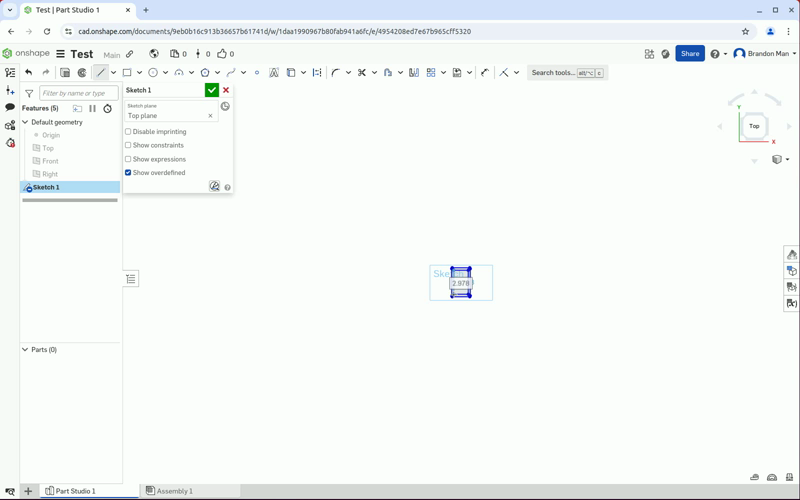
scroll(6)
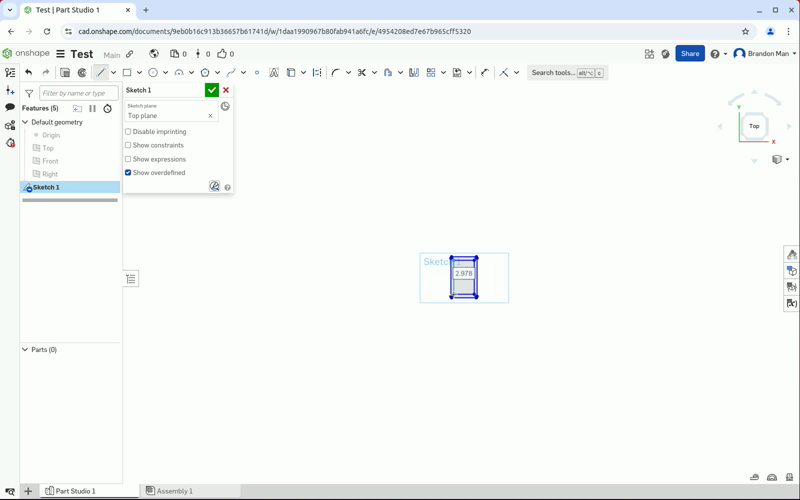
scroll(6)
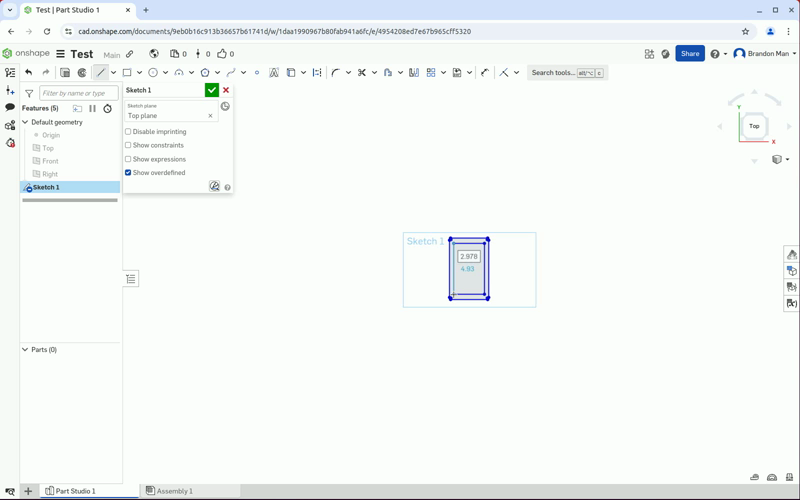
scroll(6)
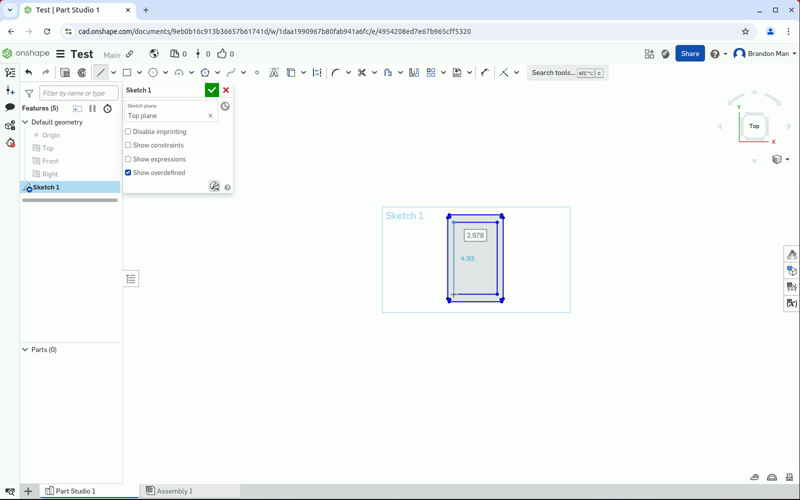
scroll(6)
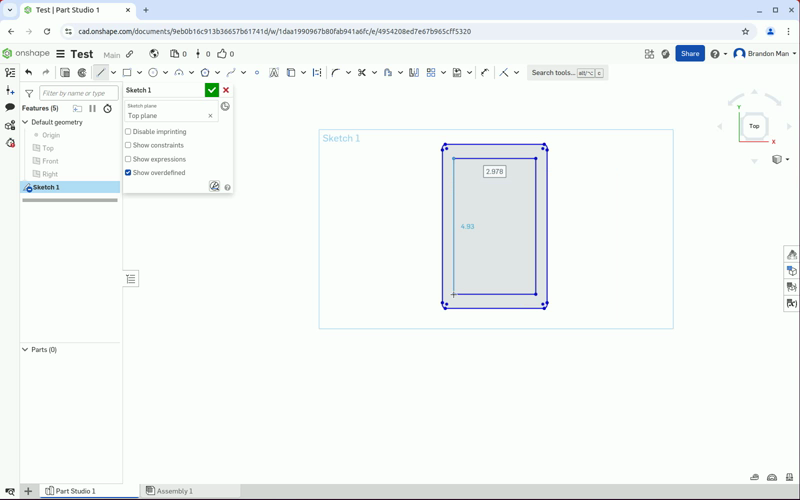
scroll(6)
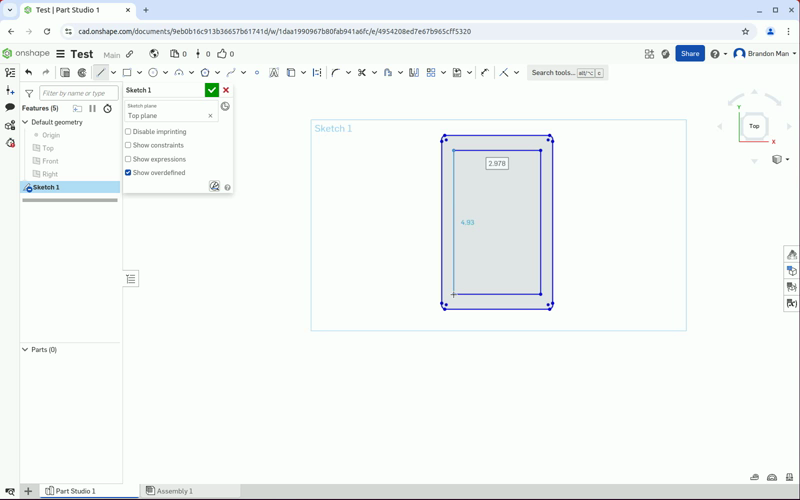
scroll(6)
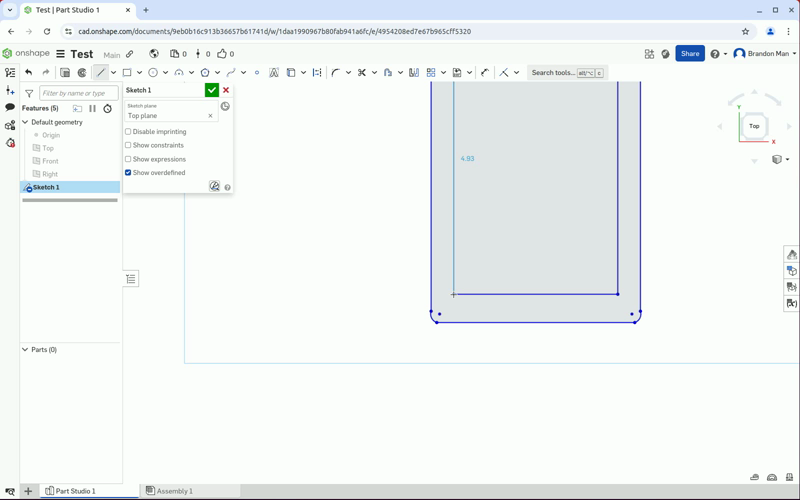
key_up(shift)
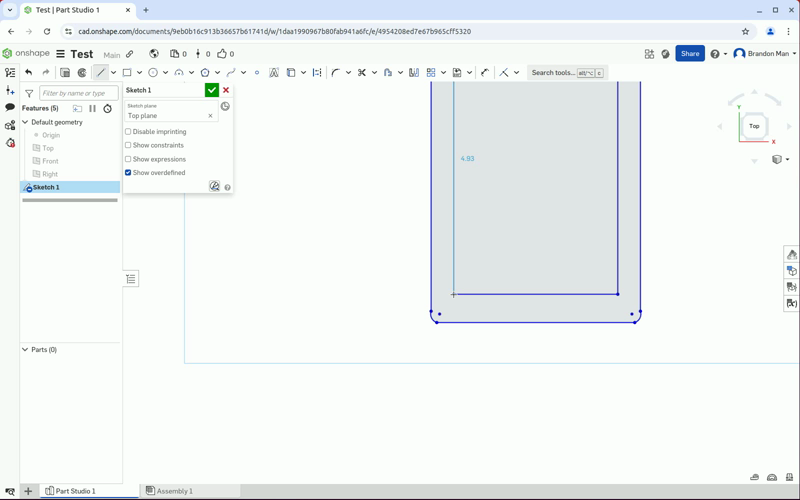
click(453, 294)
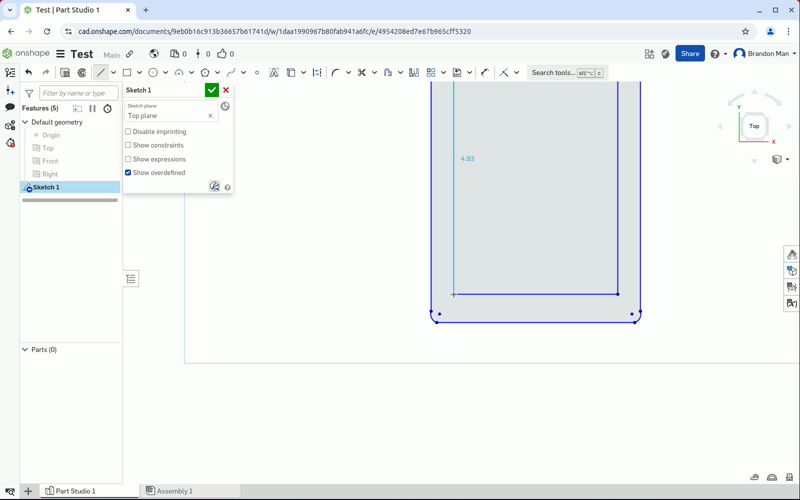
scroll(-6)
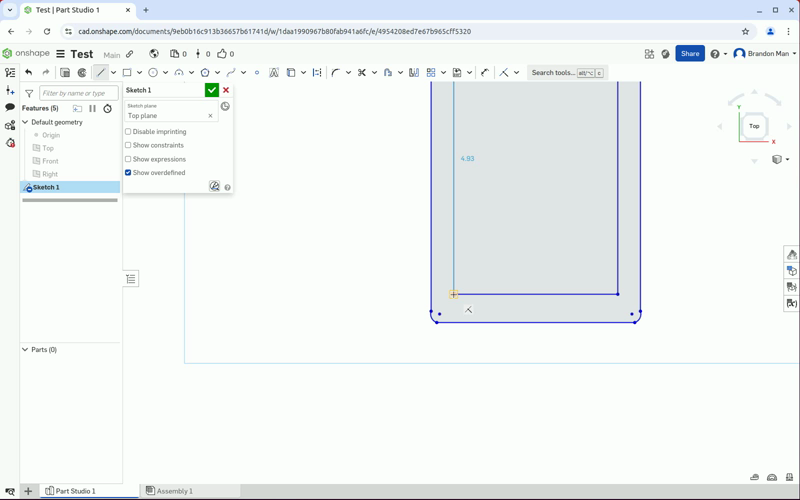
scroll(-6)
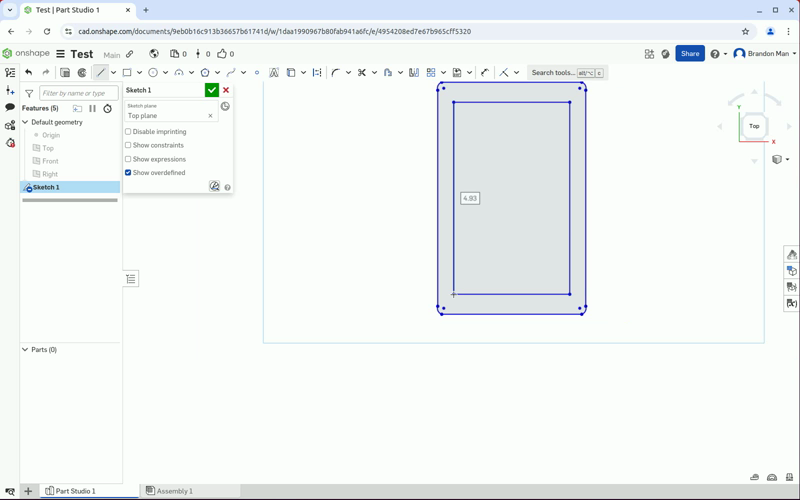
scroll(-6)
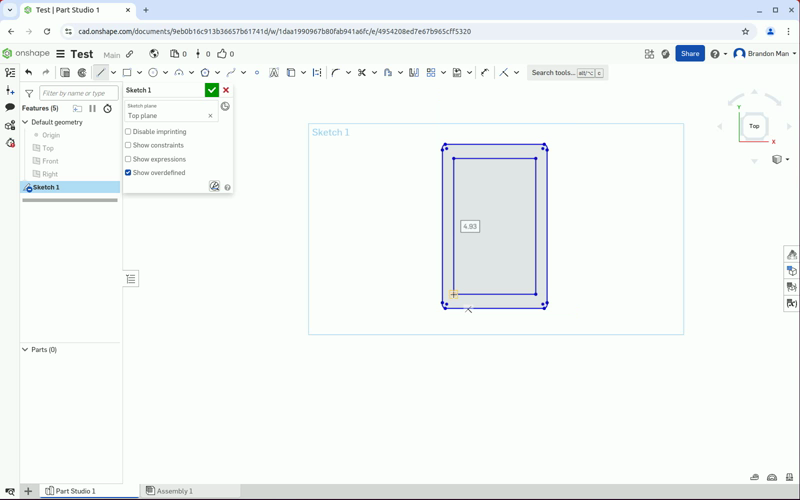
scroll(-6)
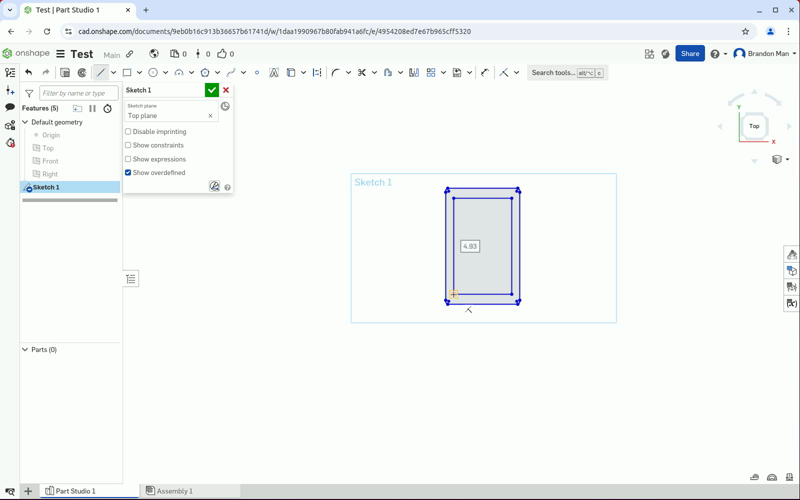
scroll(-6)
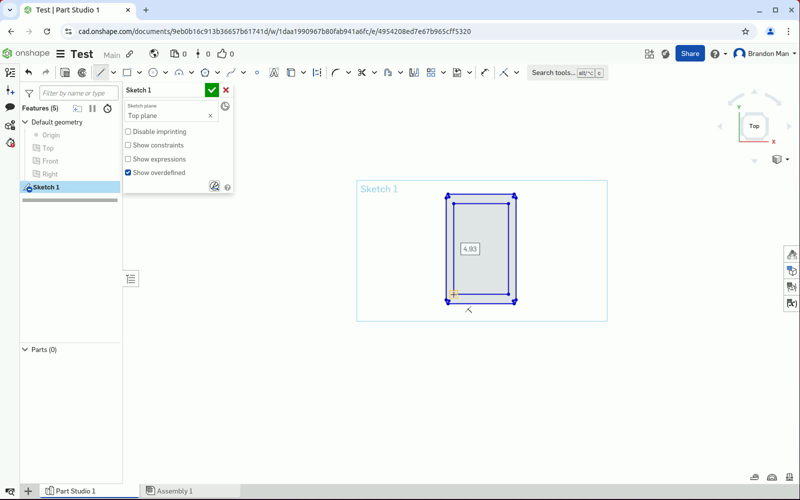
scroll(-6)
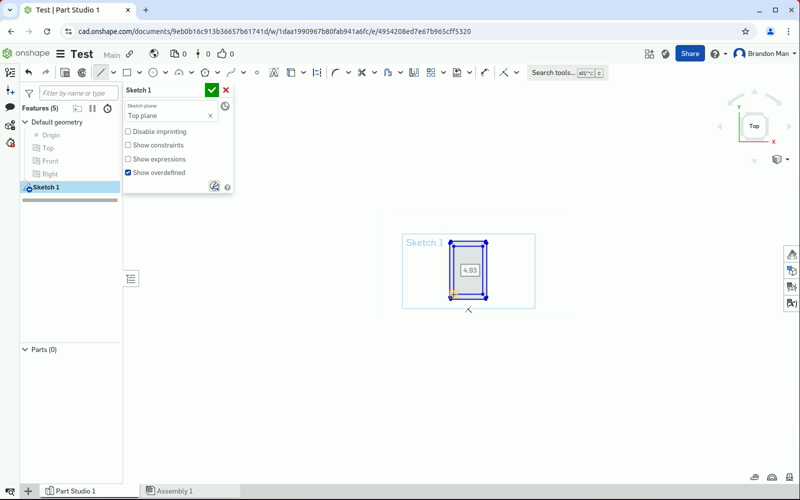
scroll(-6)
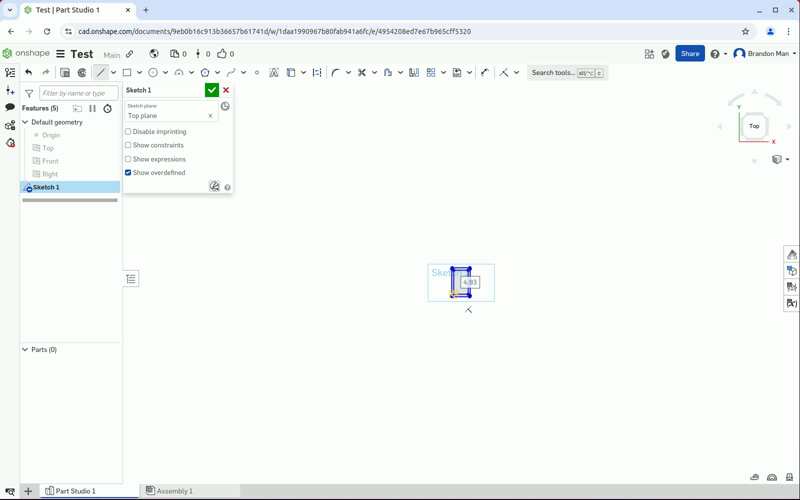
key(esc)
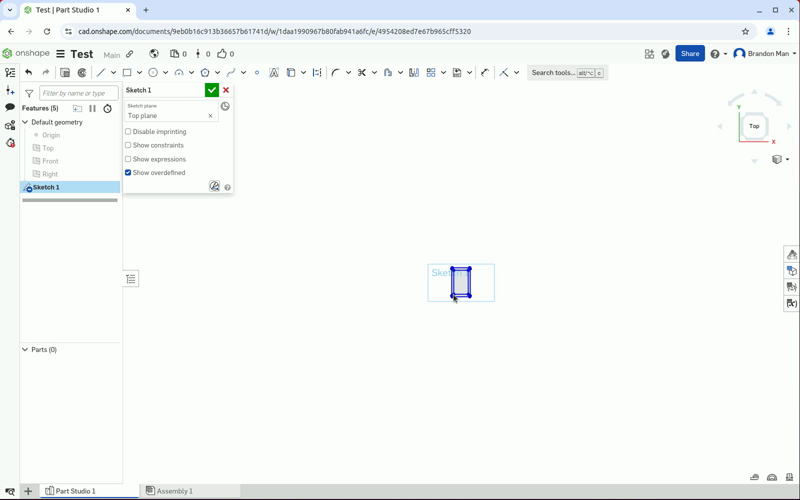
mouse_move(468, 270)
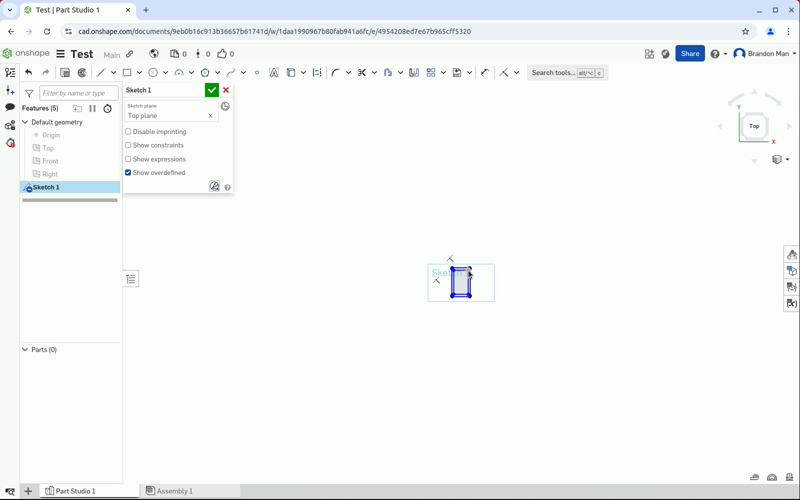
scroll(6)
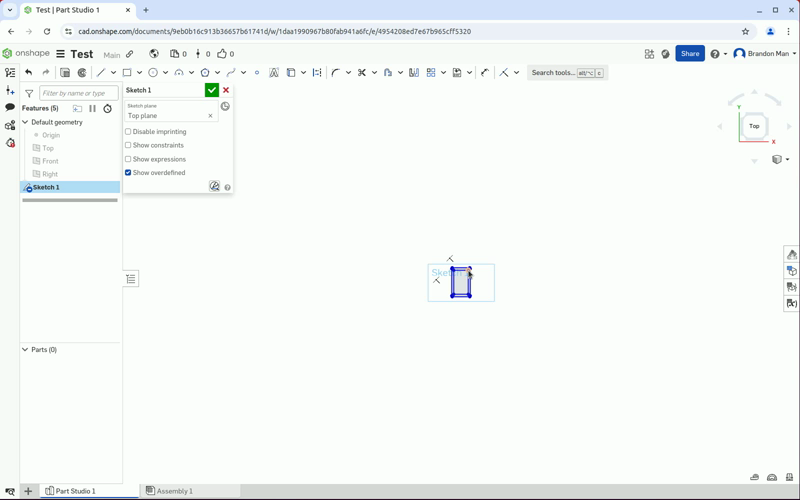
scroll(6)
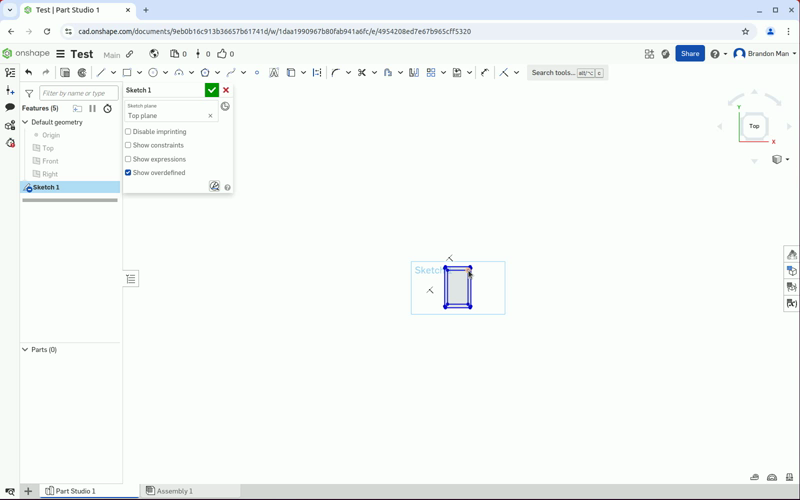
scroll(6)
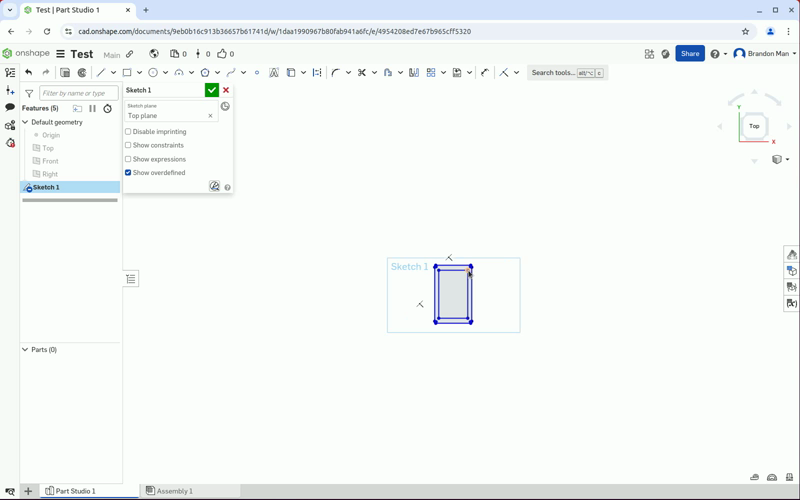
scroll(6)
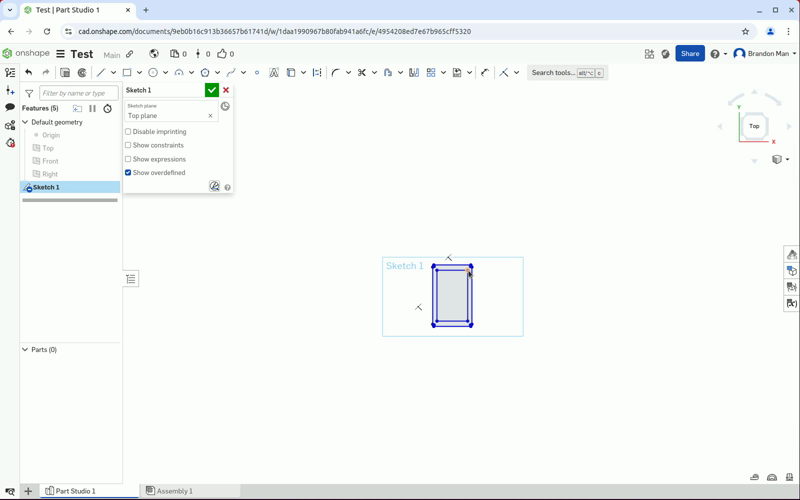
scroll(6)
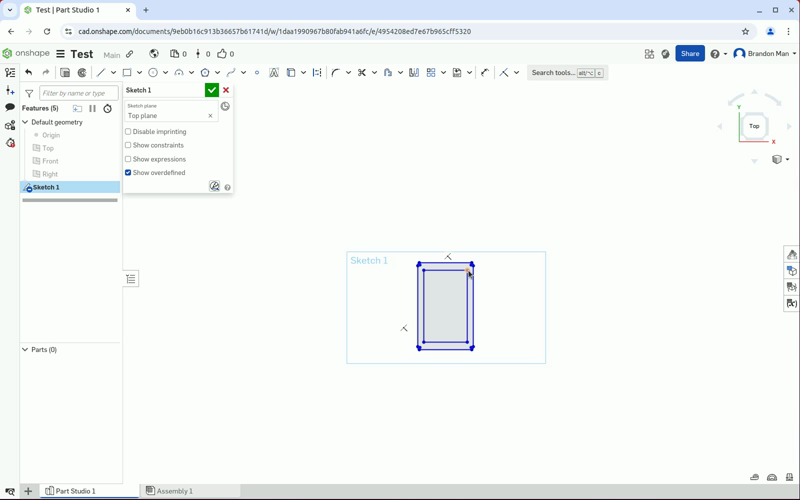
scroll(6)
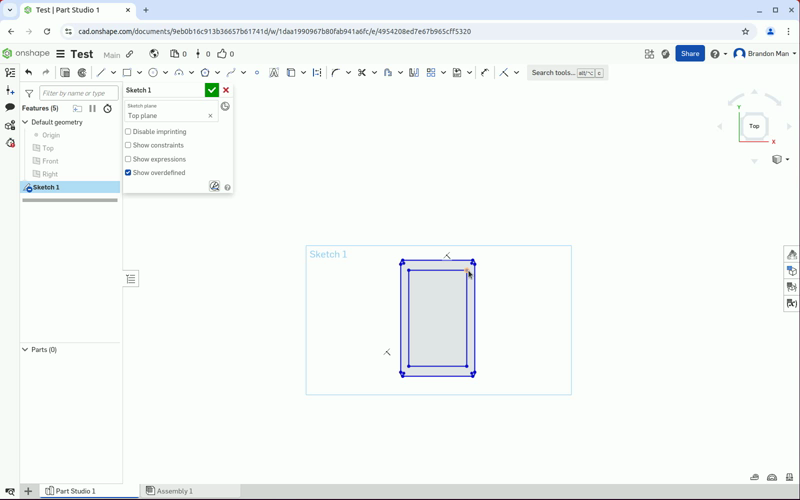
scroll(6)
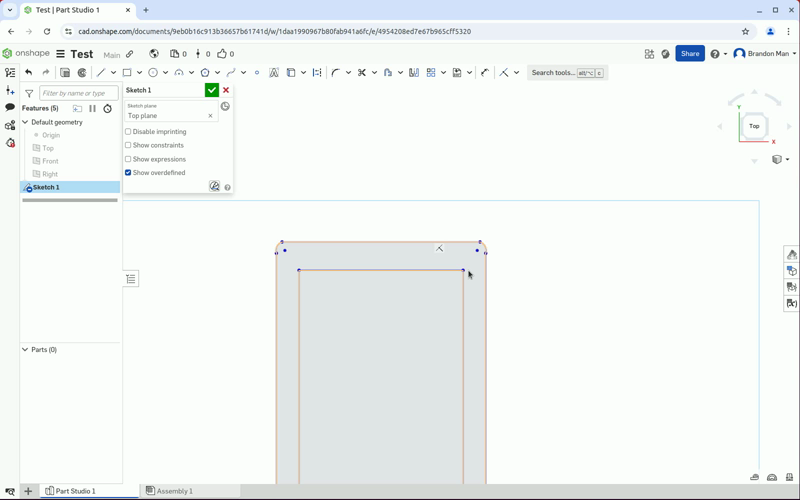
click(468, 270)
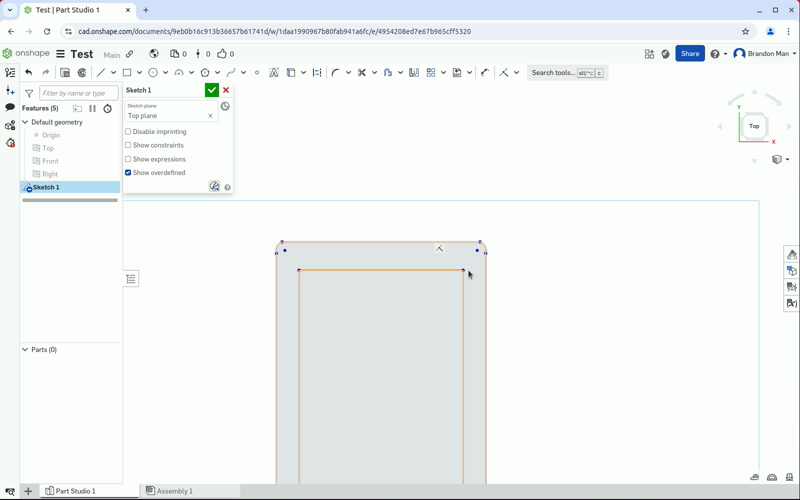
scroll(-6)
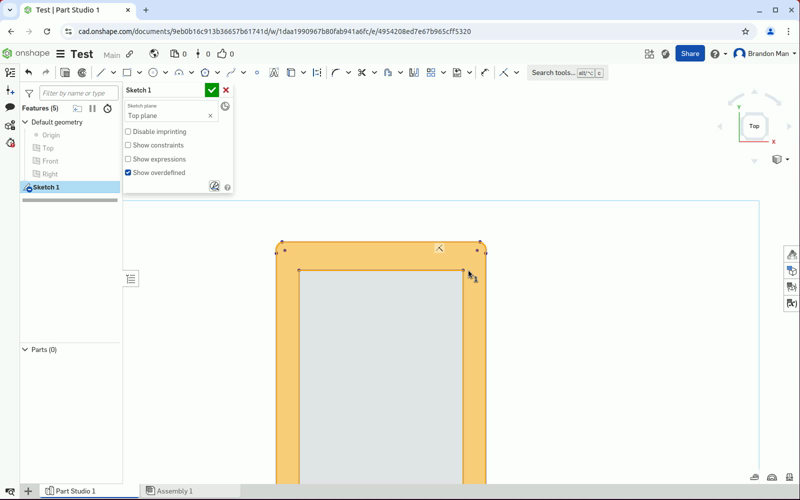
scroll(-6)
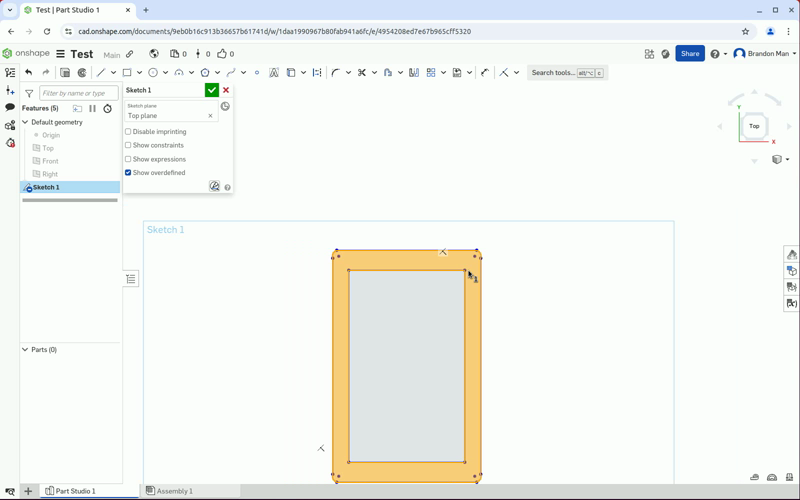
scroll(-6)
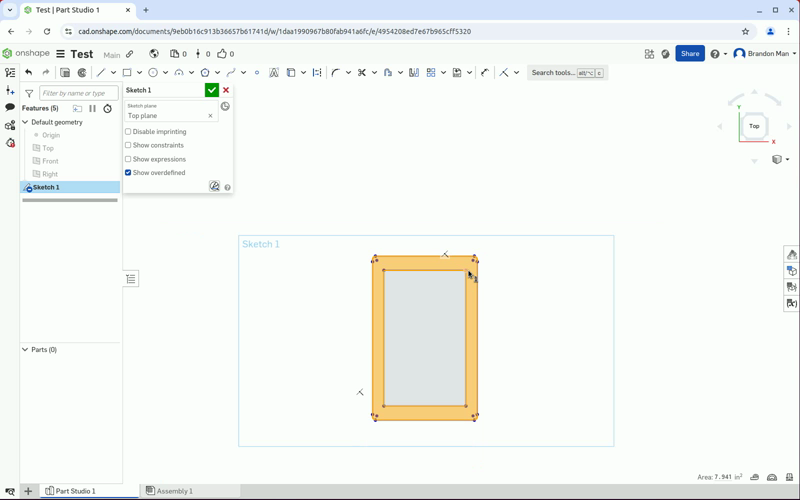
scroll(-6)
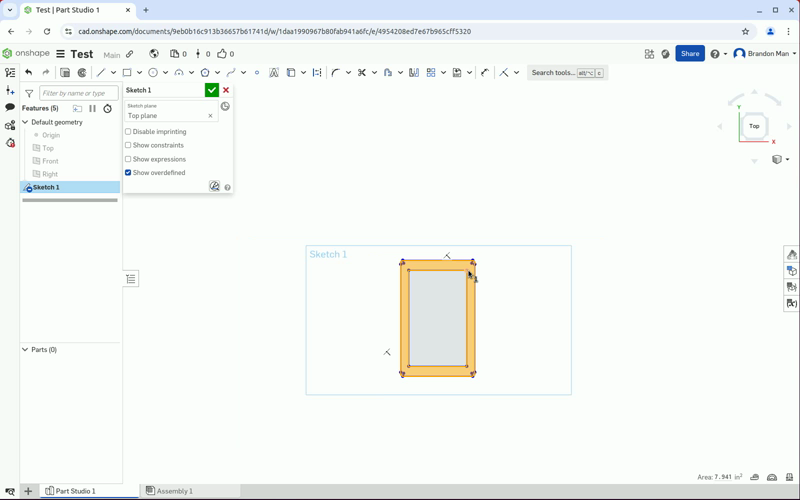
scroll(-6)
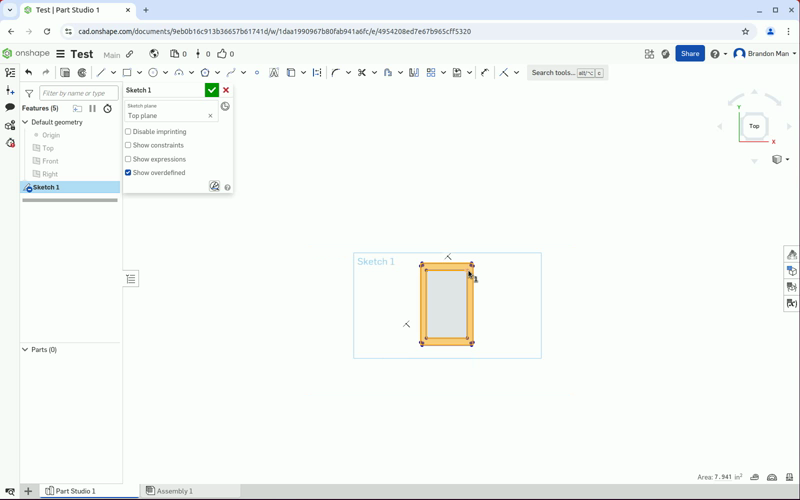
scroll(-6)
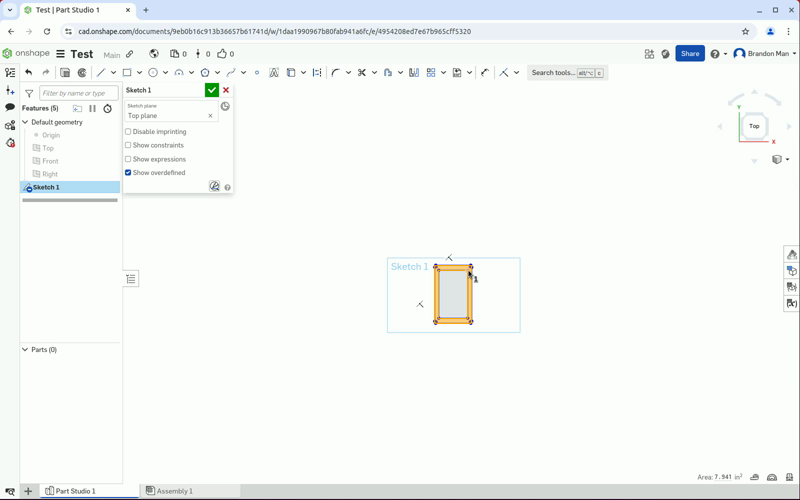
scroll(-6)
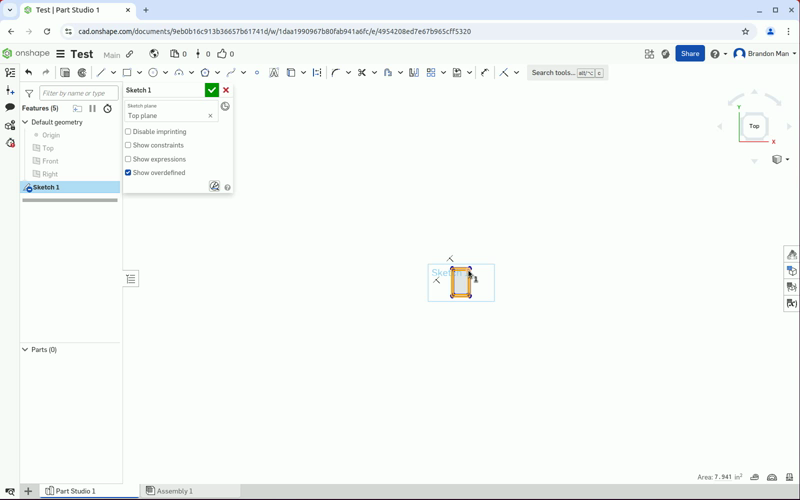
mouse_move(73, 352)
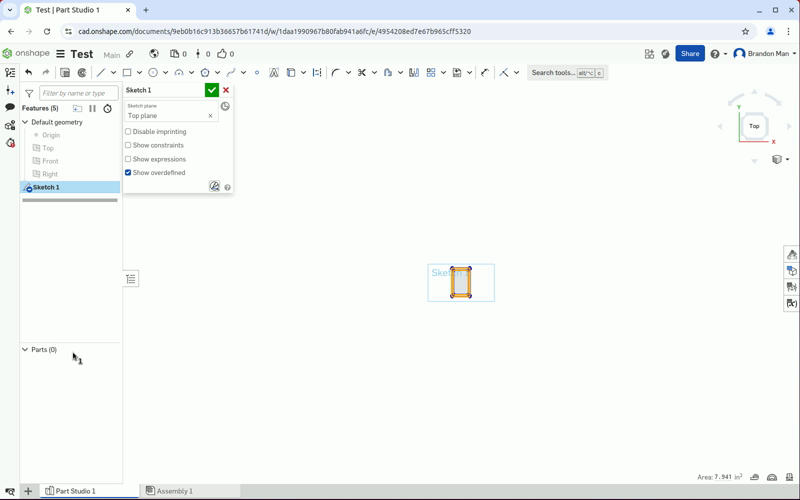
key(shift+y)
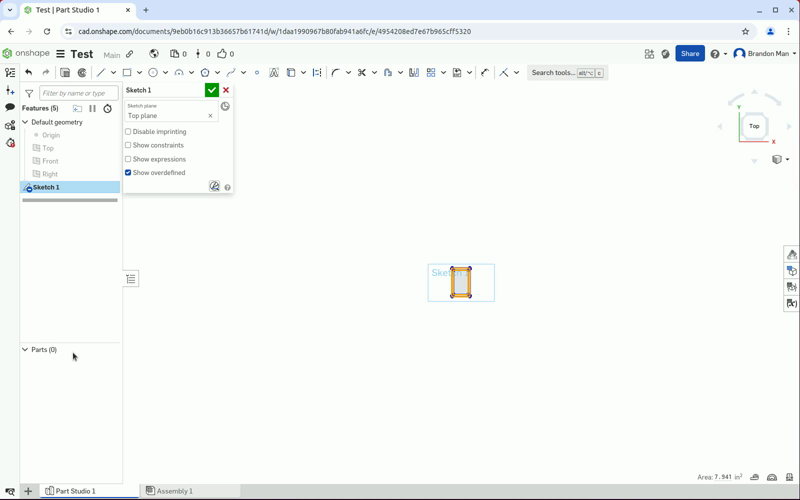
key(shift+e)
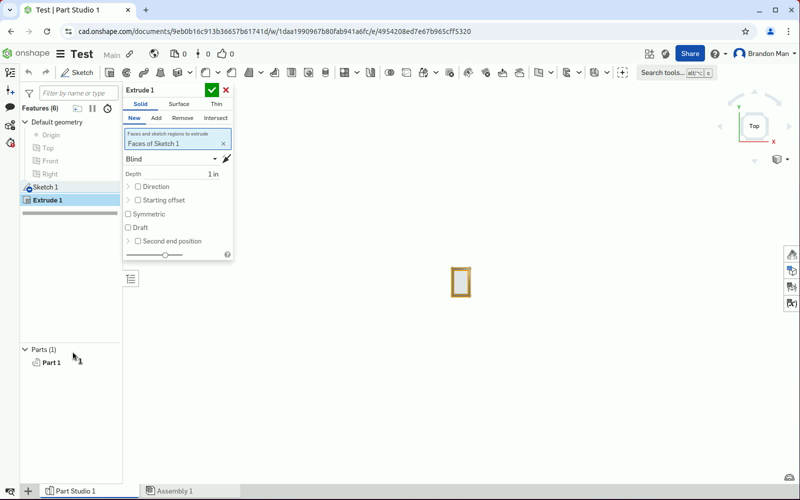
mouse_move(143, 106)
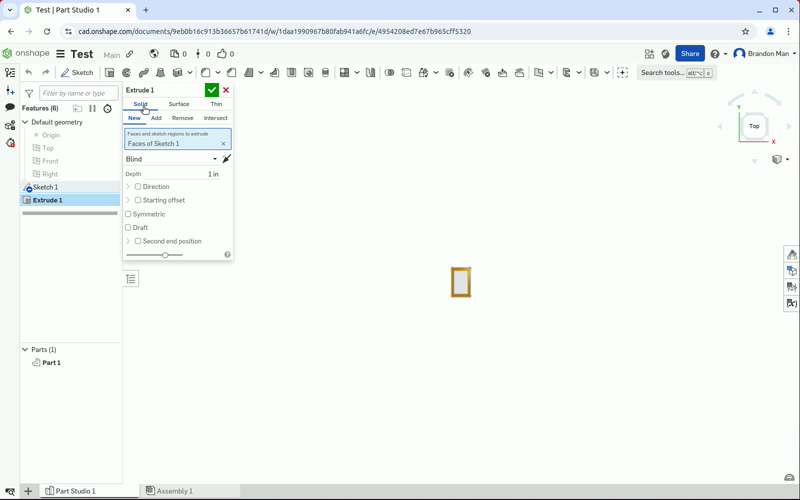
click(143, 106)
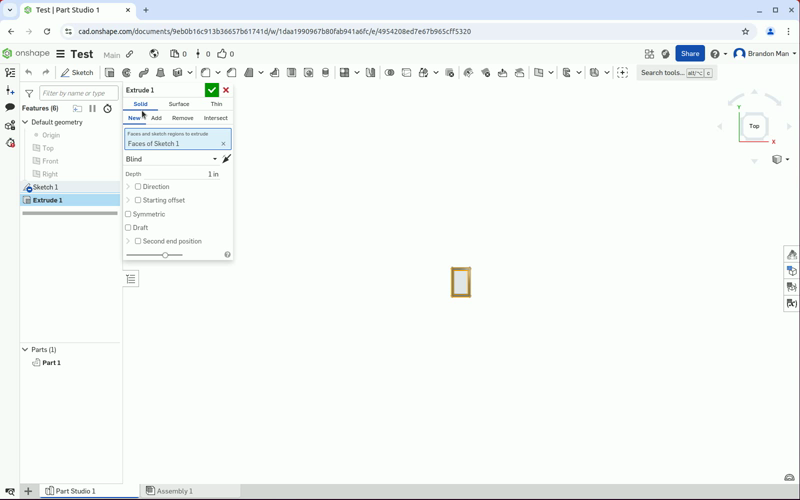
mouse_move(137, 120)
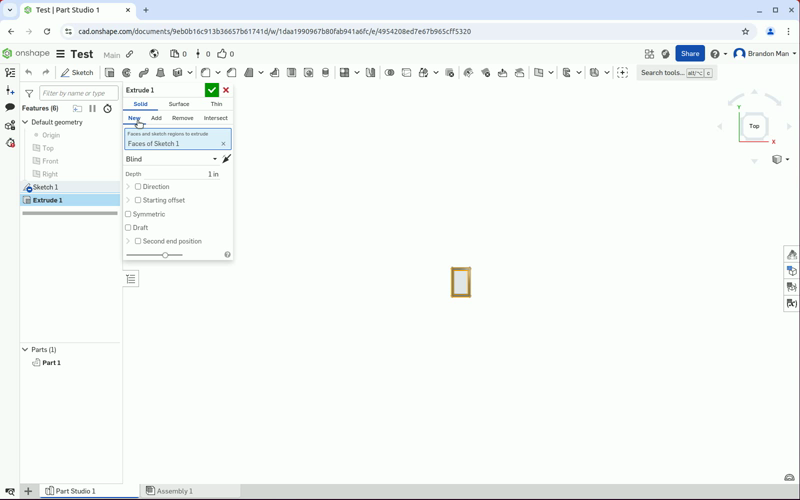
click(137, 120)
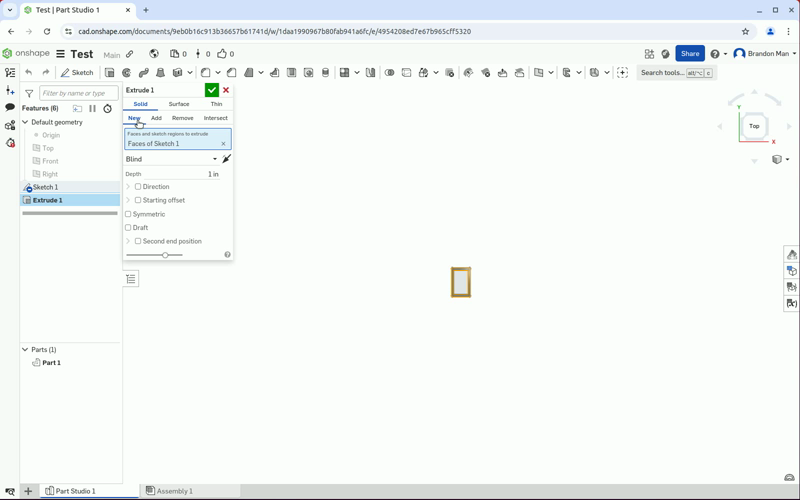
key(tab, 4)
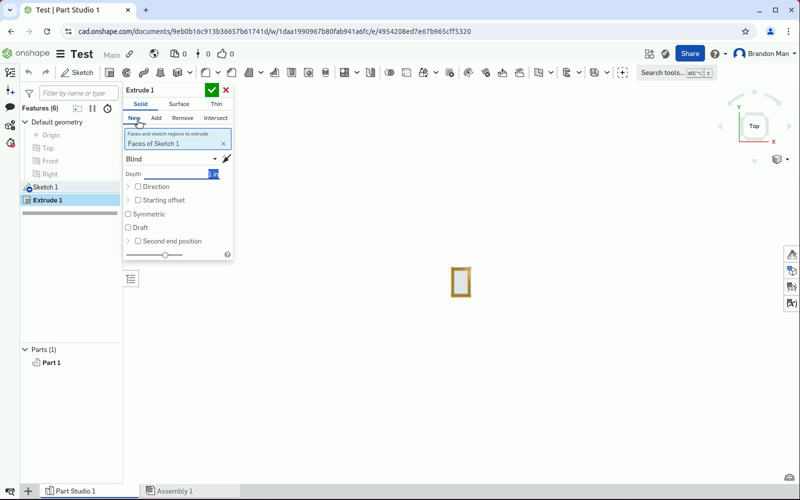
text(23.108)
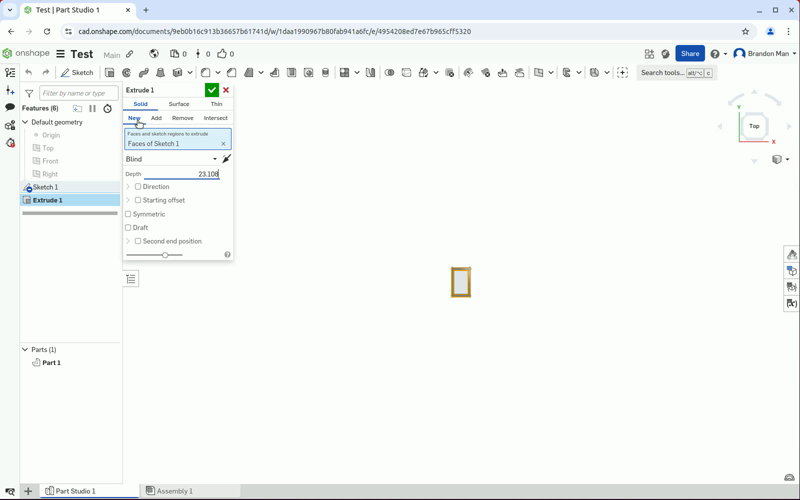
key(enter)
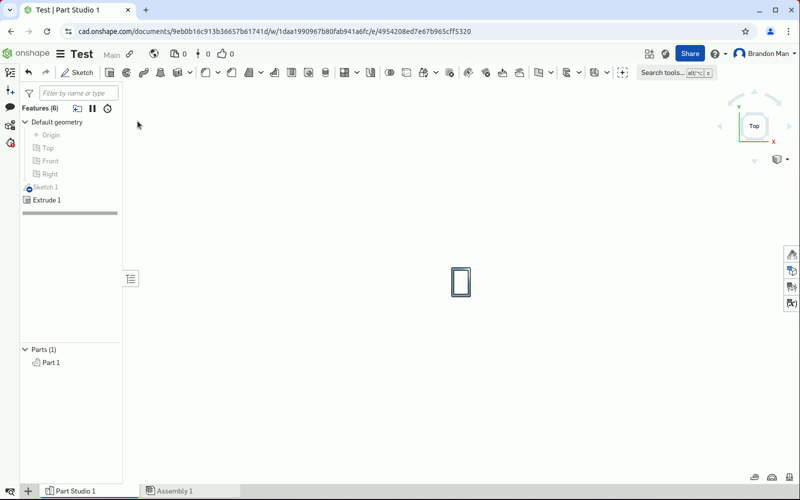
key(shift+h)
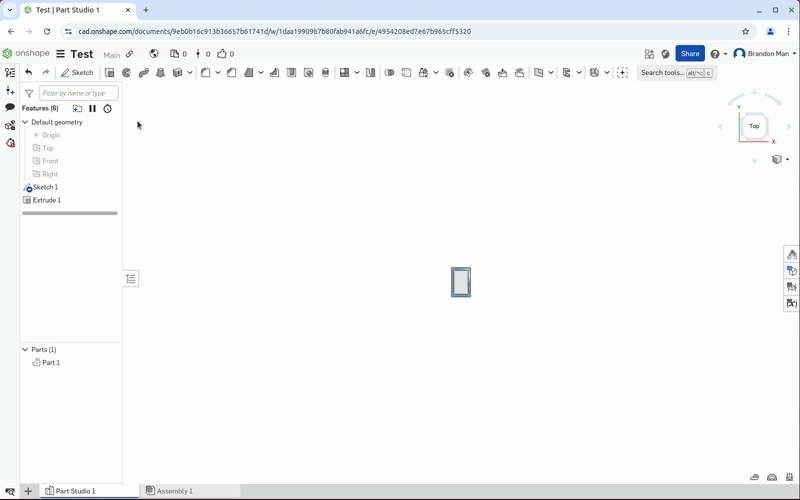
key(shift+h)
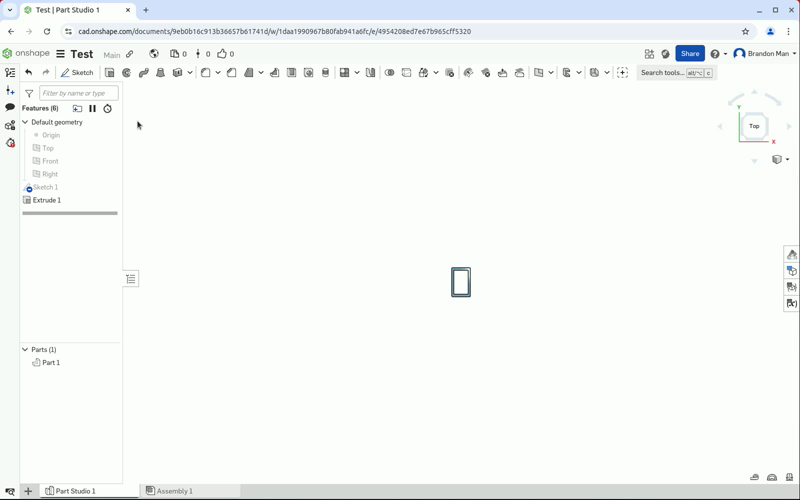
mouse_move(73, 189)
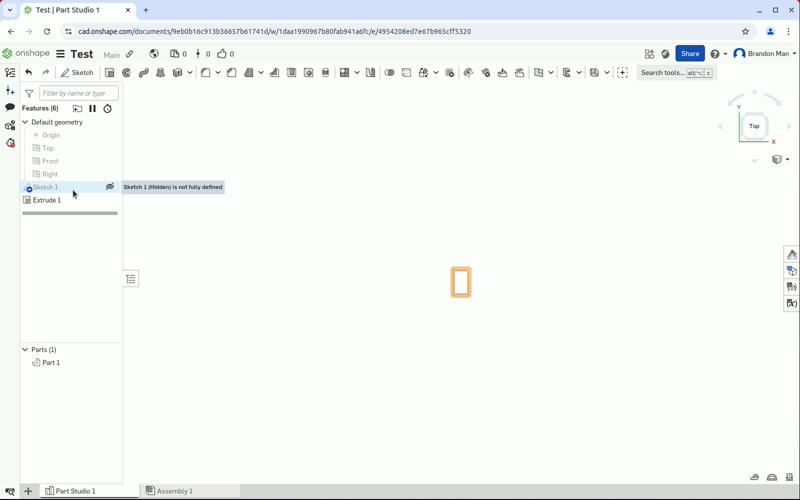
click(73, 189)
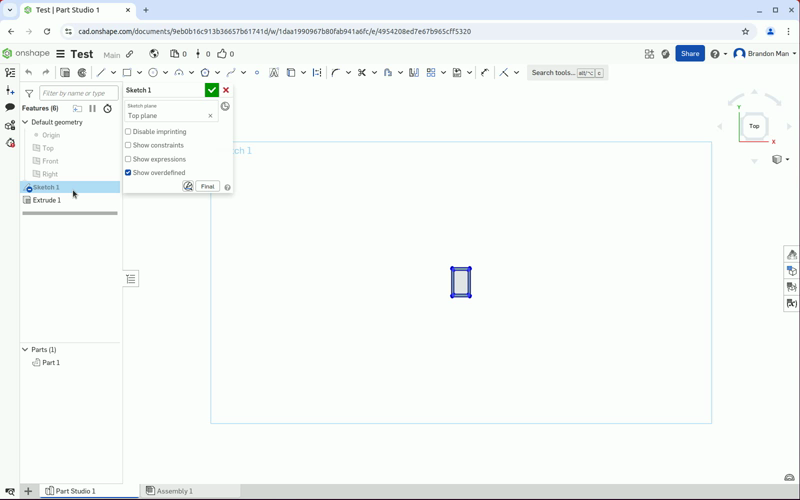
mouse_move(229, 92)
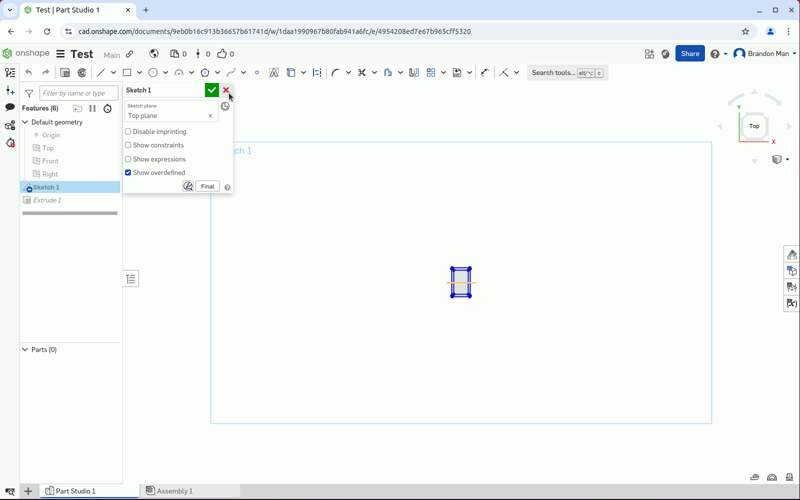
click(229, 92)
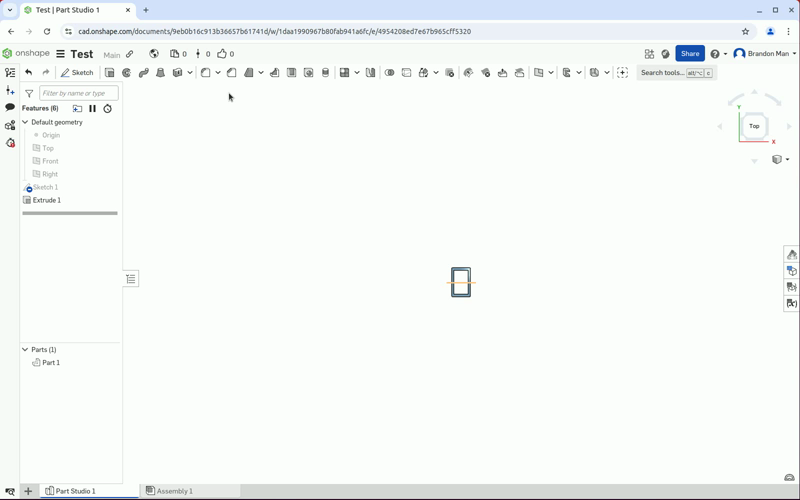
mouse_move(73, 352)
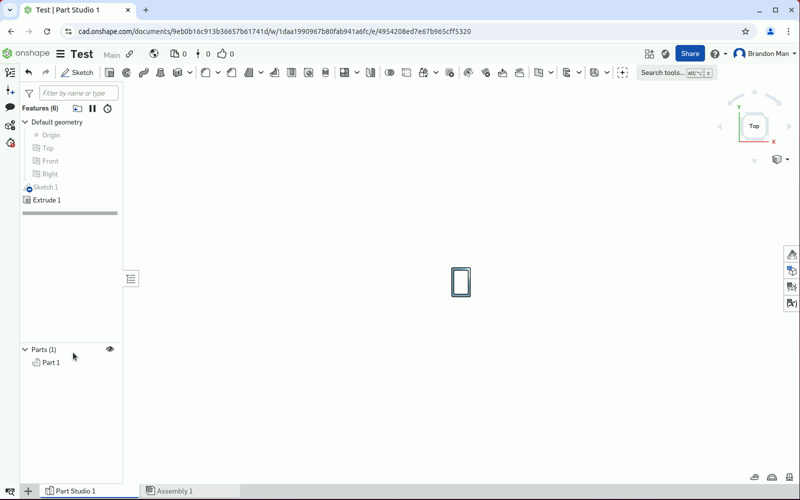
key(y)
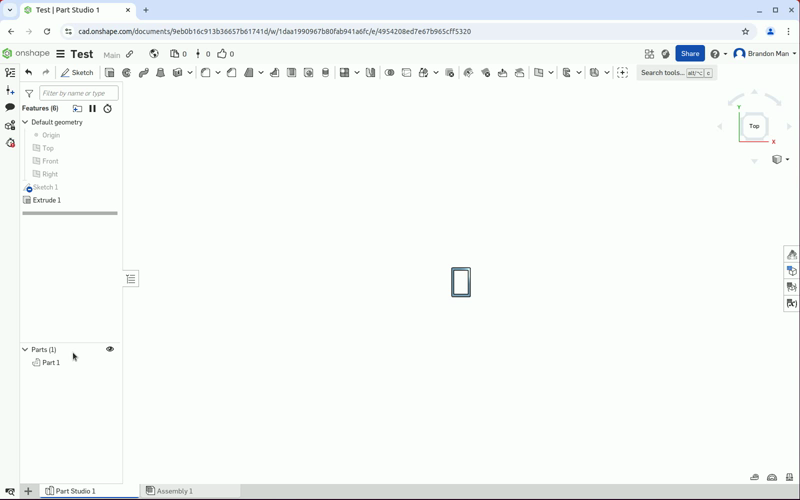
key(shift+p)
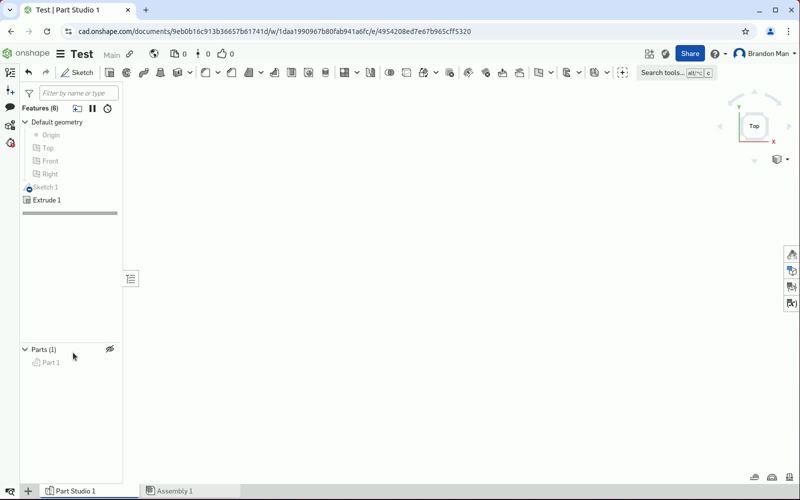
key(space)
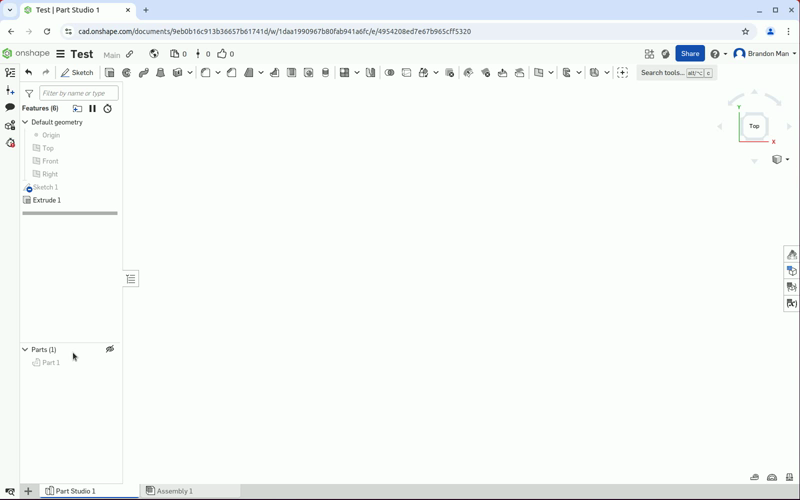
key_down(shift)
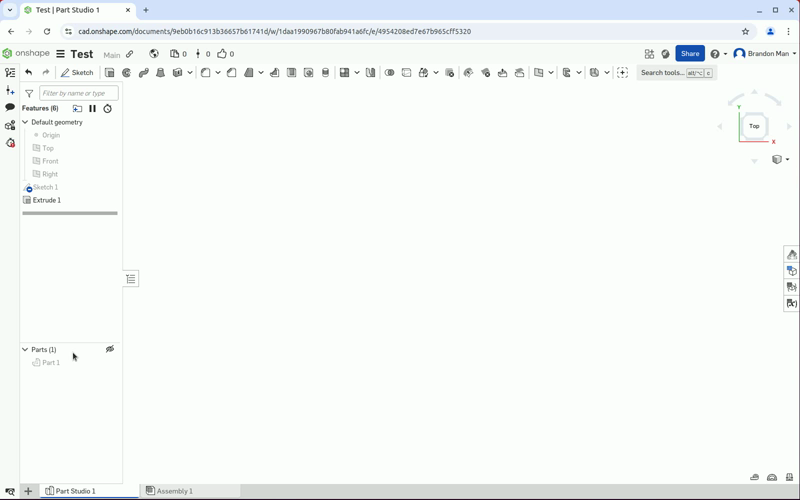
key(up)
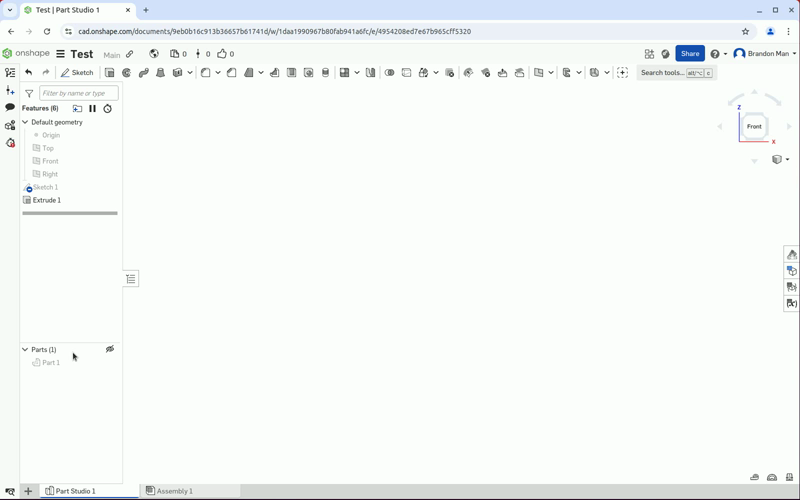
key_up(shift)
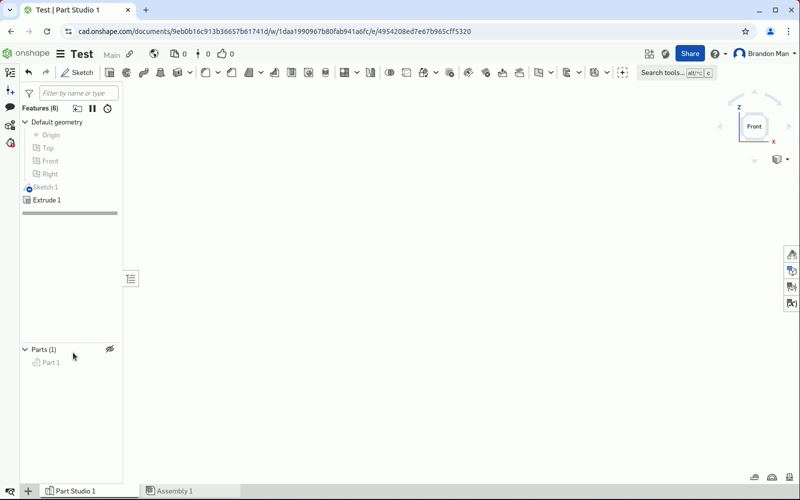
key(space)
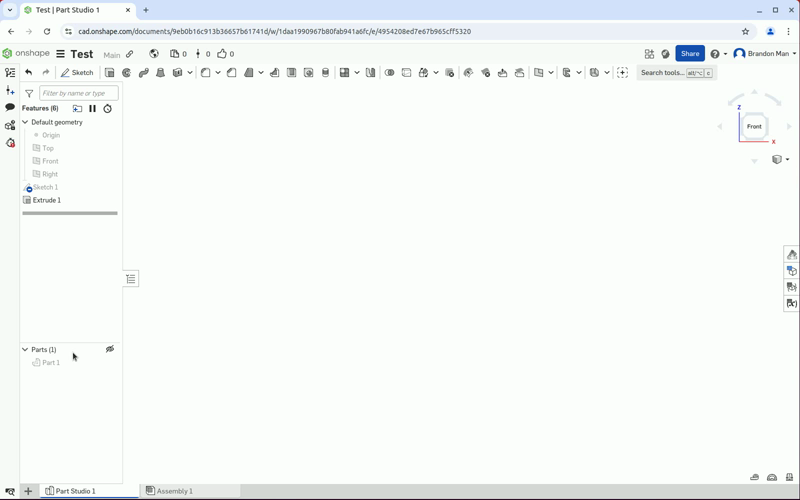
key_down(shift)
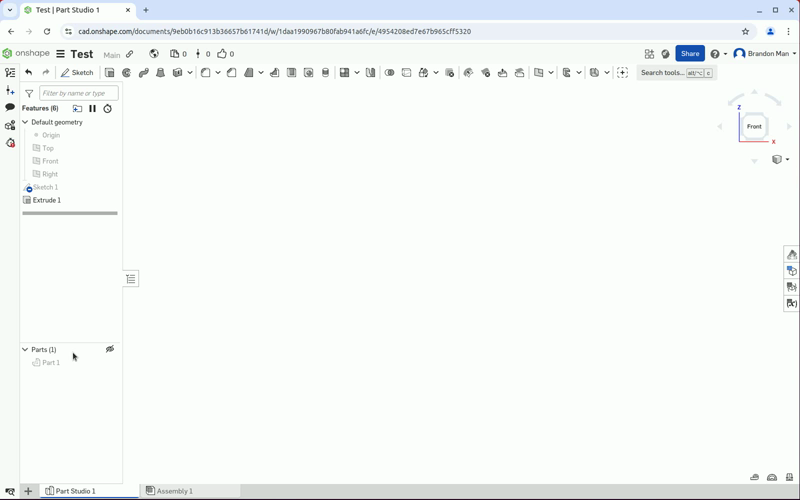
key(left)
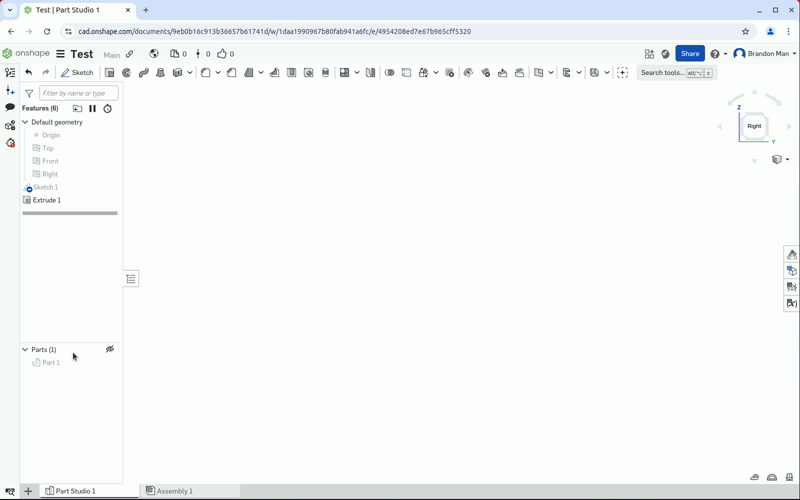
key_up(shift)
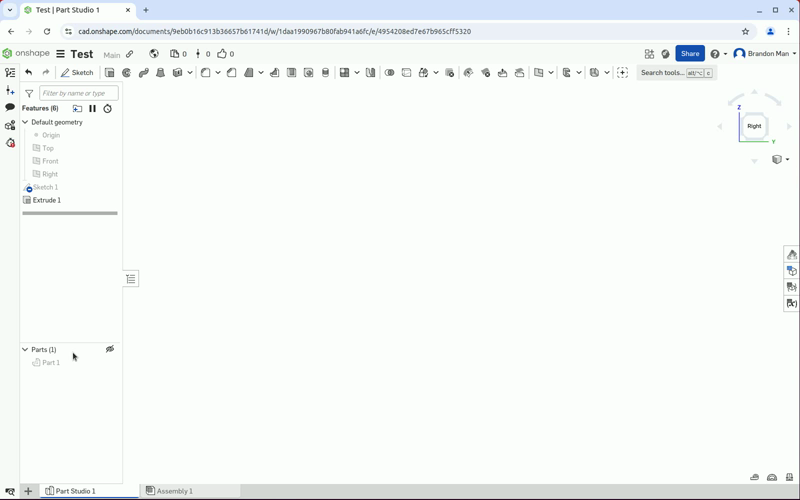
mouse_move(73, 352)
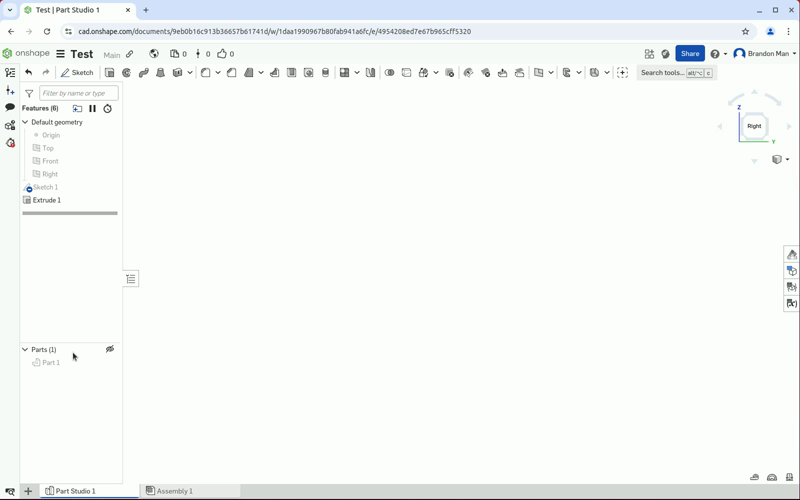
key(shift+y)
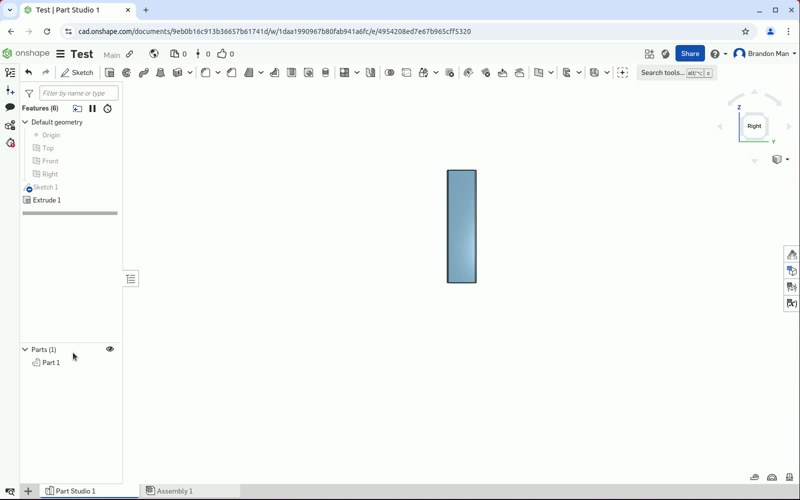
mouse_move(541, 75)
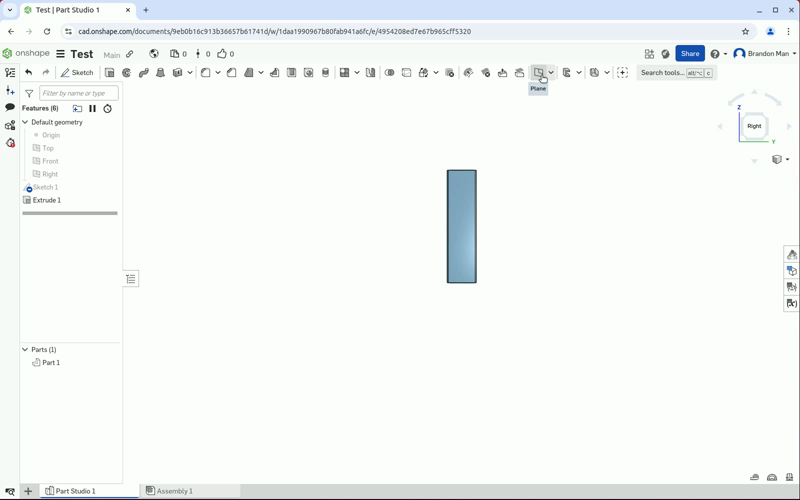
click(541, 75)
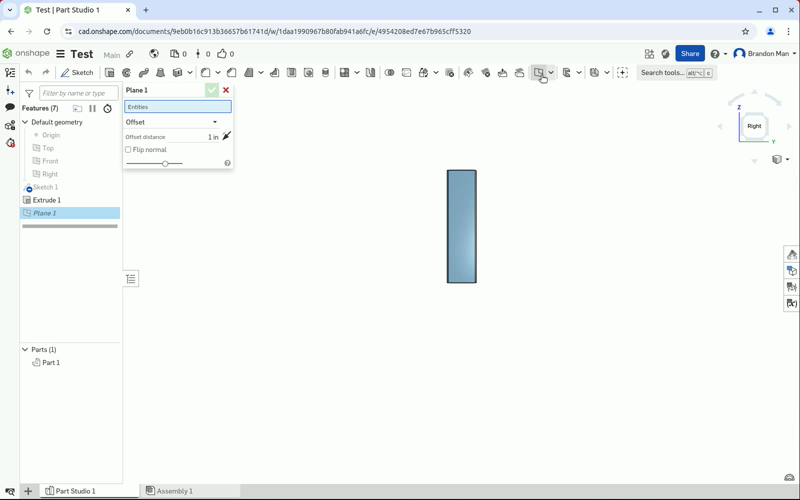
mouse_move(73, 176)
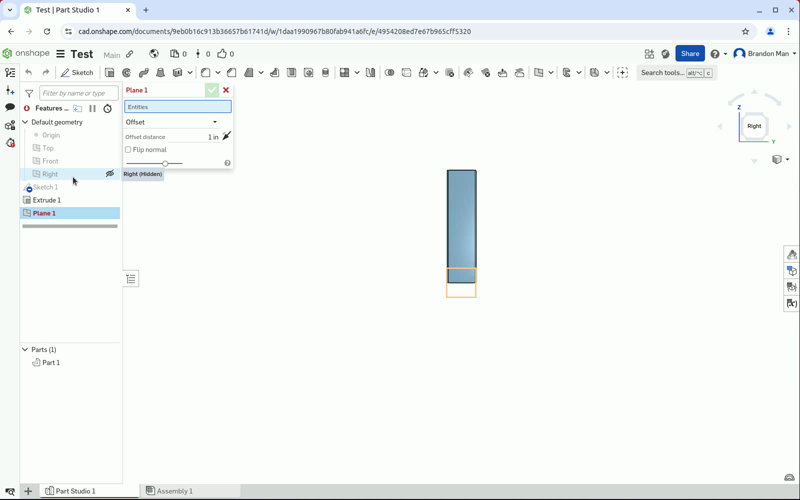
click(73, 176)
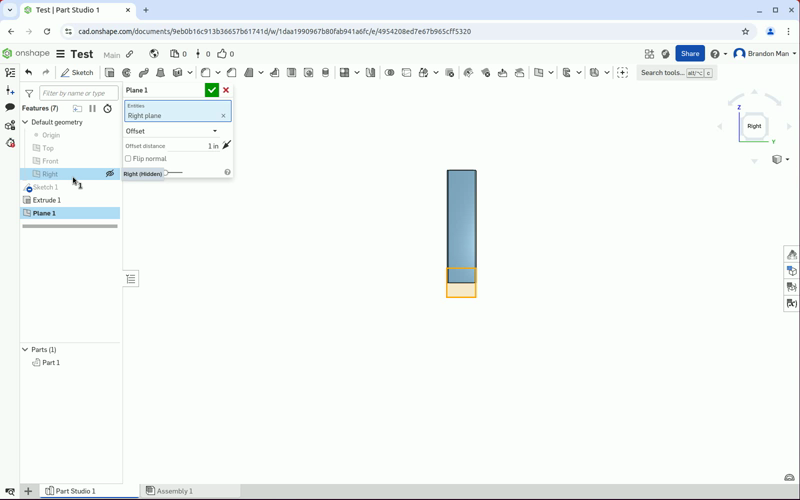
key(tab, 2)
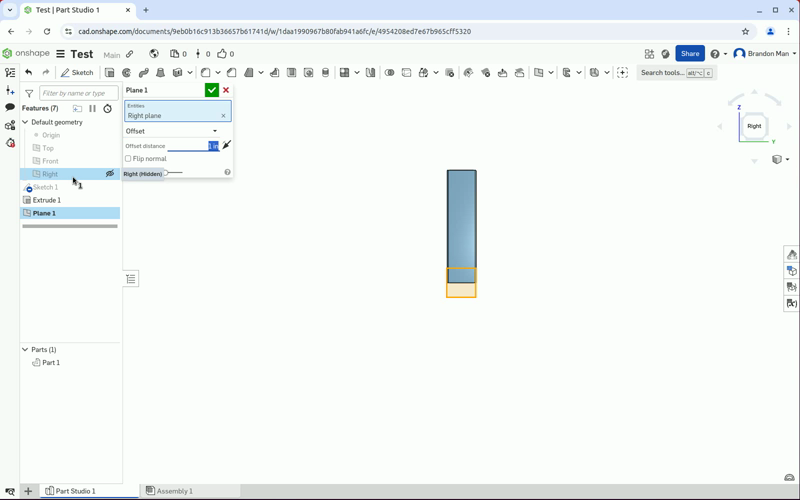
text(1.91)
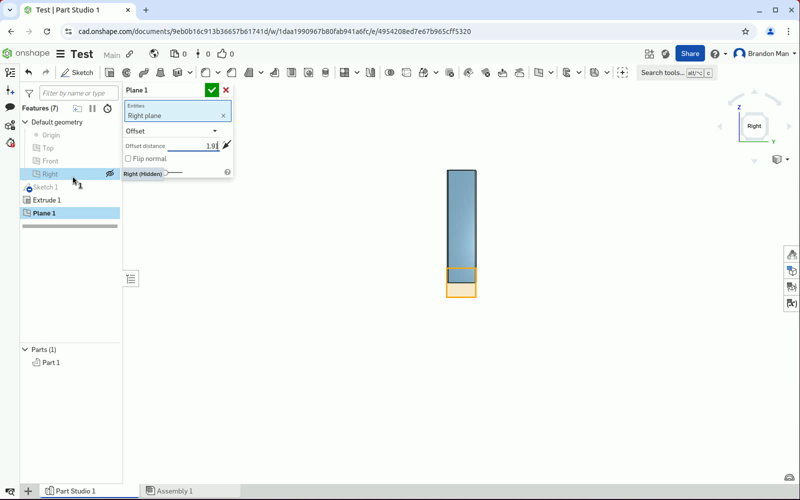
key(enter, 2)
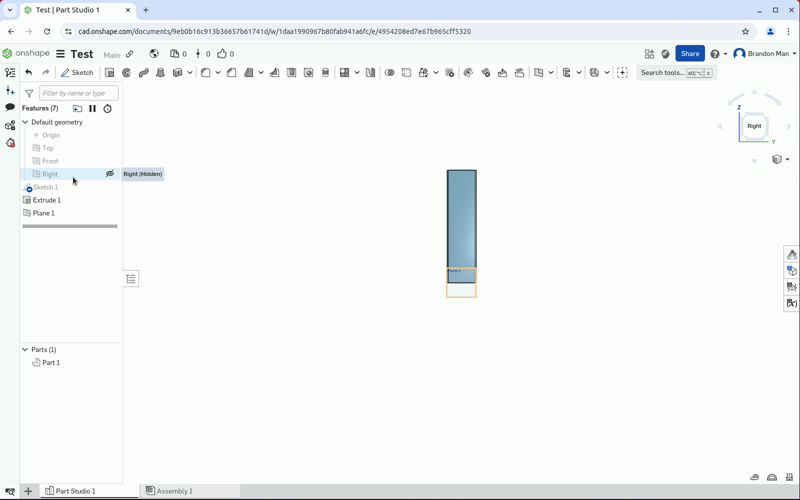
key(shift+s)
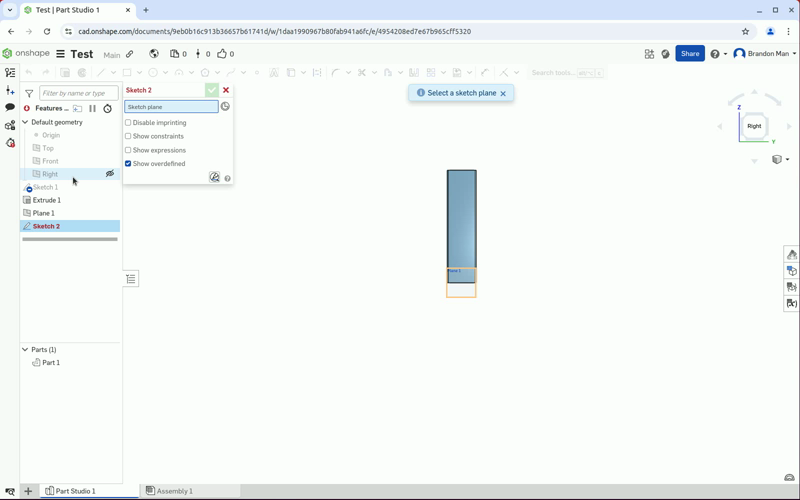
mouse_move(73, 215)
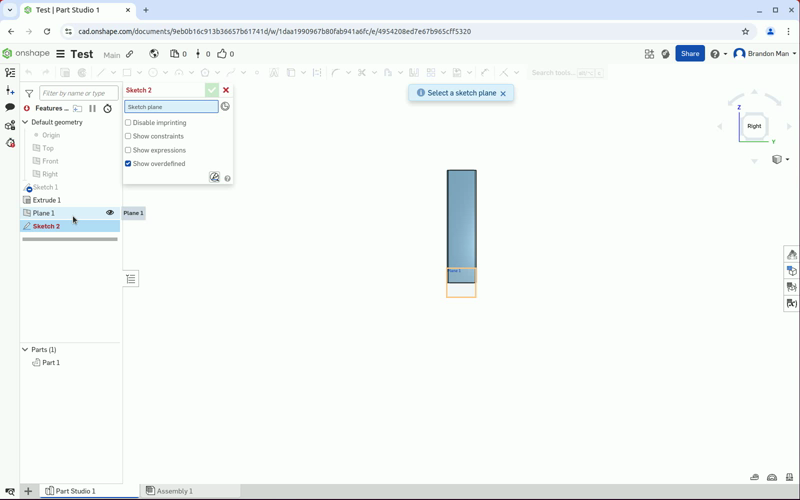
click(73, 215)
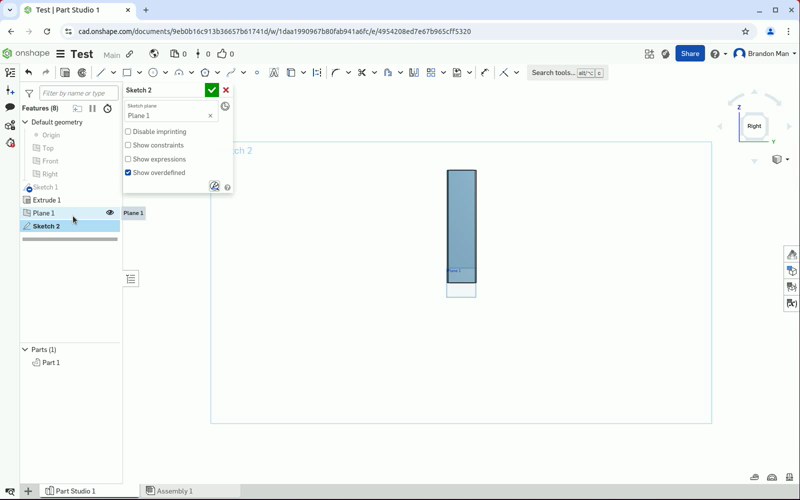
mouse_move(73, 352)
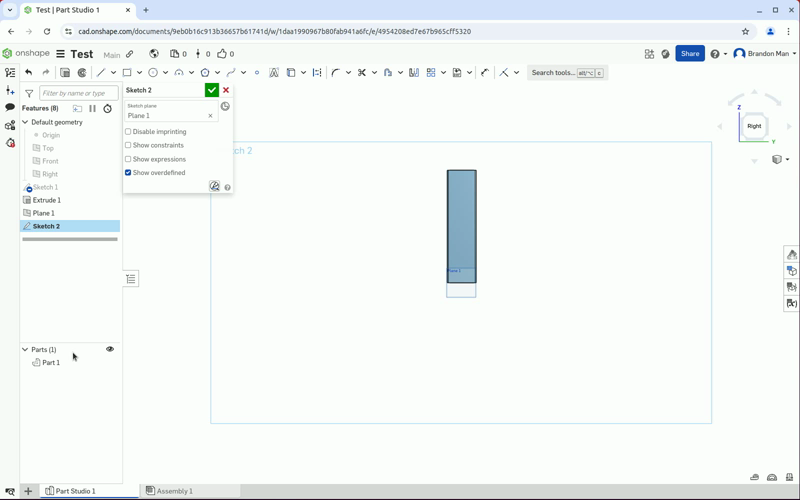
key(y)
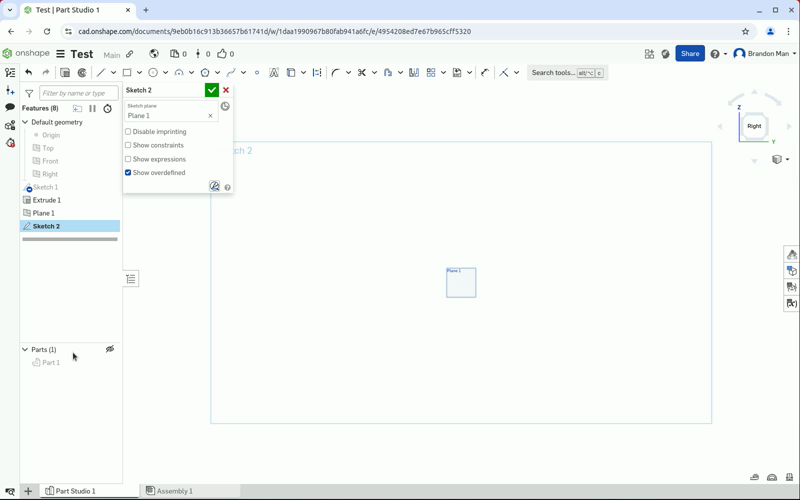
key(c)
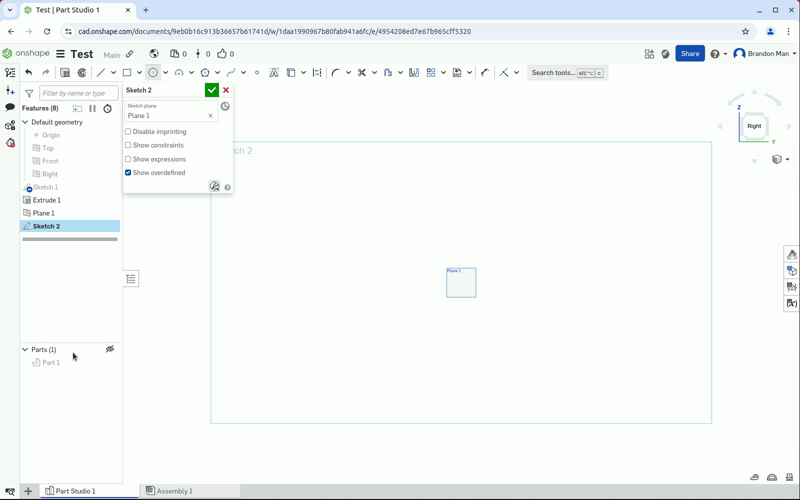
key_down(shift)
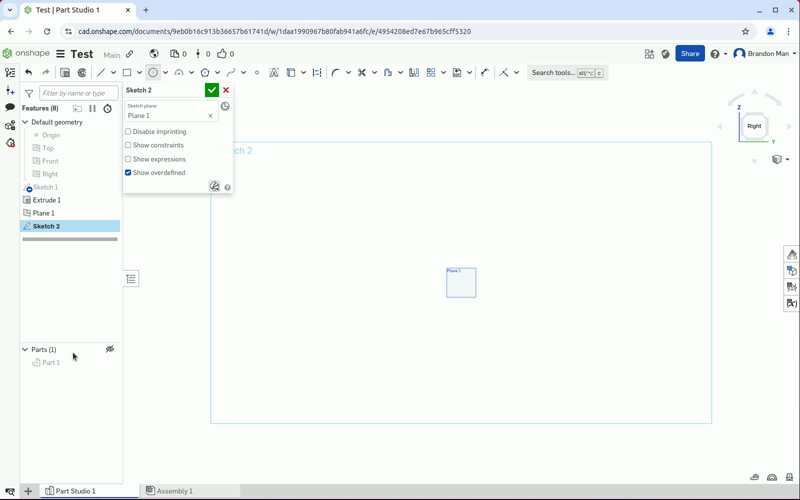
mouse_move(462, 226)
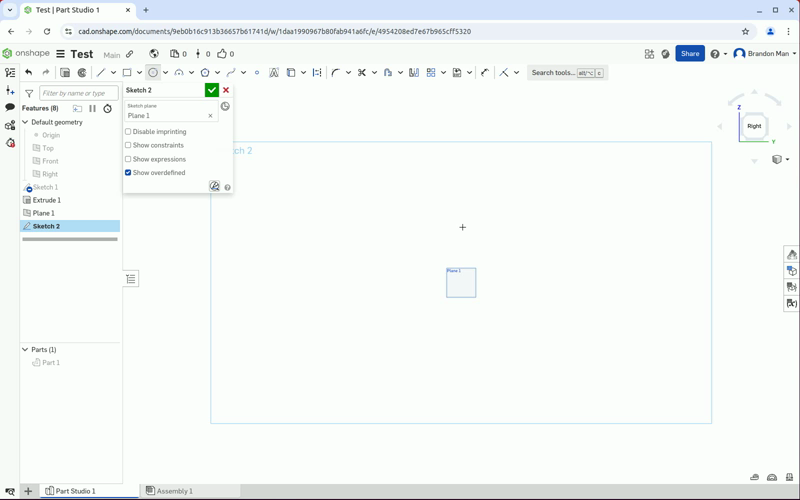
click(462, 226)
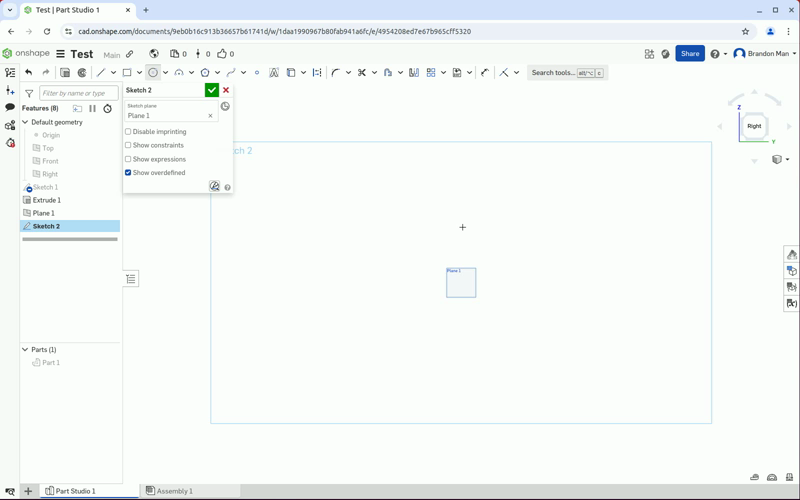
key_up(shift)
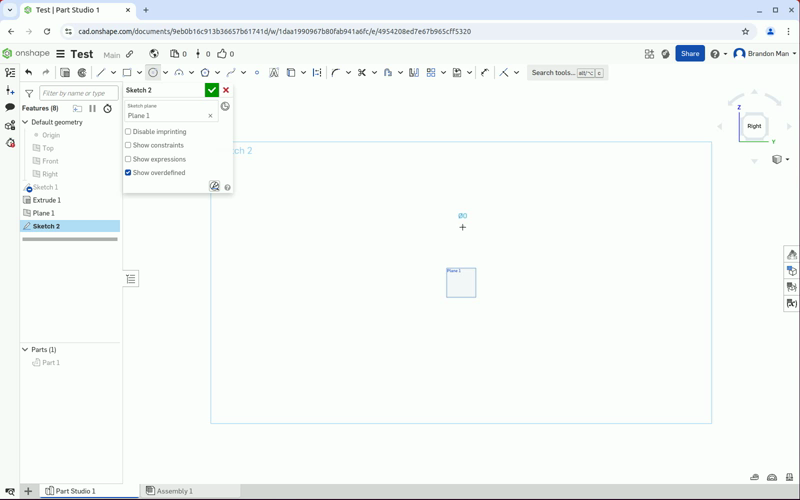
mouse_move(465, 226)
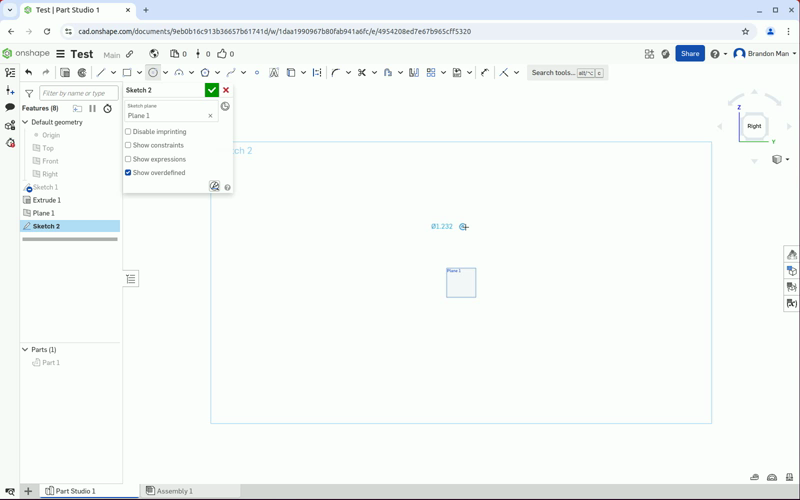
click(465, 226)
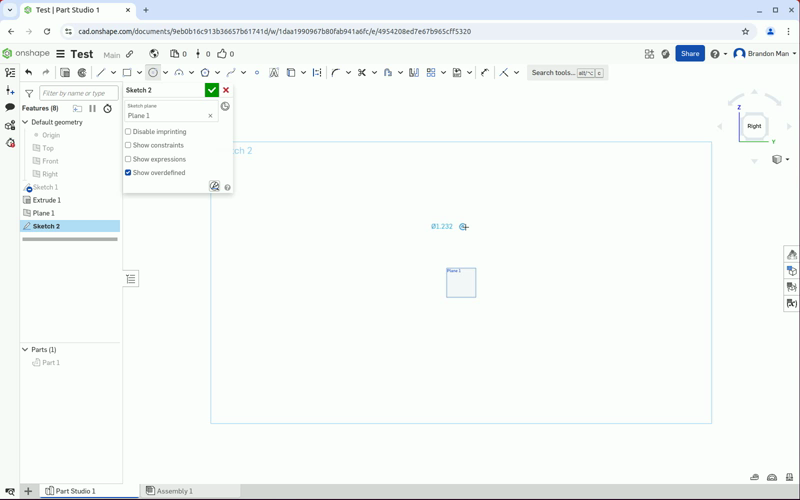
key(esc)
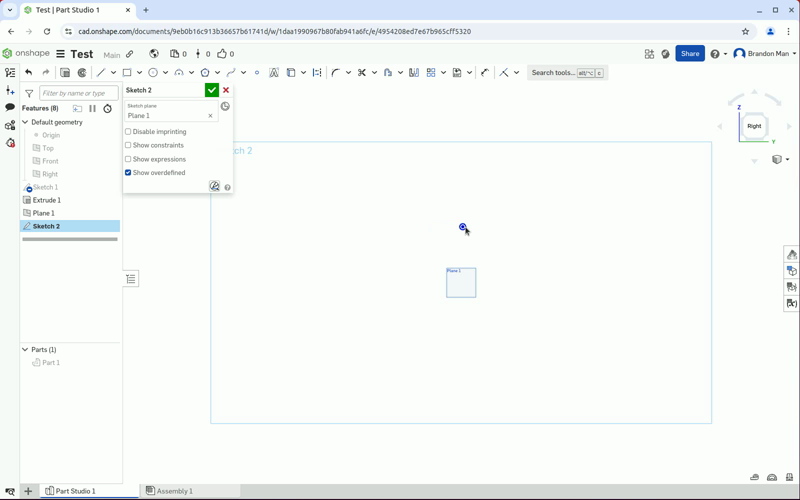
mouse_move(464, 225)
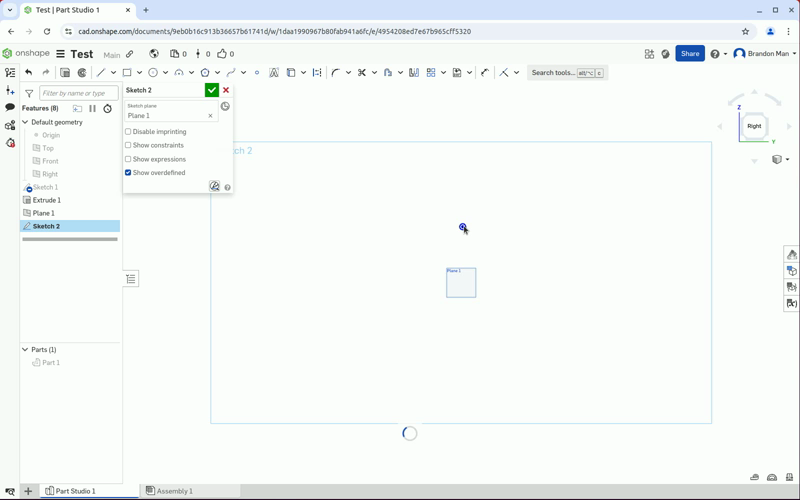
scroll(6)
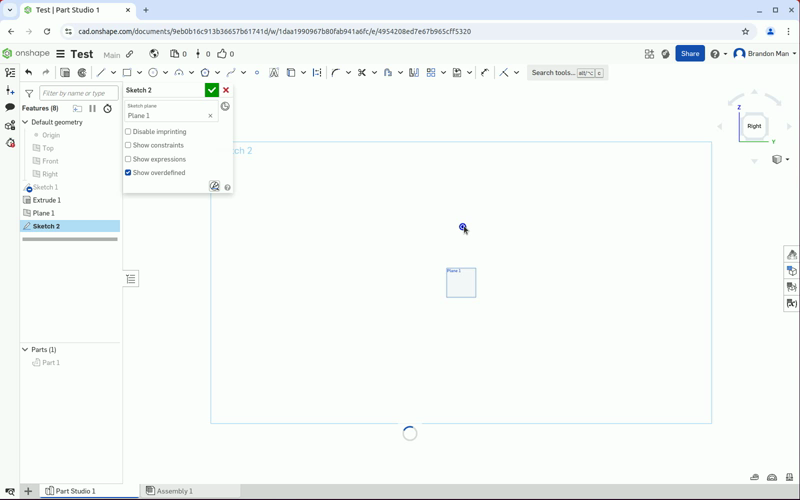
scroll(6)
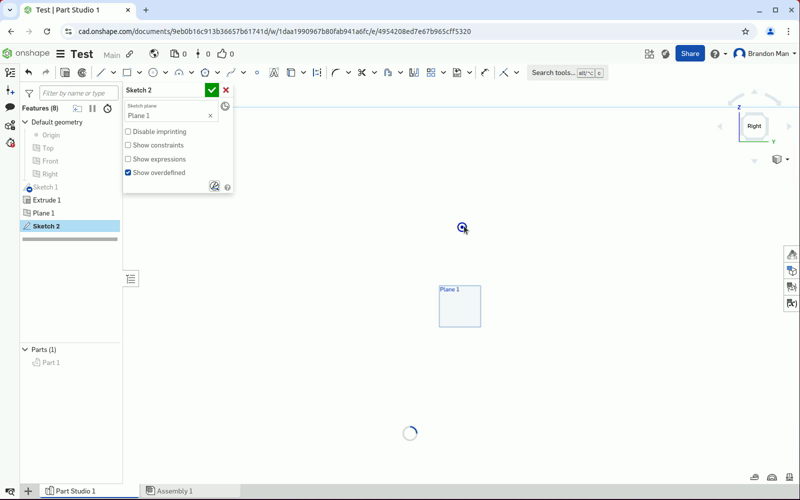
scroll(6)
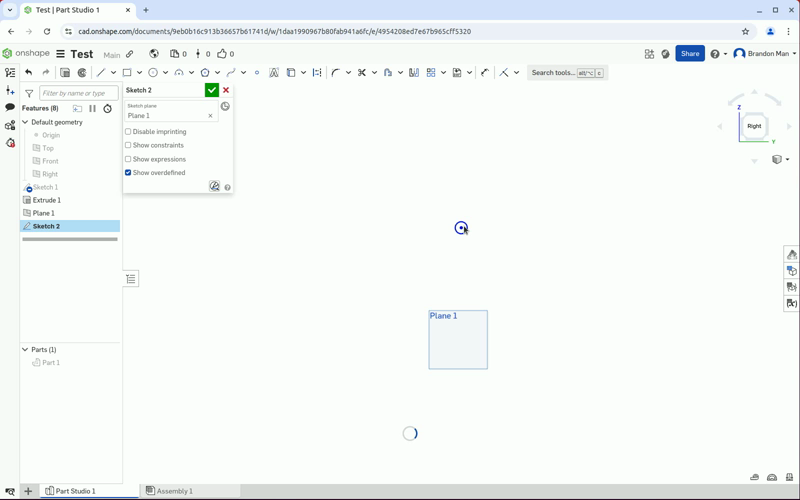
scroll(6)
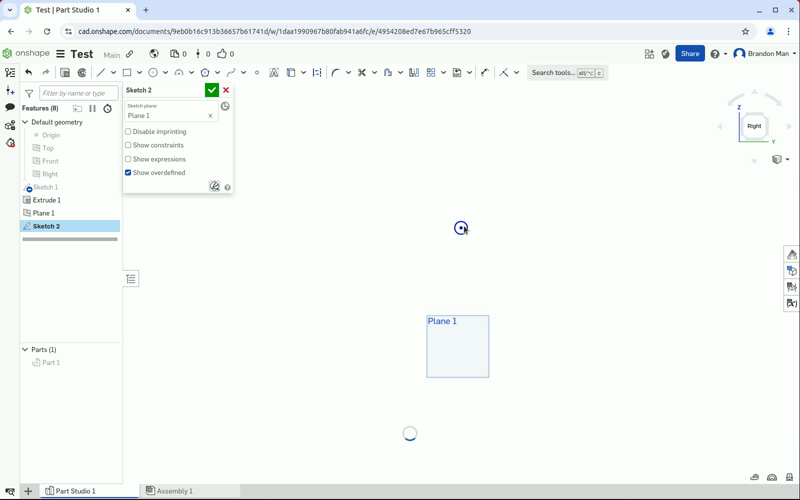
scroll(6)
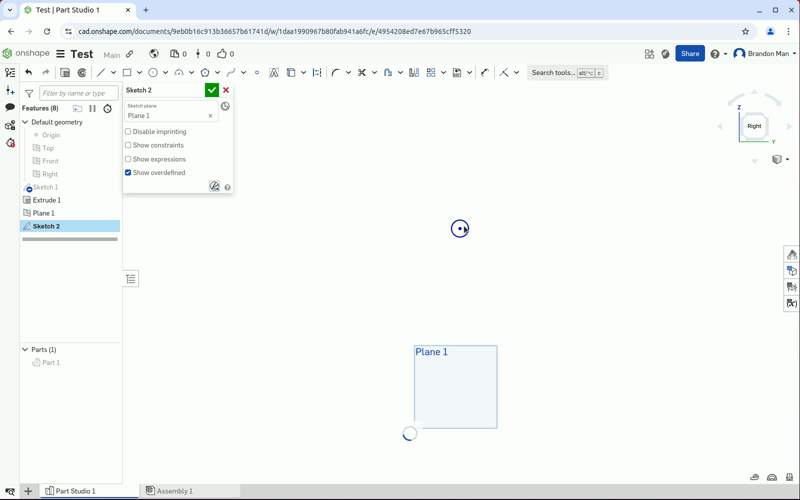
scroll(6)
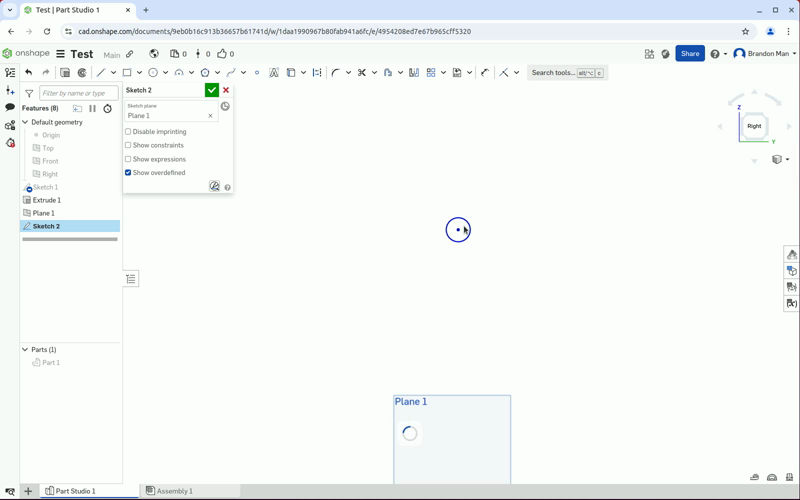
scroll(6)
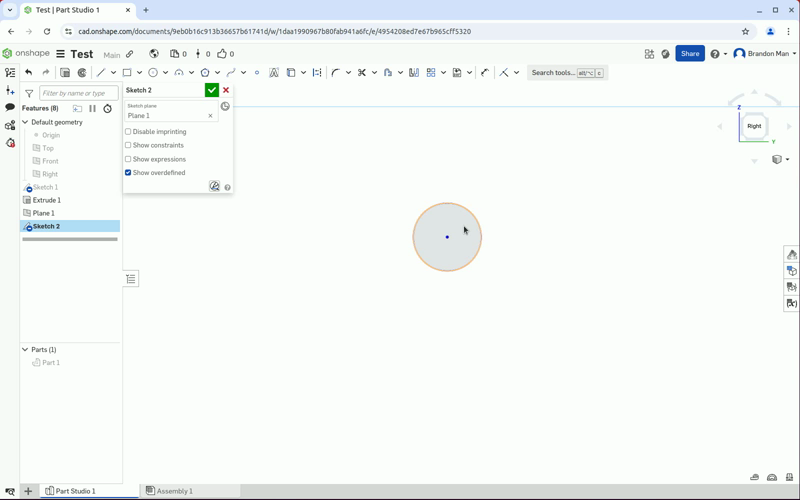
click(464, 225)
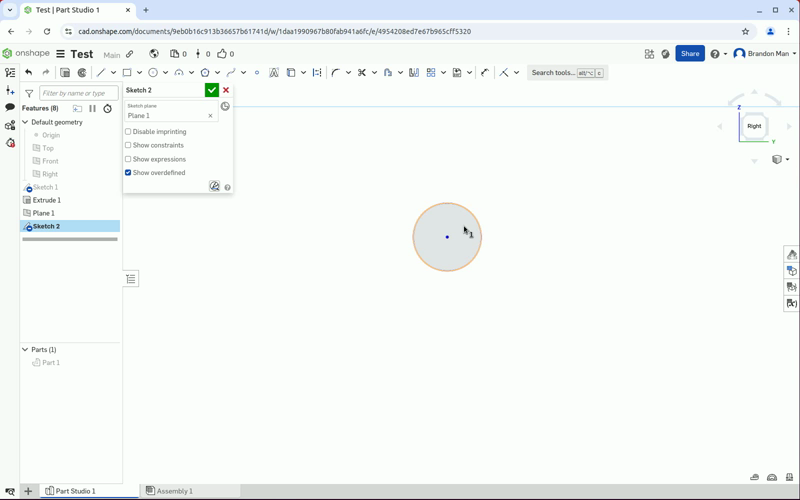
scroll(-6)
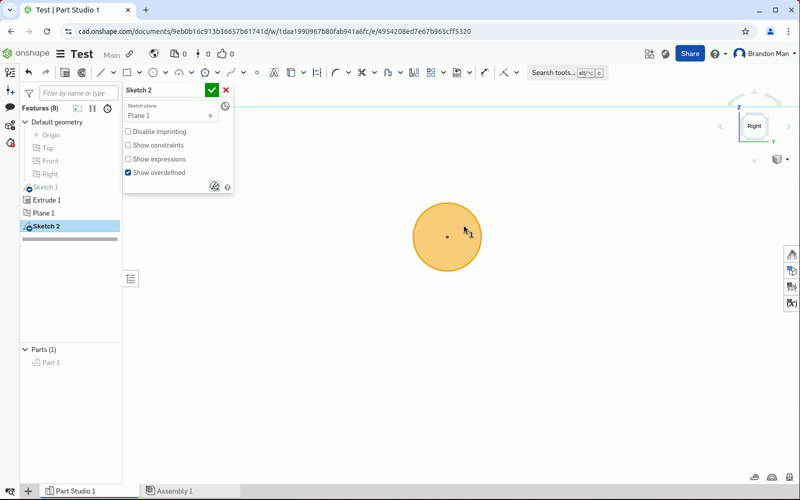
scroll(-6)
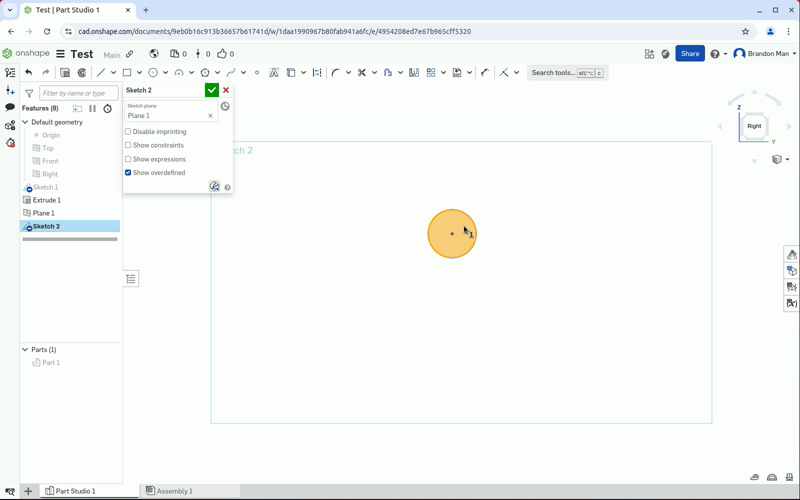
scroll(-6)
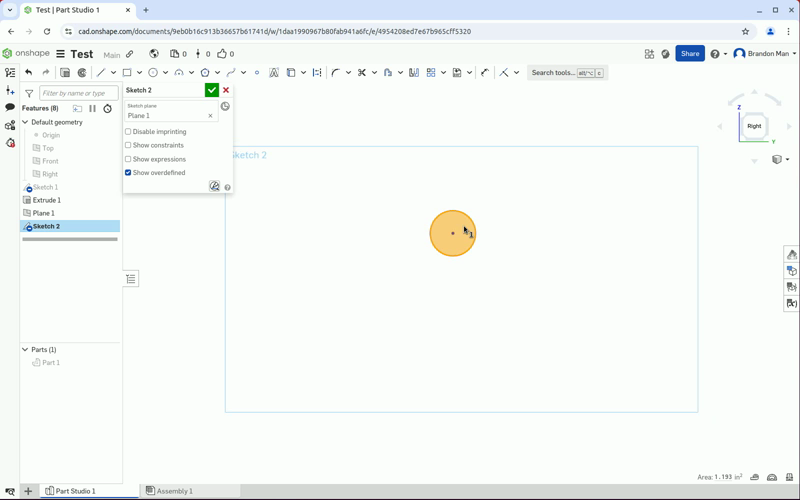
scroll(-6)
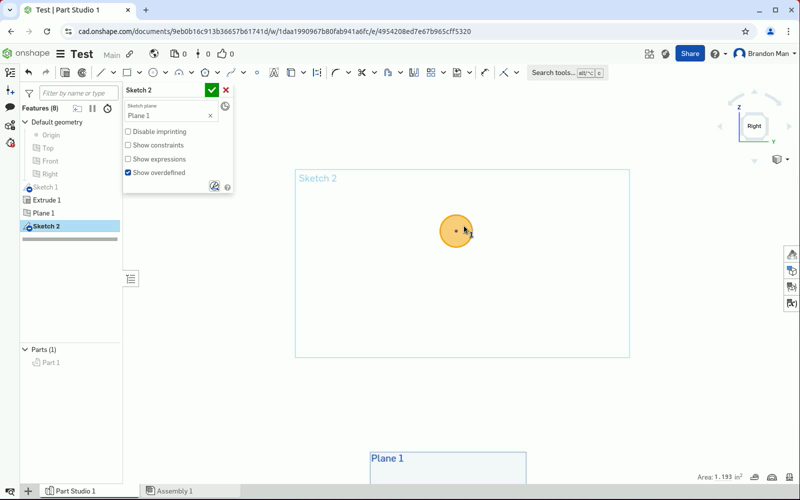
scroll(-6)
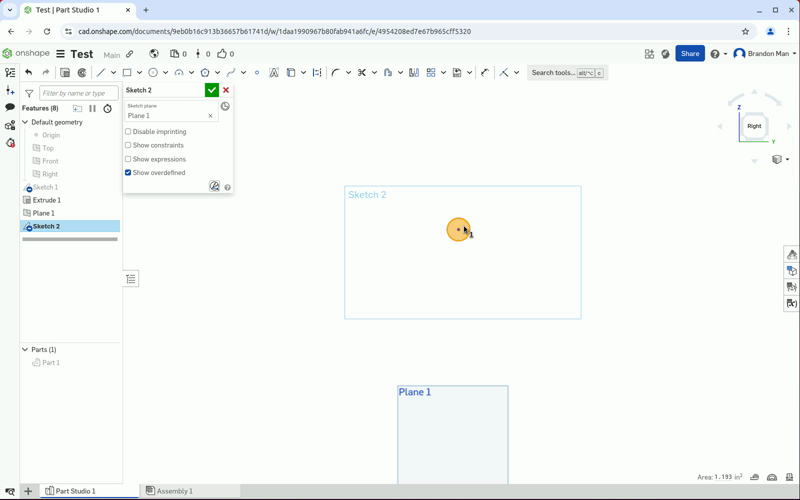
scroll(-6)
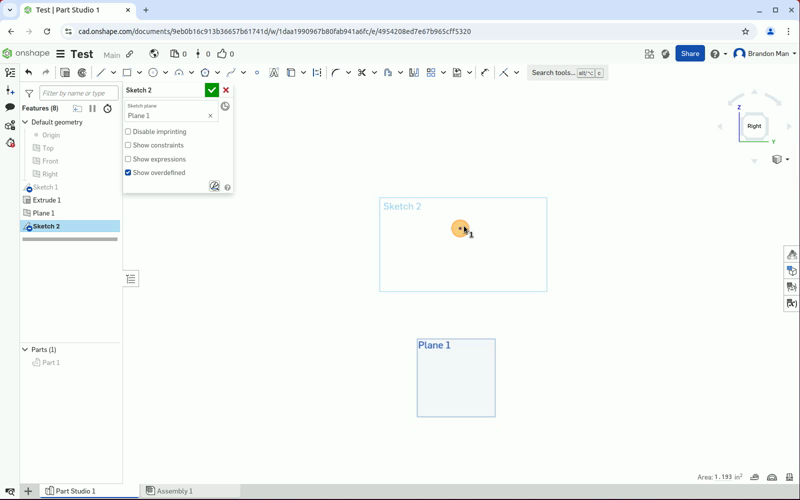
scroll(-6)
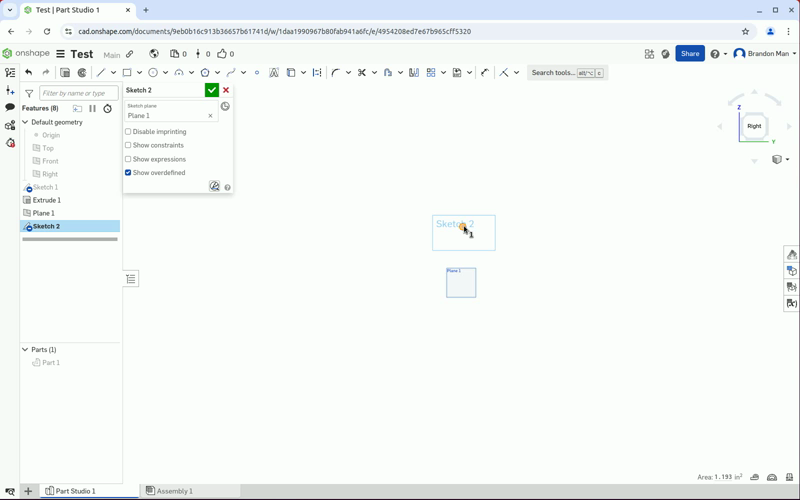
mouse_move(73, 352)
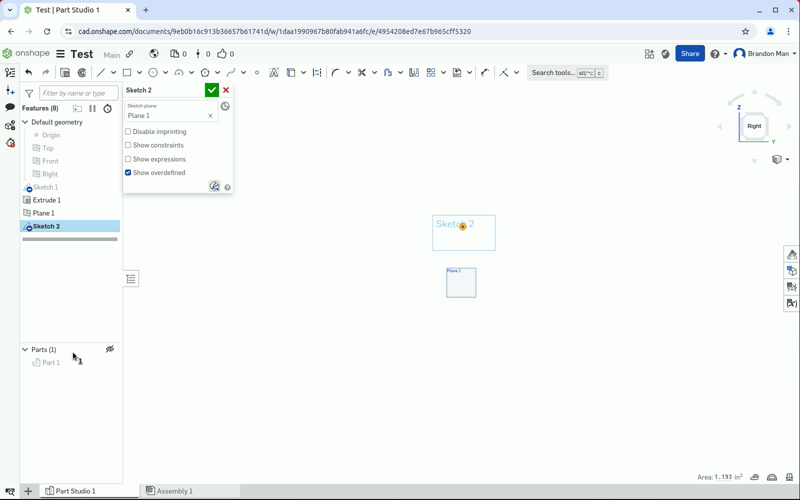
key(shift+y)
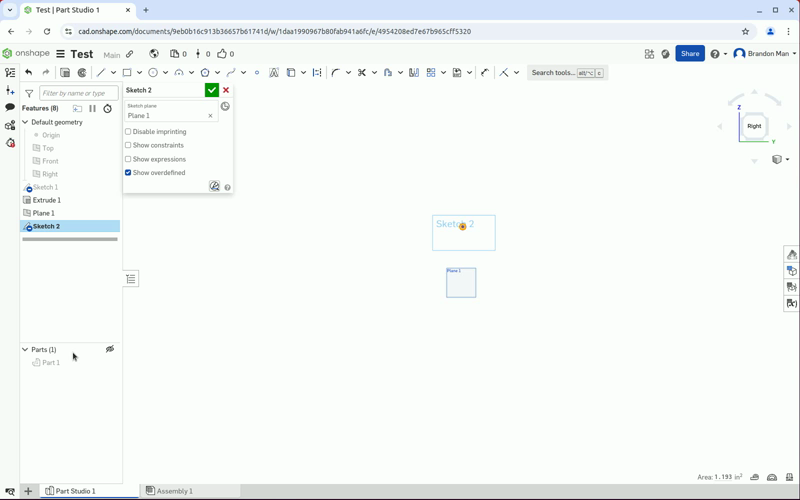
key(shift+e)
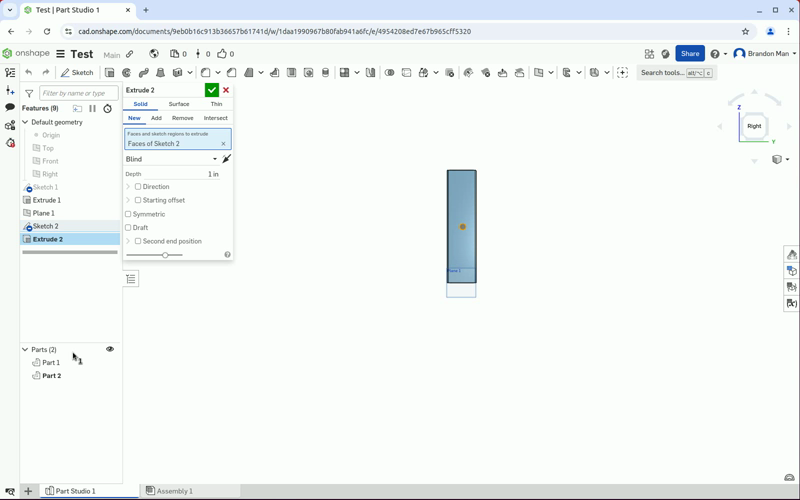
mouse_move(143, 106)
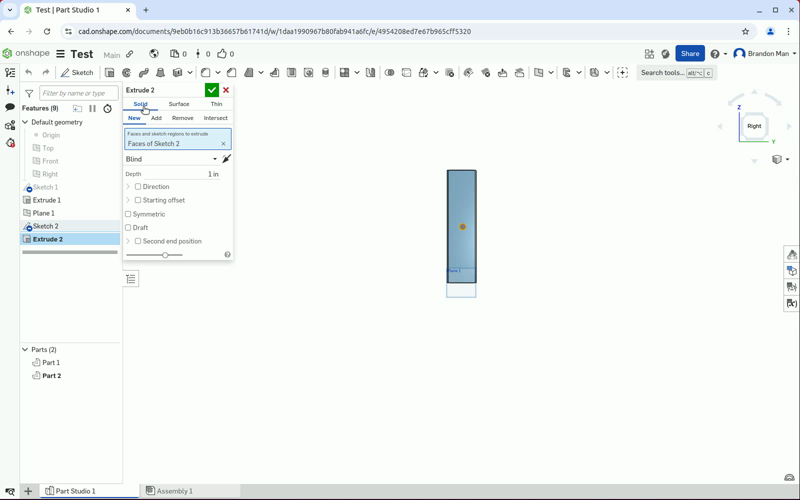
click(143, 106)
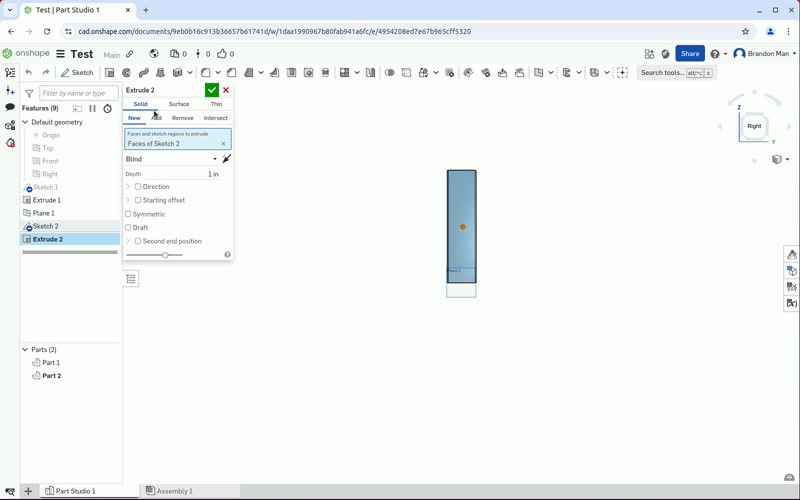
mouse_move(186, 120)
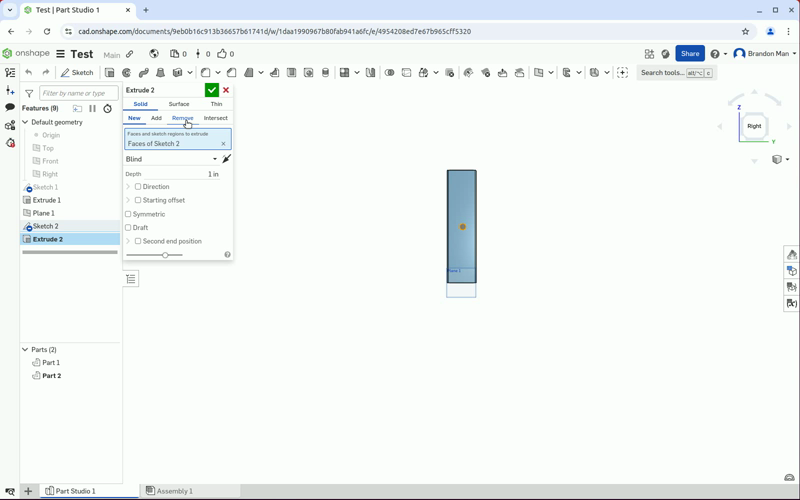
click(186, 120)
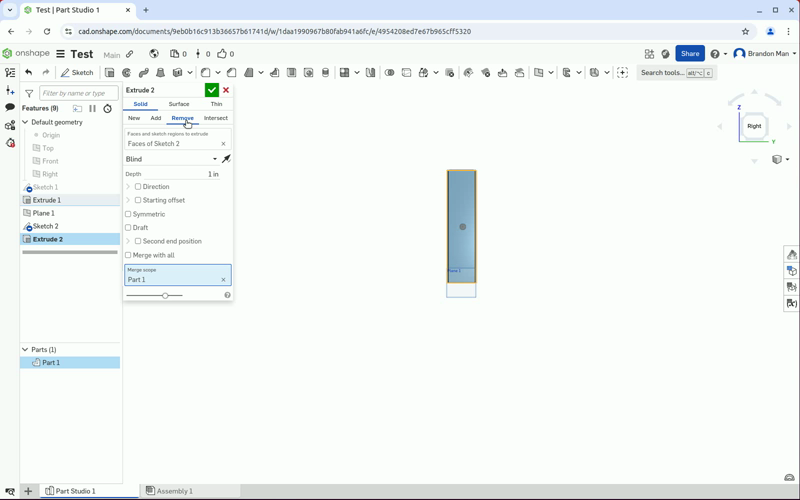
key(tab, 4)
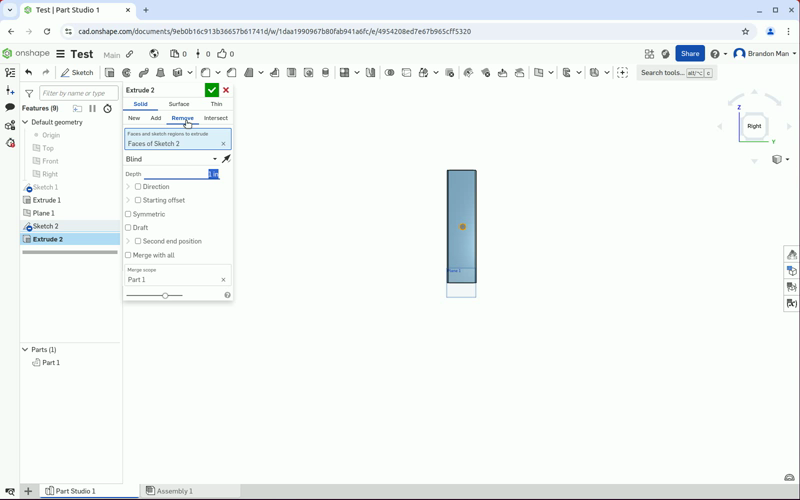
text(3.851)
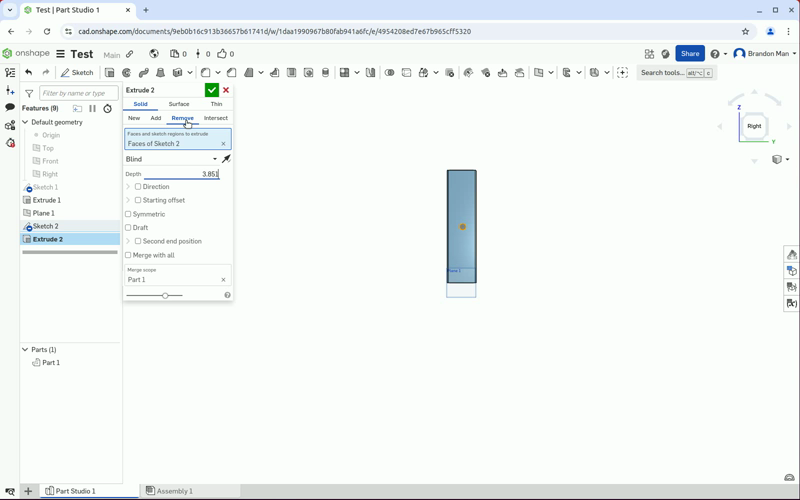
key(tab, 6)
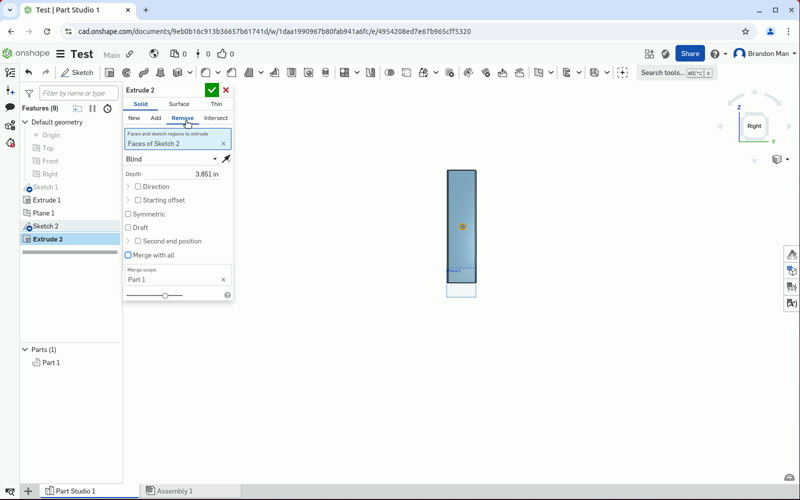
key(space)
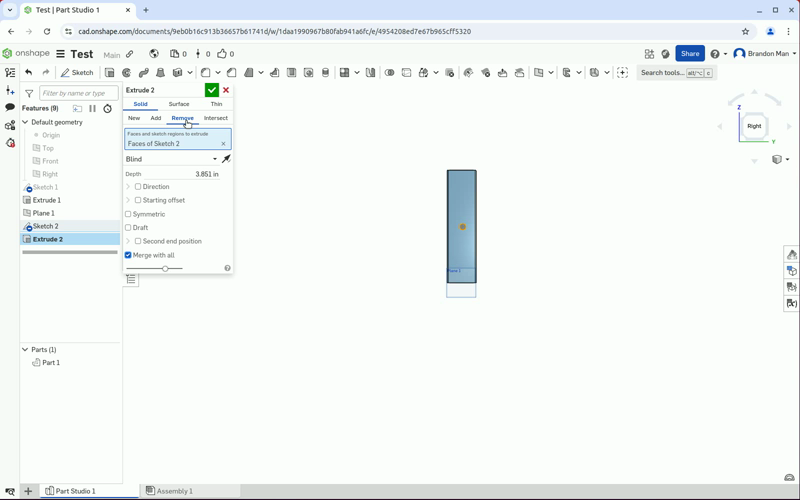
key(enter)
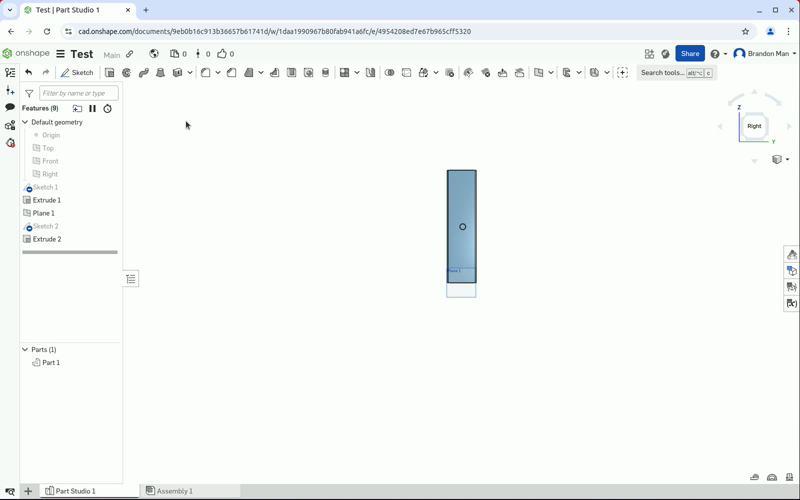
key(shift+h)
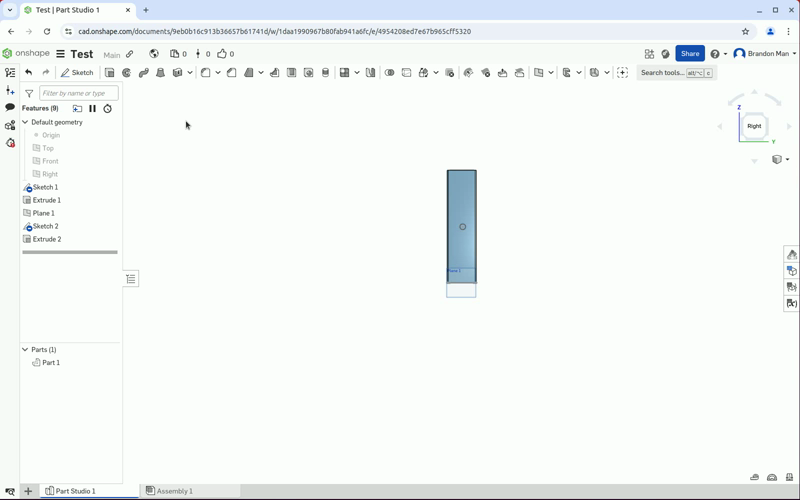
key(shift+h)
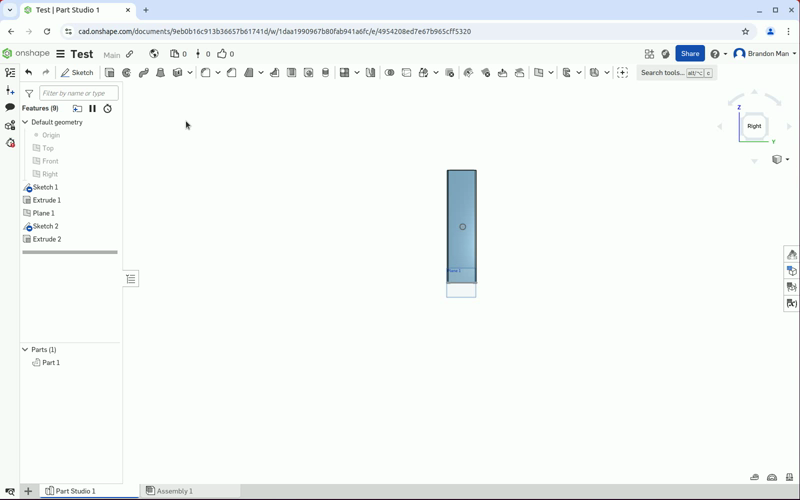
key(shift+7)
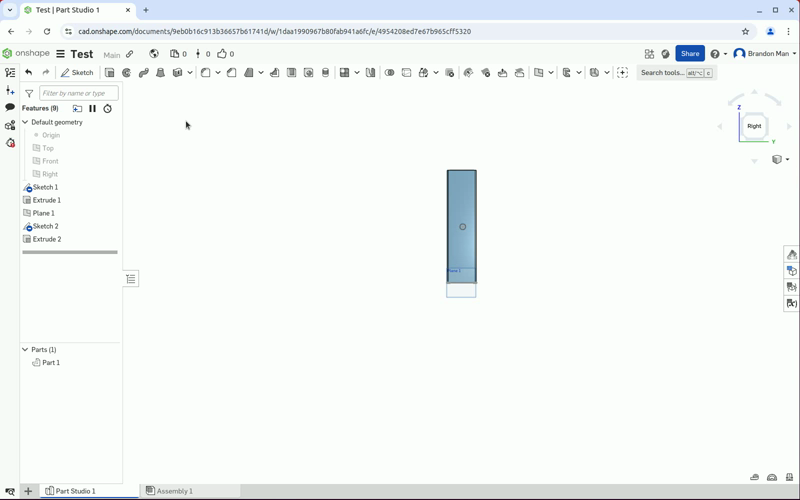
key(right, 2)
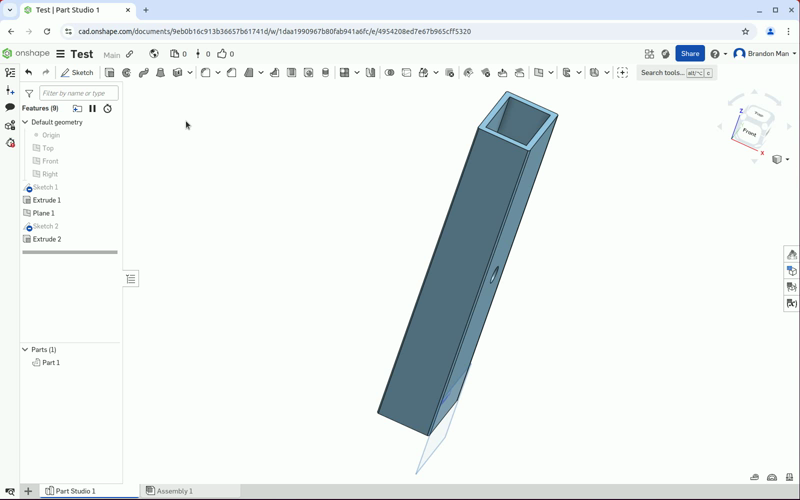
key(down, 2)
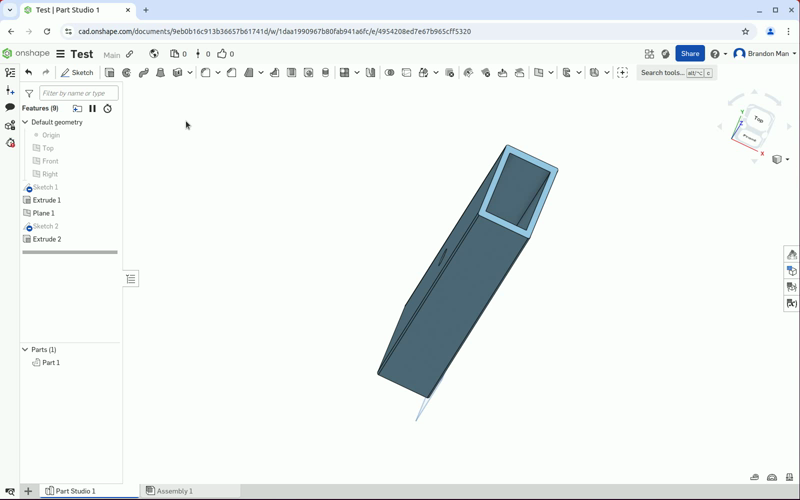
key(up, 2)
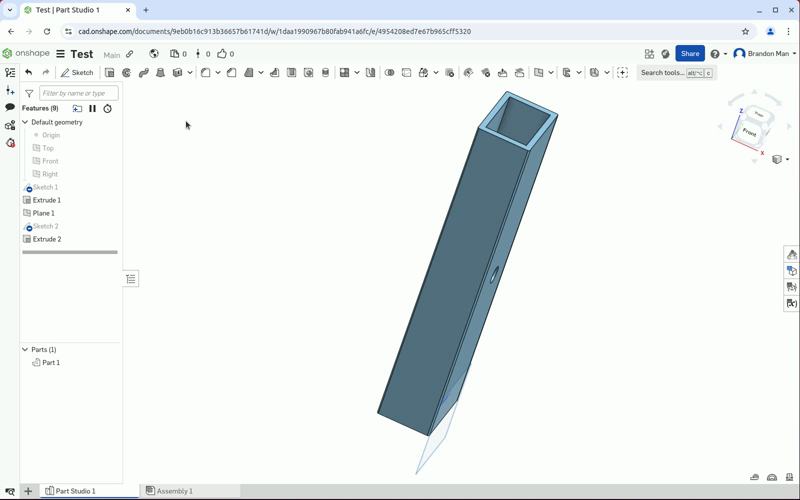
key(left, 2)
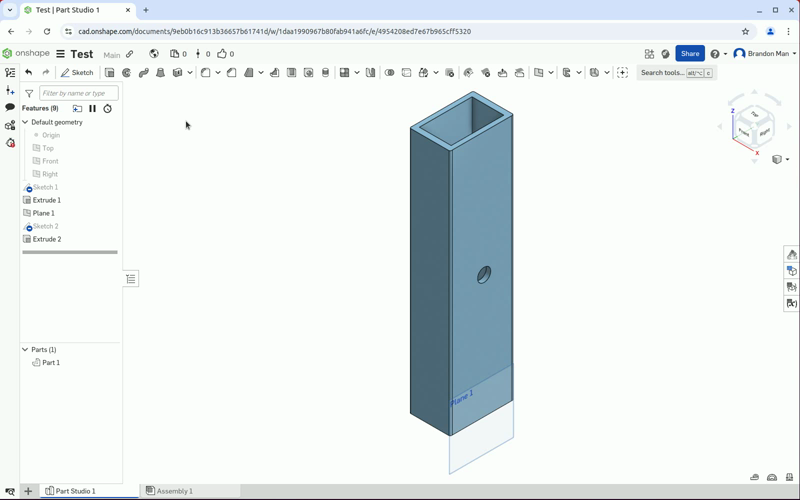
mouse_move(73, 189)
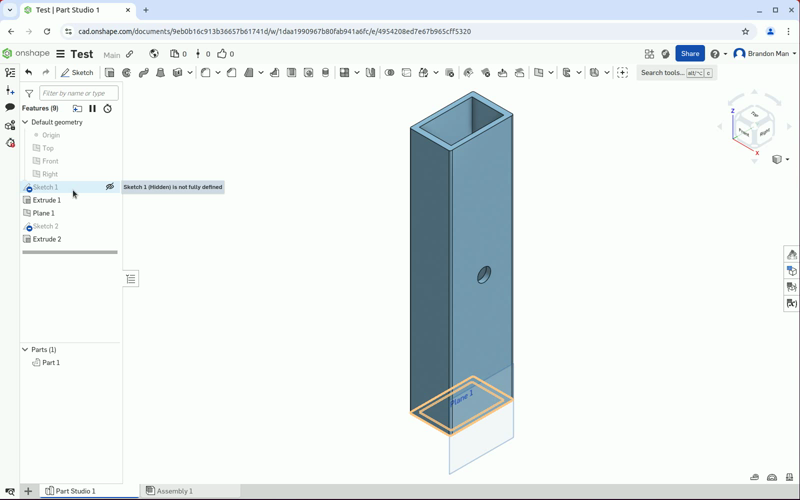
click(73, 189)